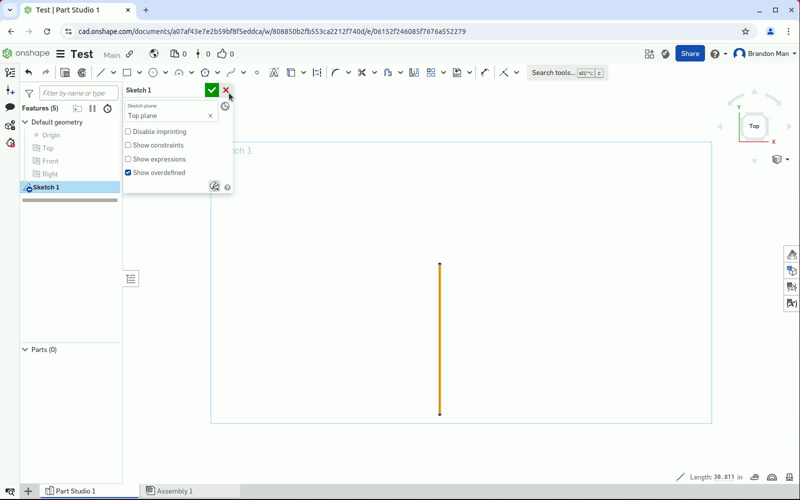
key(shift+h)
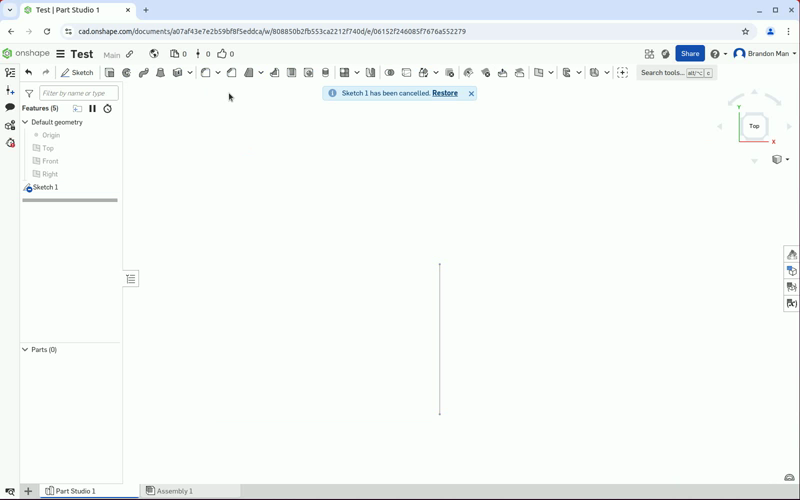
key(shift+s)
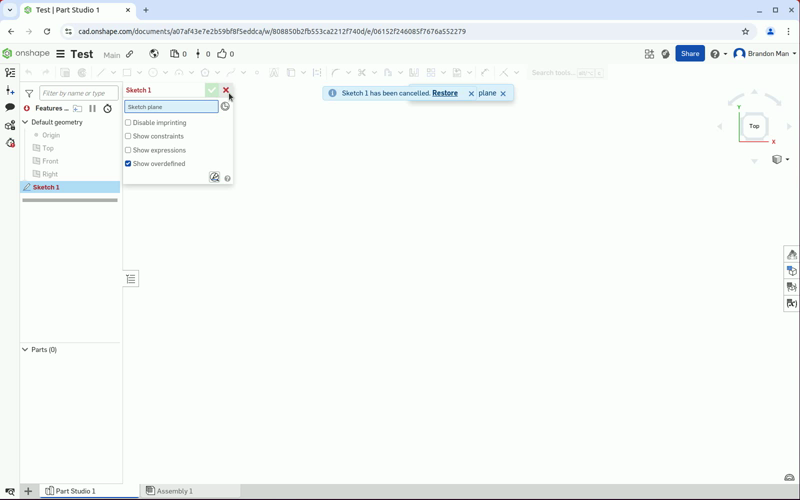
mouse_move(73, 150)
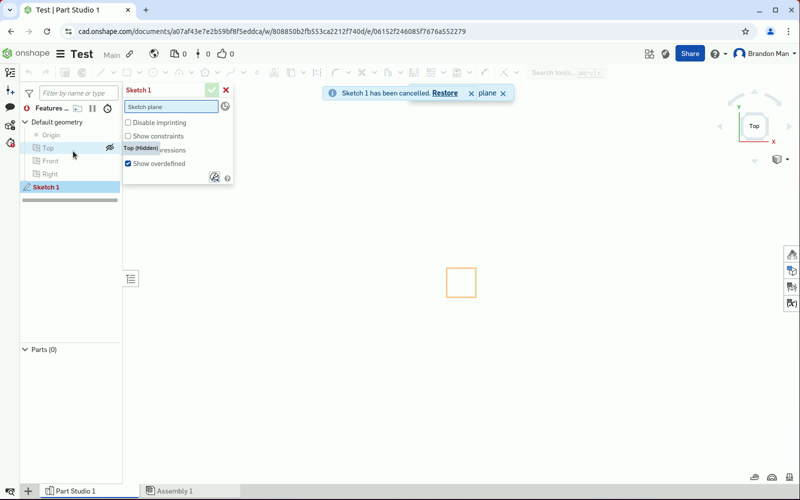
click(73, 150)
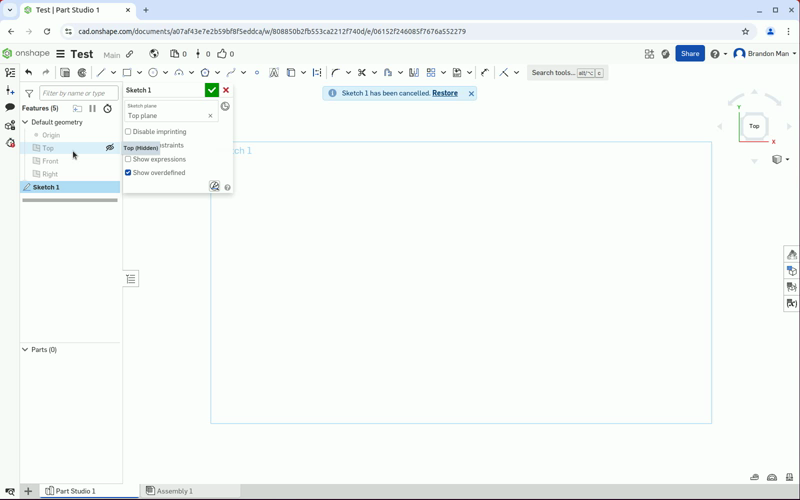
mouse_move(73, 352)
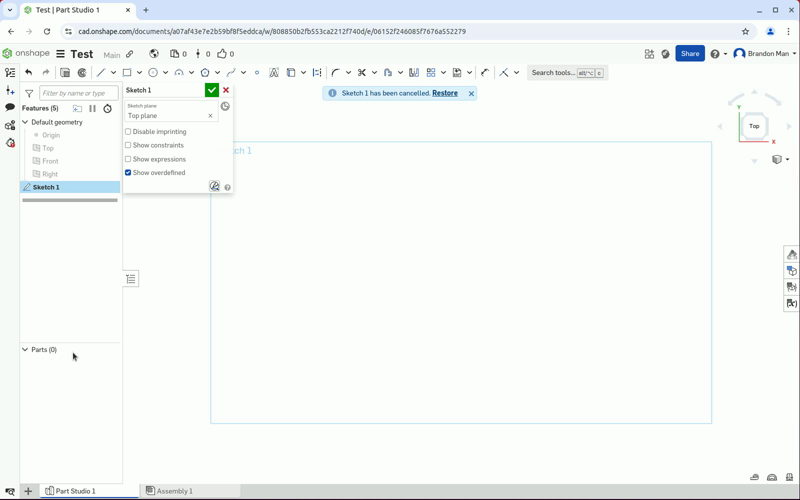
key(y)
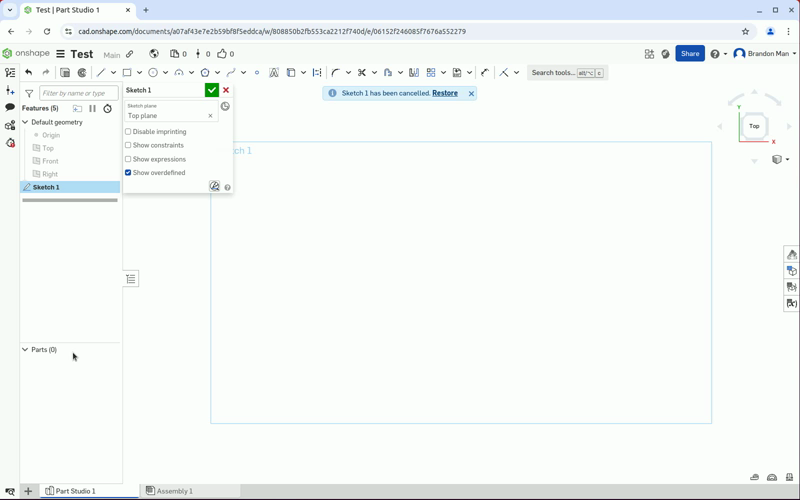
key(l)
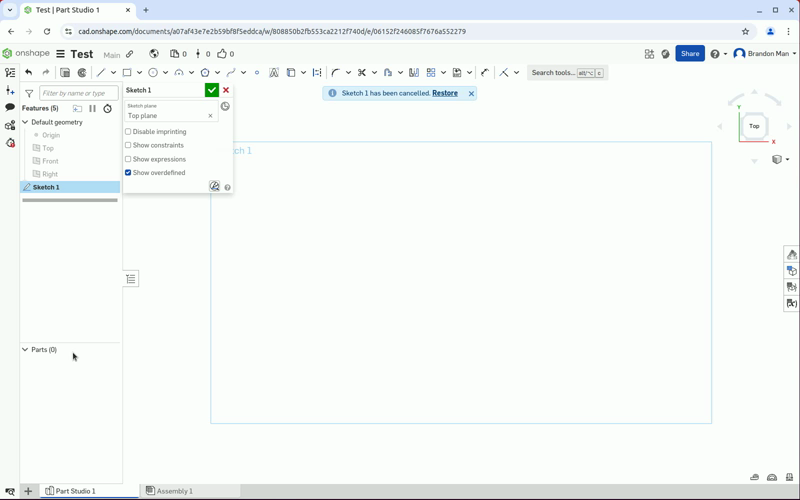
key_down(shift)
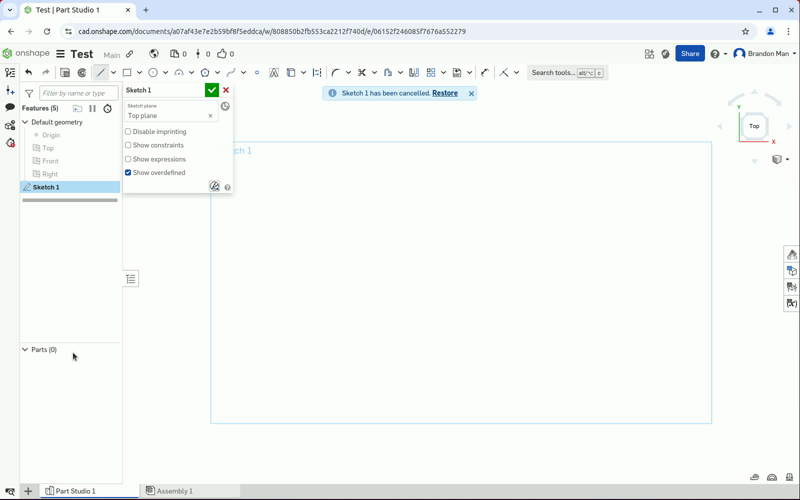
mouse_move(456, 395)
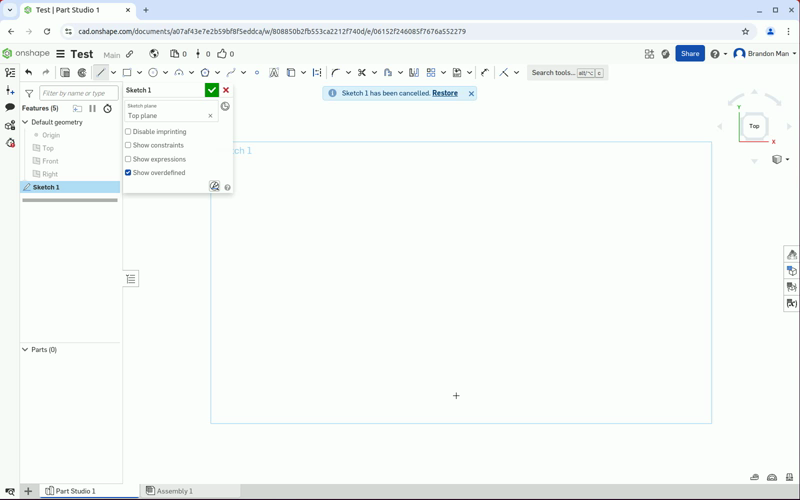
click(456, 395)
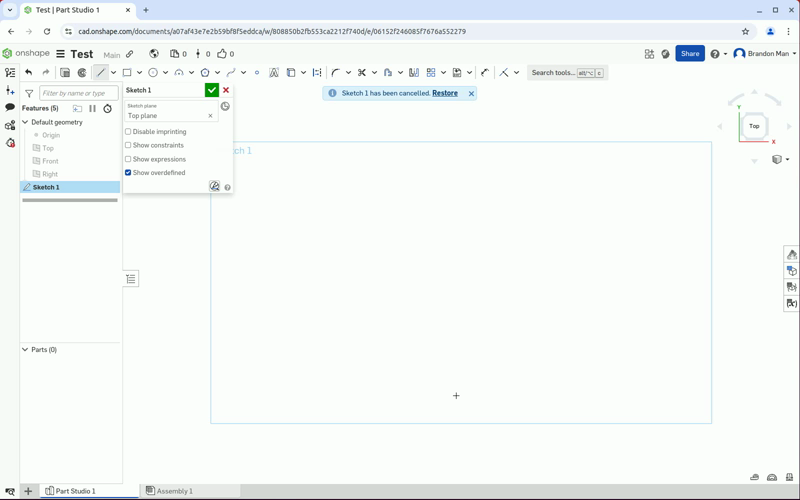
key_up(shift)
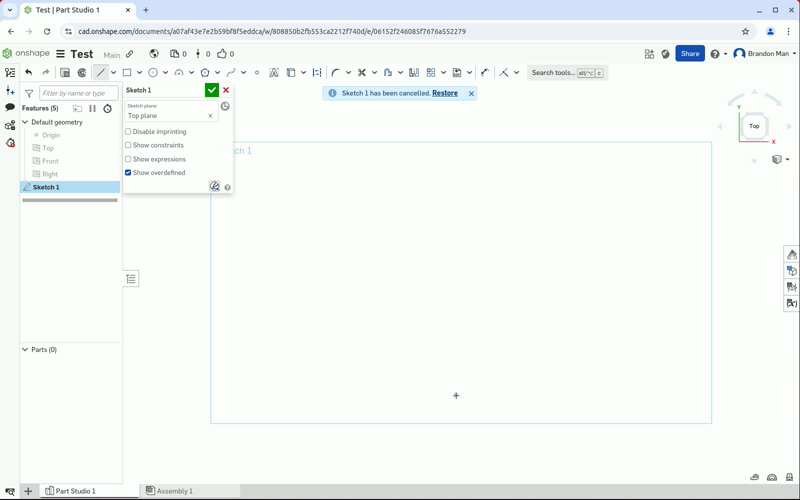
key_down(shift)
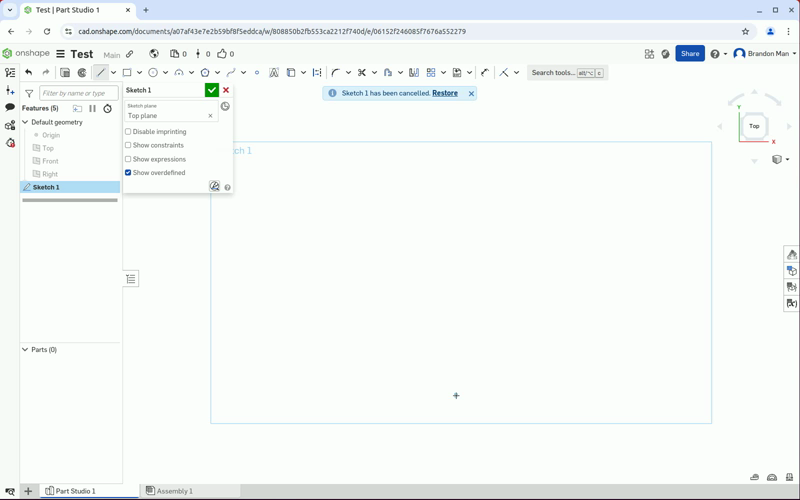
mouse_move(568, 395)
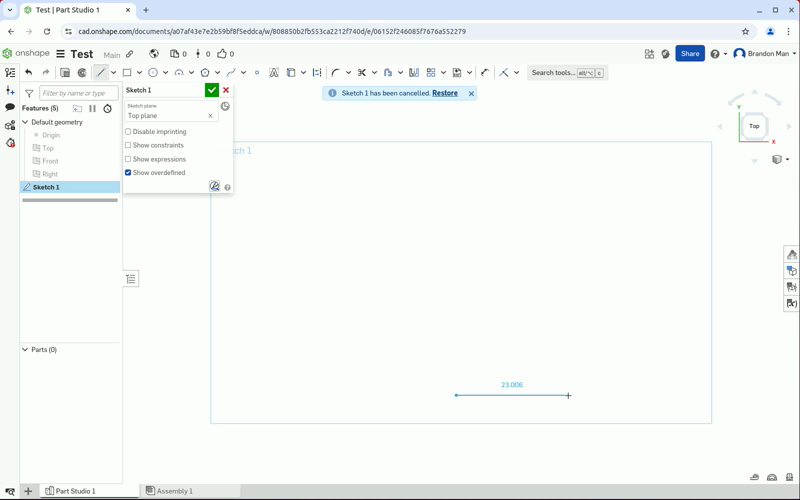
click(568, 395)
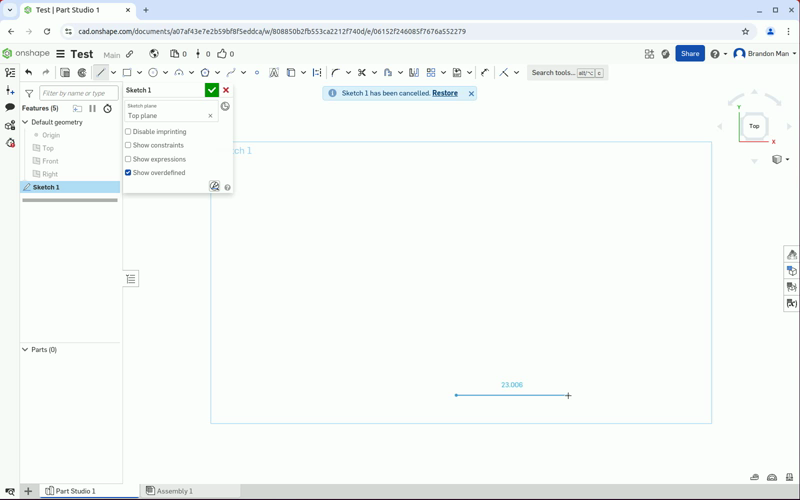
key_up(shift)
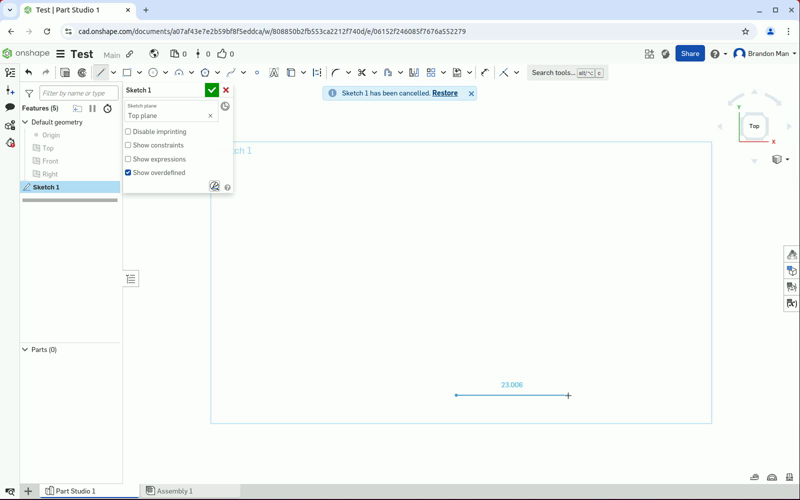
key_down(shift)
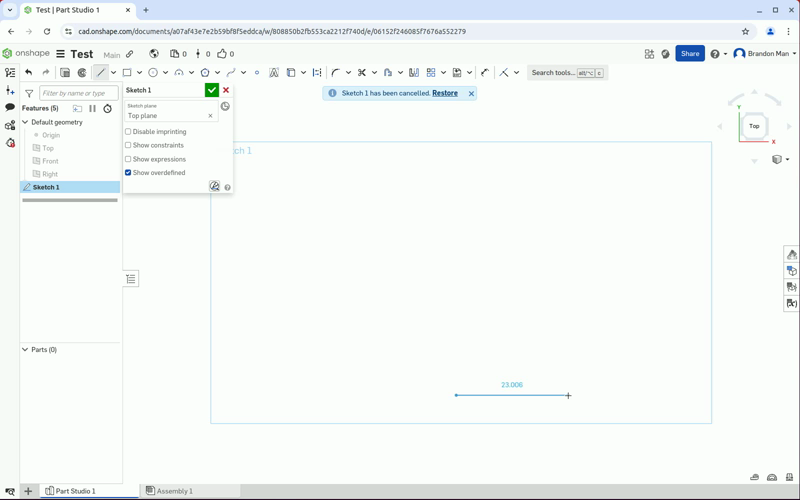
mouse_move(568, 277)
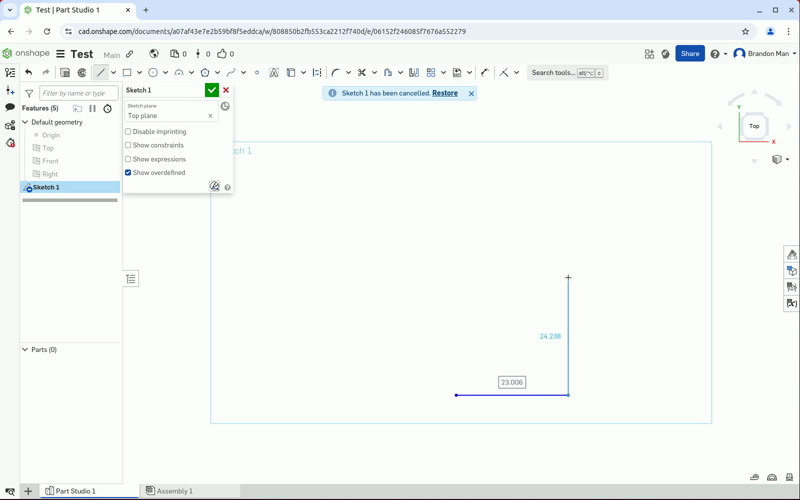
click(568, 277)
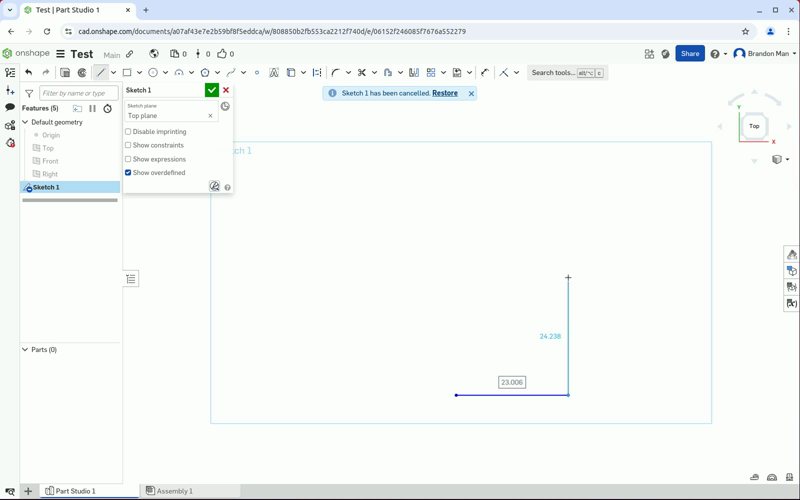
key_up(shift)
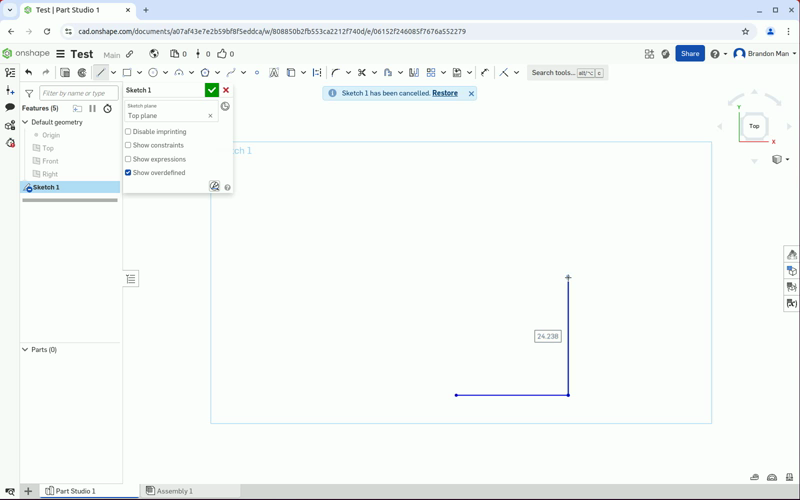
key_down(shift)
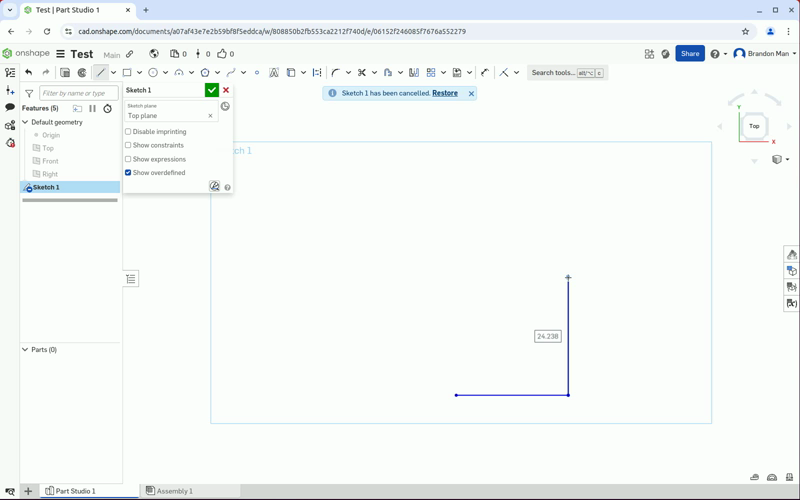
mouse_move(456, 277)
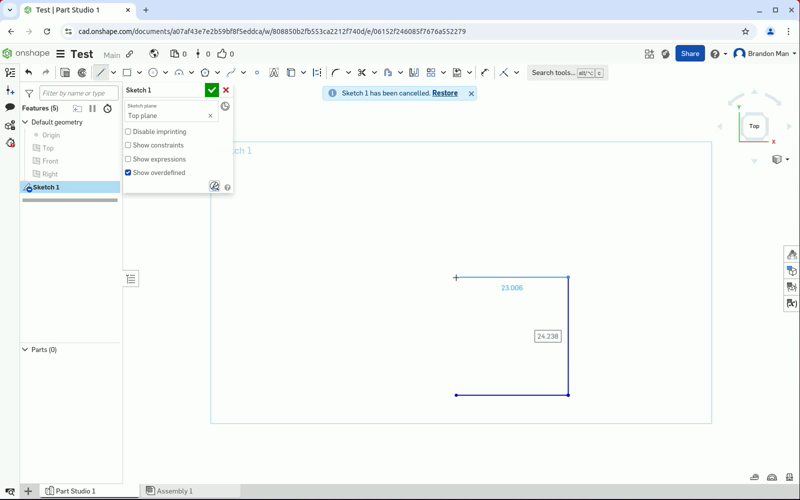
click(456, 277)
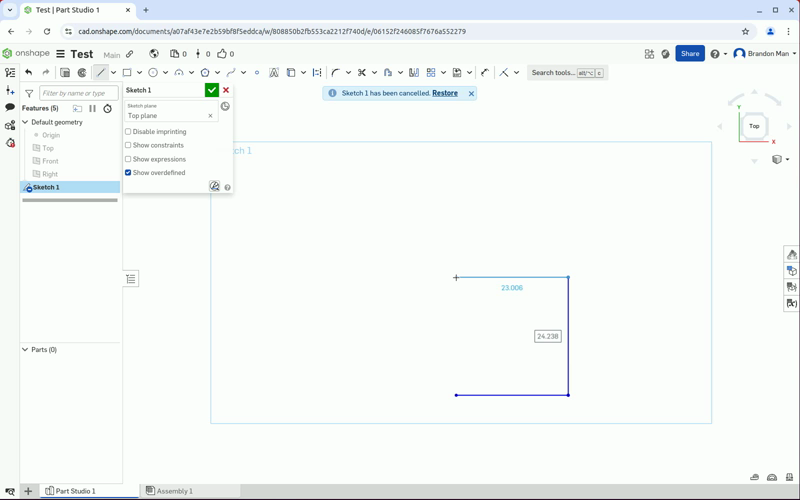
key_up(shift)
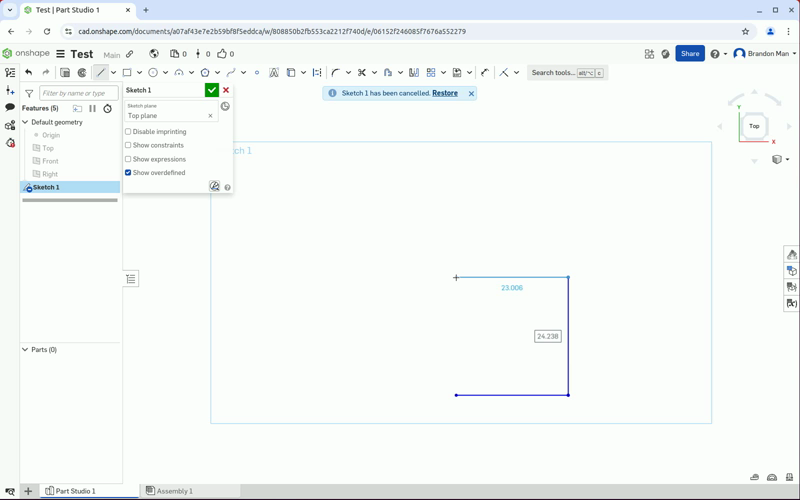
key_down(shift)
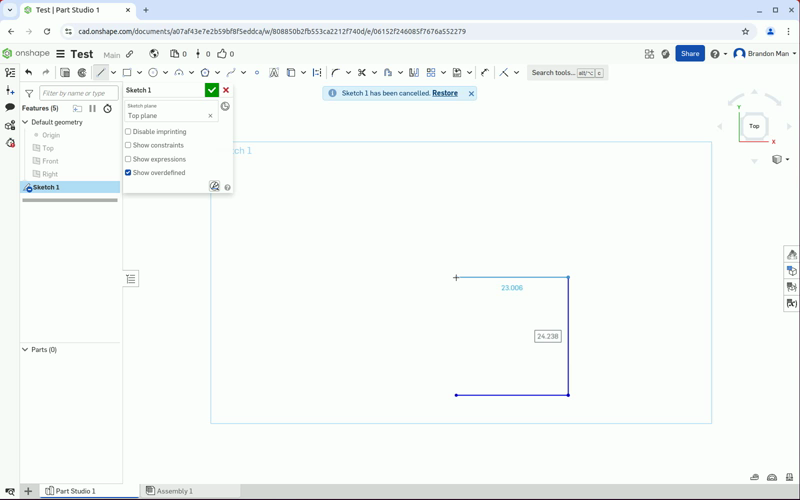
mouse_move(456, 395)
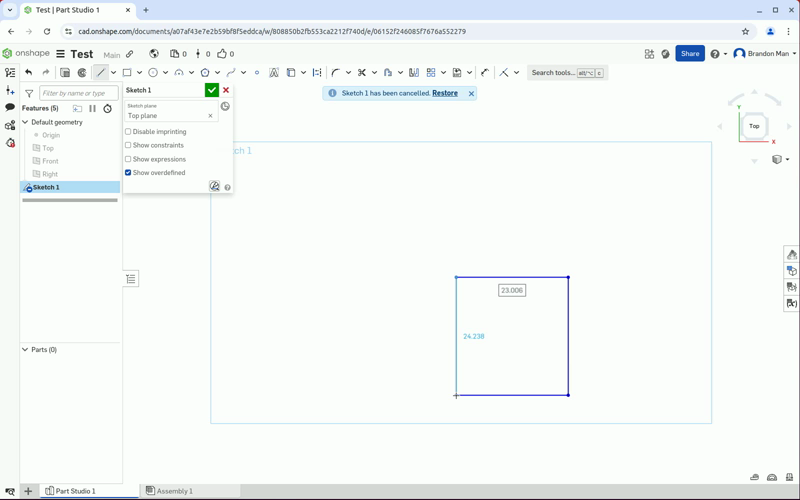
key_up(shift)
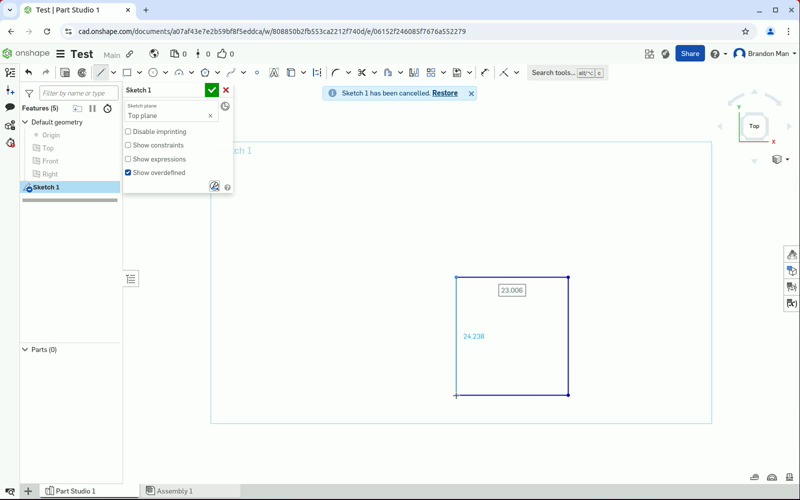
click(456, 395)
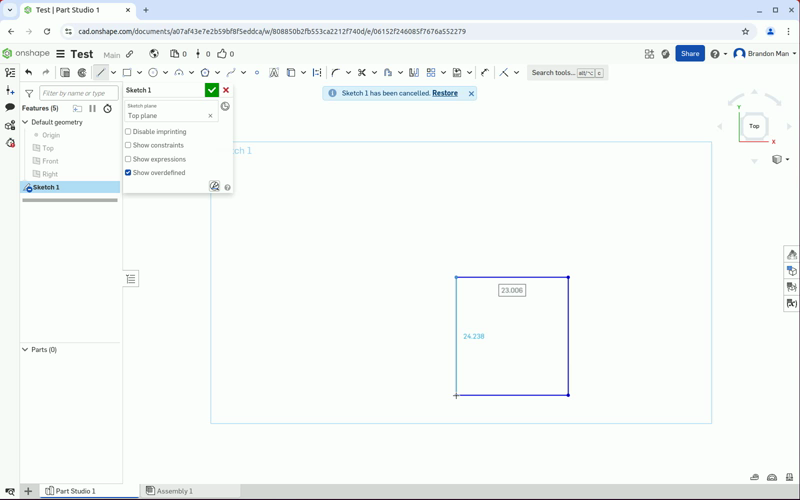
key(esc)
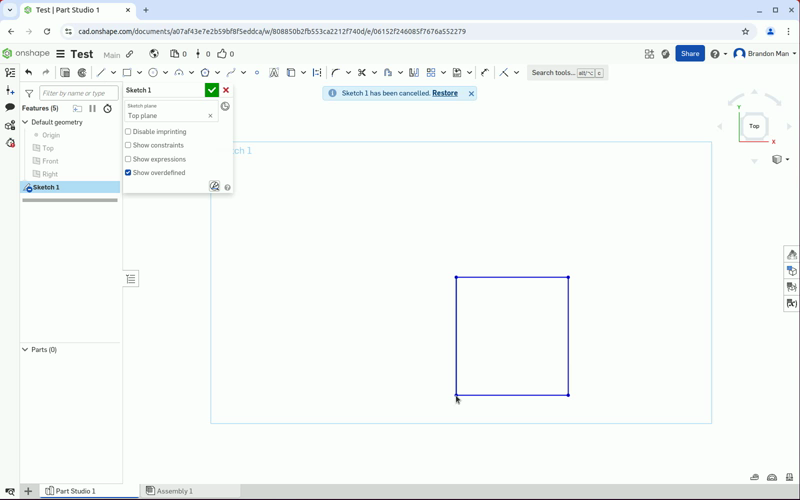
key(c)
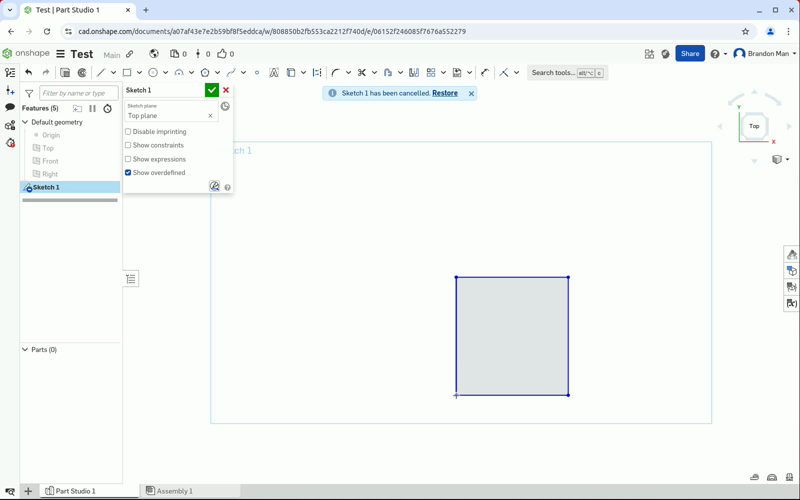
key_down(shift)
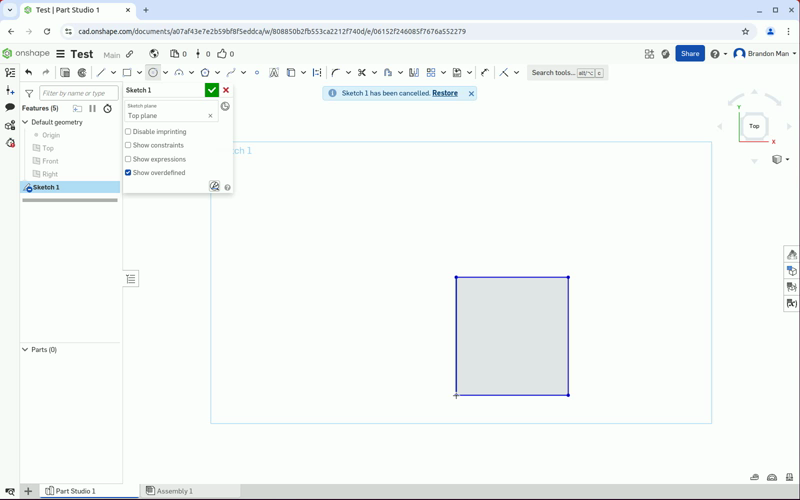
mouse_move(461, 283)
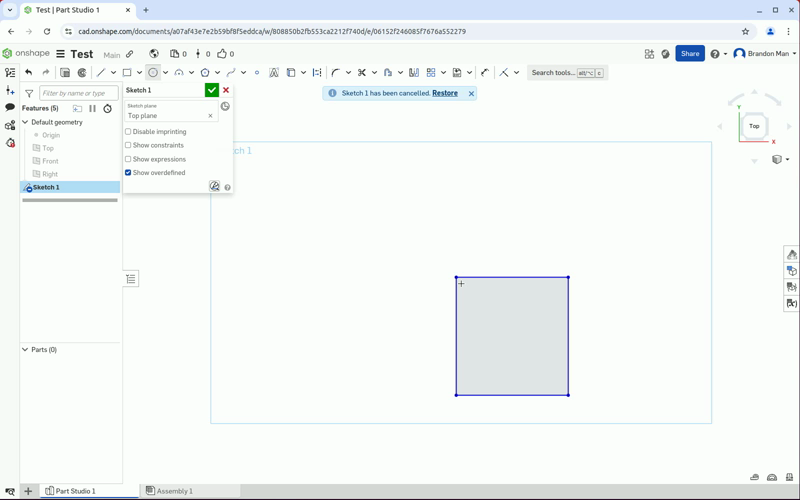
click(461, 283)
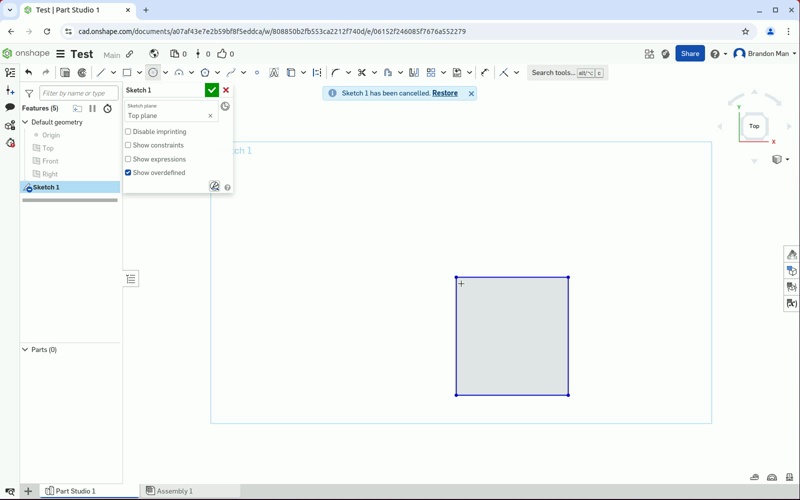
key_up(shift)
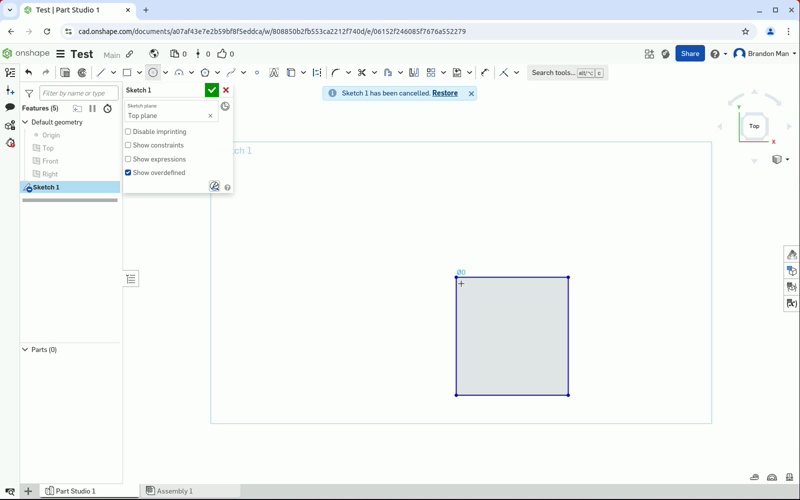
mouse_move(462, 283)
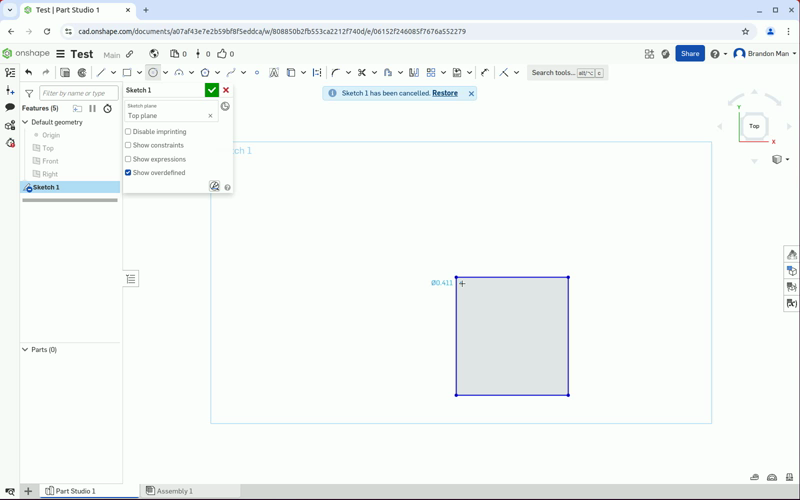
scroll(6)
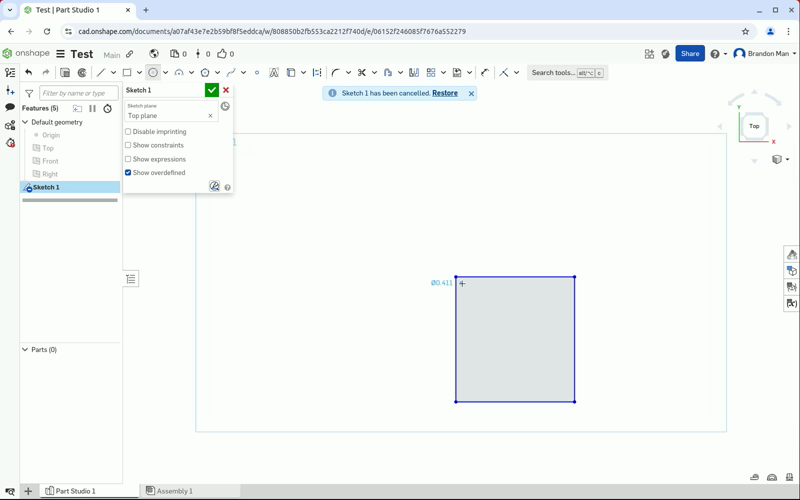
scroll(6)
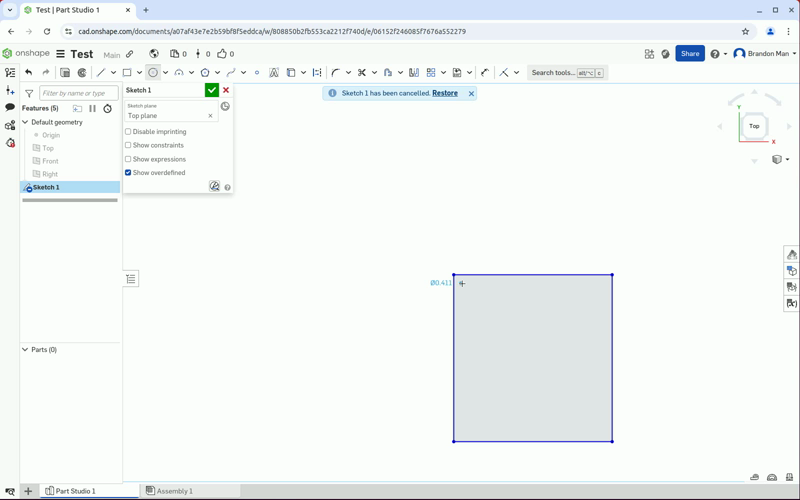
scroll(6)
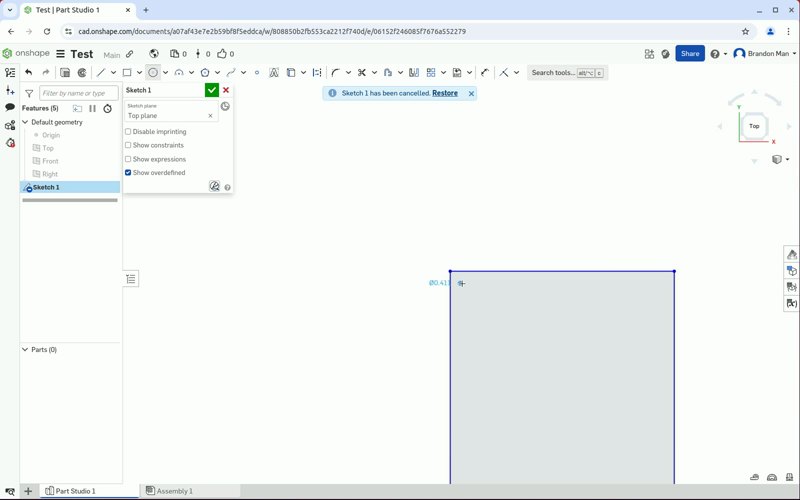
scroll(6)
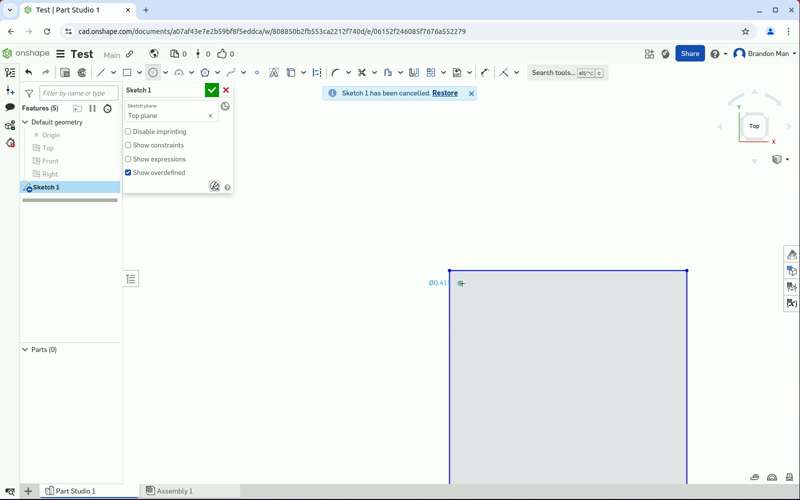
scroll(6)
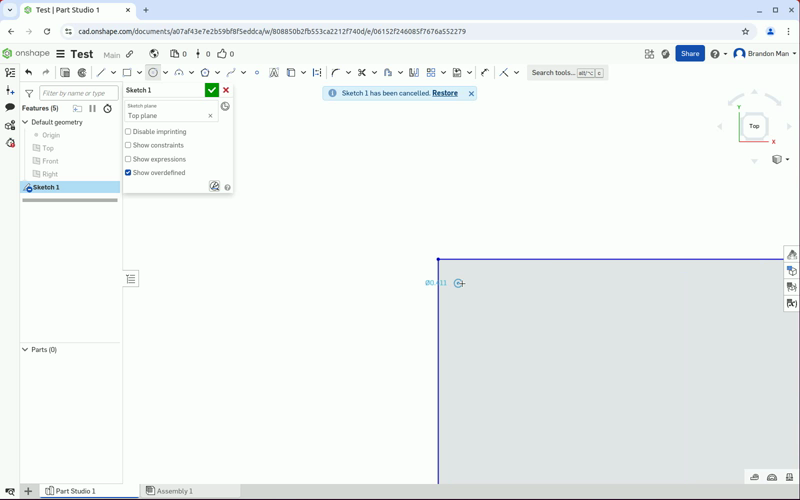
scroll(6)
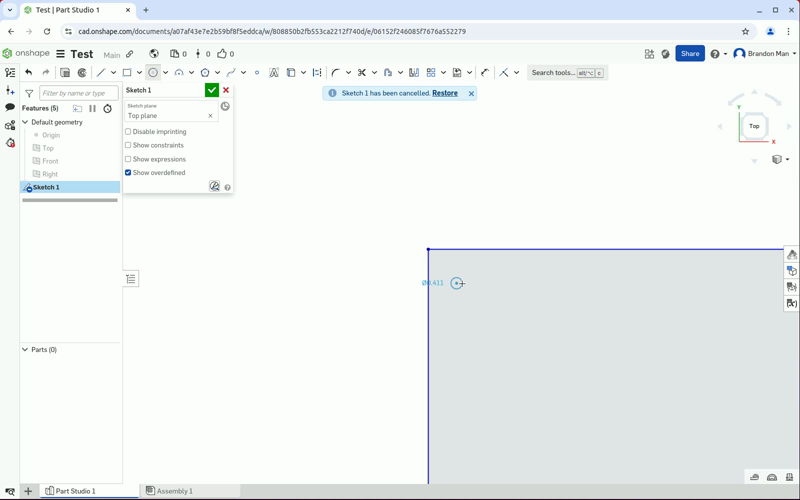
scroll(6)
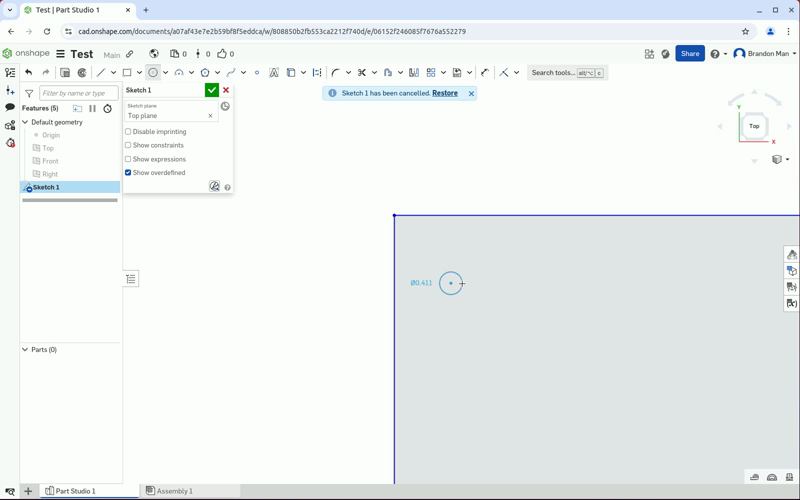
click(462, 283)
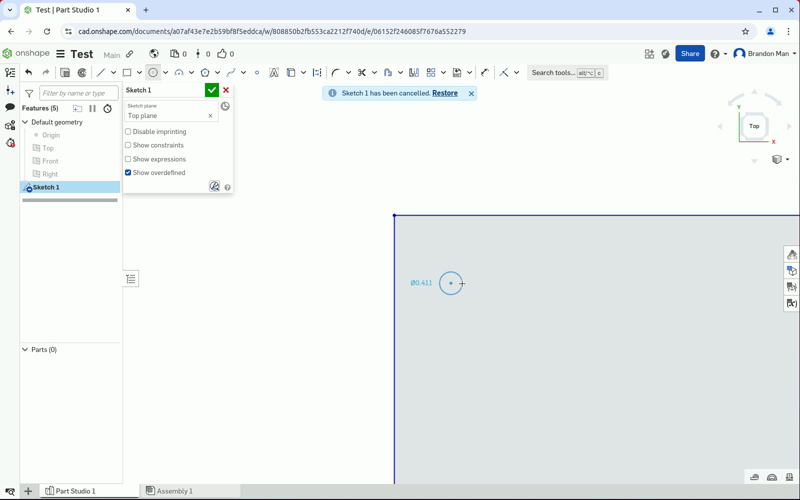
scroll(-6)
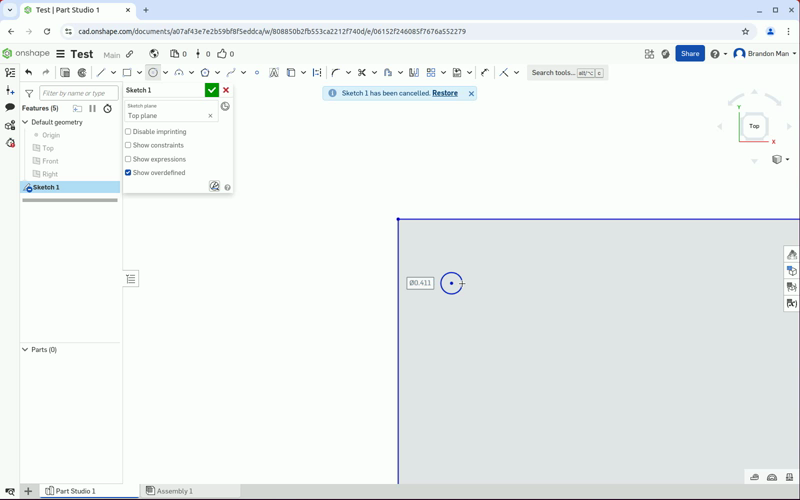
scroll(-6)
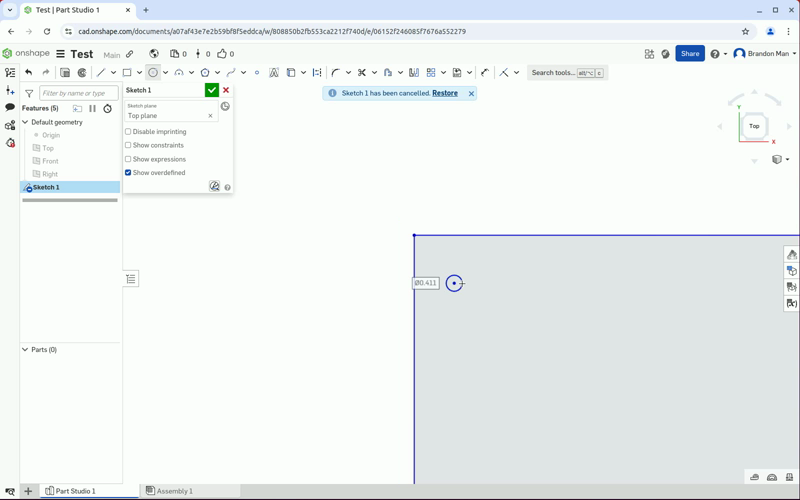
scroll(-6)
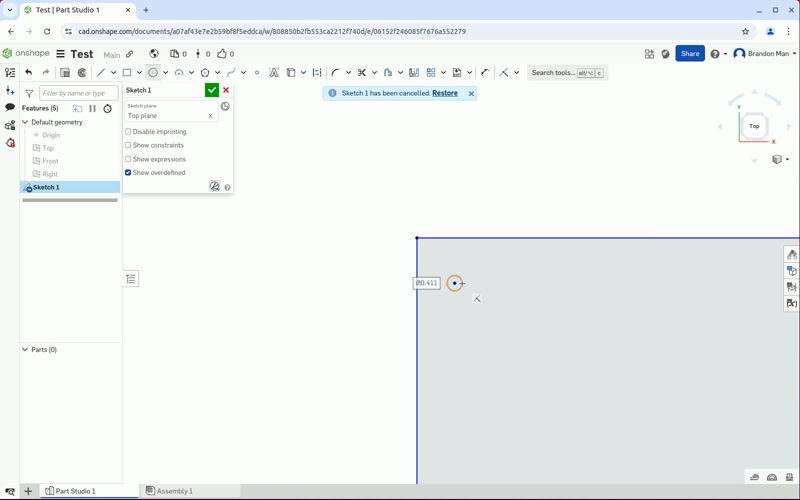
scroll(-6)
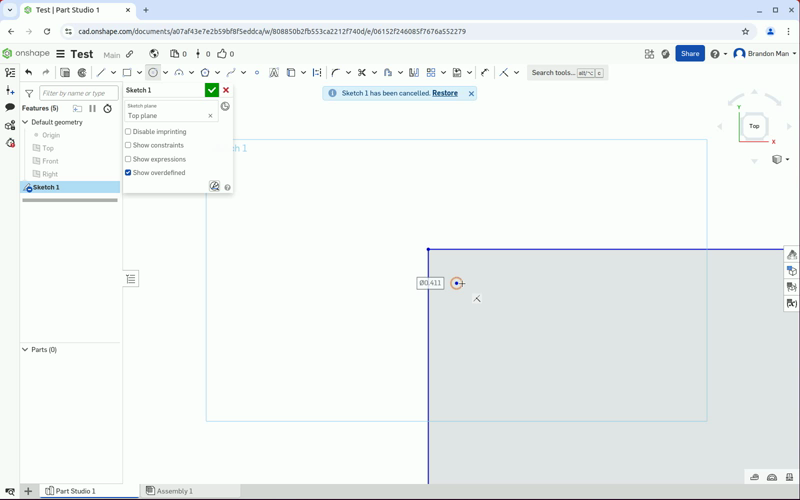
scroll(-6)
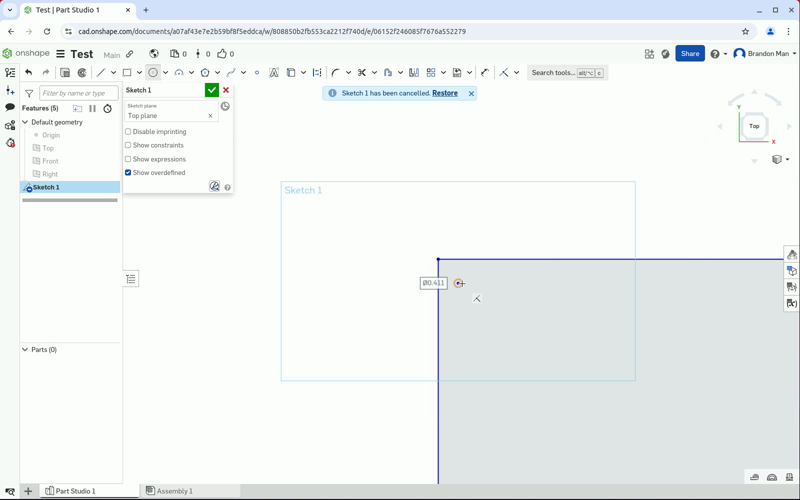
scroll(-6)
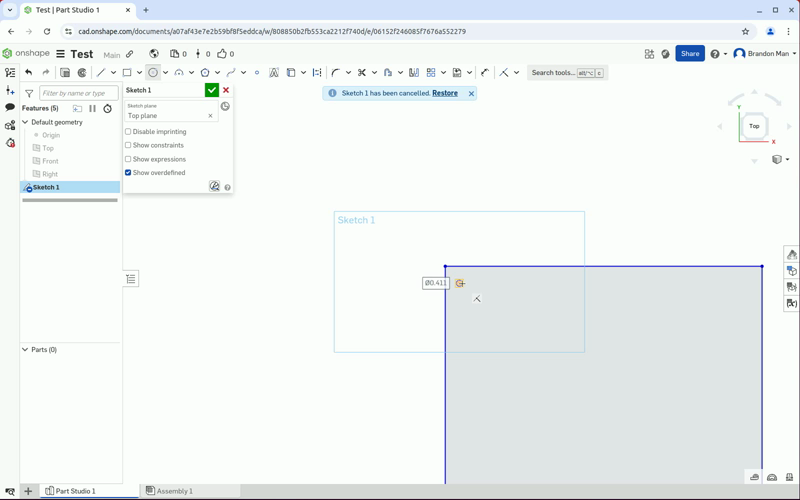
scroll(-6)
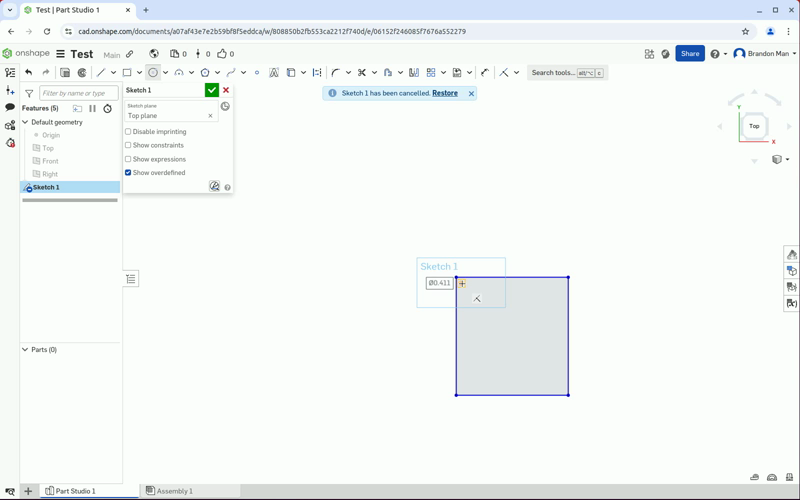
key(esc)
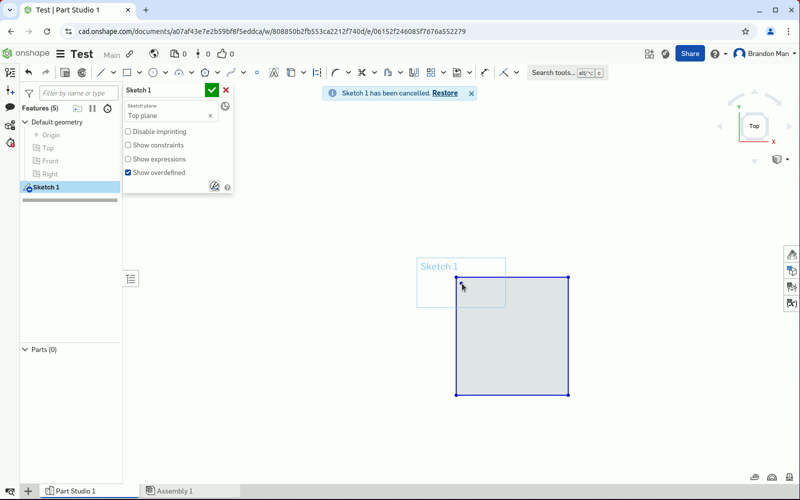
key(c)
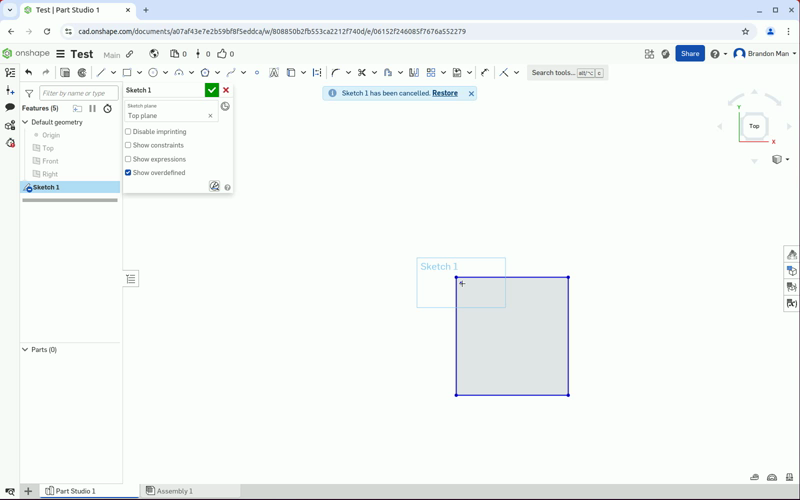
key_down(shift)
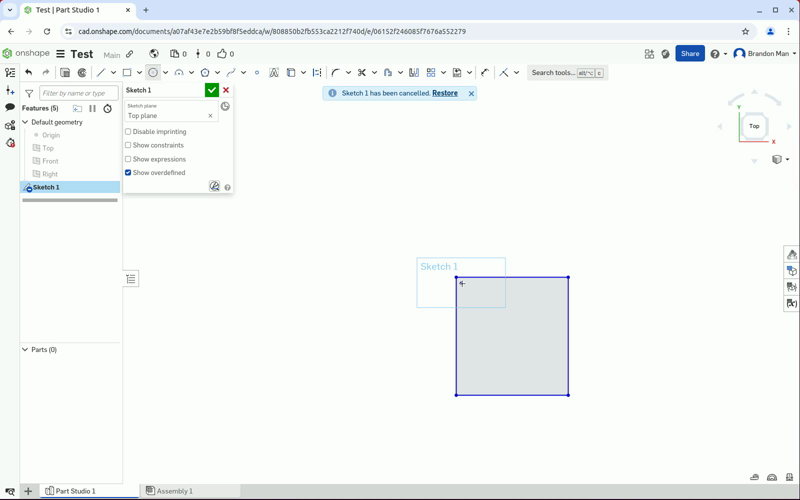
mouse_move(516, 375)
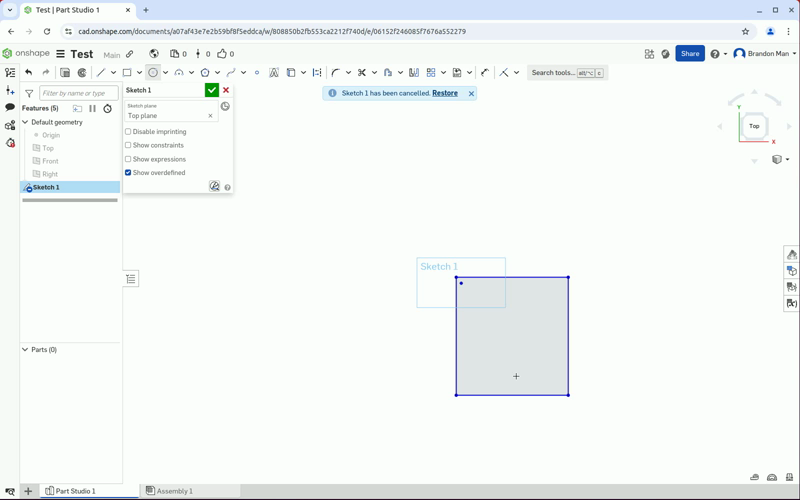
click(516, 375)
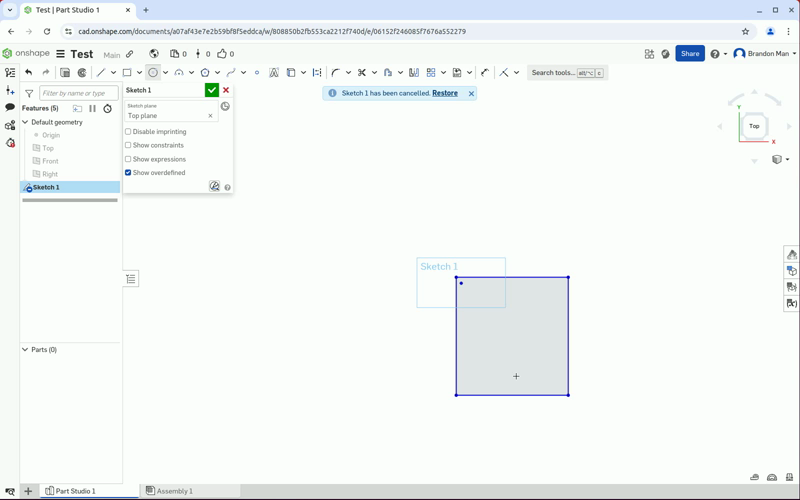
key_up(shift)
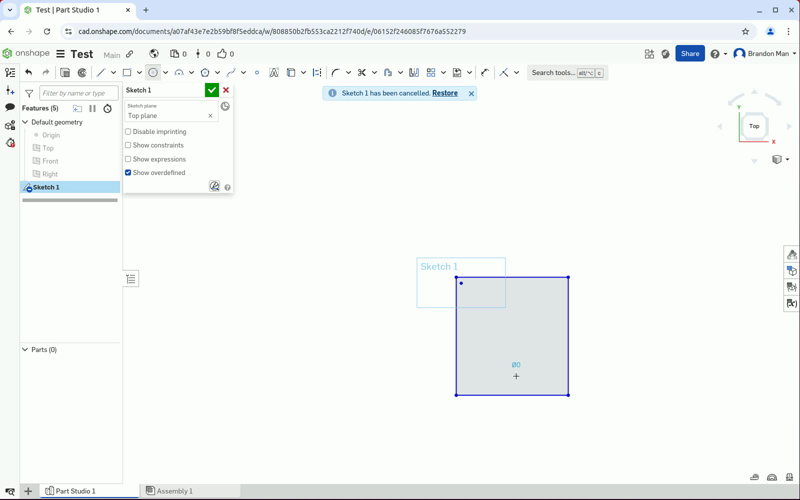
mouse_move(517, 375)
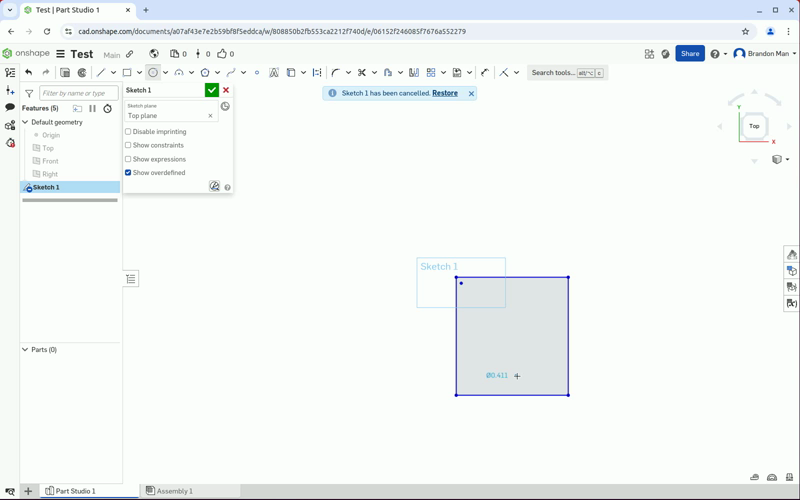
scroll(6)
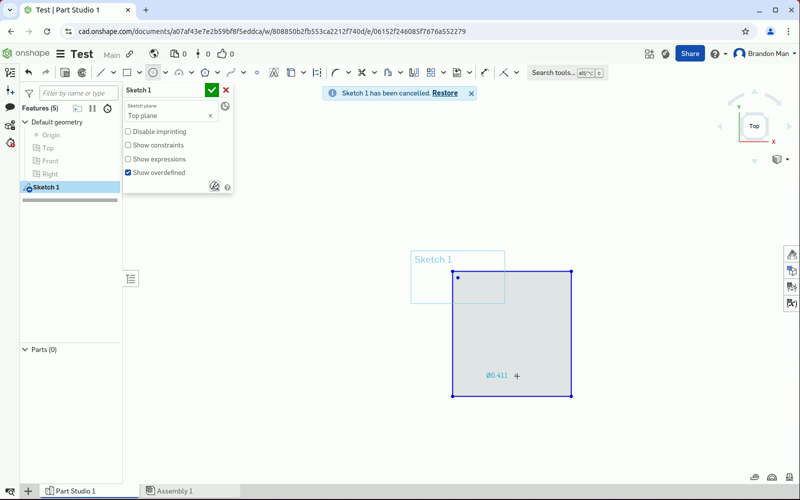
scroll(6)
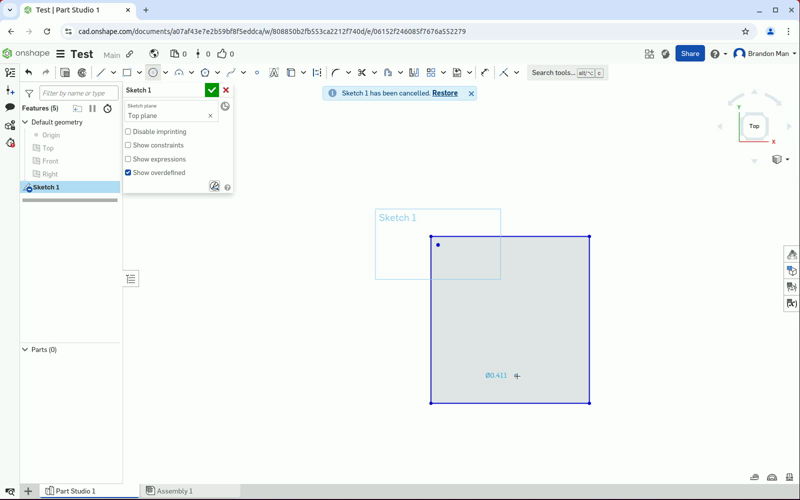
scroll(6)
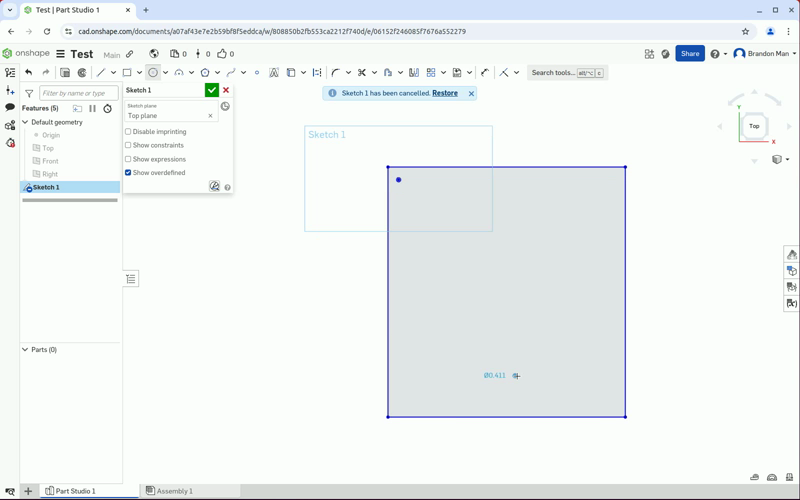
scroll(6)
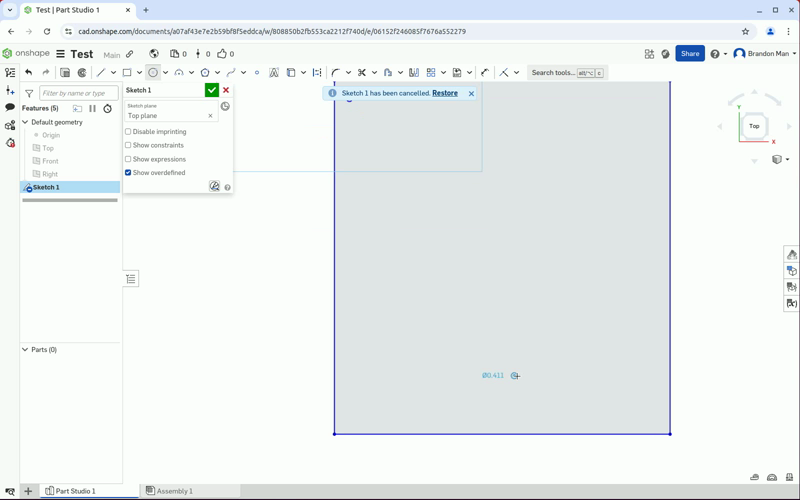
scroll(6)
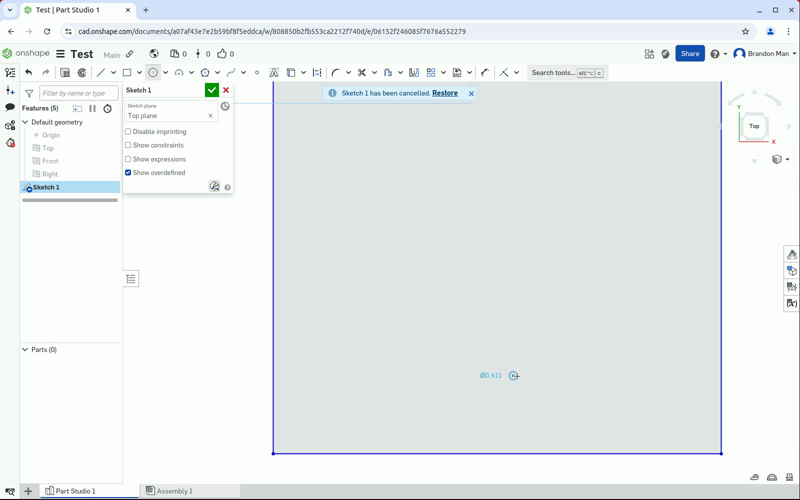
scroll(6)
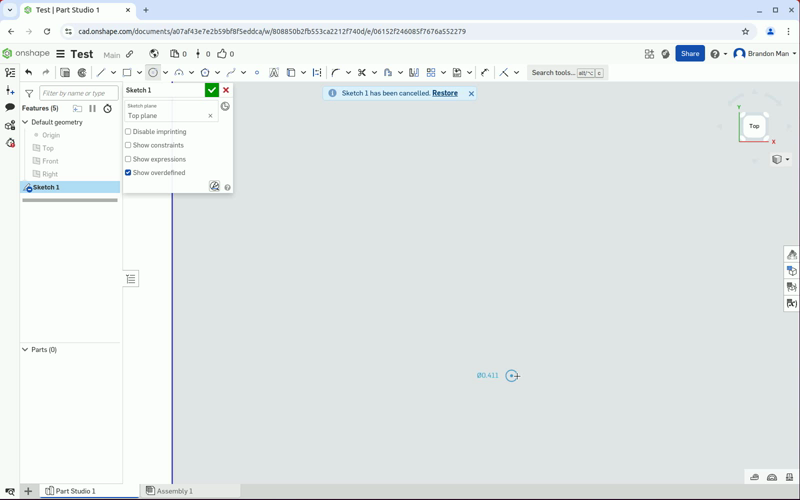
scroll(6)
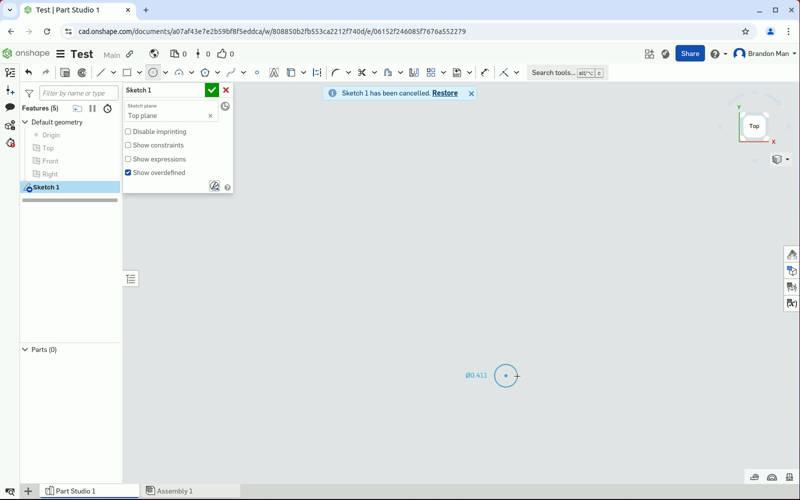
click(517, 375)
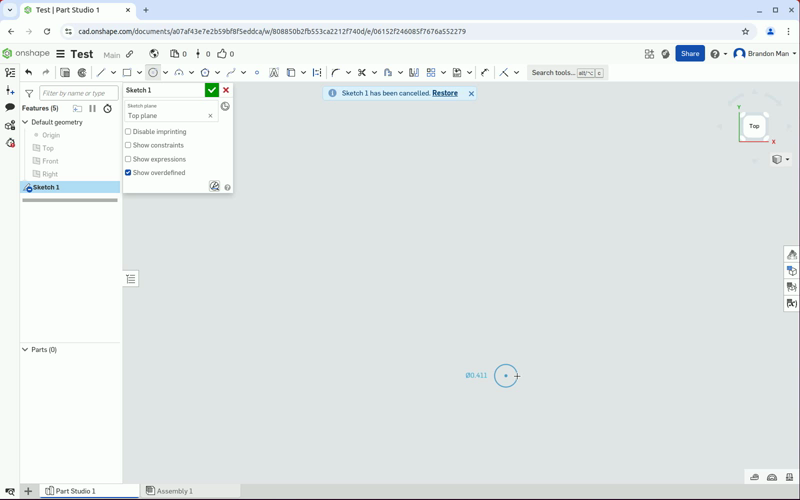
scroll(-6)
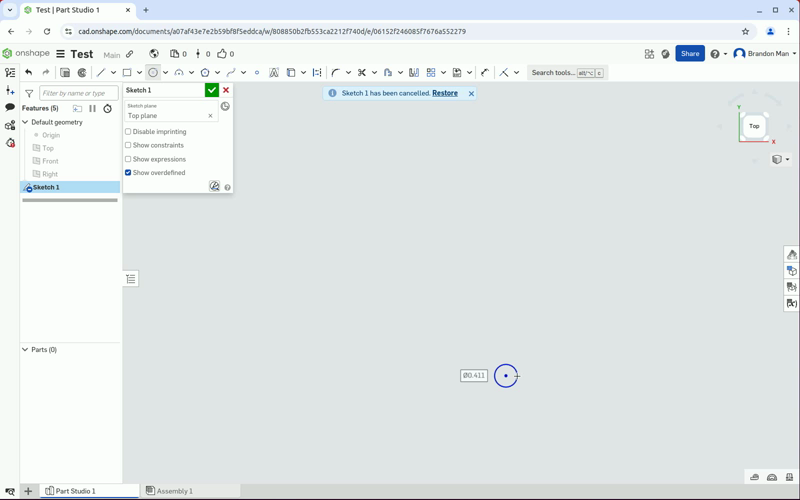
scroll(-6)
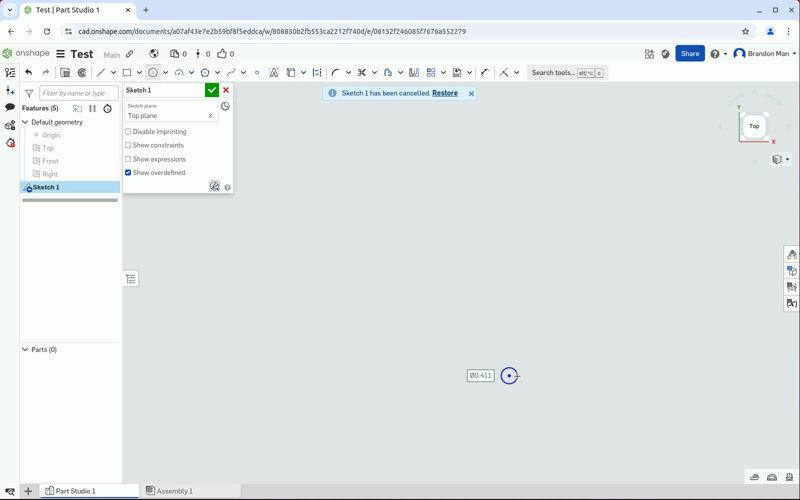
scroll(-6)
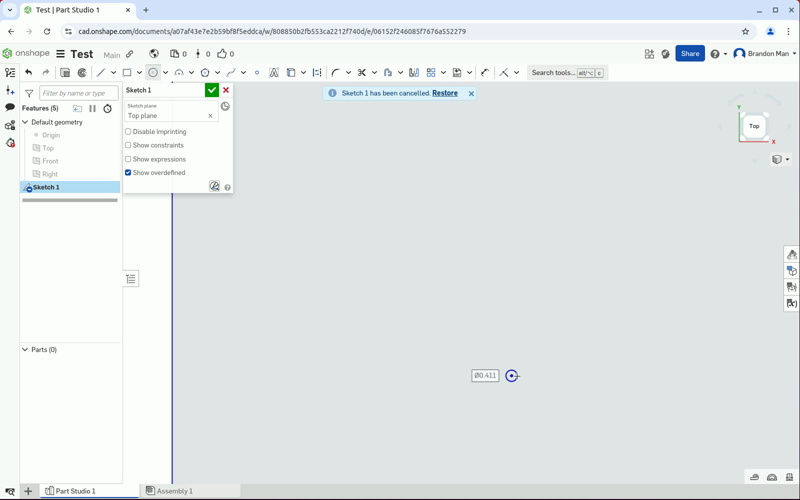
scroll(-6)
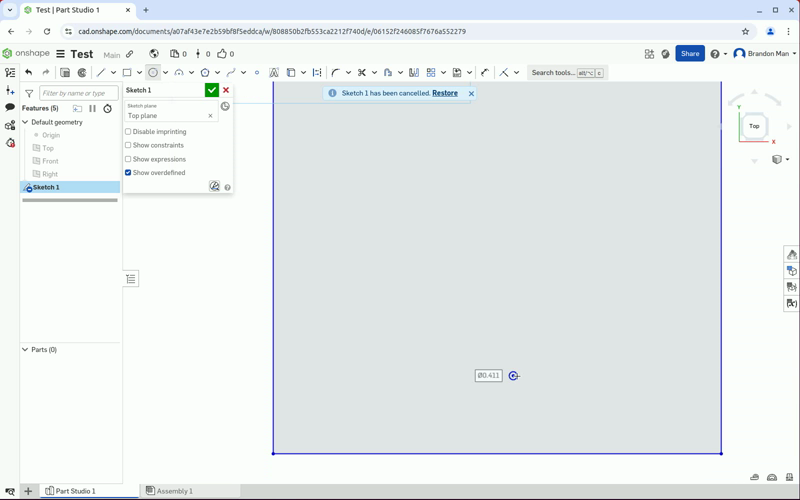
scroll(-6)
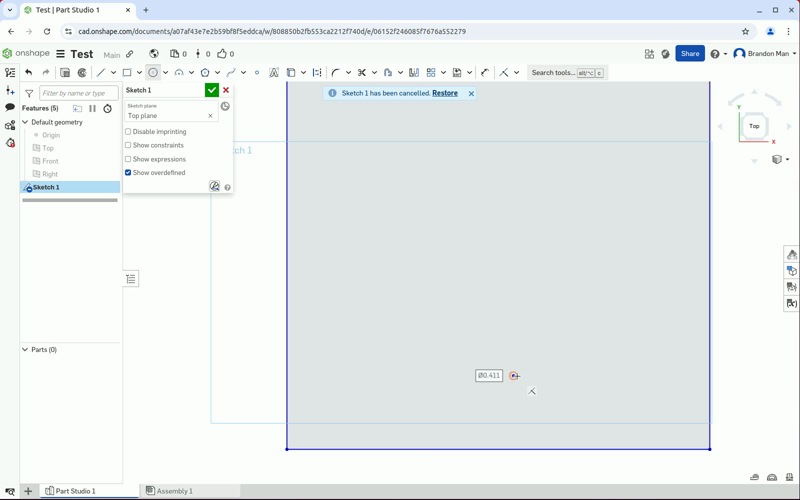
scroll(-6)
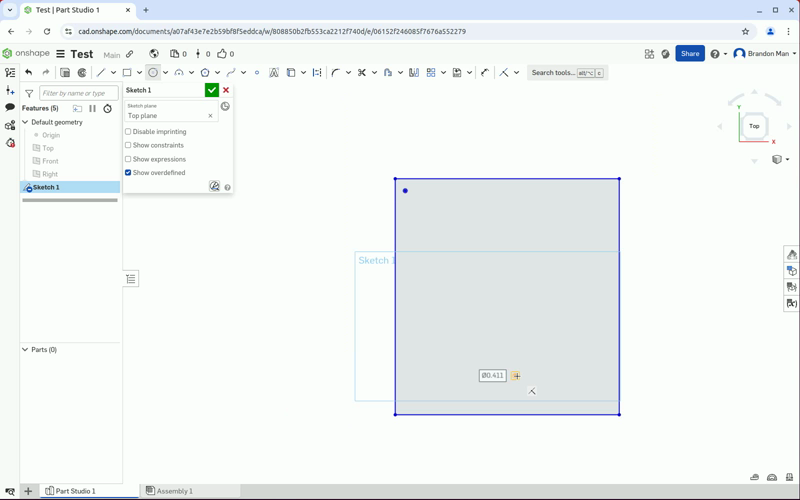
scroll(-6)
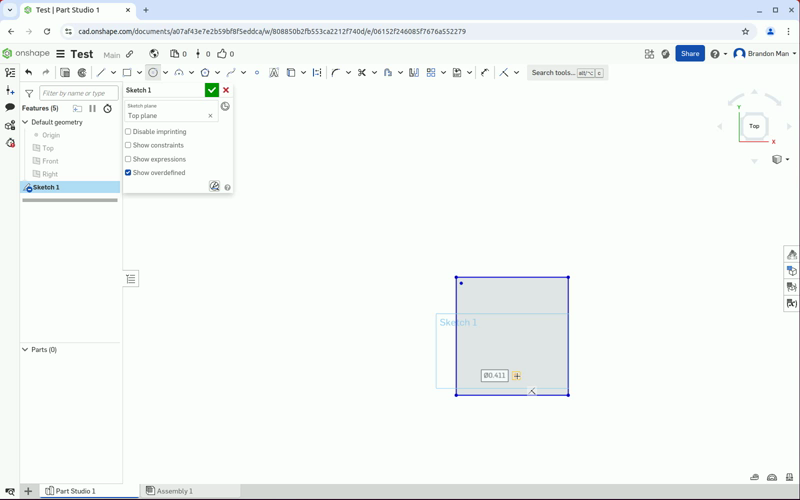
key(esc)
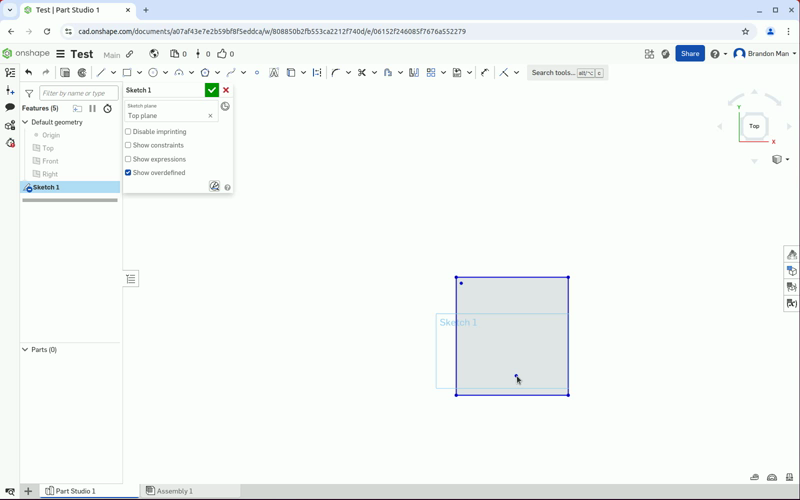
key(c)
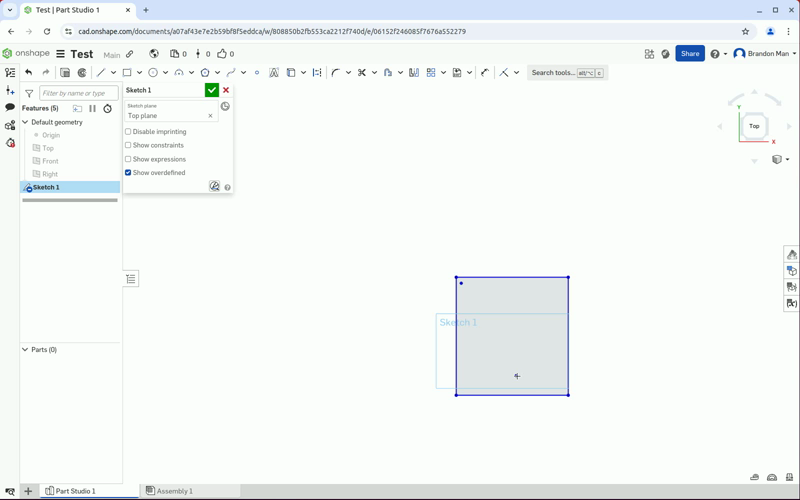
key_down(shift)
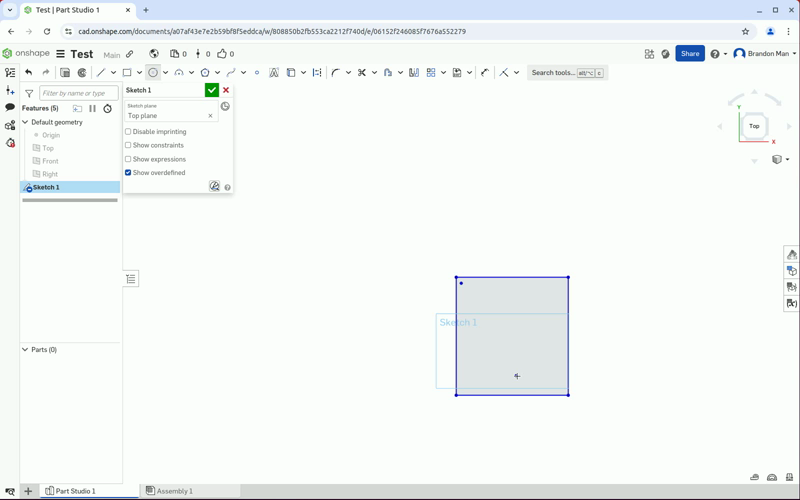
mouse_move(516, 289)
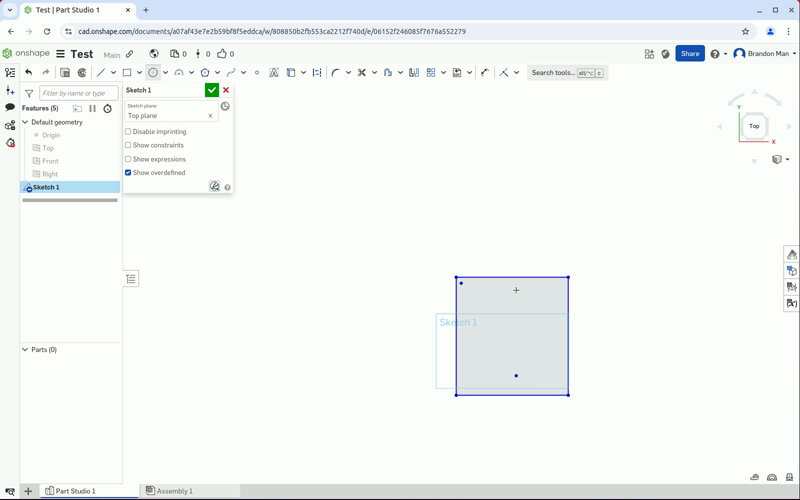
click(516, 289)
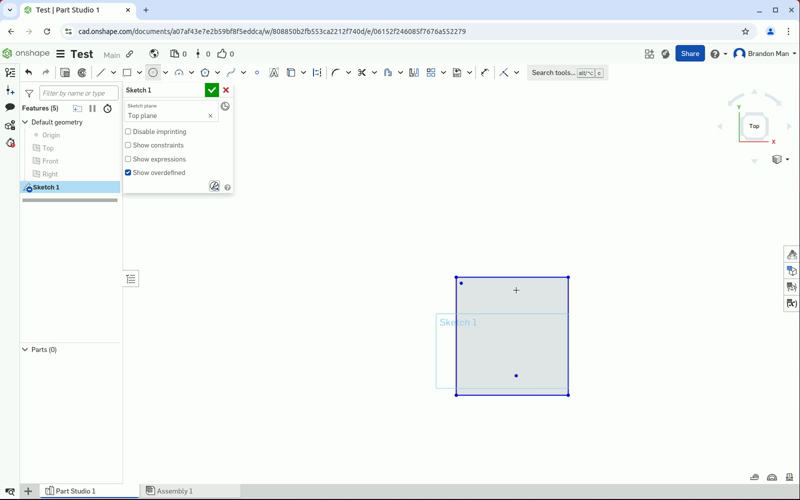
key_up(shift)
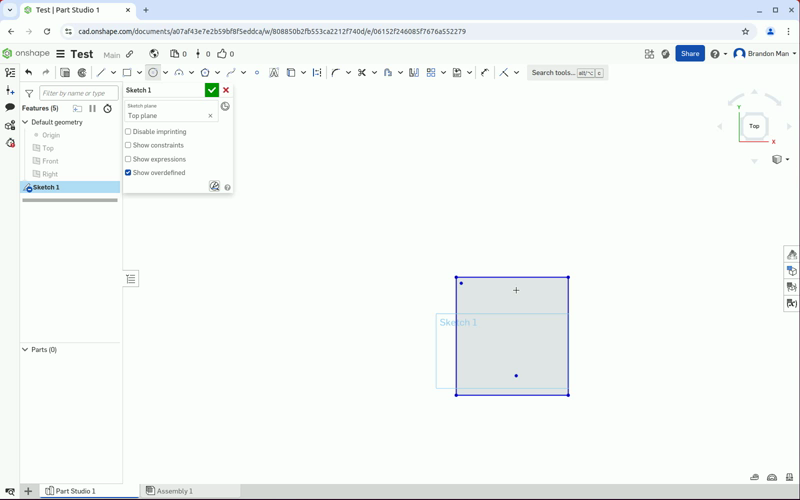
mouse_move(517, 289)
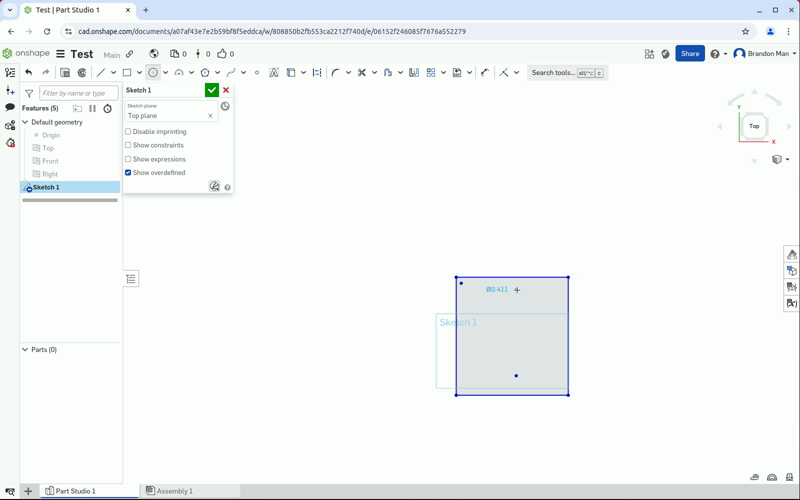
scroll(6)
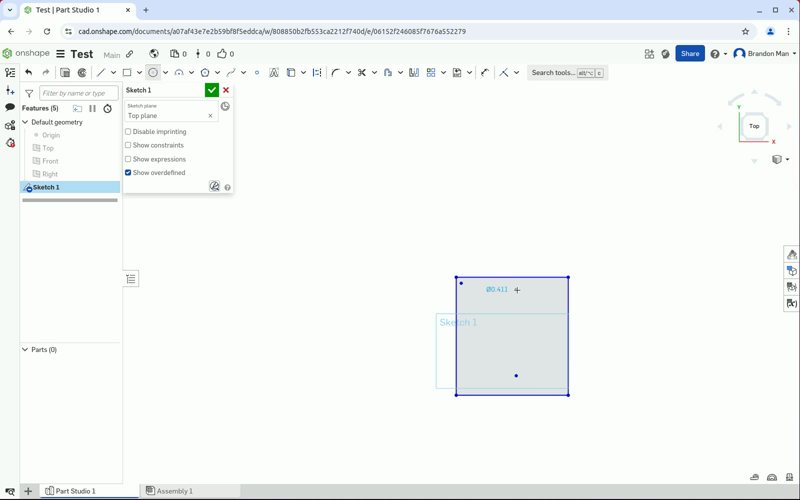
scroll(6)
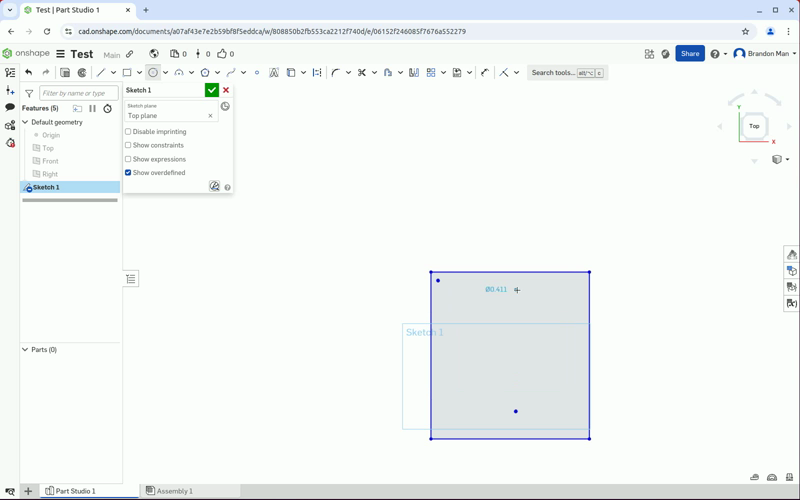
scroll(6)
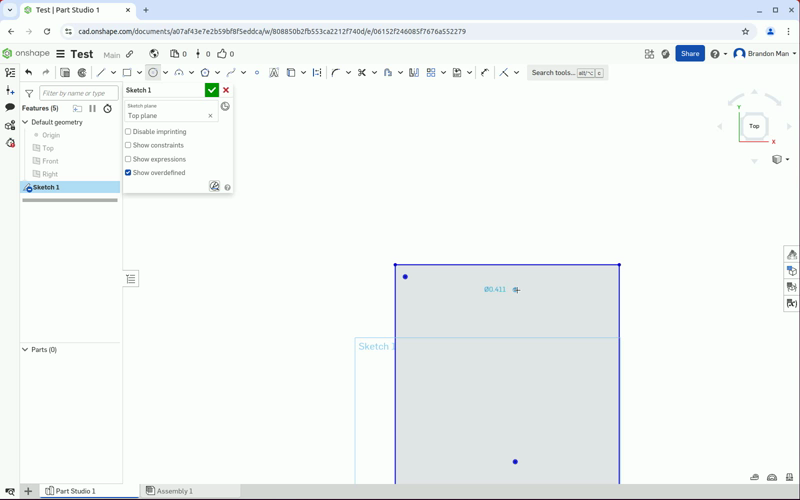
scroll(6)
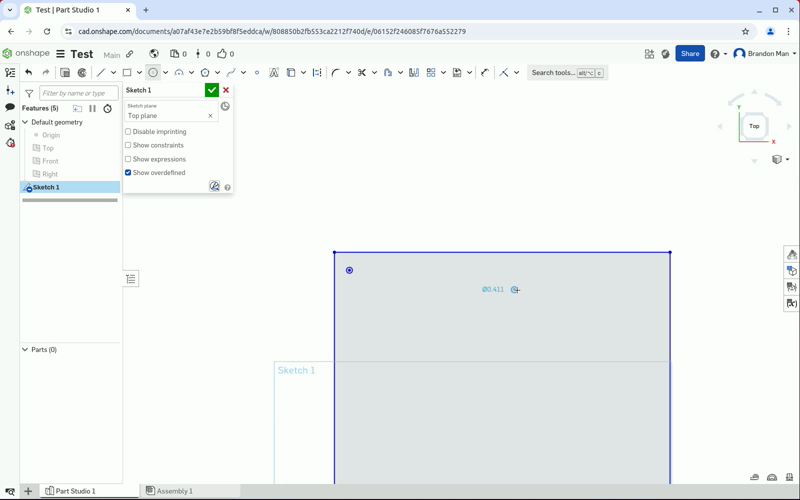
scroll(6)
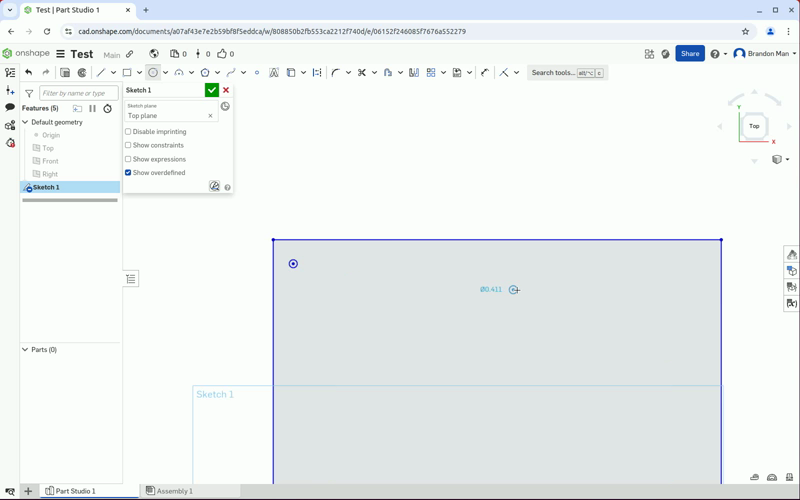
scroll(6)
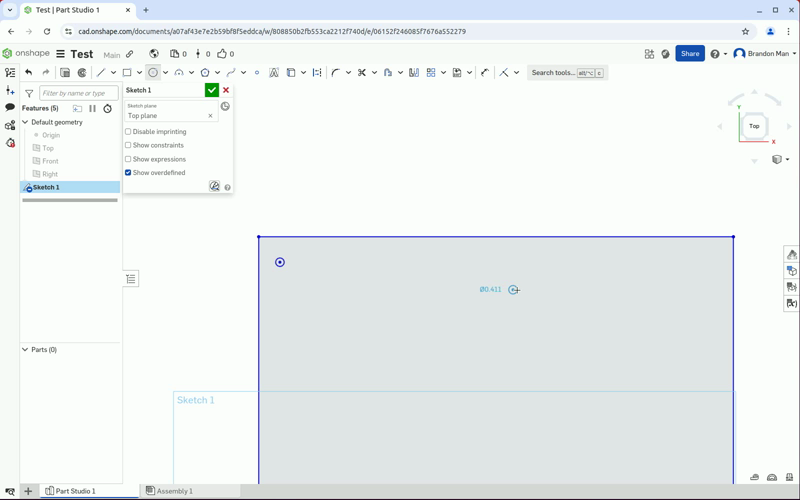
scroll(6)
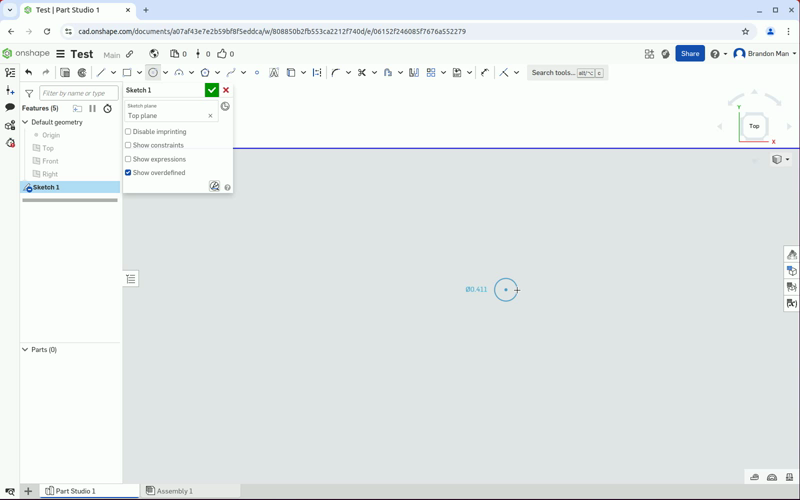
click(517, 289)
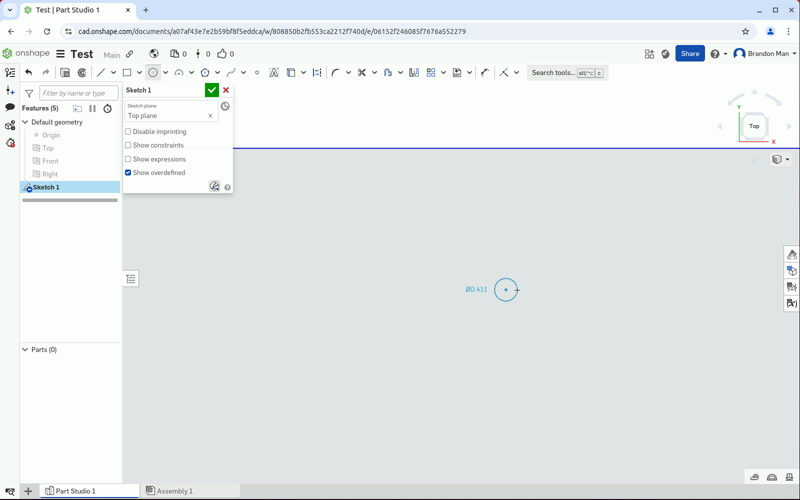
scroll(-6)
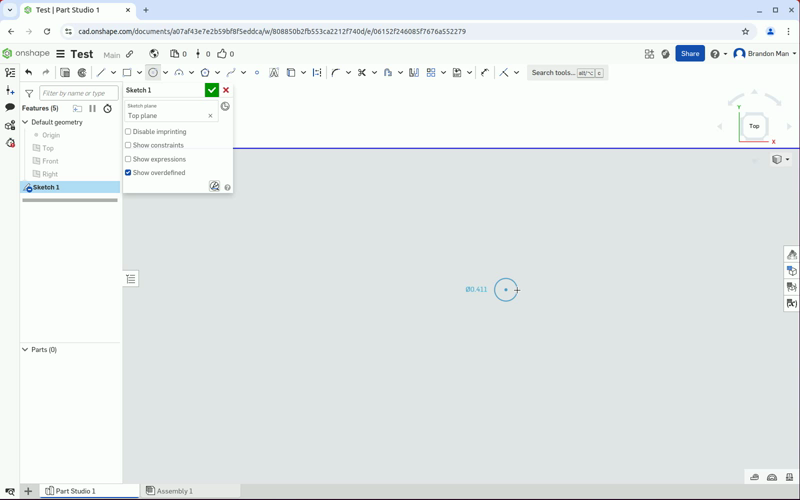
scroll(-6)
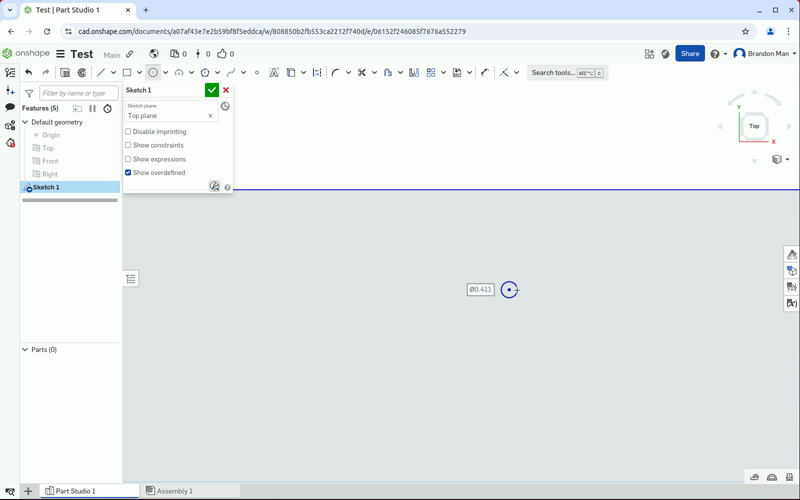
scroll(-6)
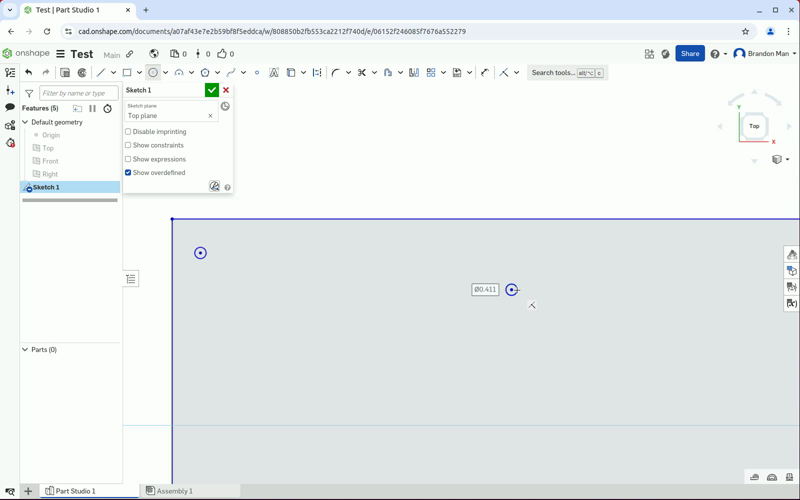
scroll(-6)
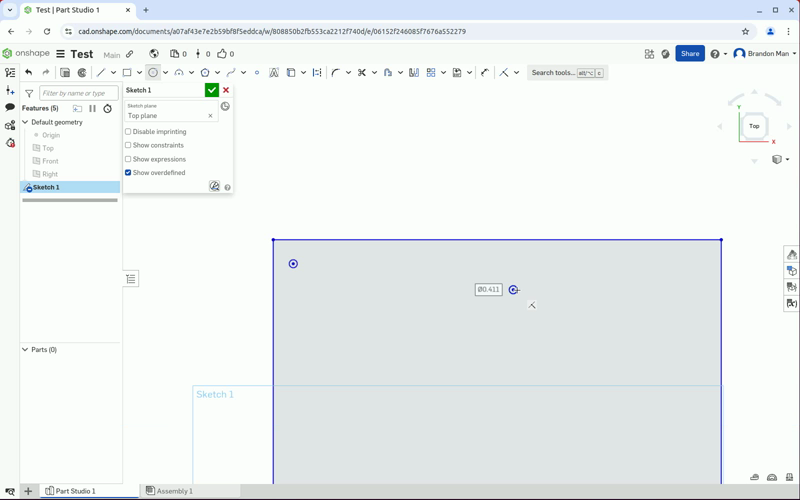
scroll(-6)
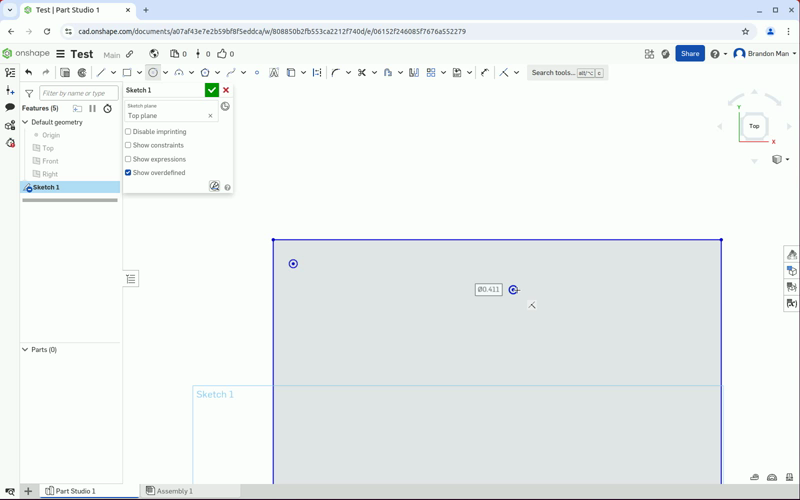
scroll(-6)
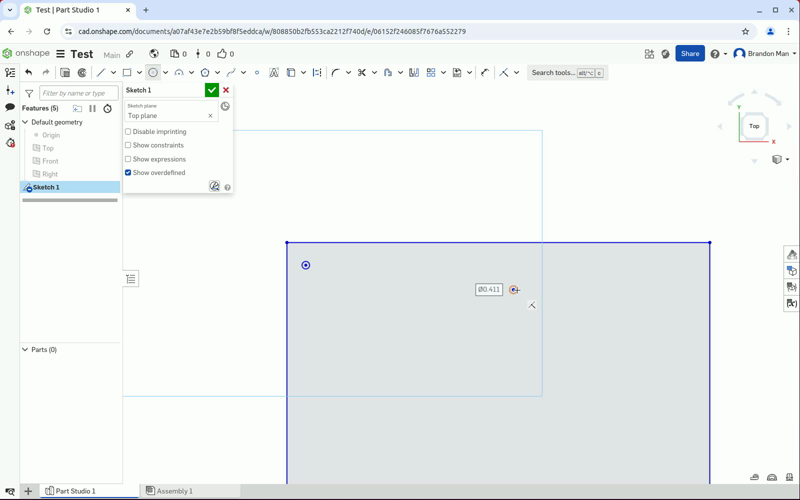
scroll(-6)
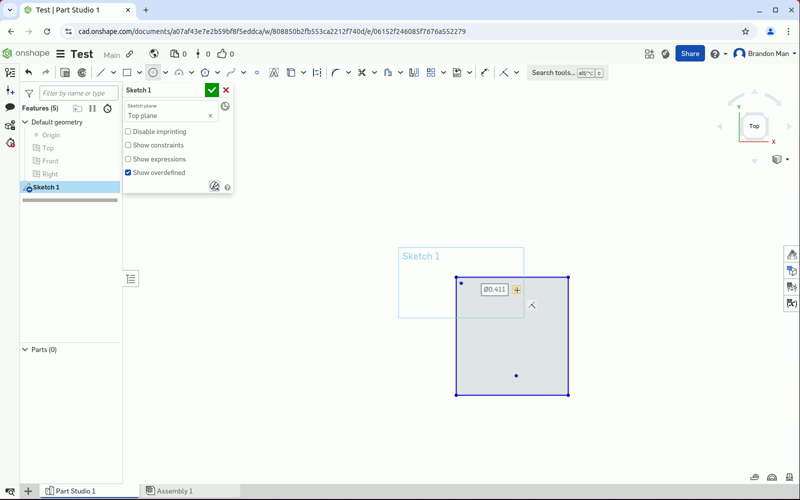
key(esc)
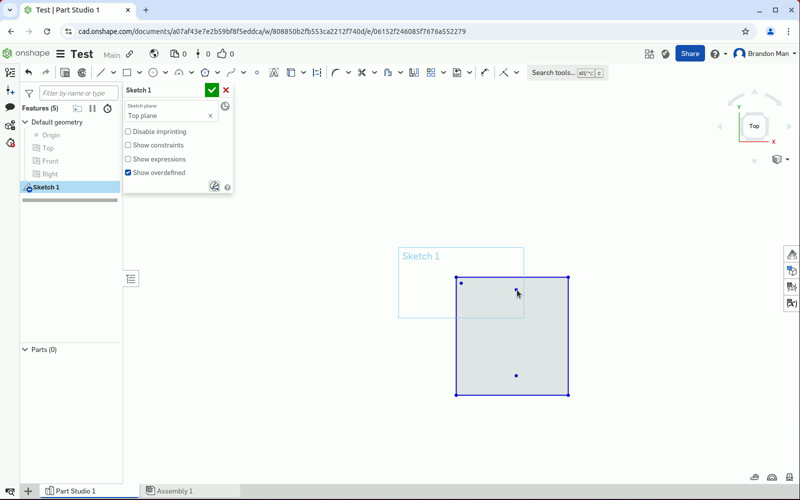
key(c)
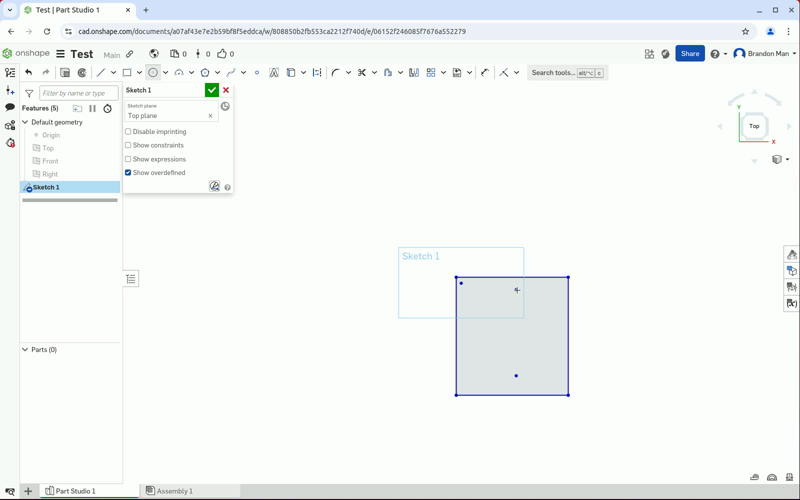
key_down(shift)
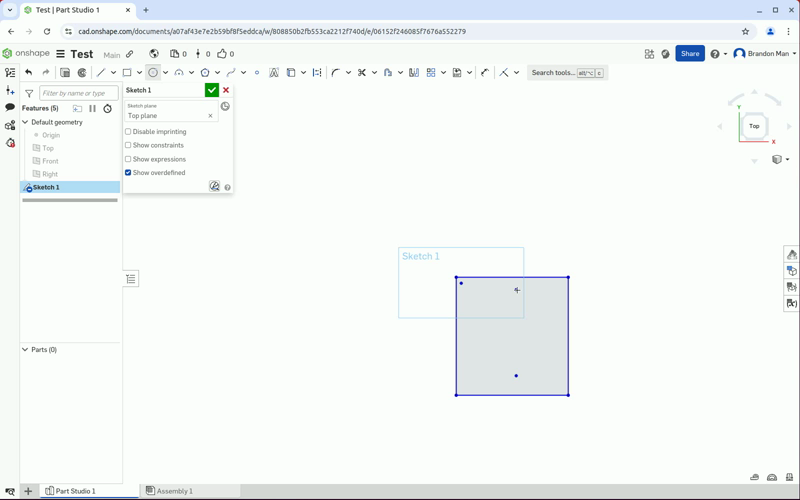
mouse_move(559, 283)
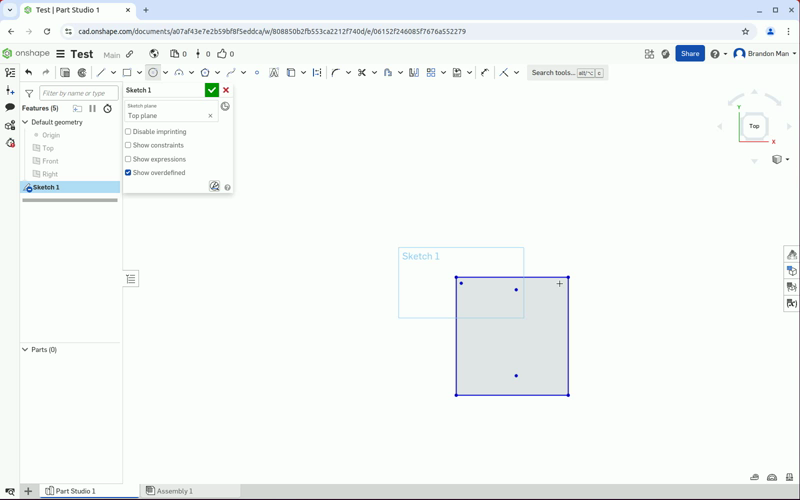
click(559, 283)
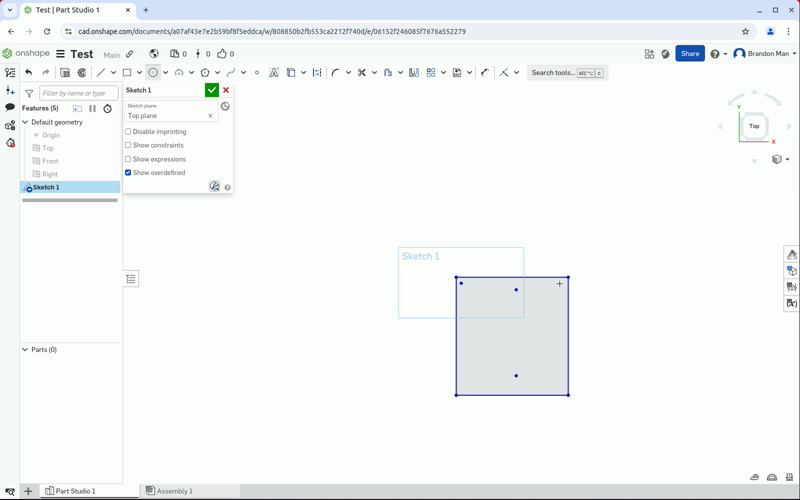
key_up(shift)
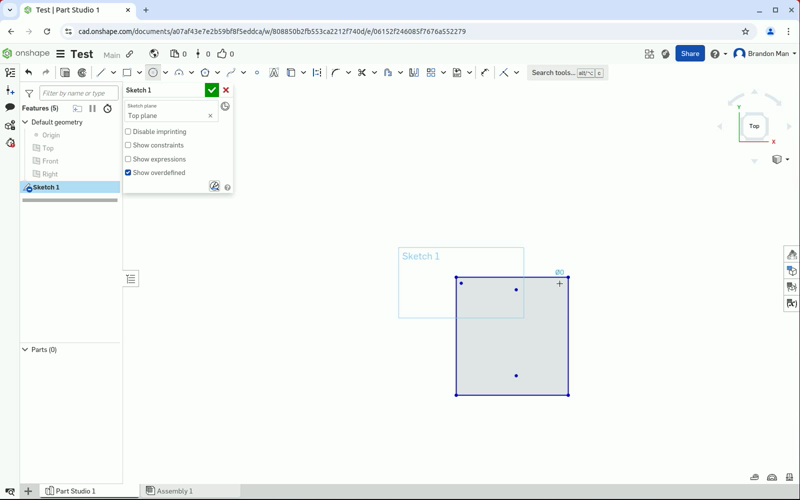
mouse_move(560, 283)
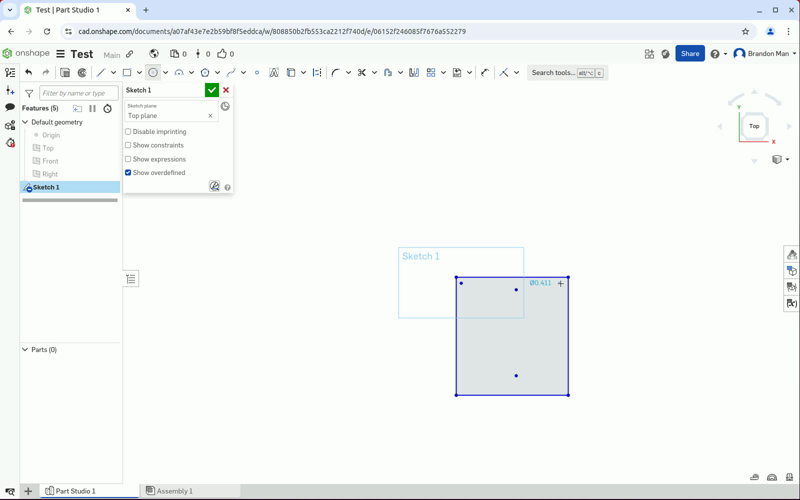
scroll(6)
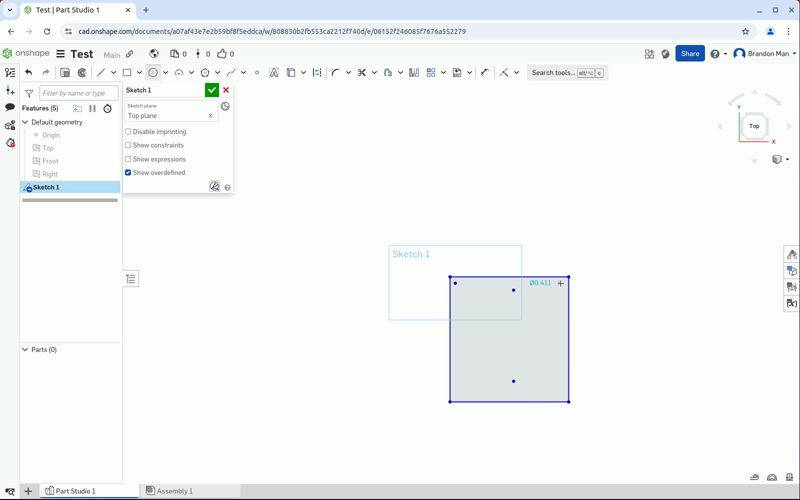
scroll(6)
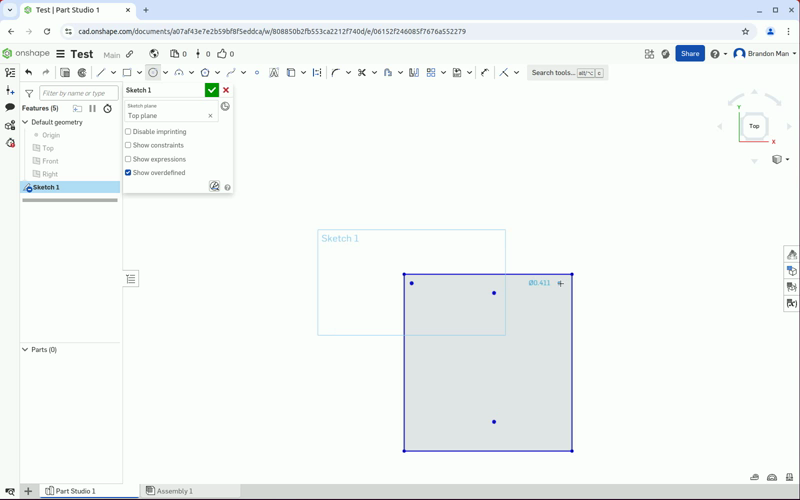
scroll(6)
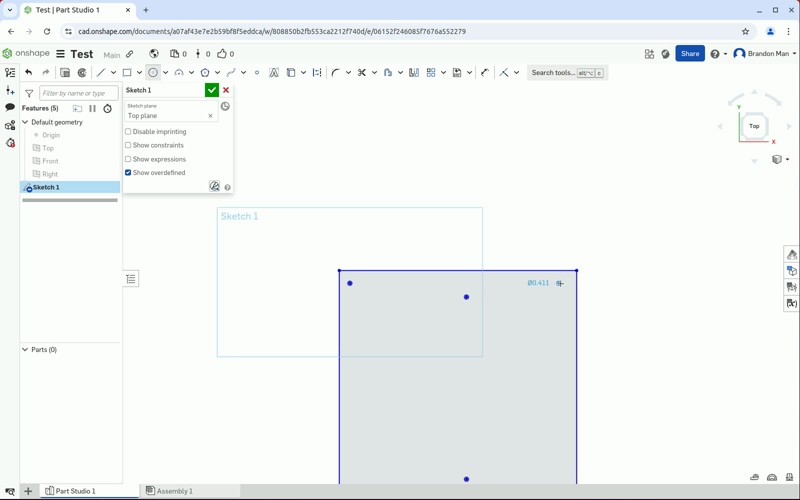
scroll(6)
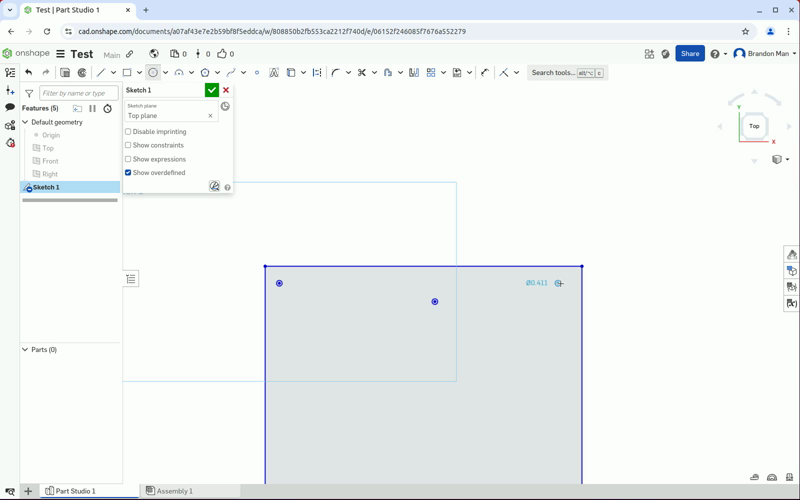
scroll(6)
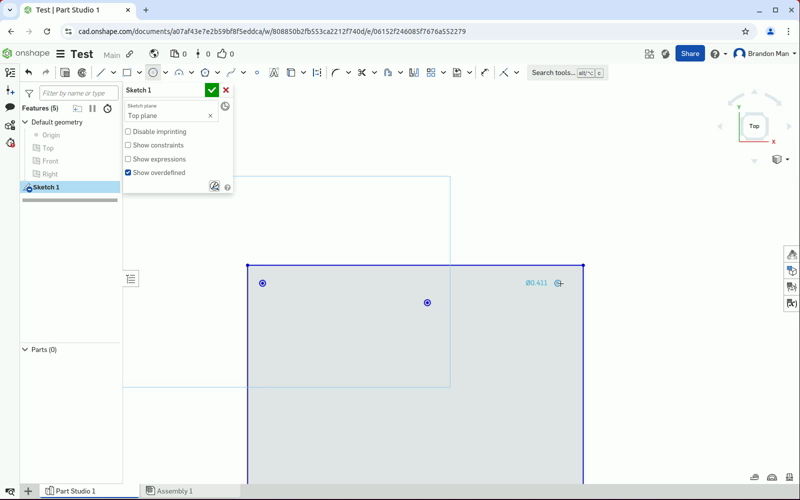
scroll(6)
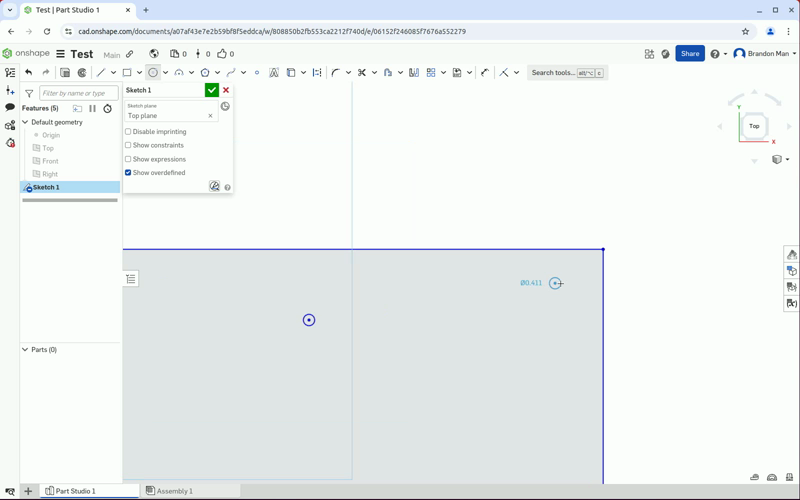
scroll(6)
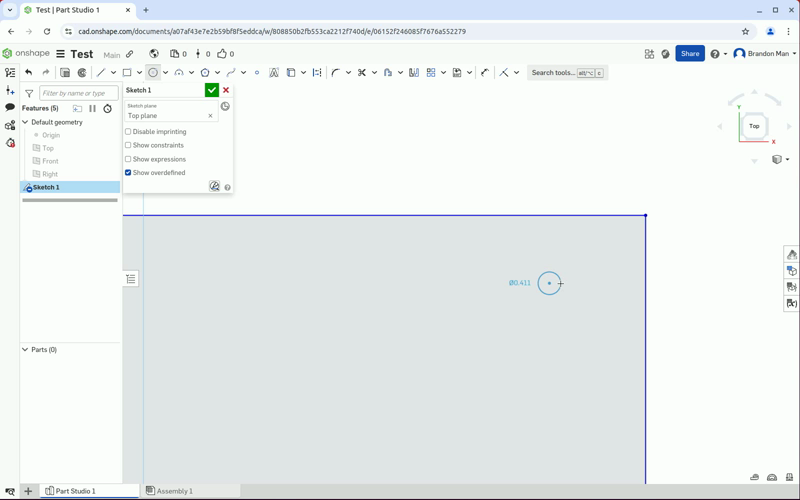
click(560, 283)
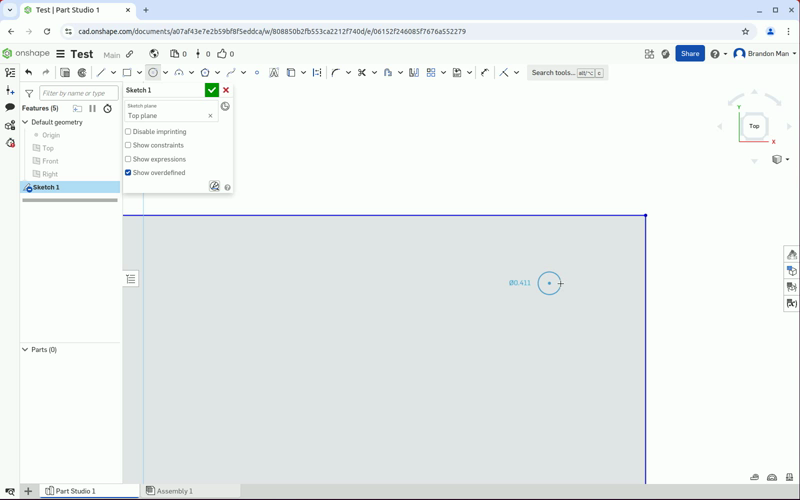
scroll(-6)
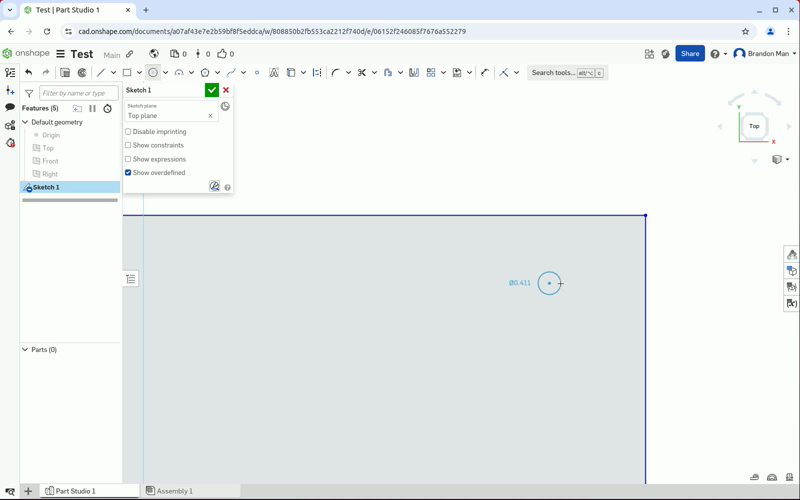
scroll(-6)
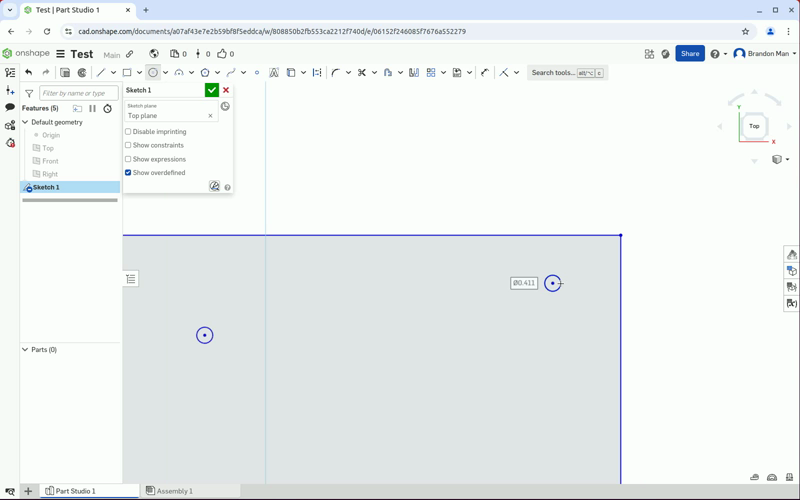
scroll(-6)
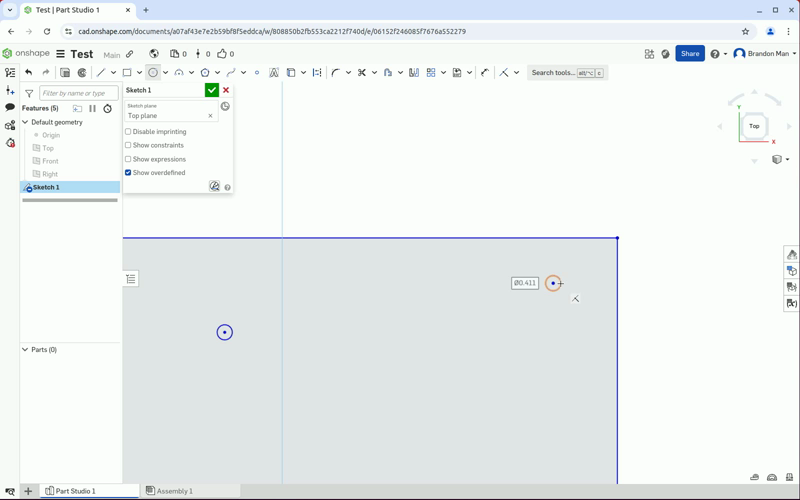
scroll(-6)
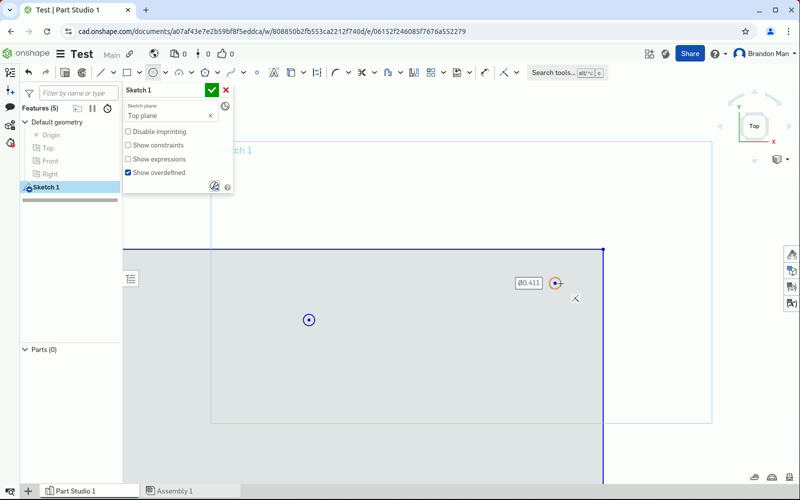
scroll(-6)
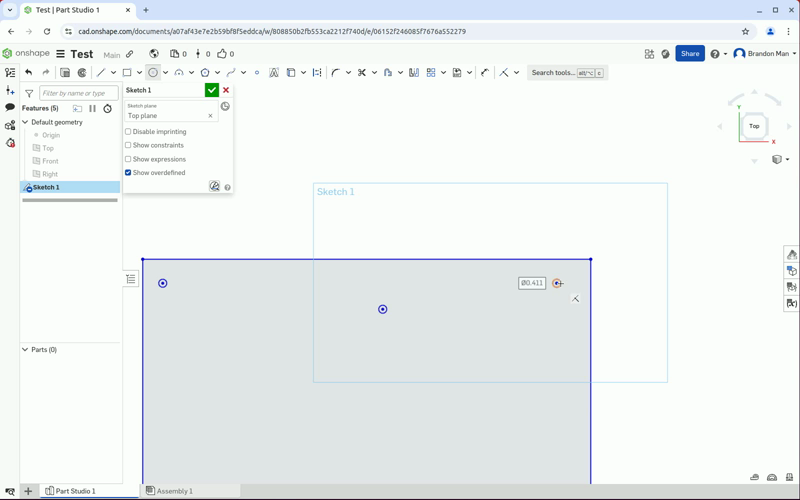
scroll(-6)
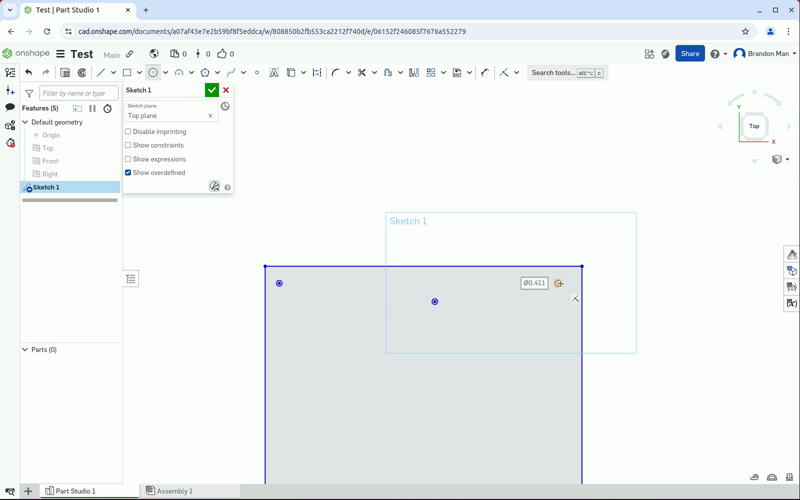
scroll(-6)
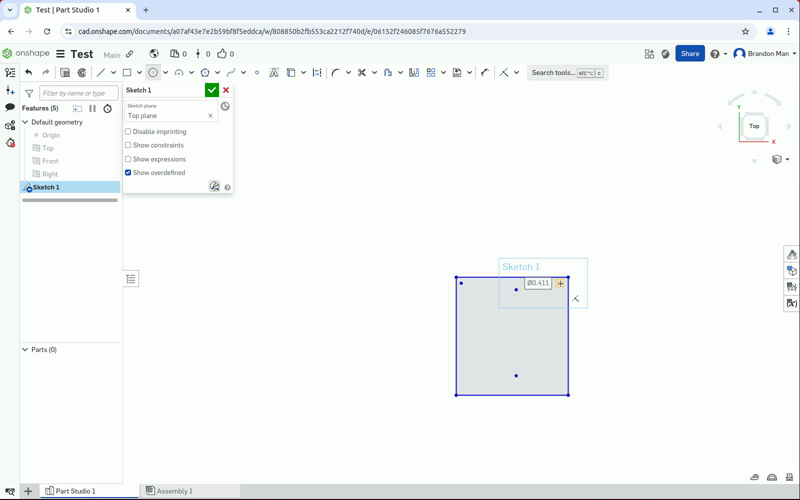
key(esc)
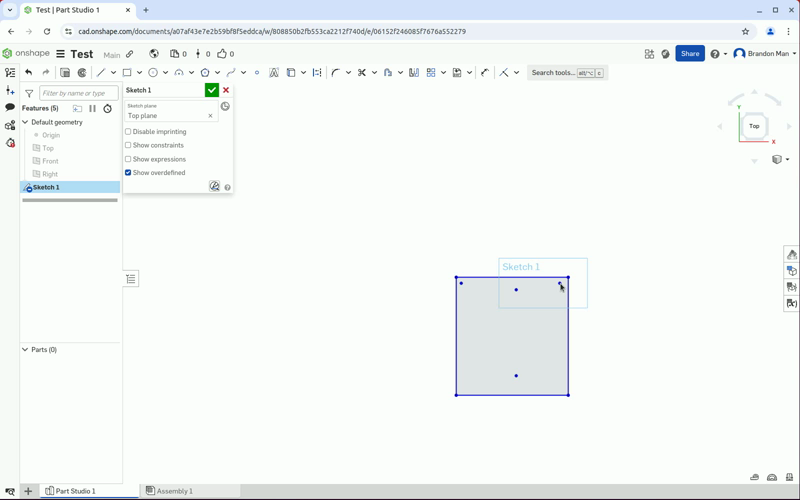
mouse_move(505, 343)
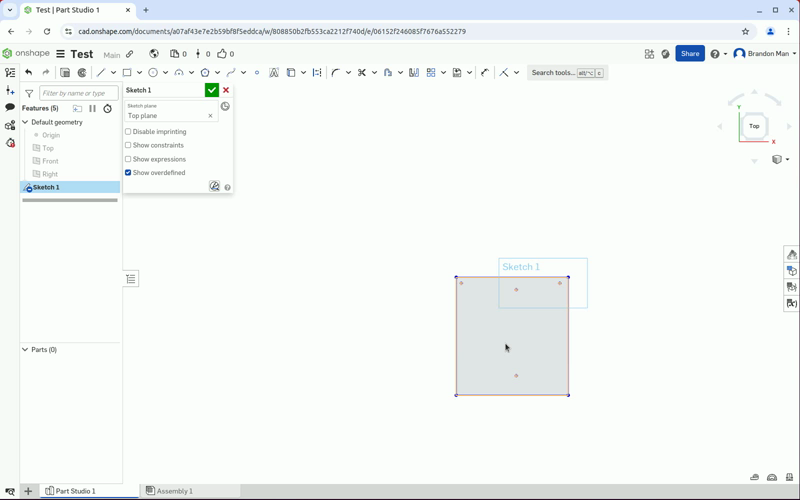
click(505, 343)
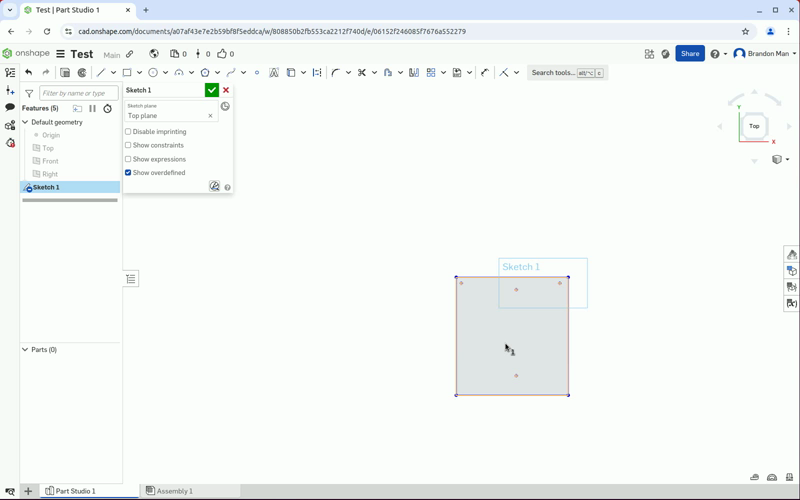
mouse_move(73, 352)
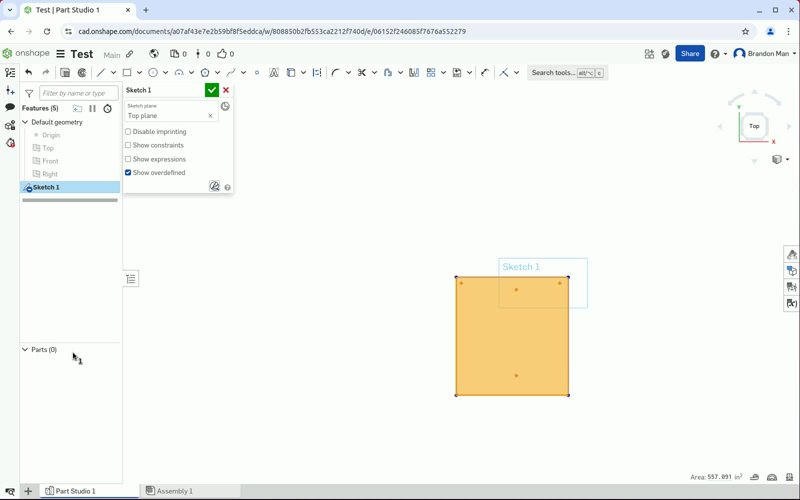
key(shift+y)
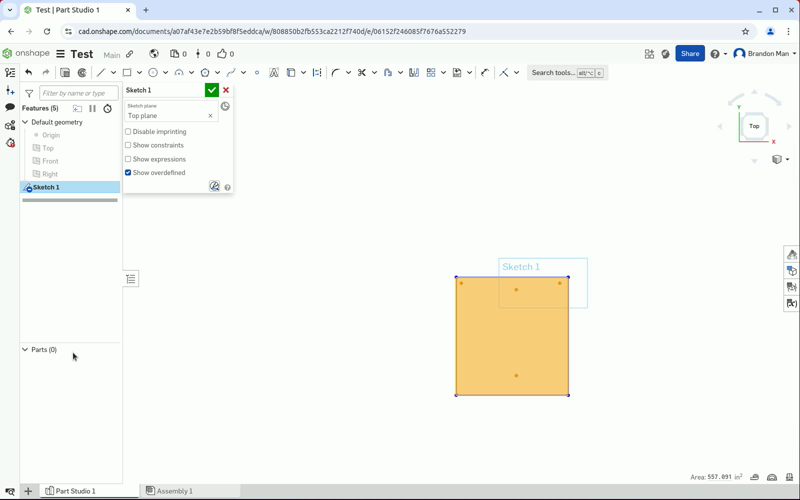
key(shift+e)
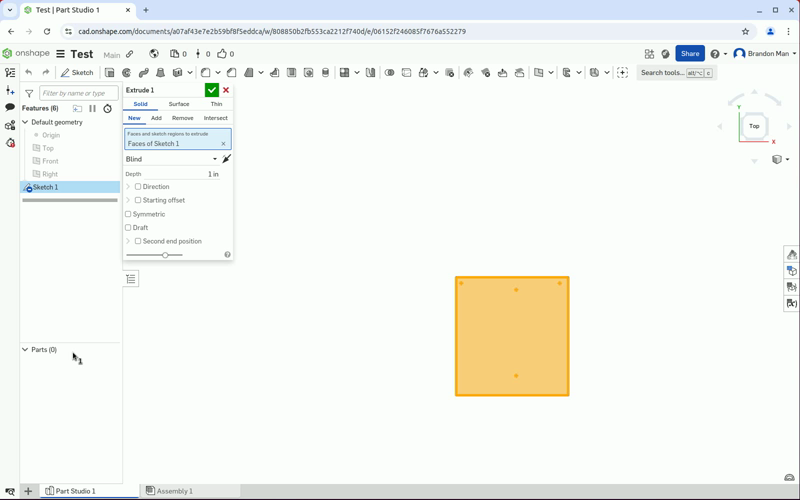
mouse_move(143, 106)
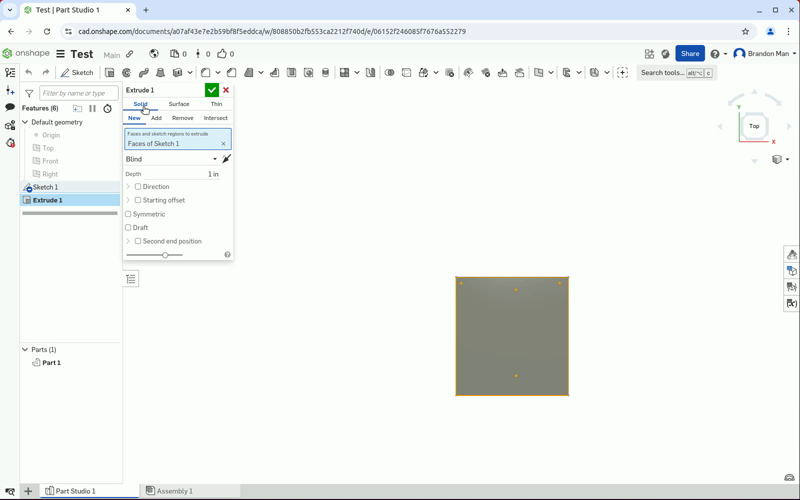
click(143, 106)
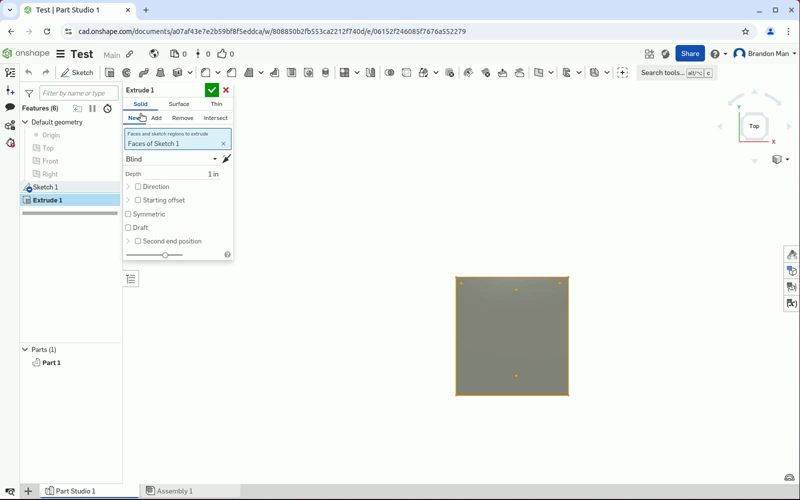
mouse_move(137, 120)
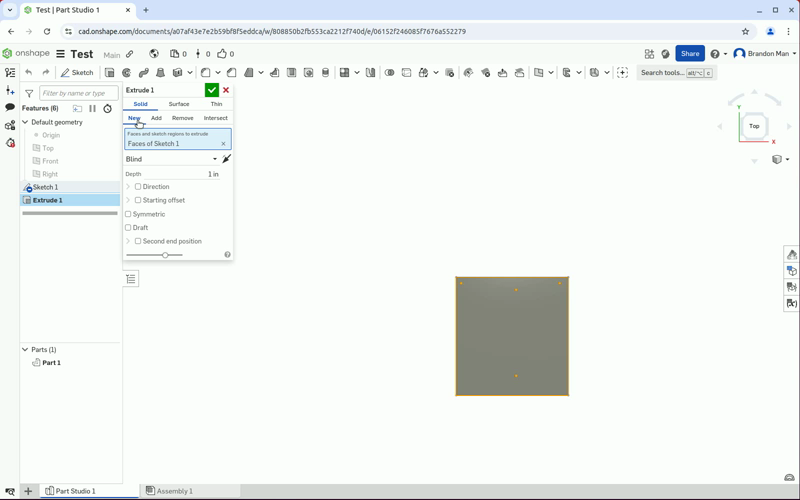
click(137, 120)
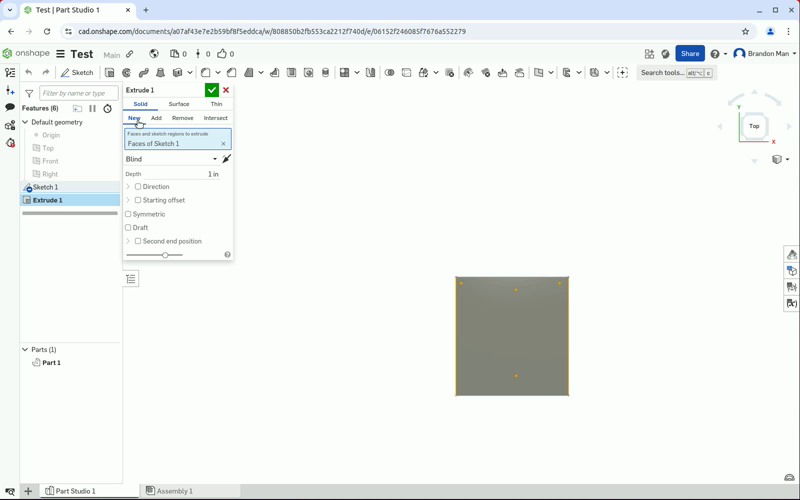
key(tab, 4)
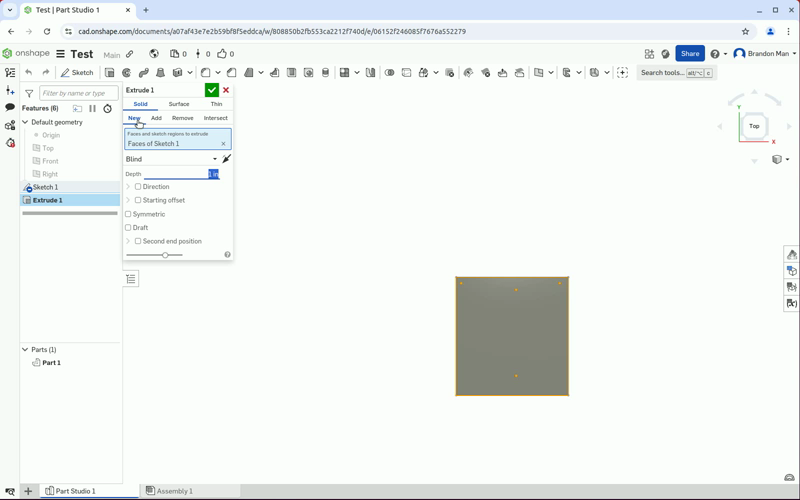
text(0.962)
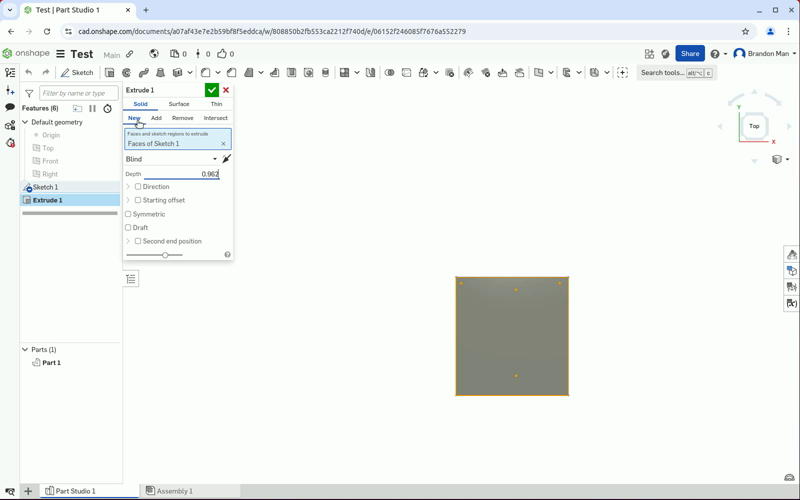
key(tab, 3)
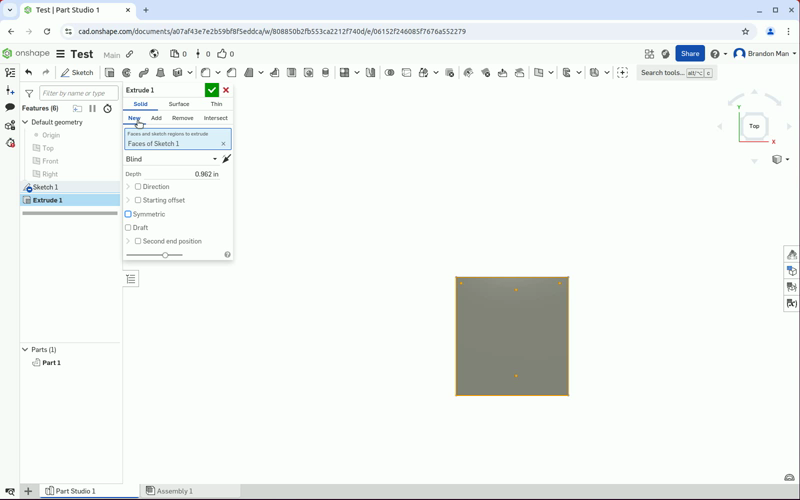
key(space)
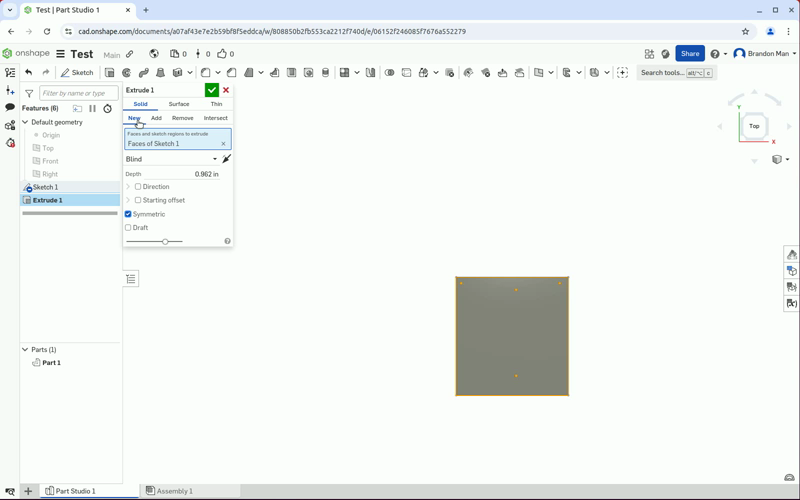
key(enter)
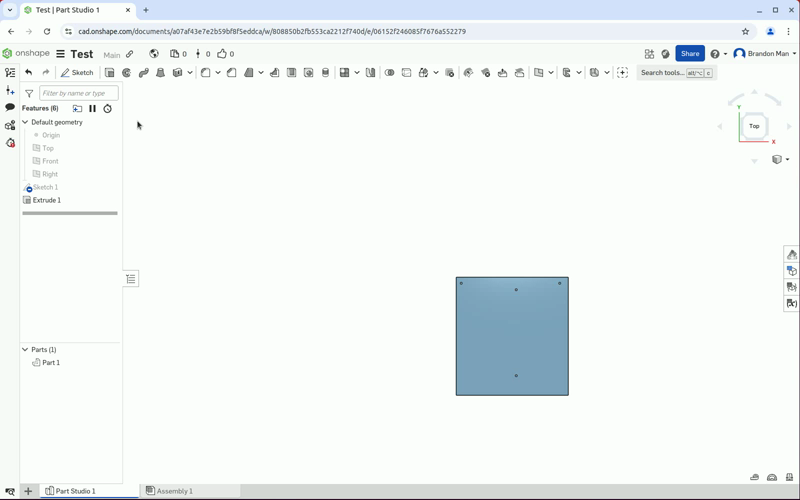
key(shift+h)
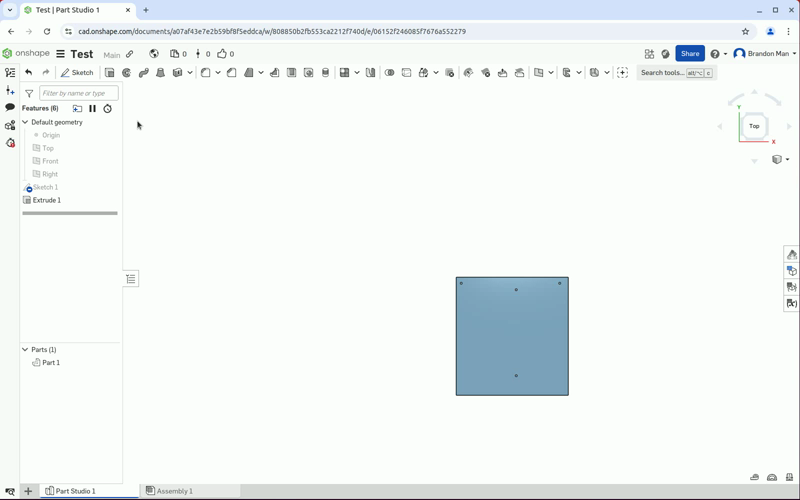
key(shift+h)
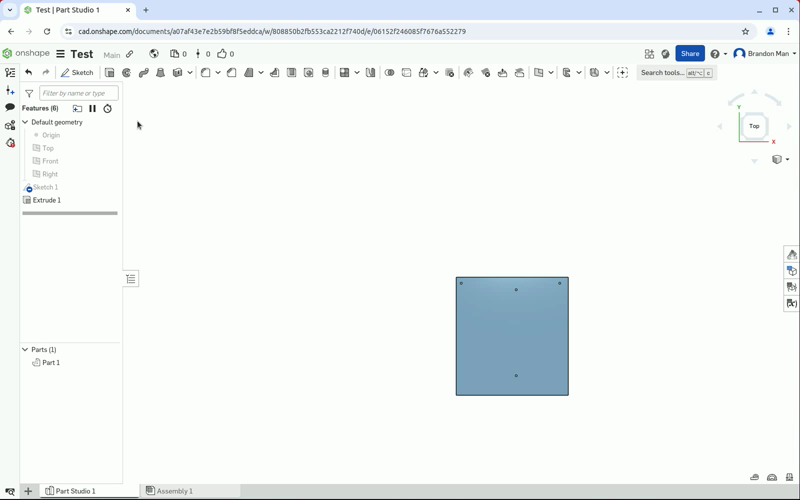
mouse_move(73, 189)
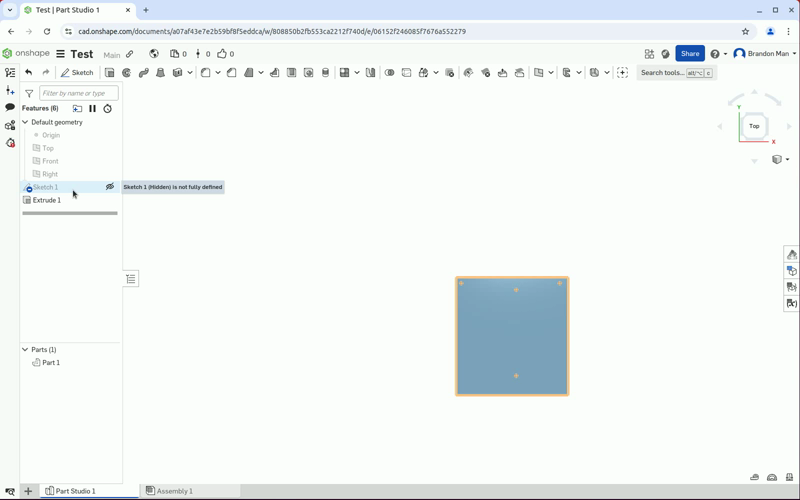
click(73, 189)
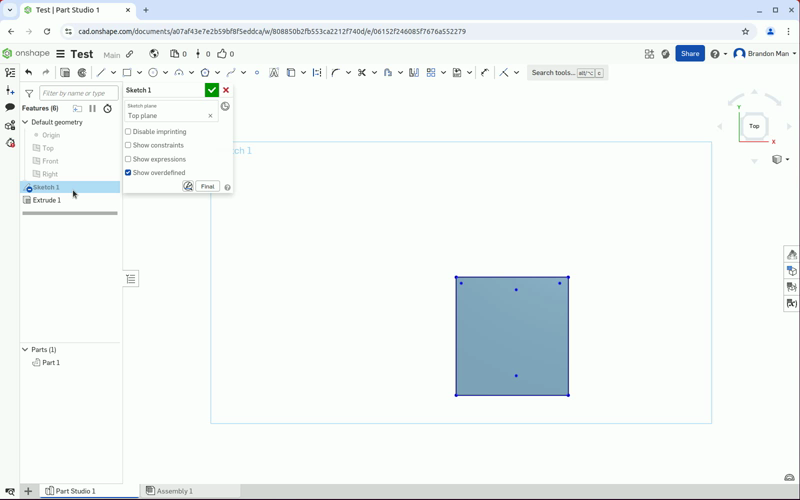
mouse_move(229, 92)
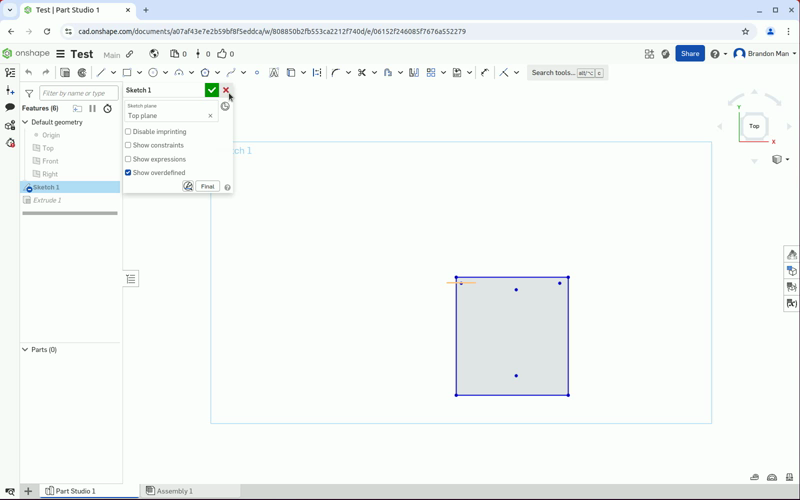
click(229, 92)
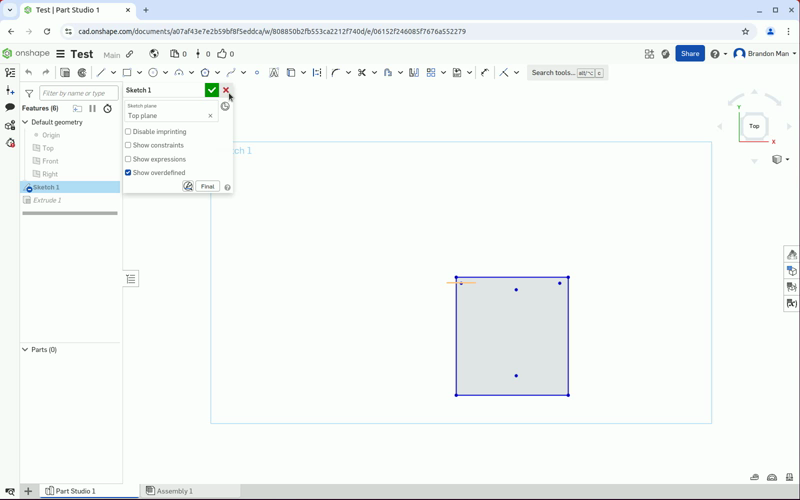
key(shift+s)
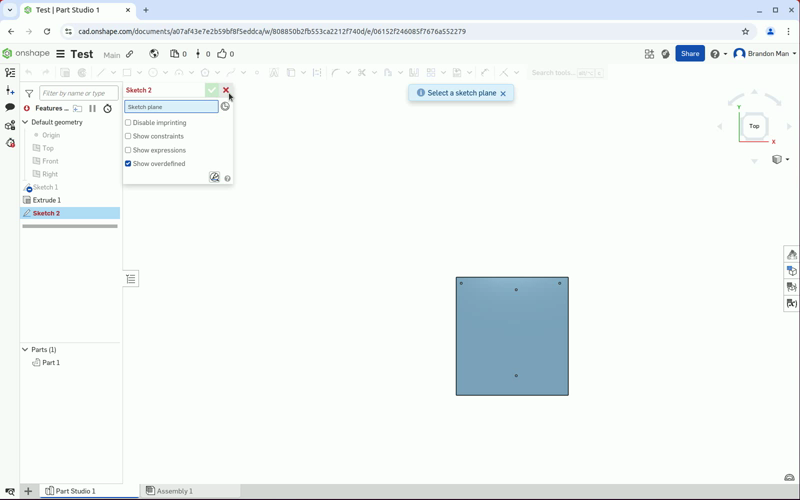
mouse_move(73, 150)
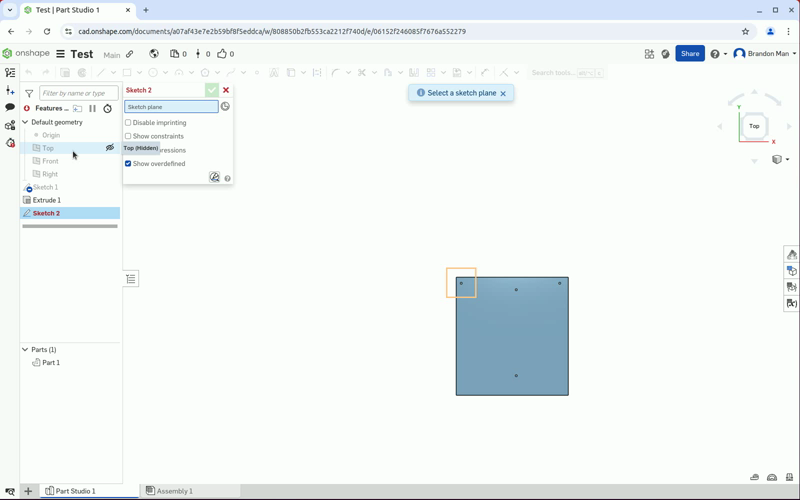
click(73, 150)
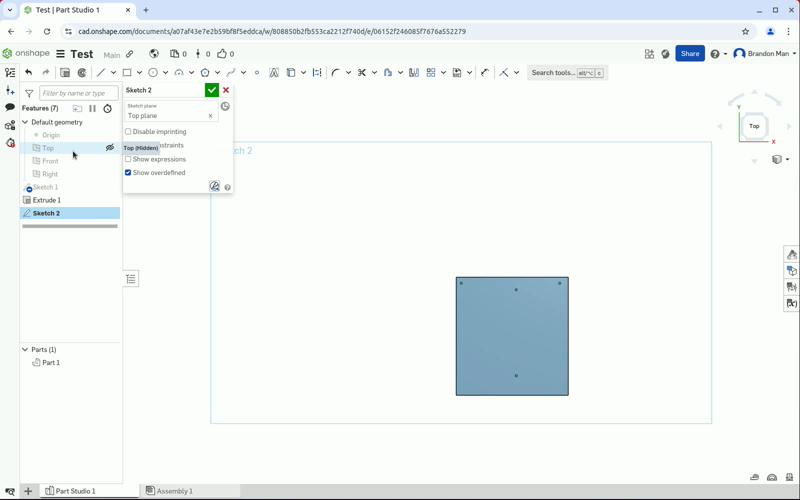
mouse_move(73, 352)
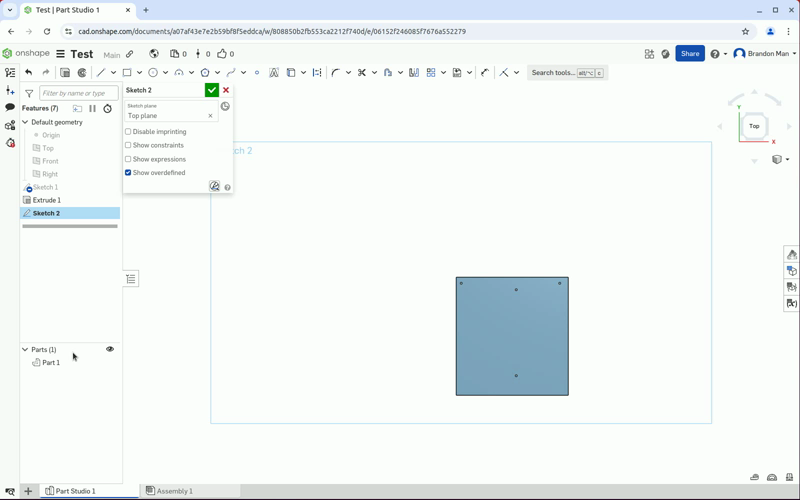
key(y)
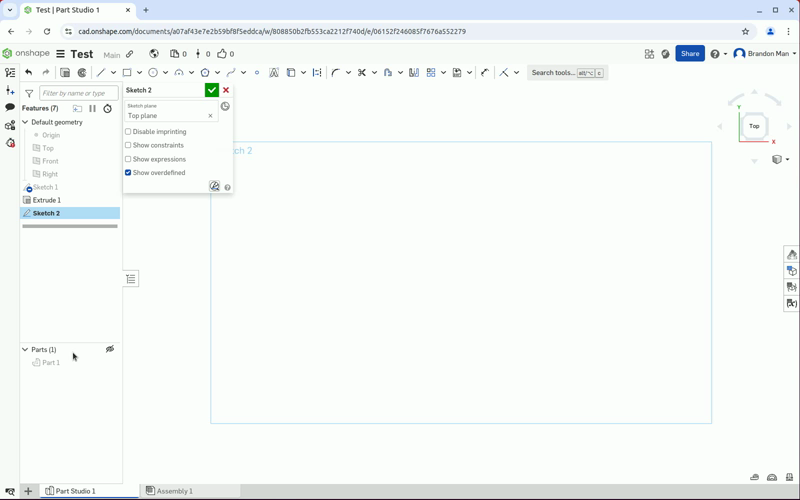
key(c)
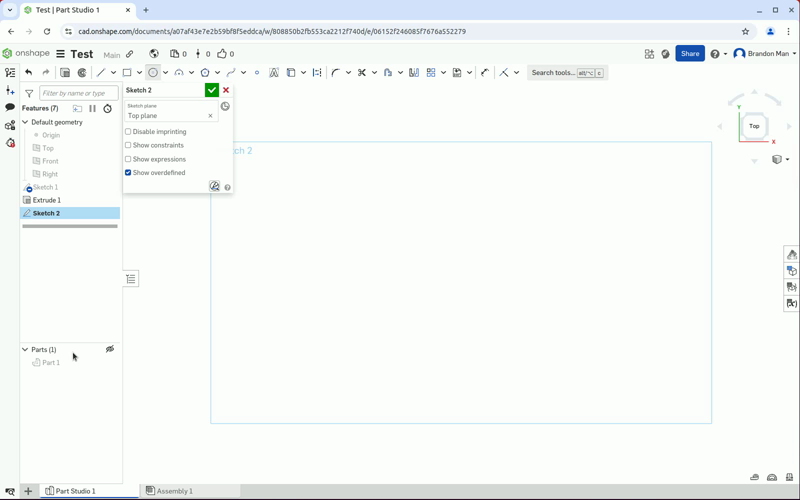
key_down(shift)
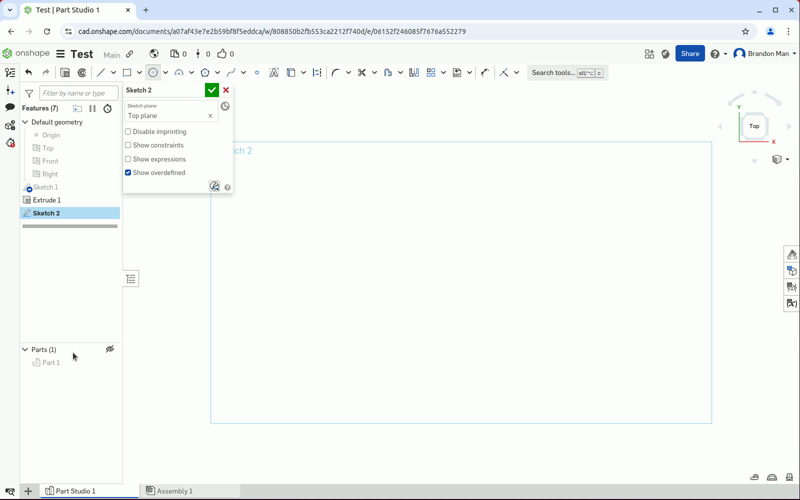
mouse_move(461, 282)
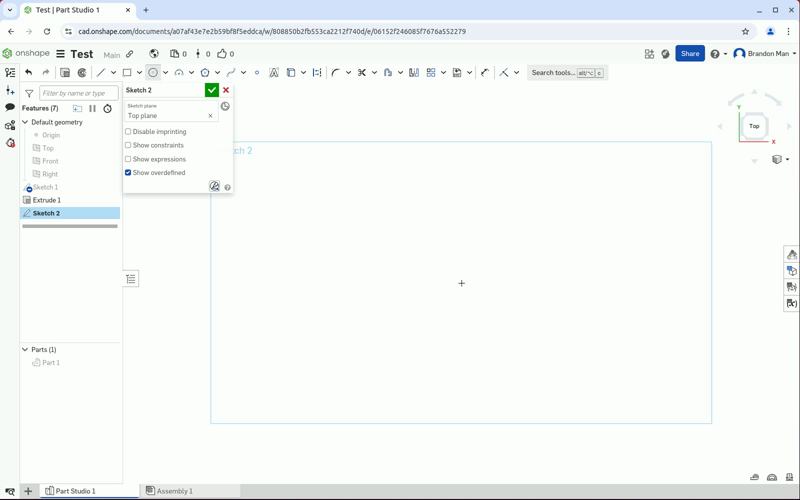
click(461, 282)
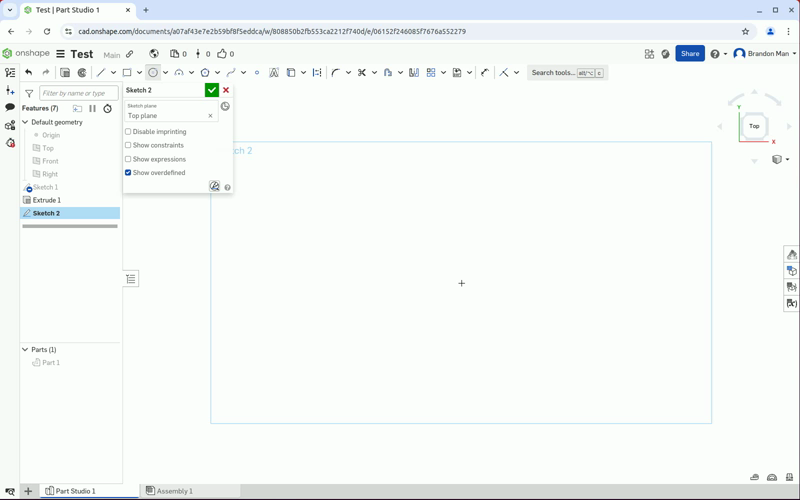
key_up(shift)
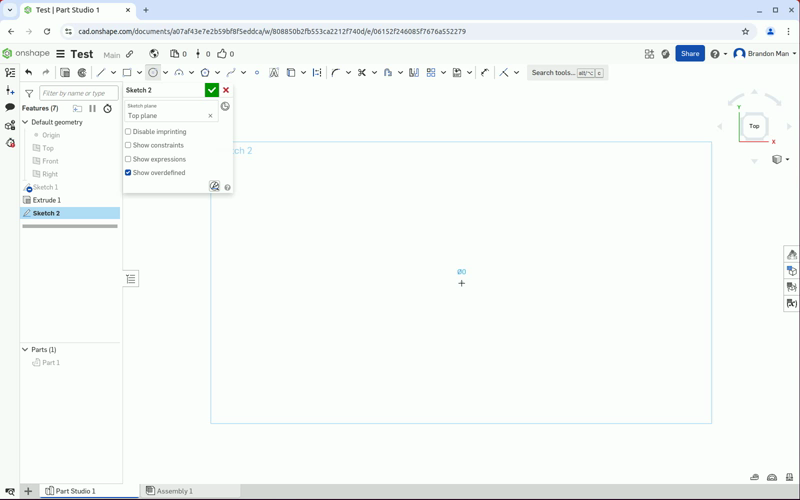
mouse_move(466, 282)
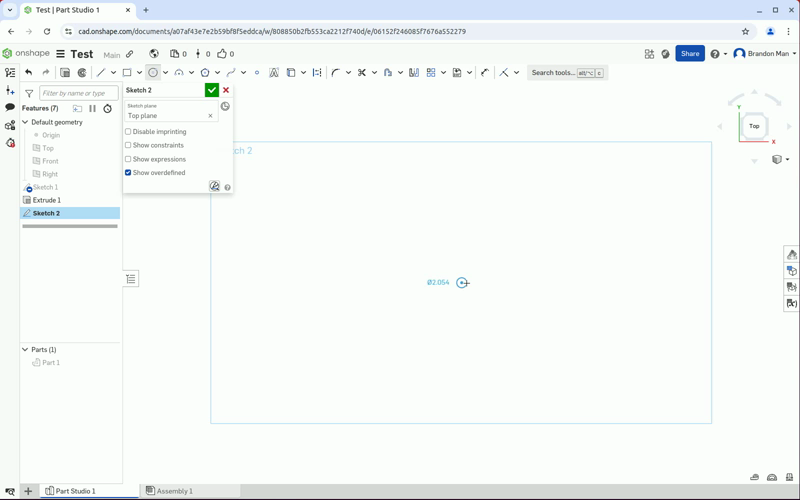
click(466, 282)
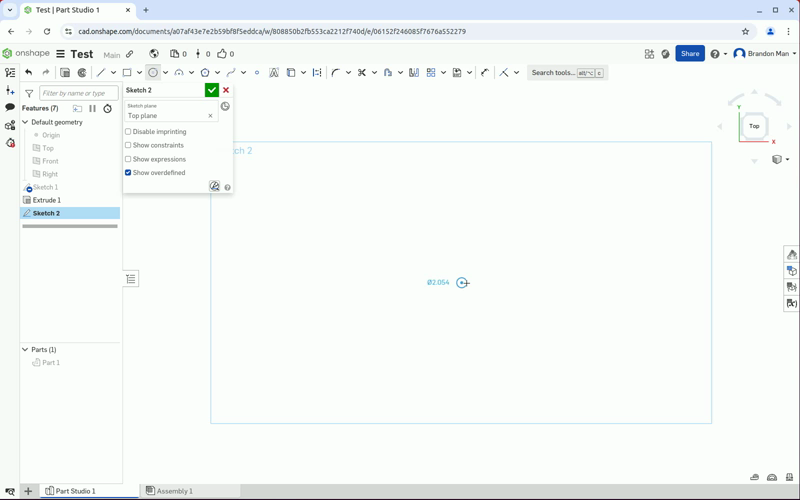
key(esc)
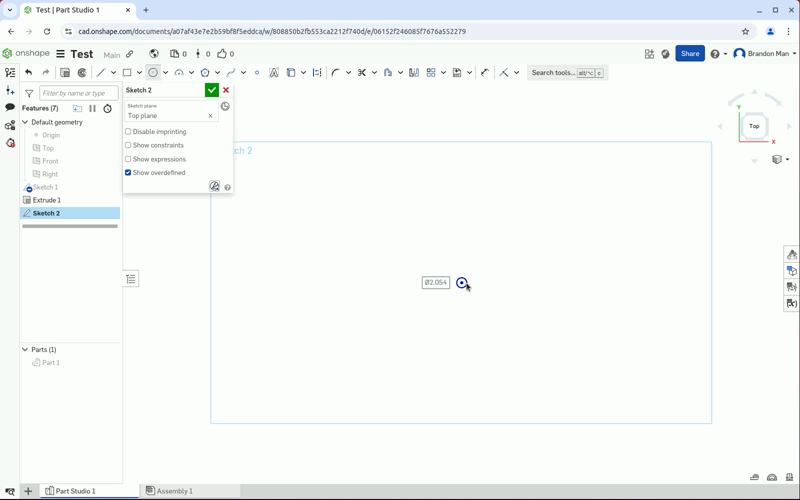
key(c)
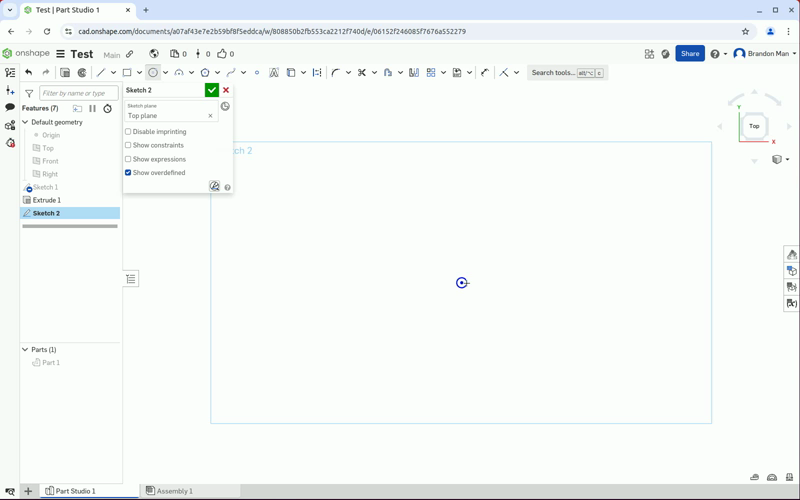
key_down(shift)
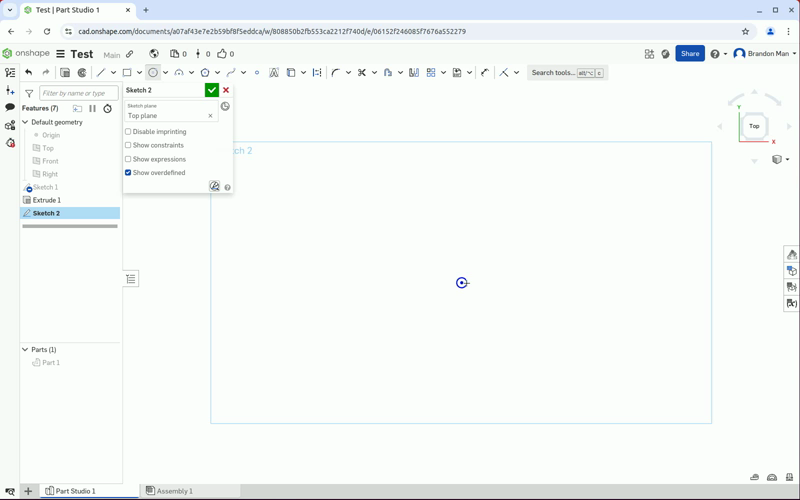
mouse_move(461, 282)
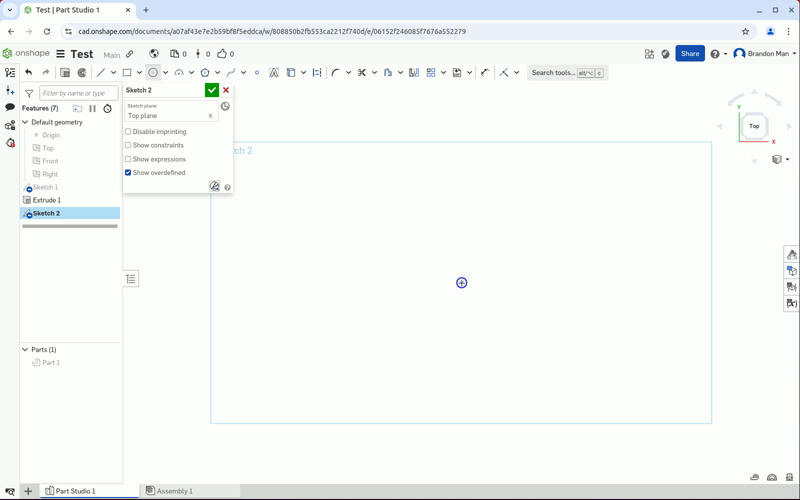
click(461, 282)
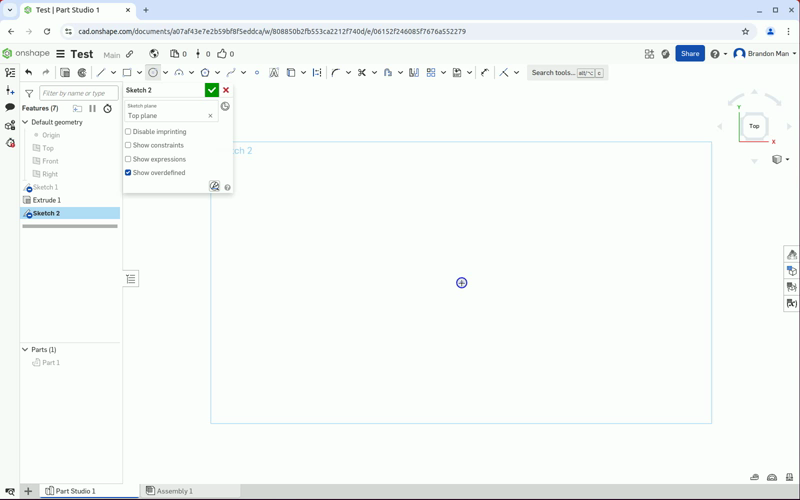
key_up(shift)
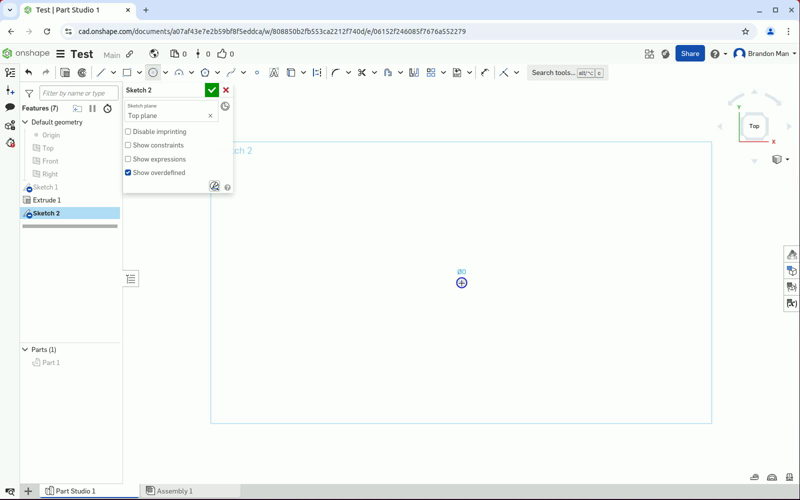
mouse_move(464, 282)
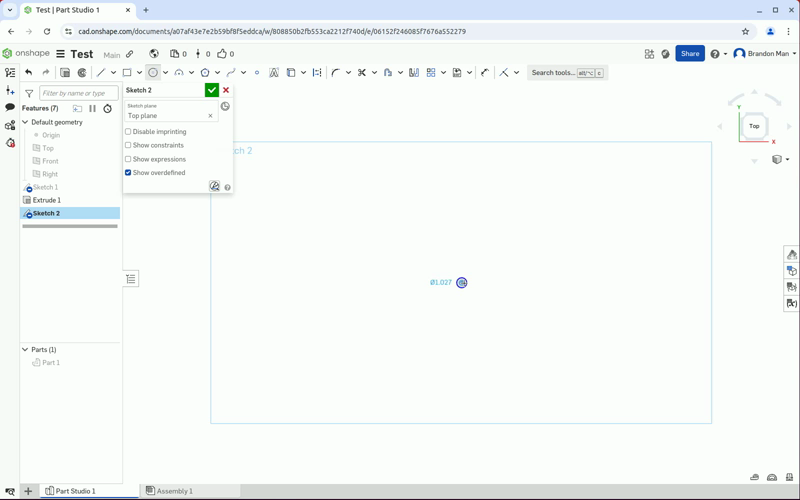
scroll(6)
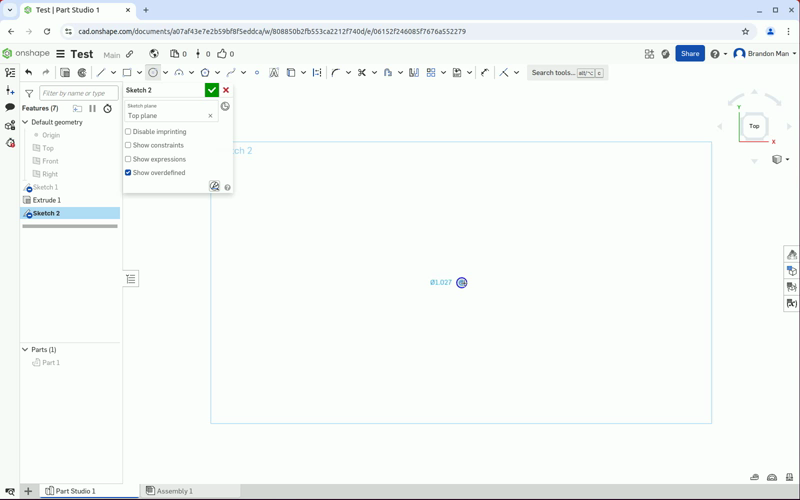
scroll(6)
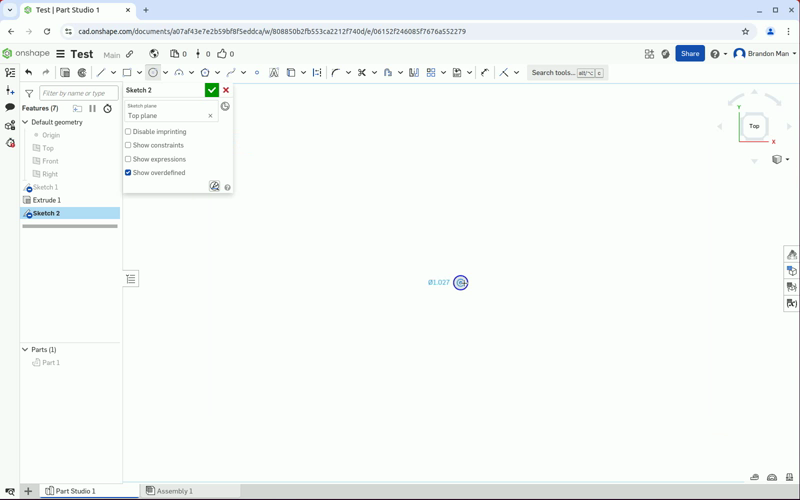
scroll(6)
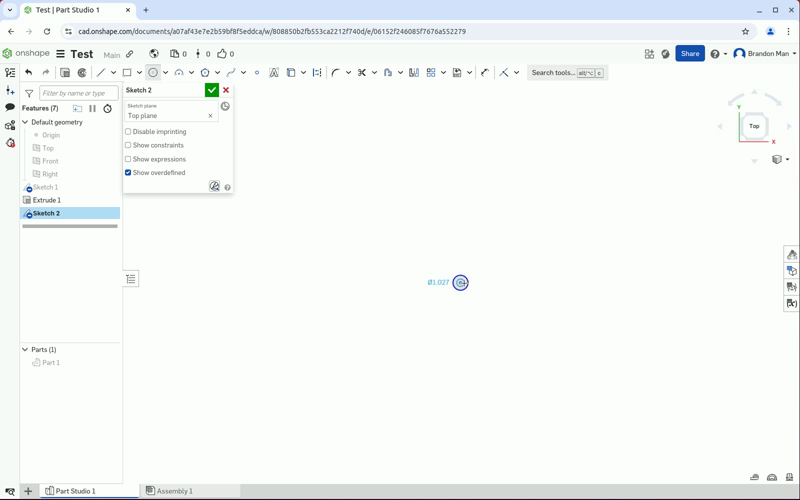
scroll(6)
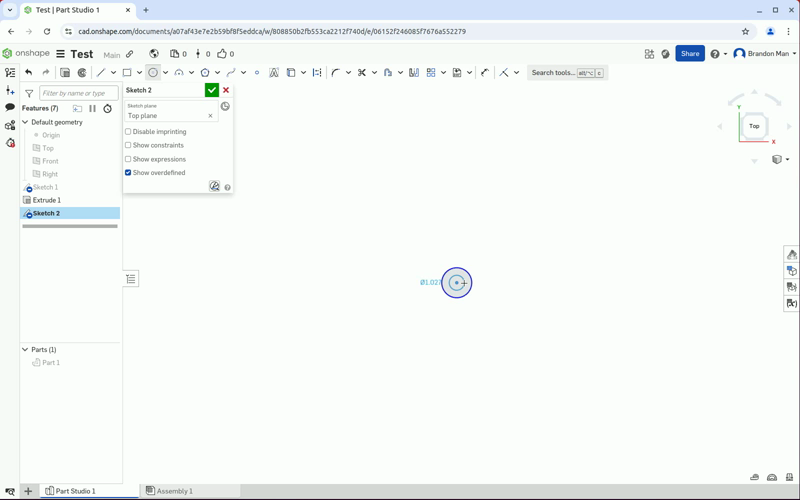
scroll(6)
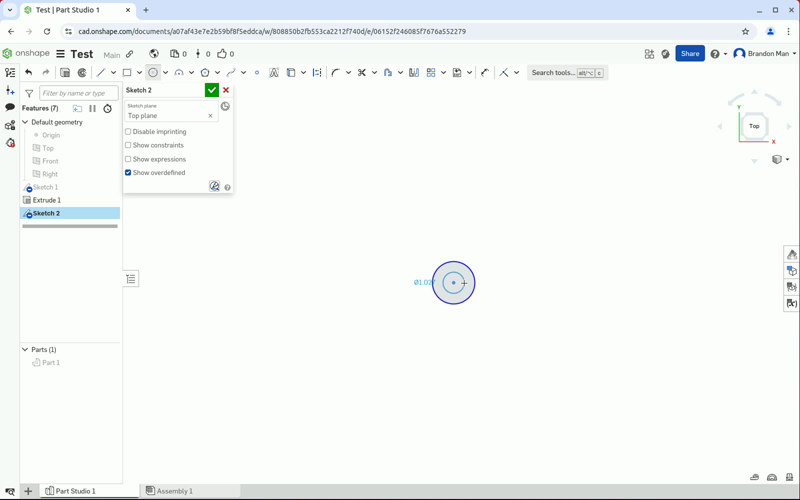
scroll(6)
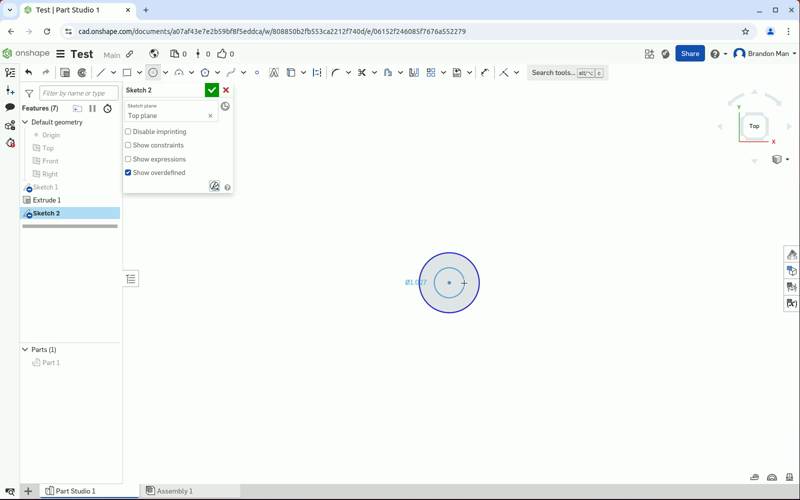
scroll(6)
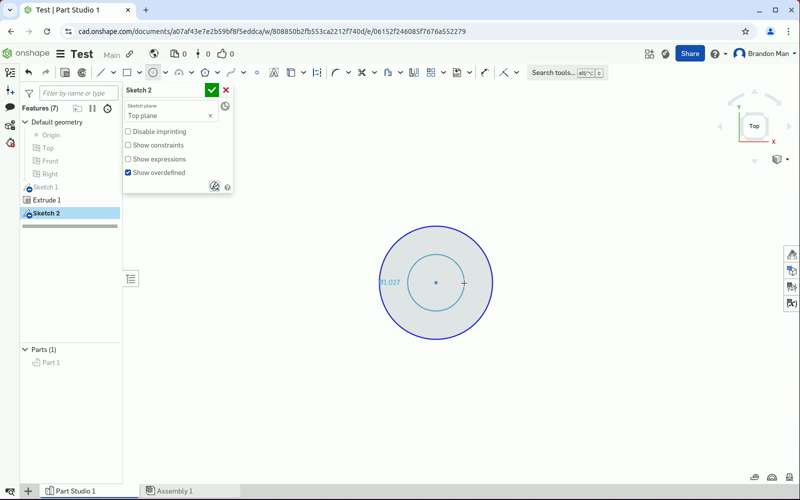
click(464, 282)
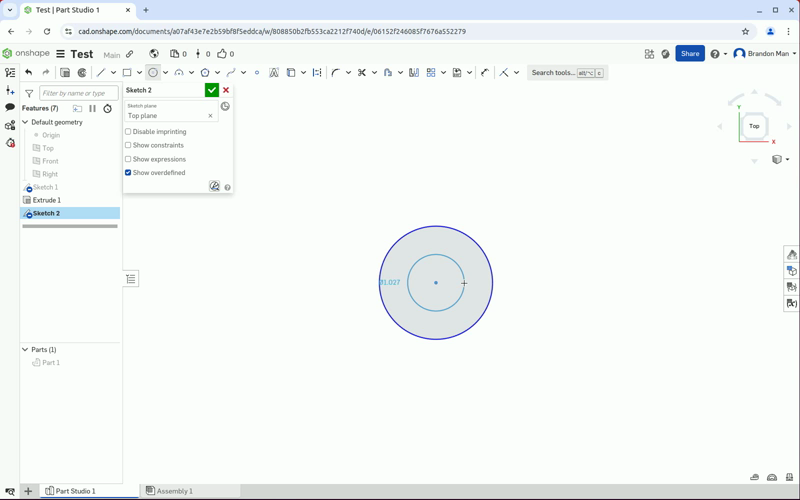
scroll(-6)
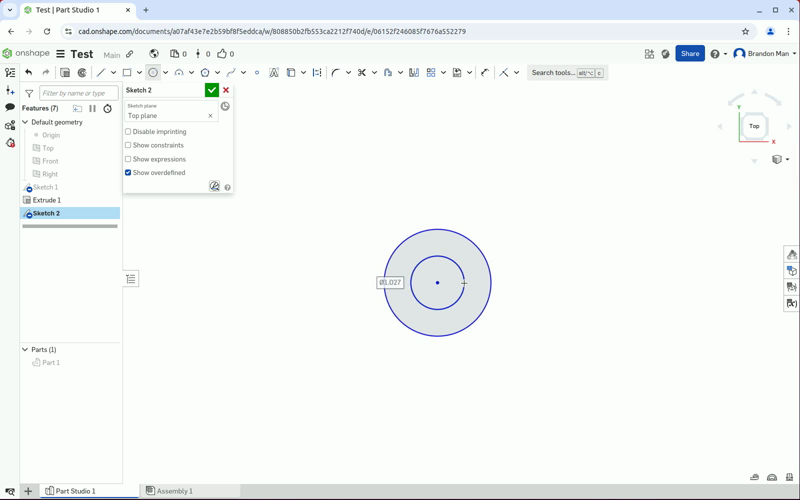
scroll(-6)
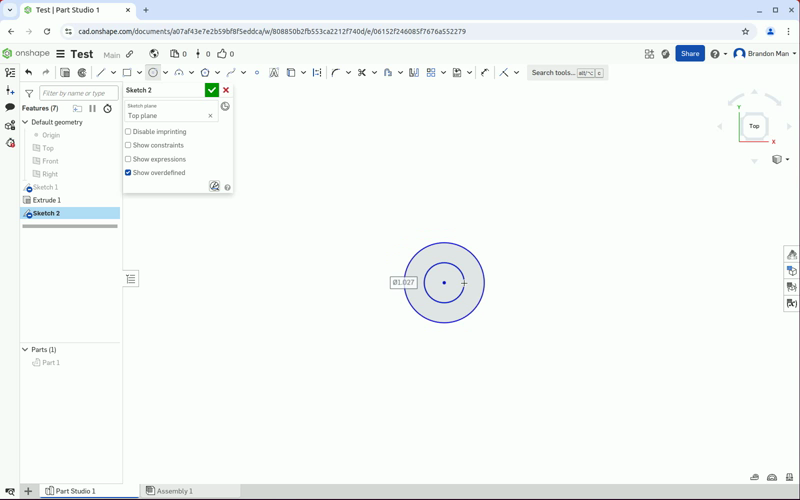
scroll(-6)
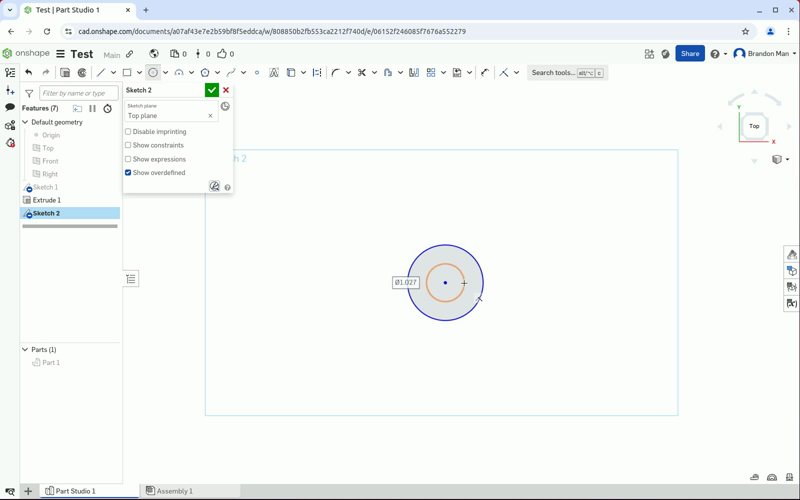
scroll(-6)
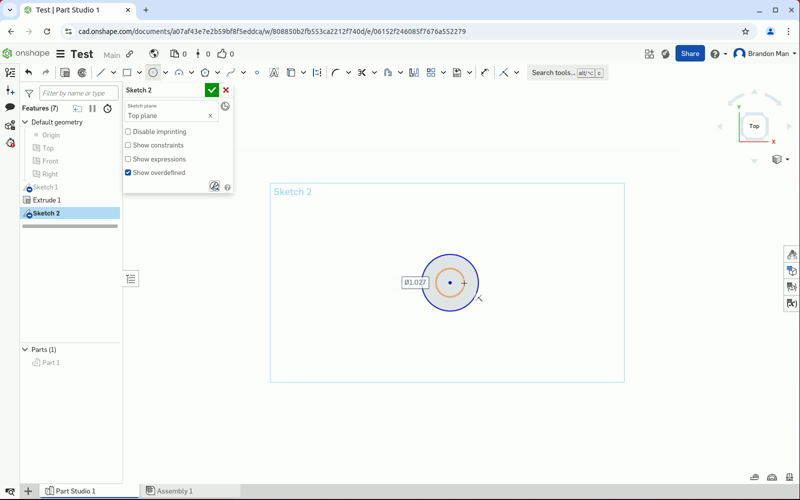
scroll(-6)
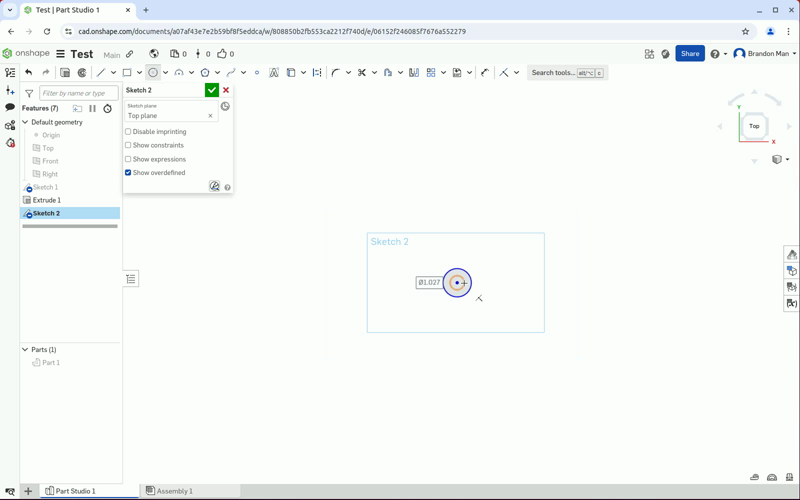
scroll(-6)
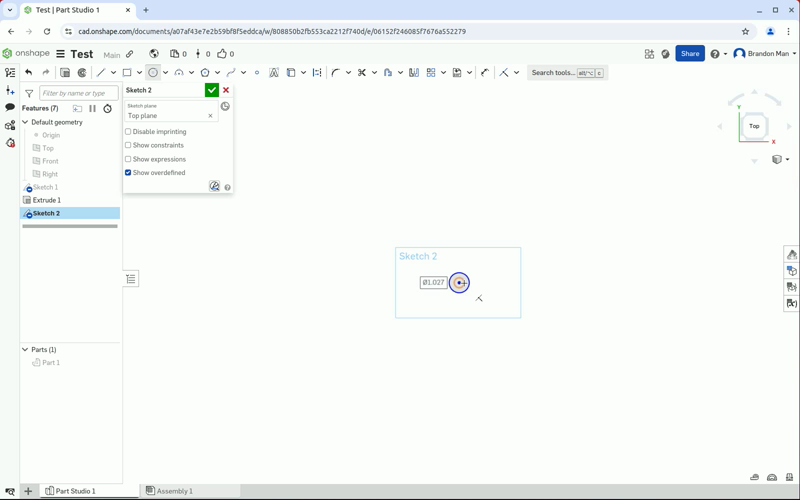
scroll(-6)
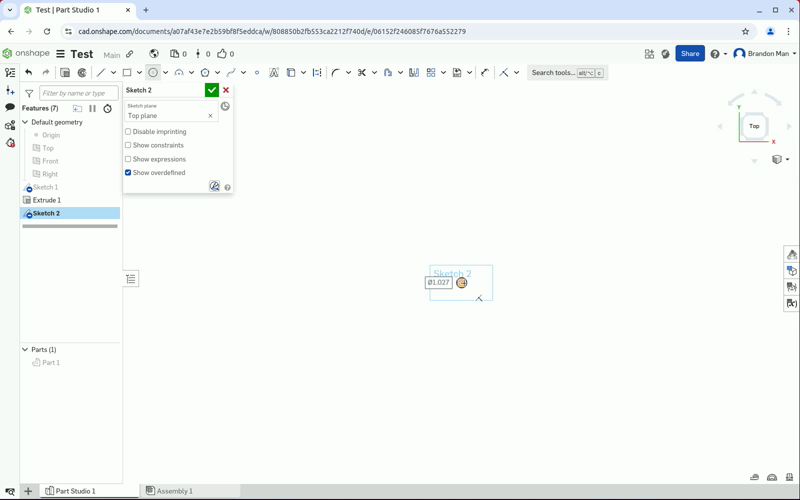
key(esc)
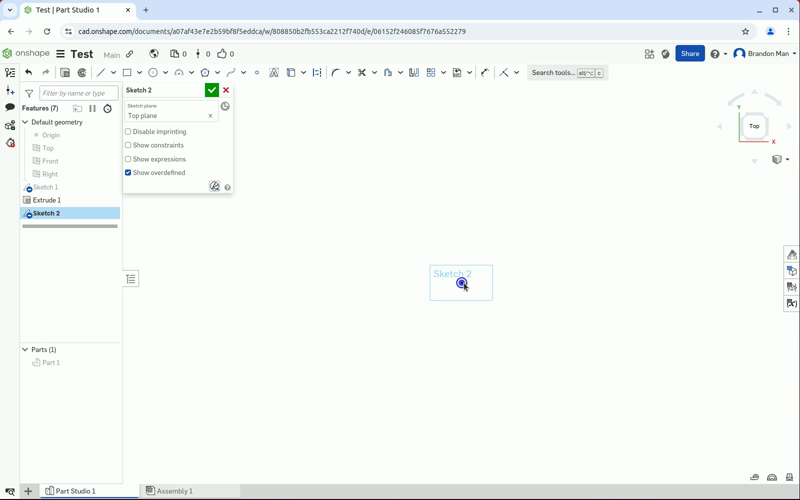
mouse_move(464, 279)
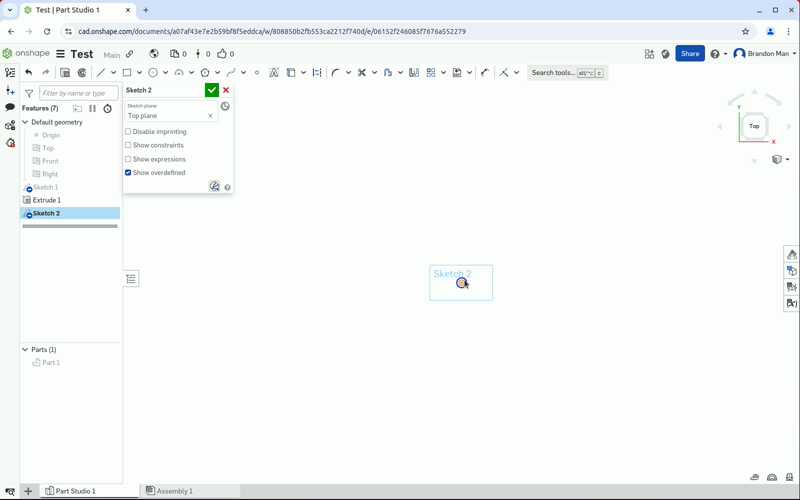
scroll(6)
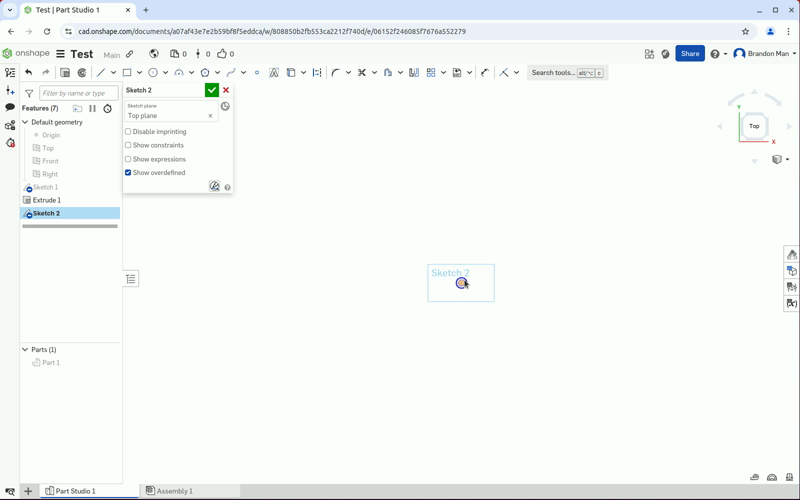
scroll(6)
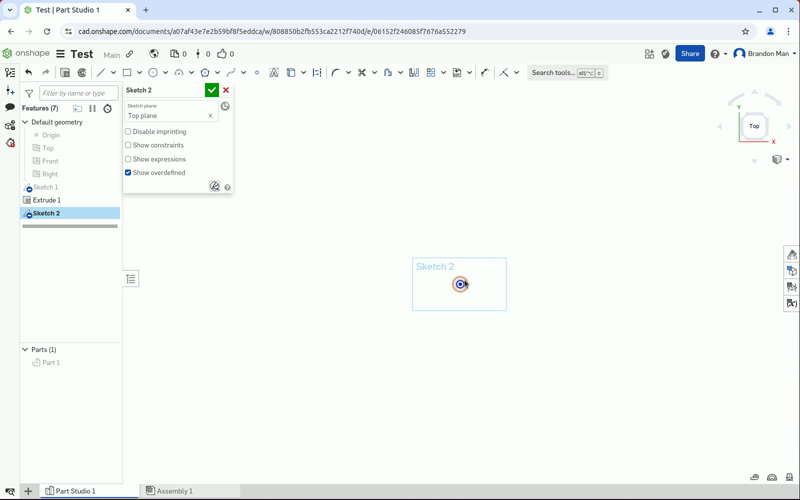
scroll(6)
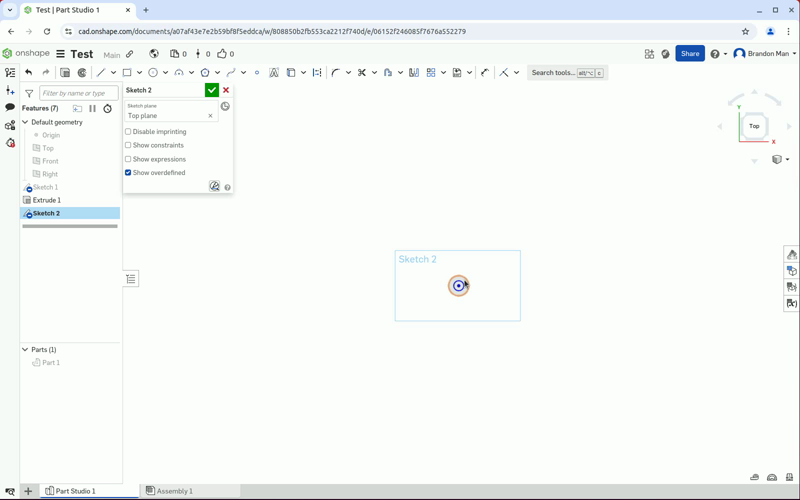
scroll(6)
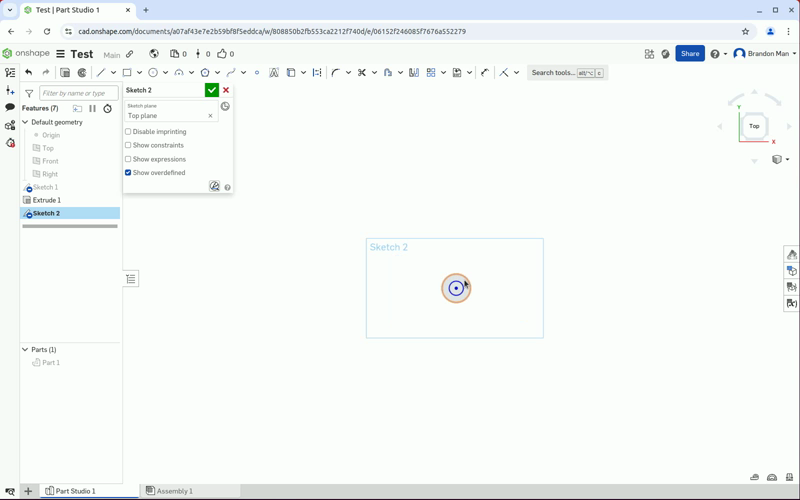
scroll(6)
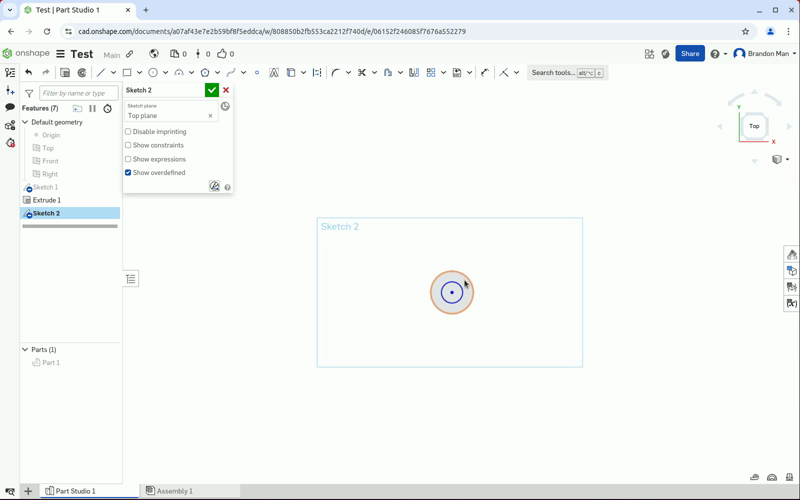
scroll(6)
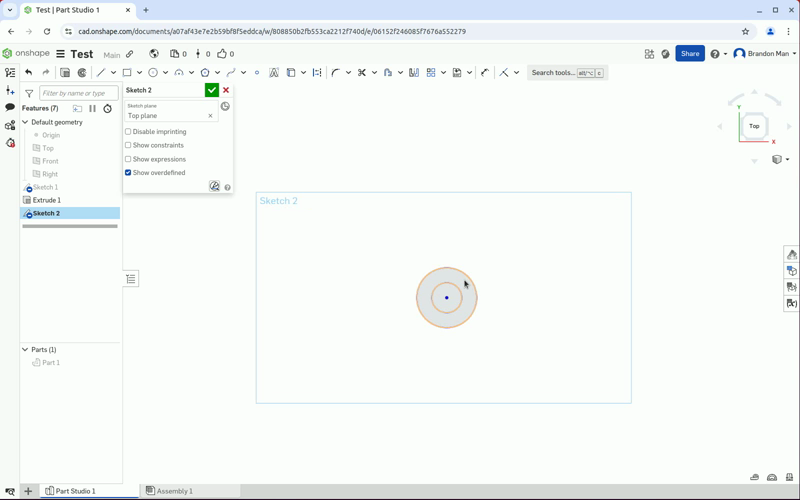
scroll(6)
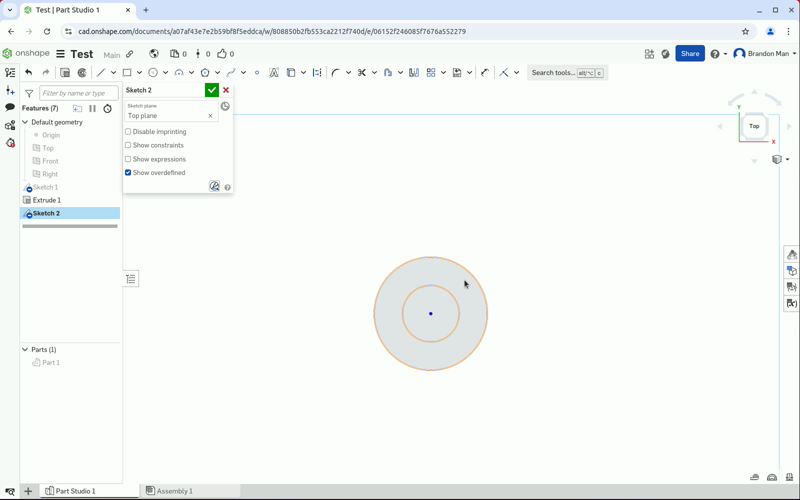
click(464, 279)
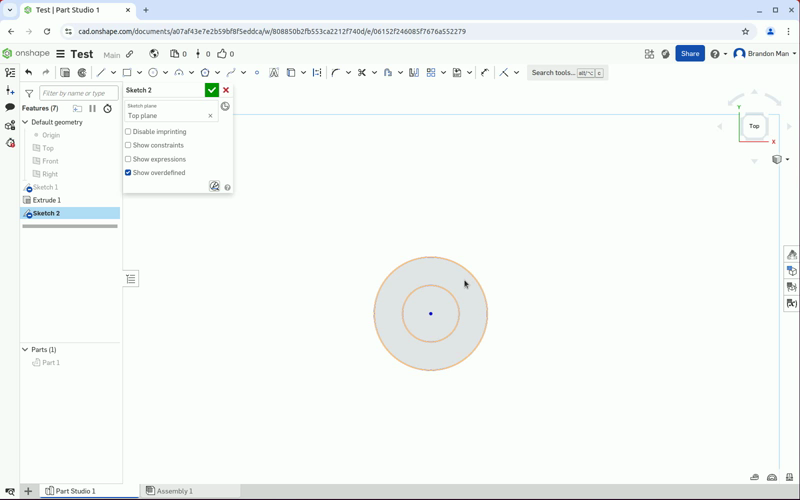
scroll(-6)
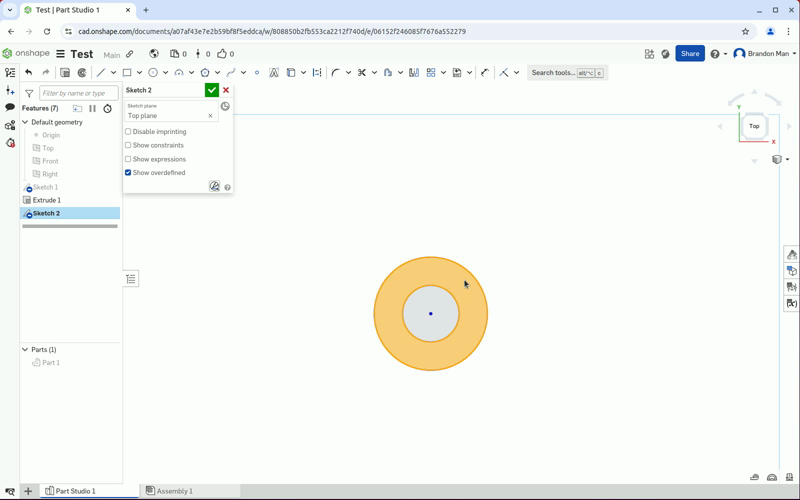
scroll(-6)
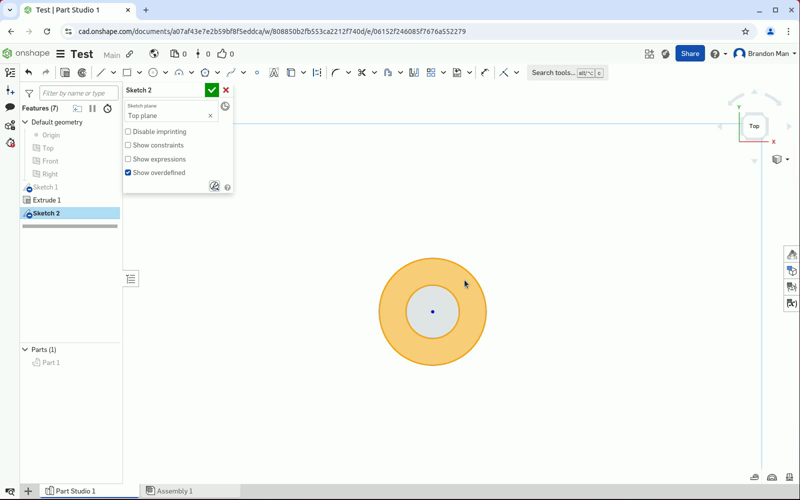
scroll(-6)
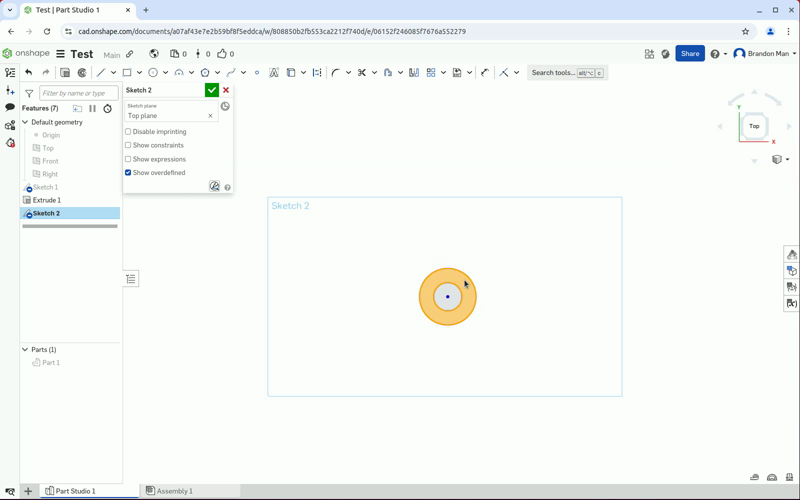
scroll(-6)
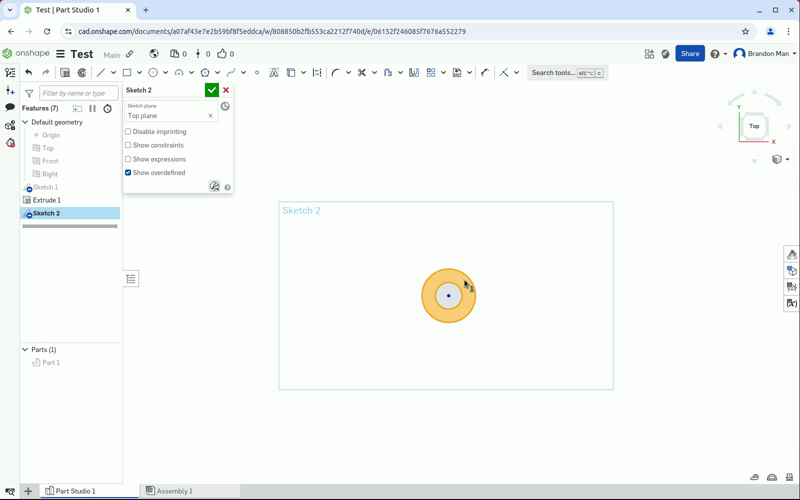
scroll(-6)
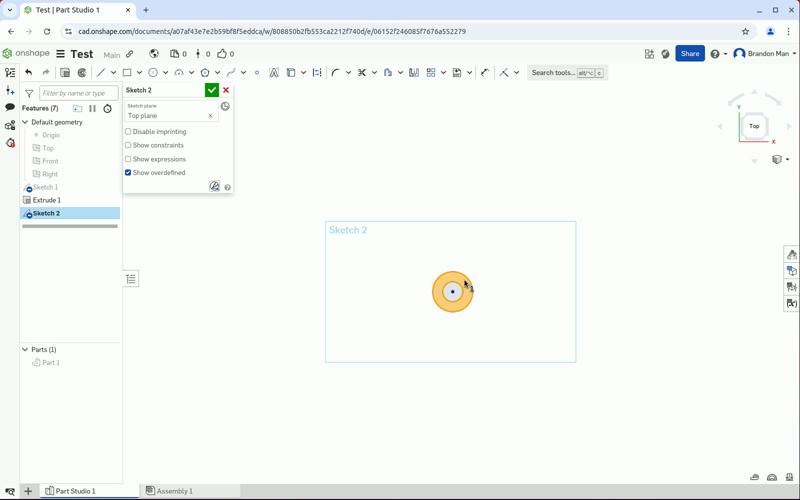
scroll(-6)
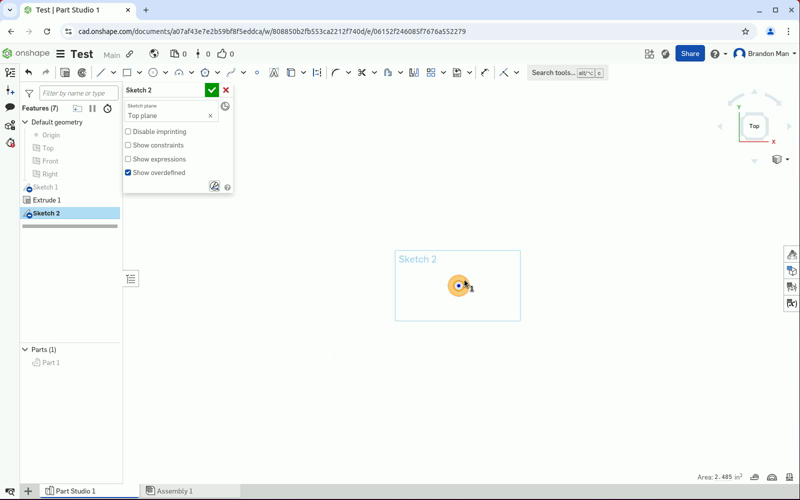
scroll(-6)
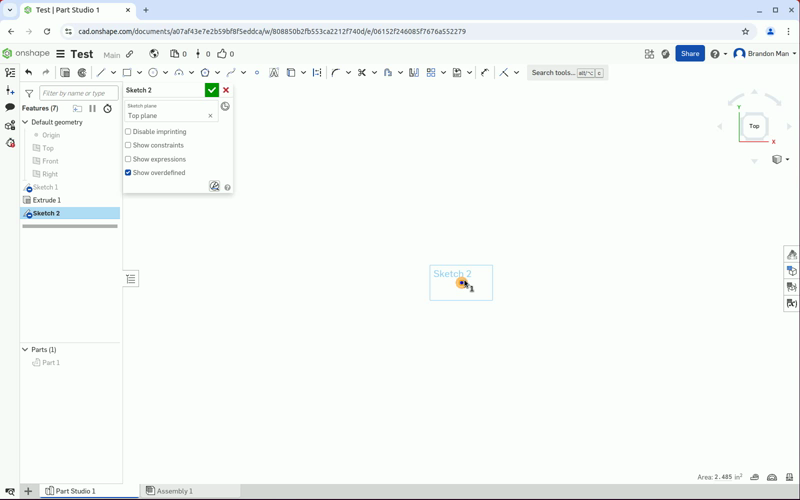
mouse_move(73, 352)
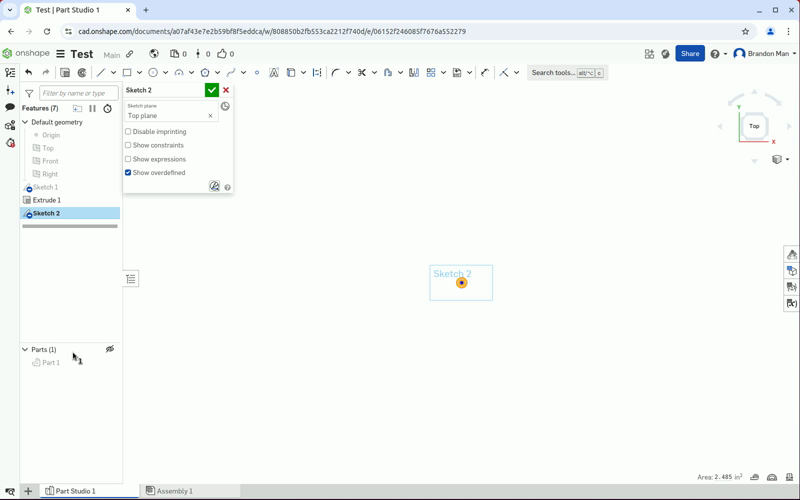
key(shift+y)
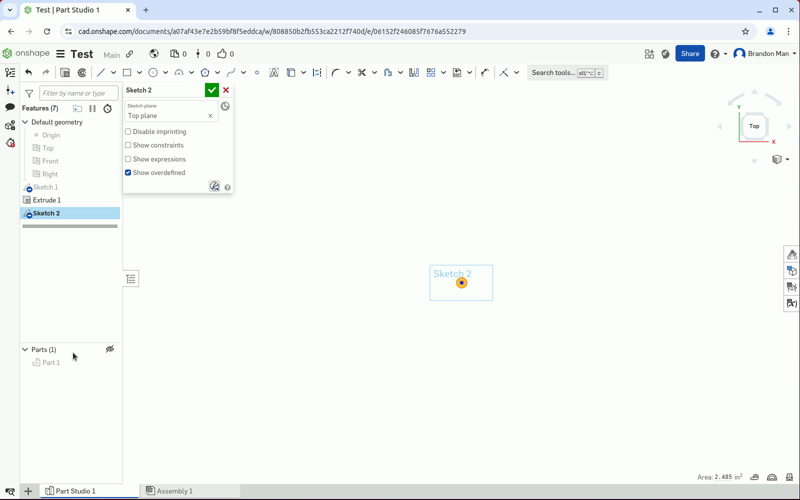
key(shift+e)
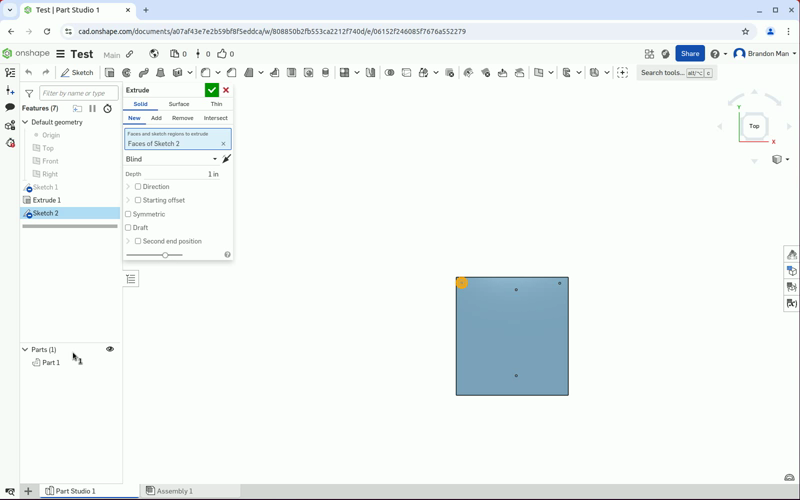
mouse_move(143, 106)
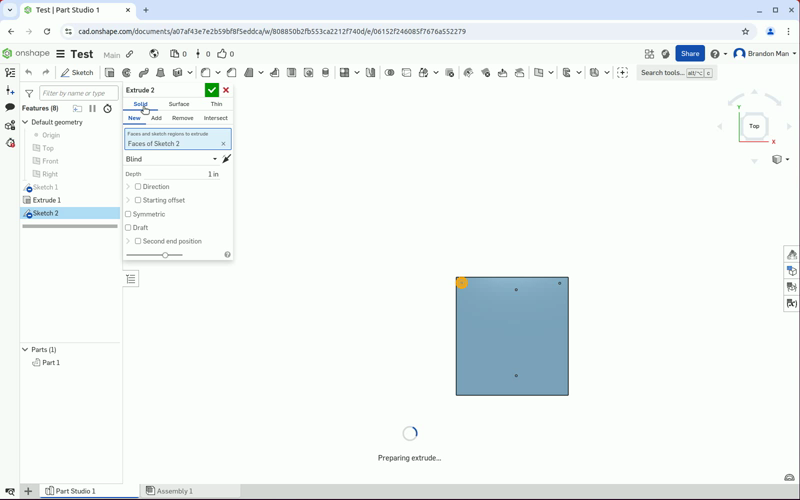
click(143, 106)
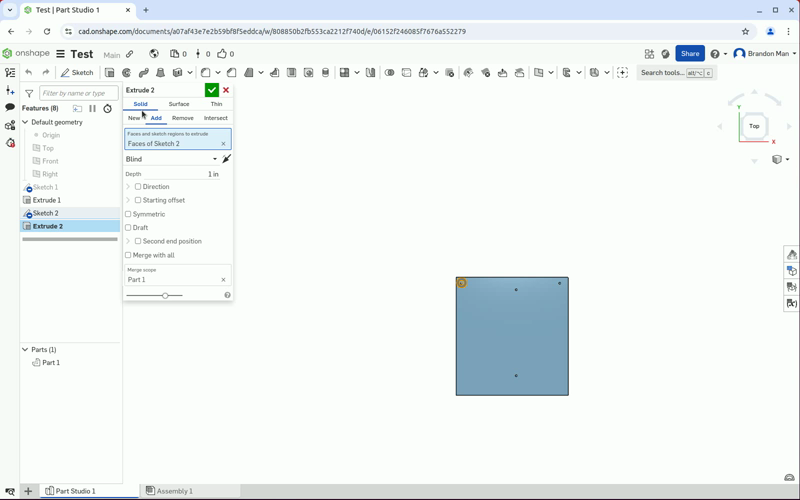
mouse_move(137, 120)
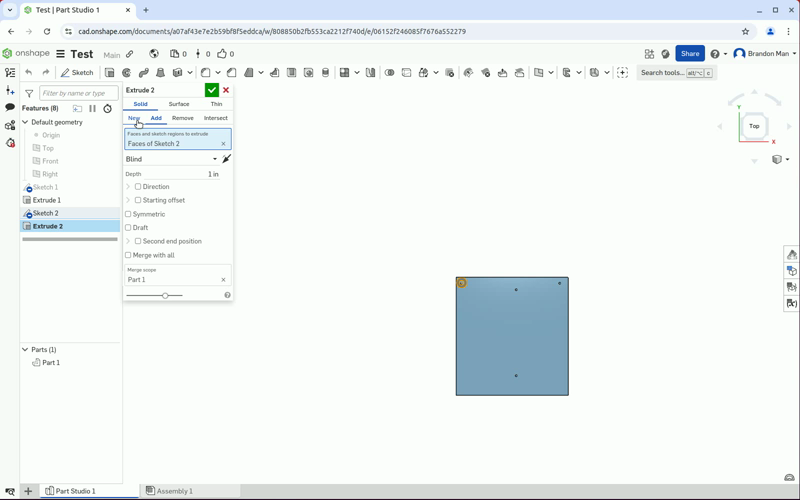
click(137, 120)
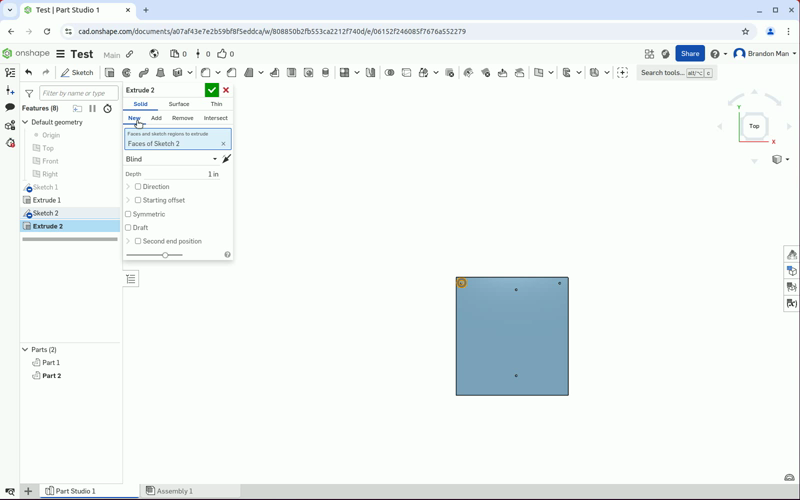
key(tab, 4)
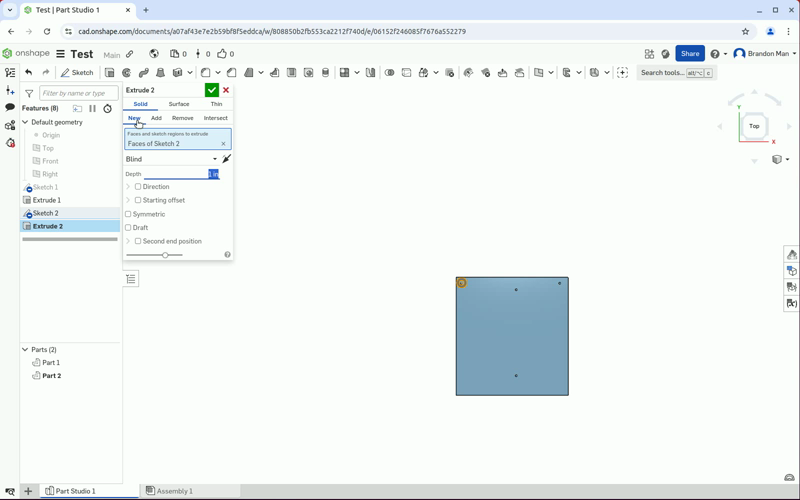
text(1.204)
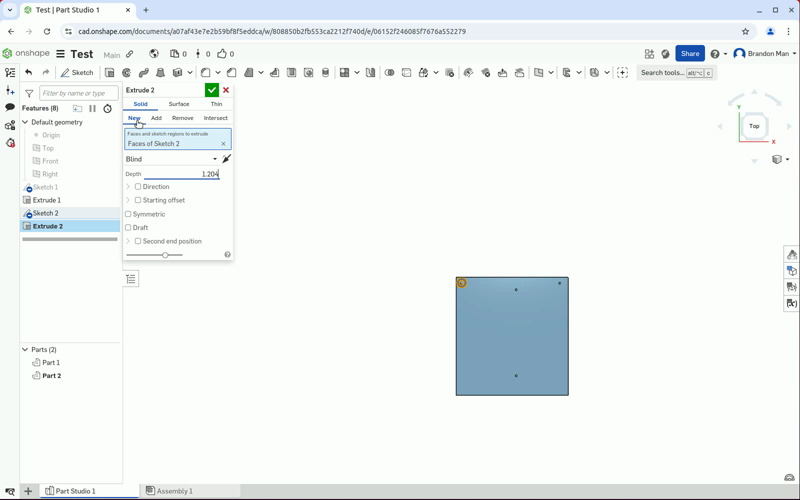
key(enter)
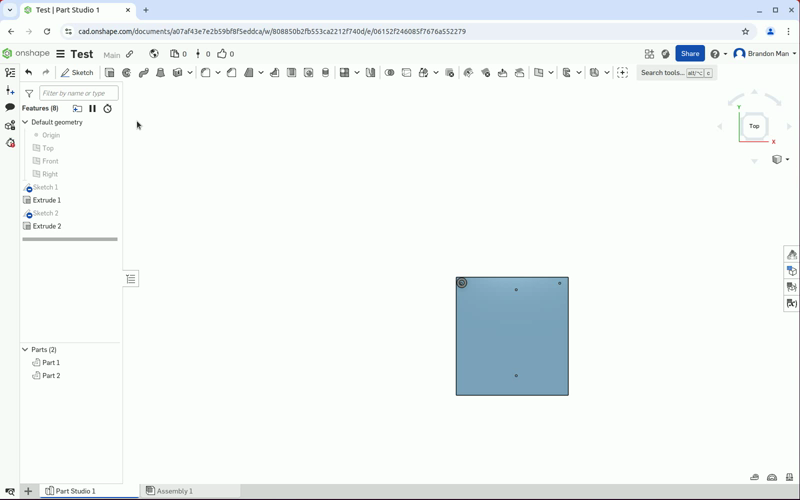
key(shift+h)
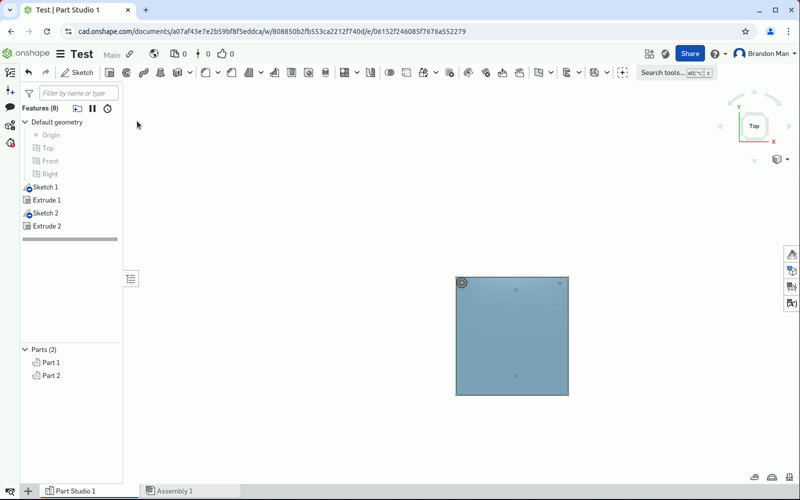
key(shift+h)
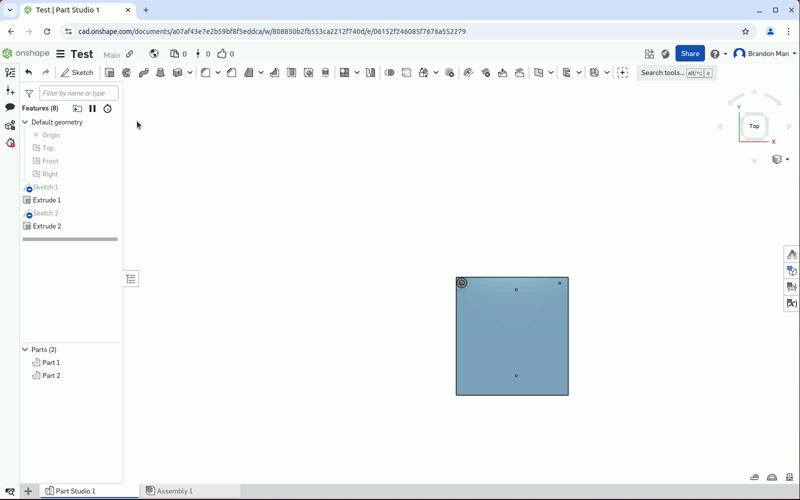
mouse_move(73, 189)
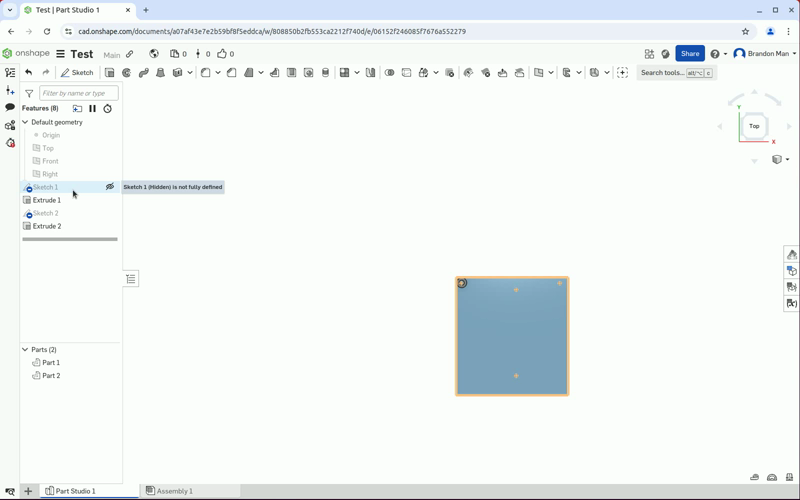
click(73, 189)
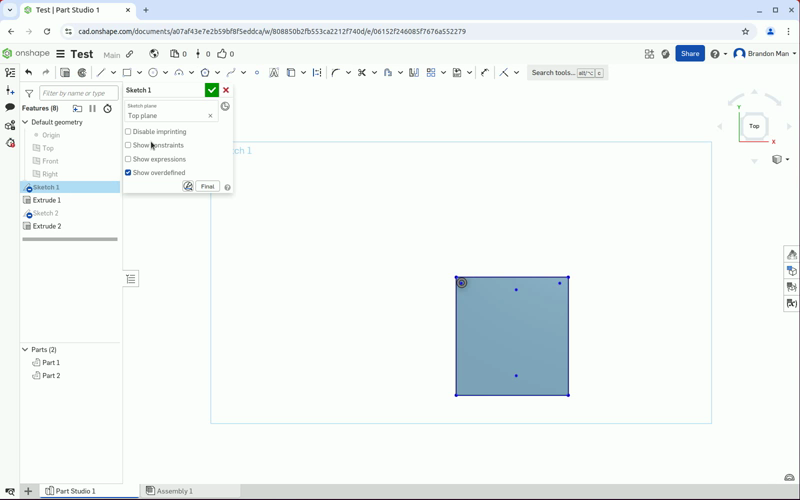
mouse_move(229, 92)
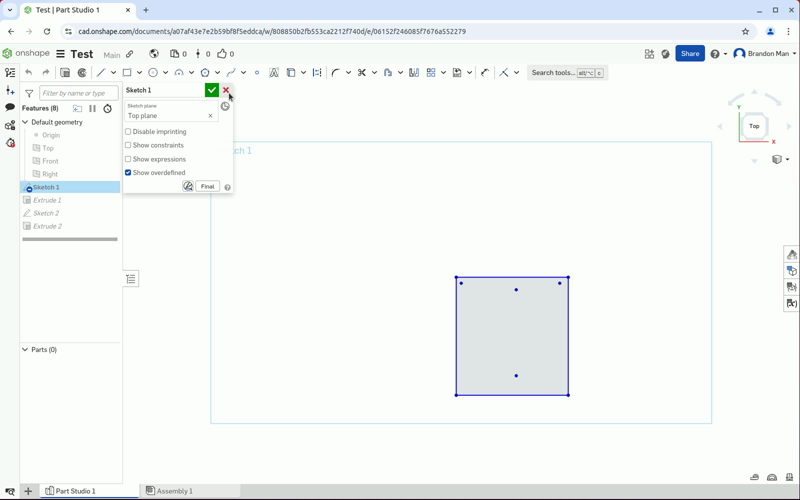
click(229, 92)
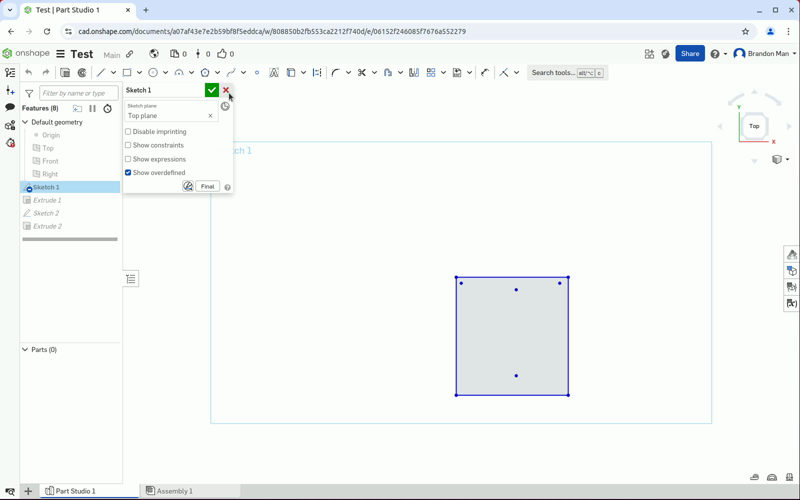
key(shift+s)
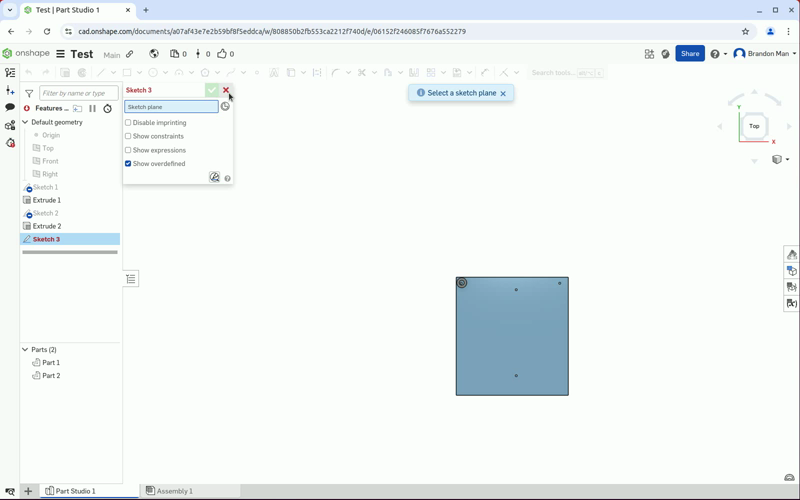
mouse_move(73, 150)
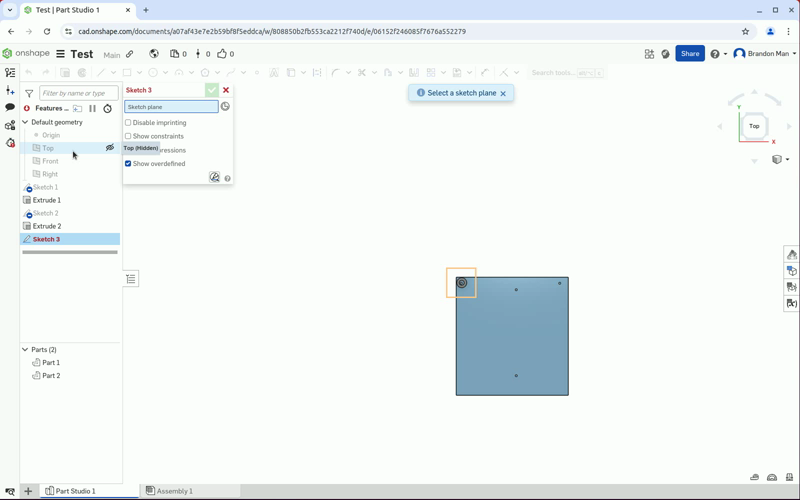
click(73, 150)
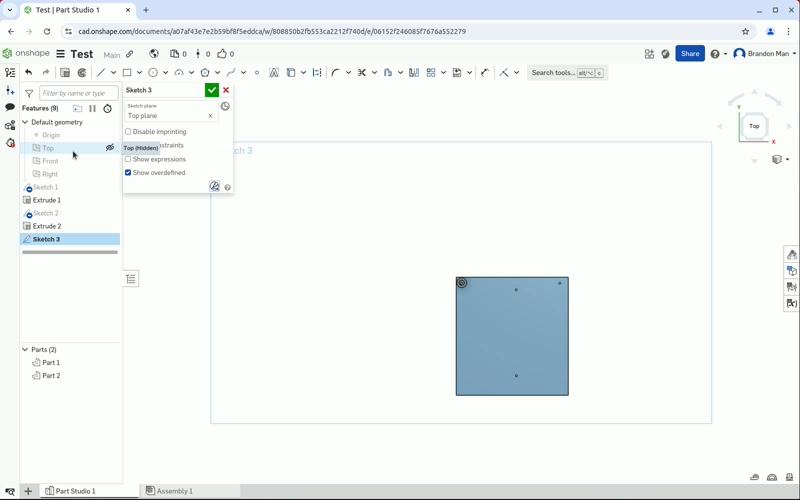
mouse_move(73, 352)
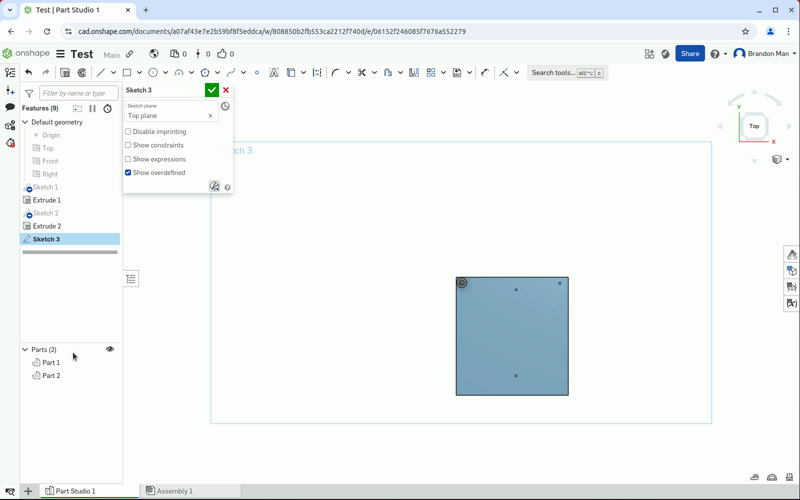
key(y)
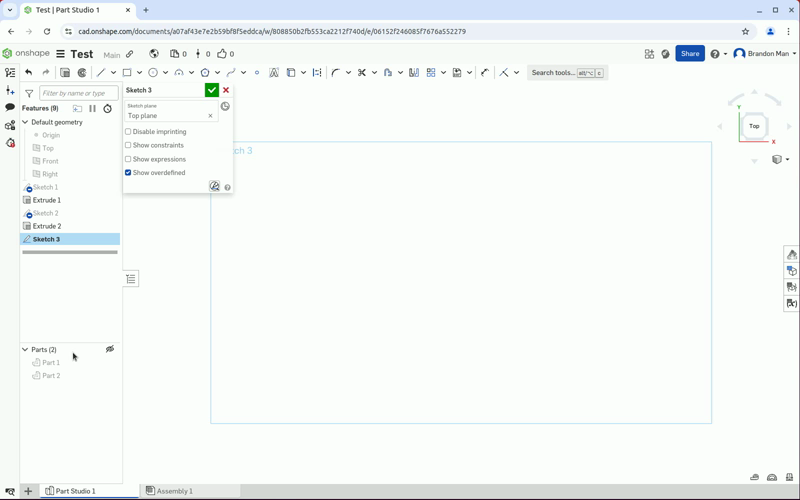
key(c)
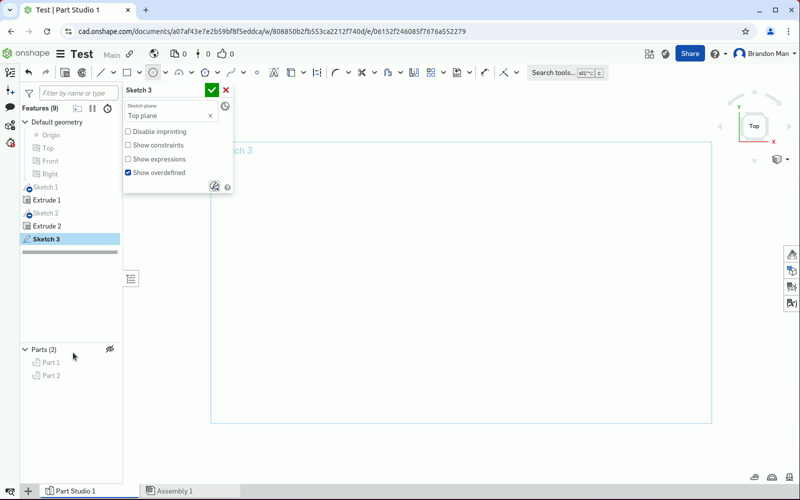
key_down(shift)
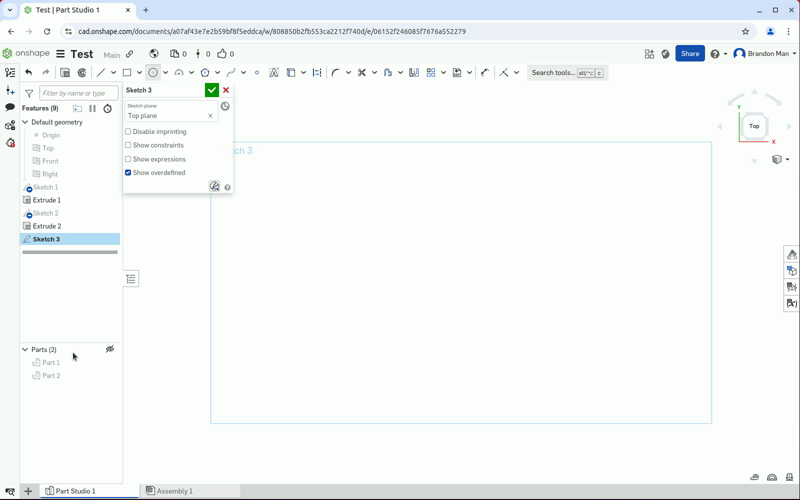
mouse_move(560, 282)
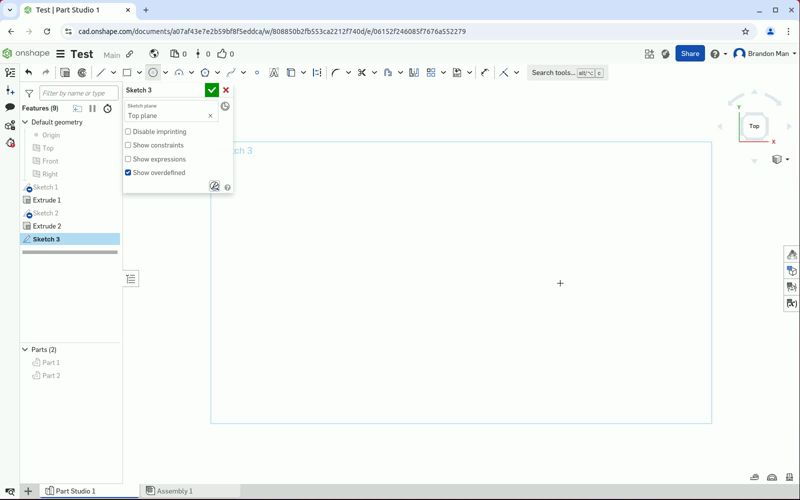
click(560, 282)
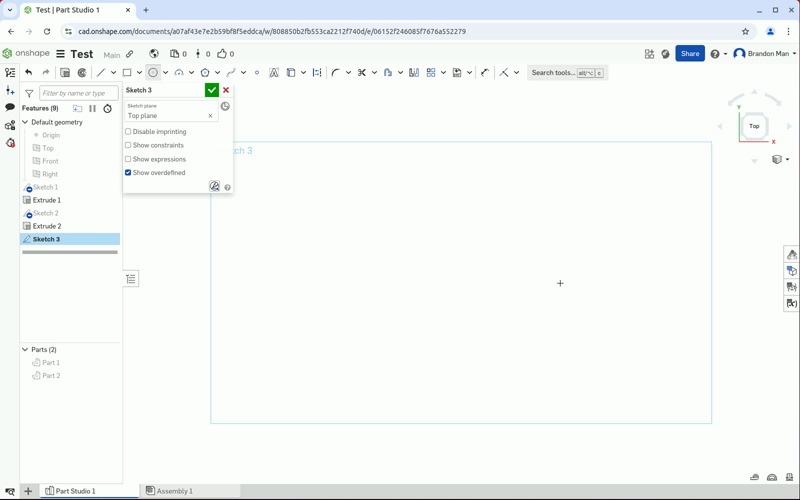
key_up(shift)
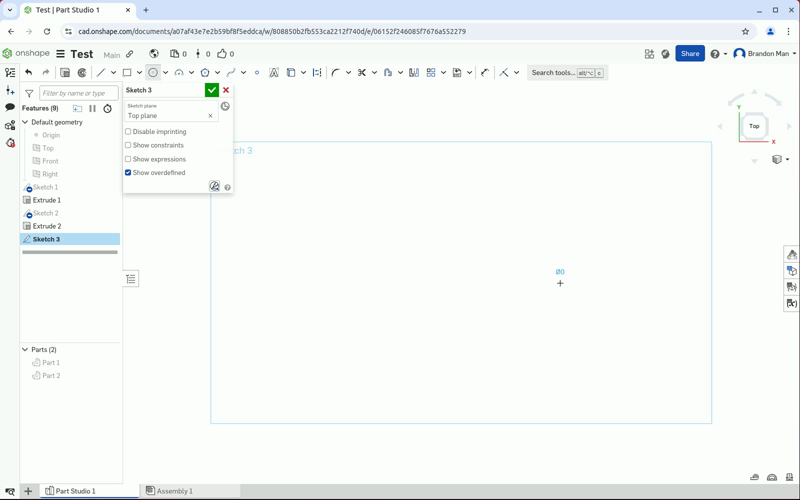
mouse_move(564, 282)
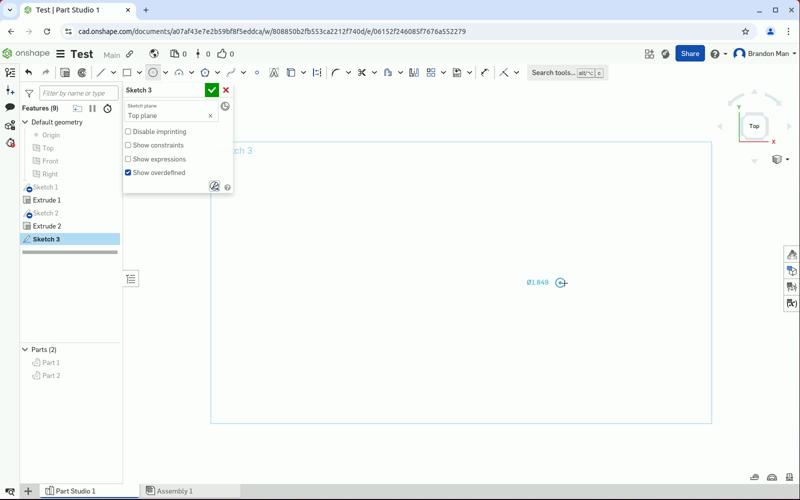
click(564, 282)
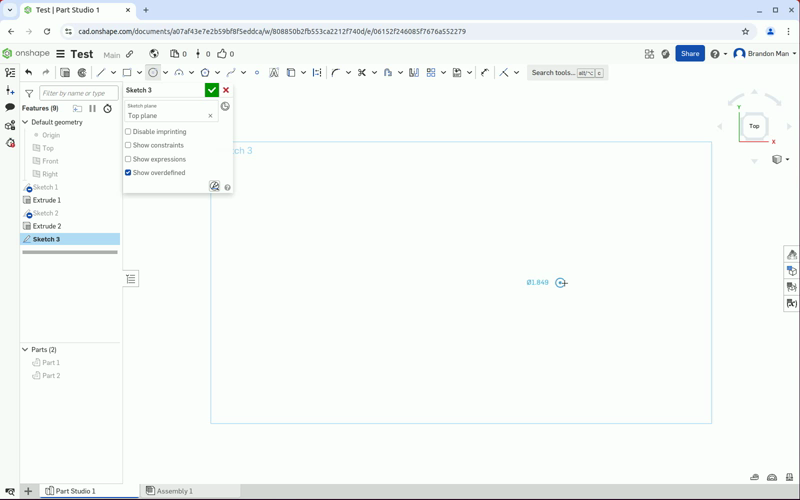
key(esc)
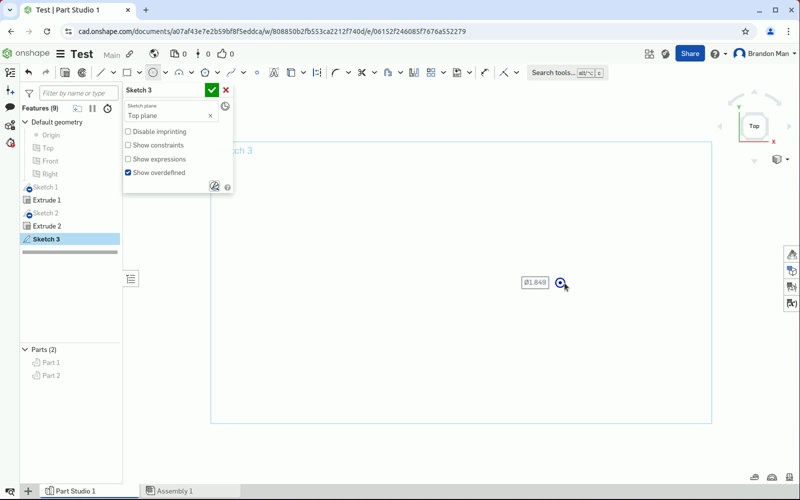
key(c)
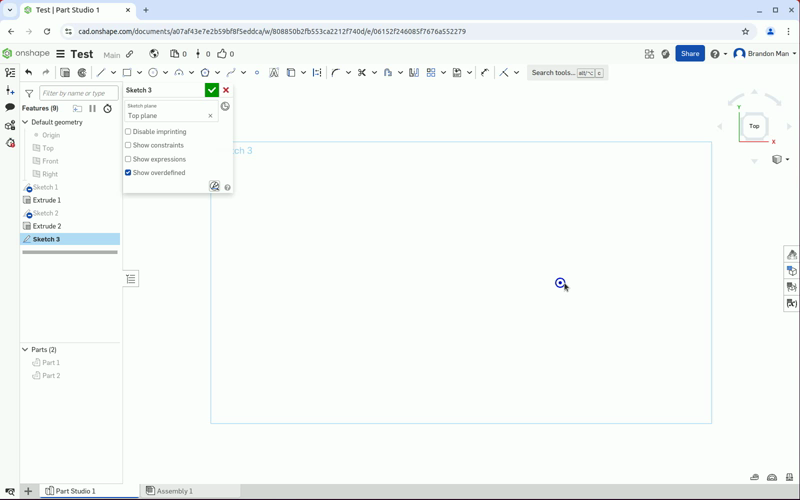
key_down(shift)
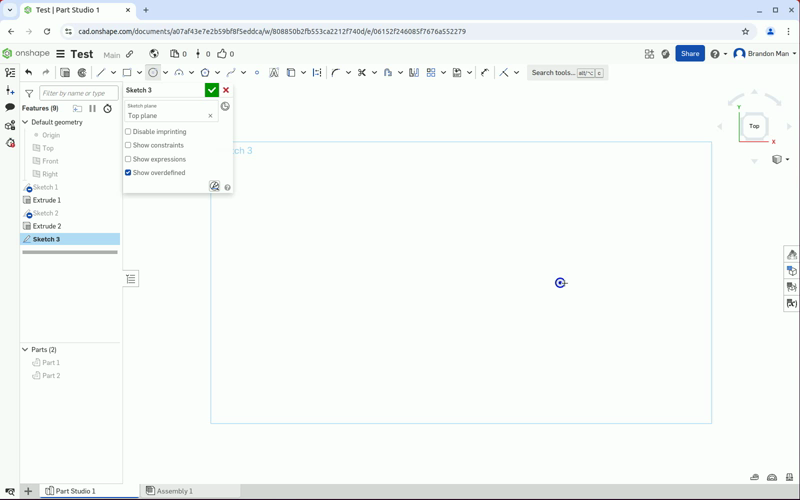
mouse_move(560, 282)
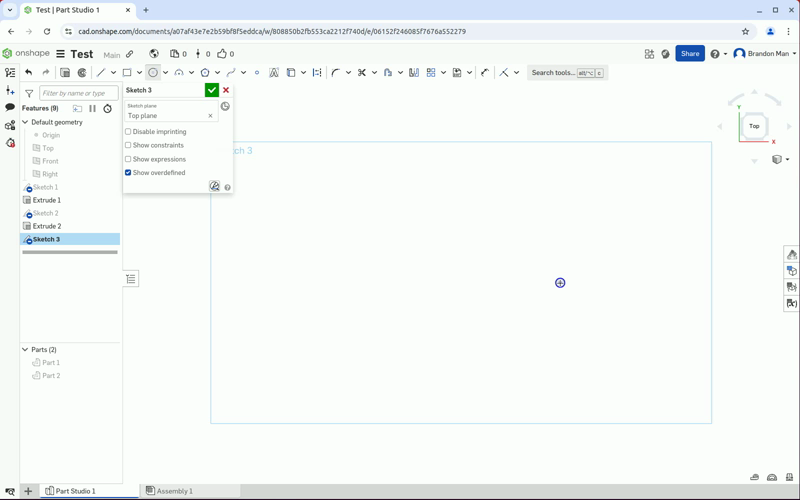
click(560, 282)
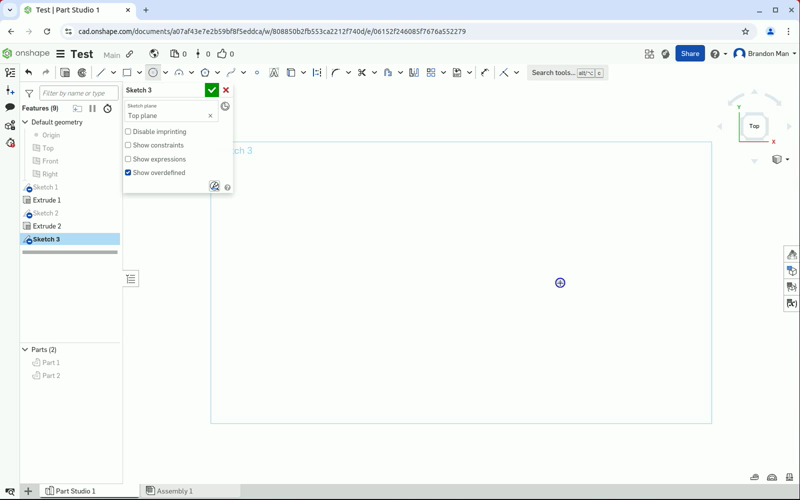
key_up(shift)
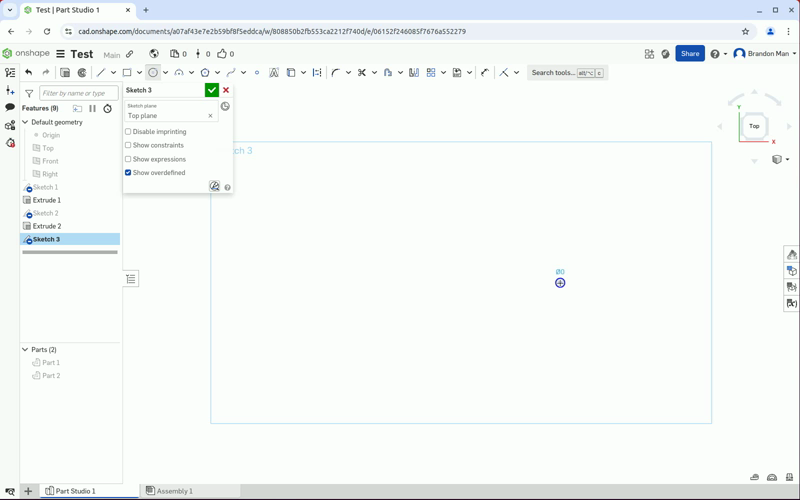
mouse_move(562, 282)
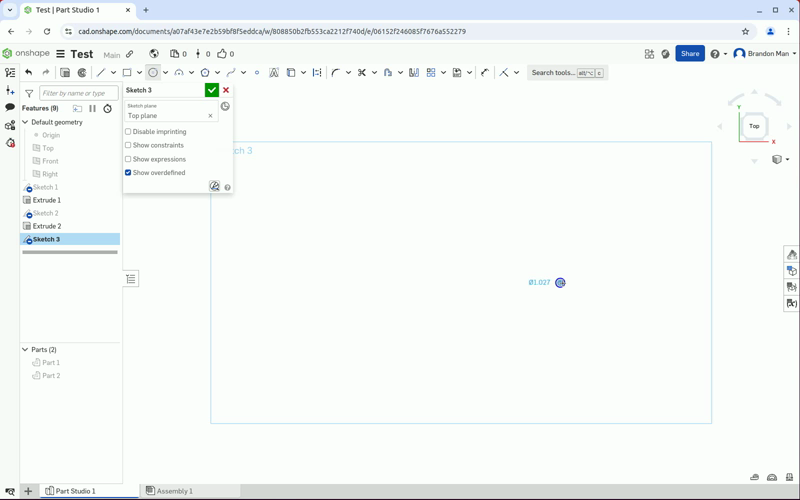
scroll(6)
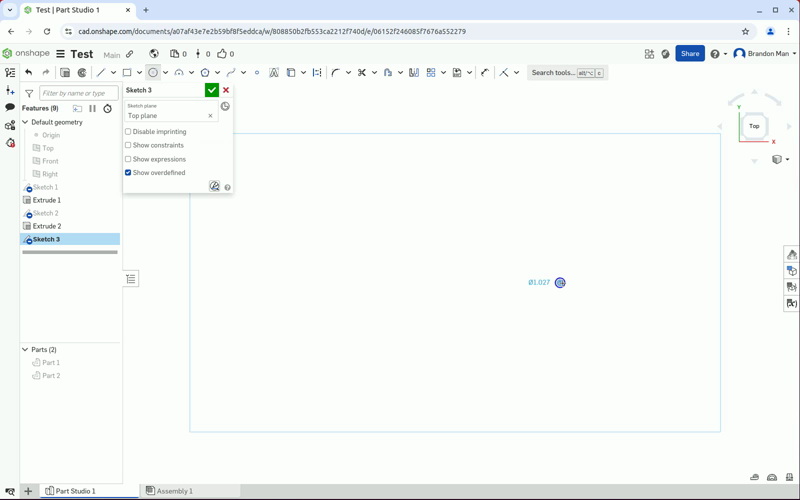
scroll(6)
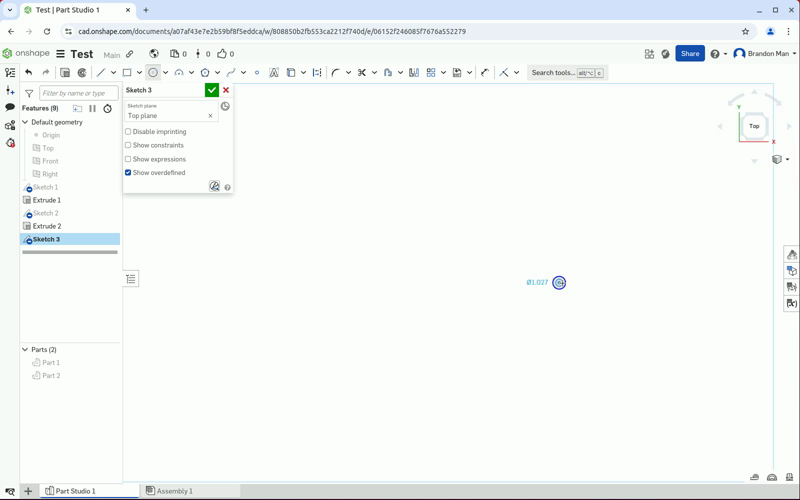
scroll(6)
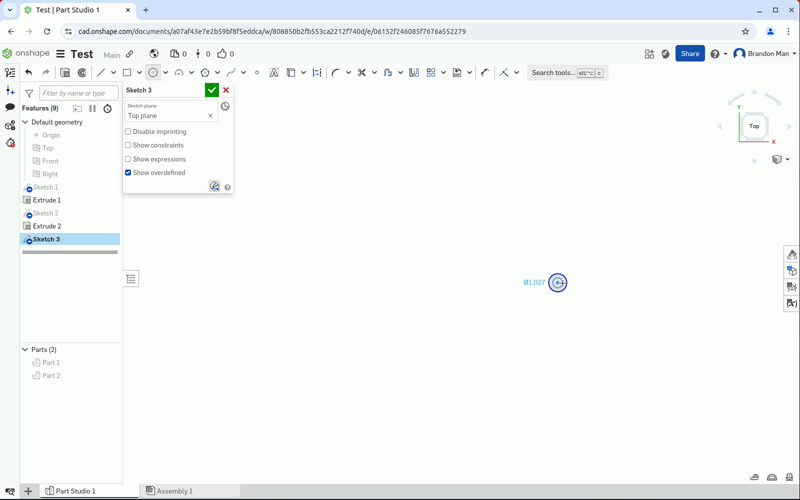
scroll(6)
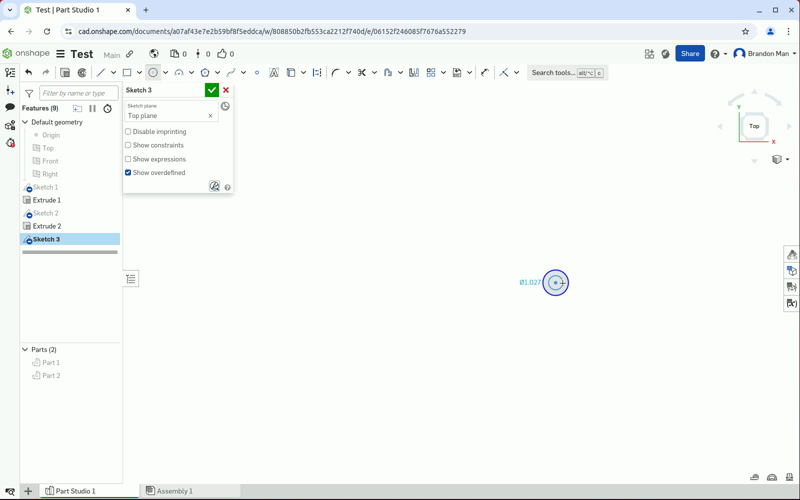
scroll(6)
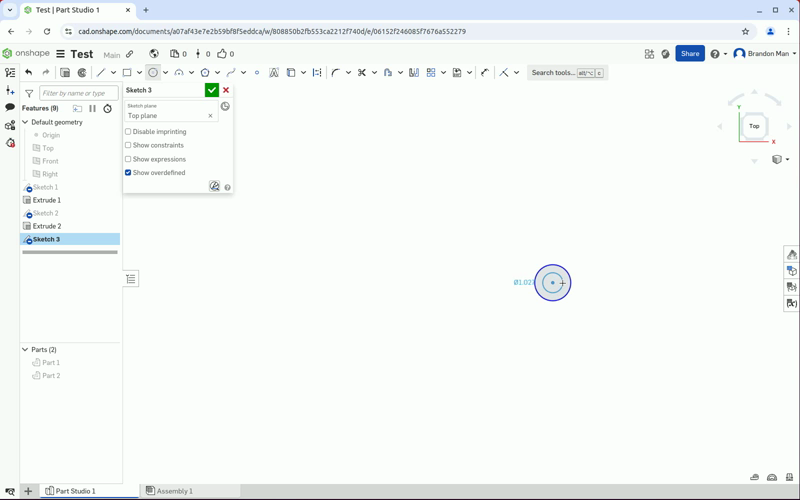
scroll(6)
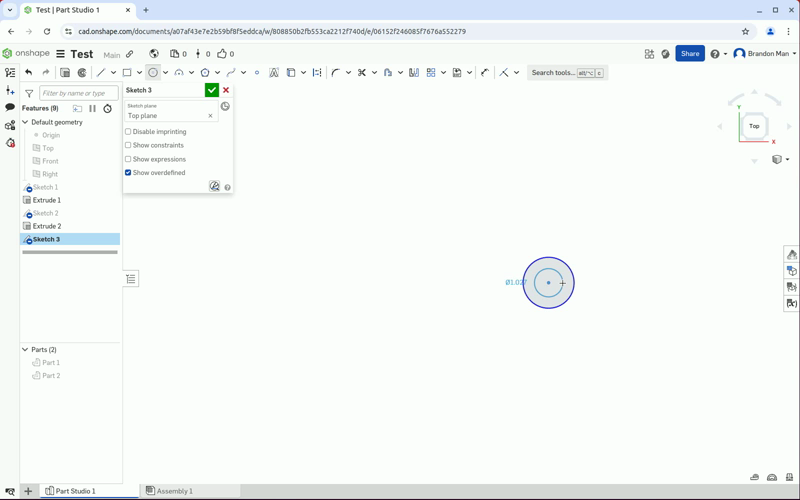
scroll(6)
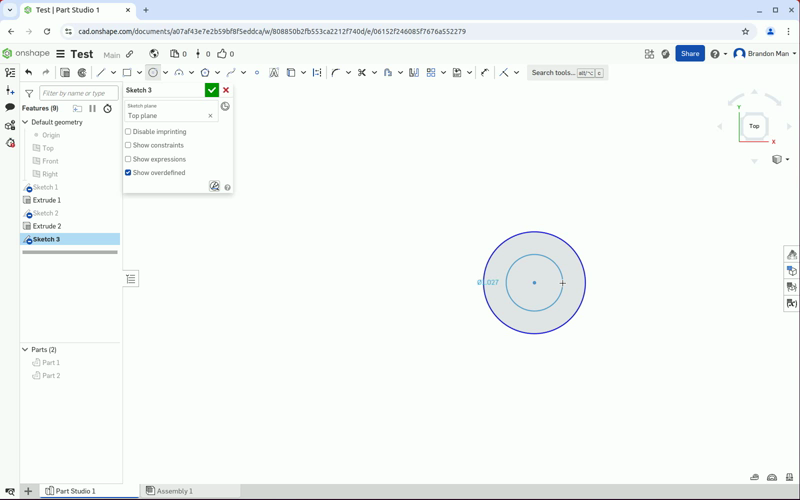
click(562, 282)
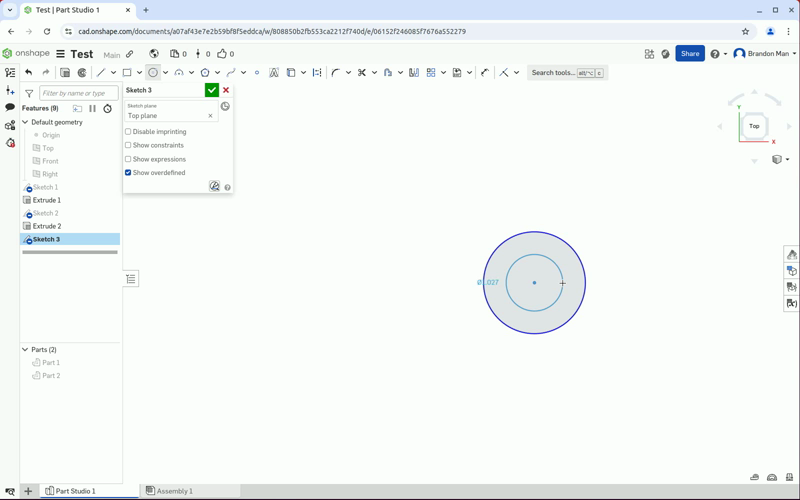
scroll(-6)
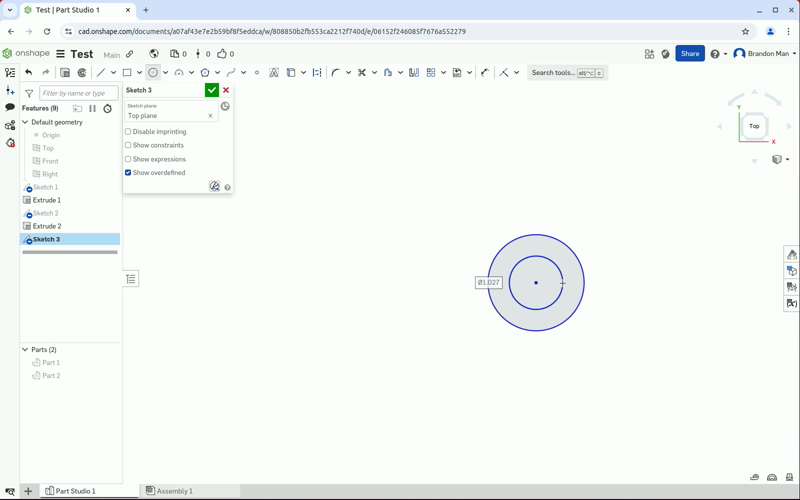
scroll(-6)
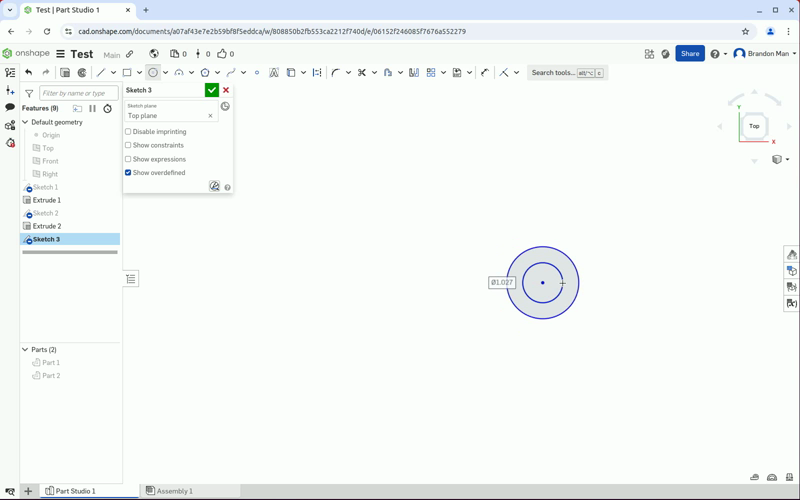
scroll(-6)
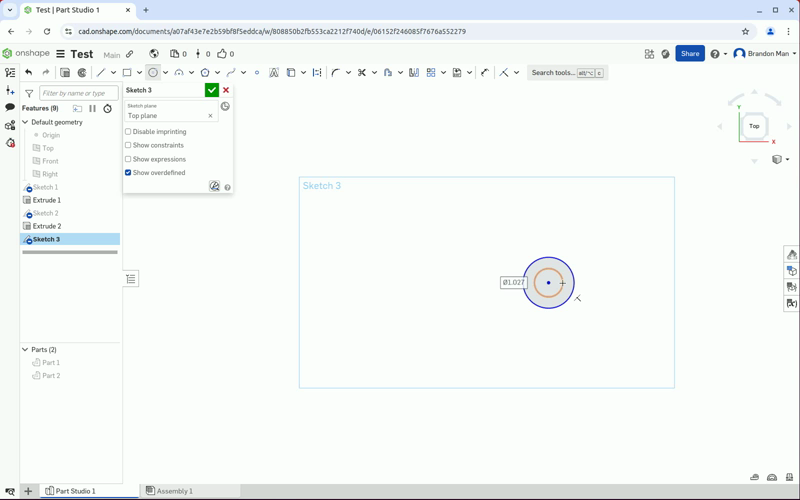
scroll(-6)
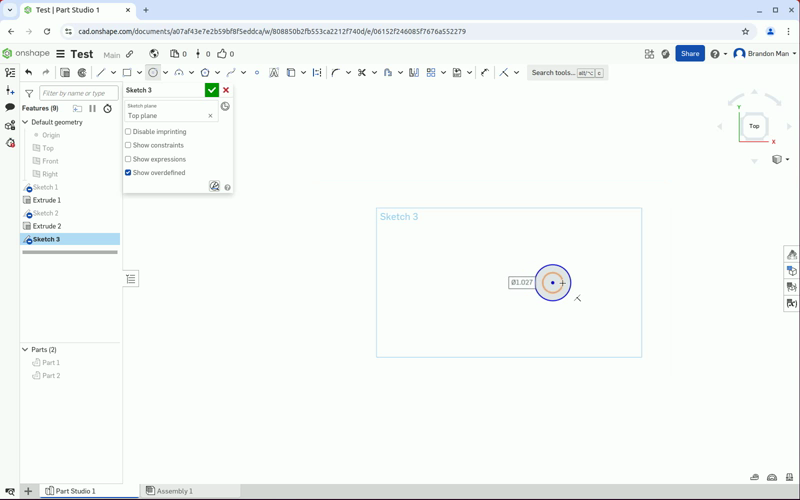
scroll(-6)
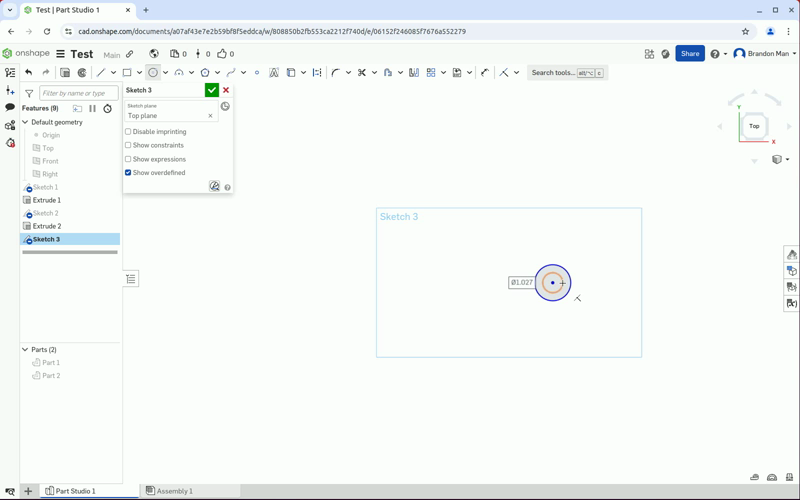
scroll(-6)
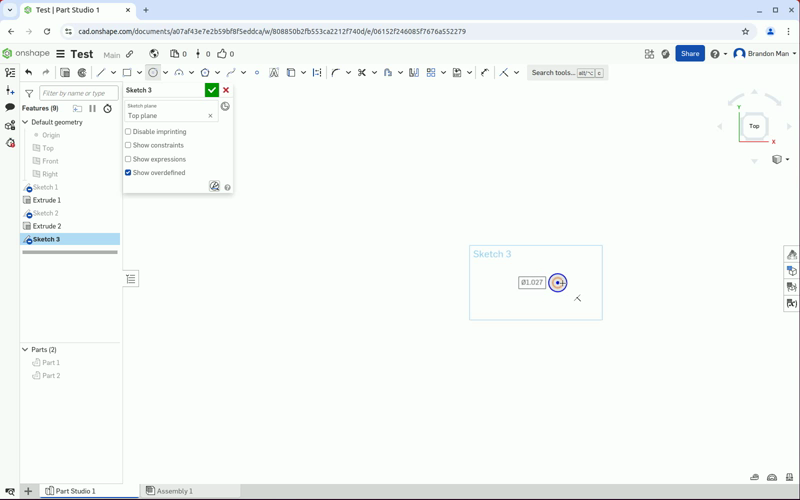
scroll(-6)
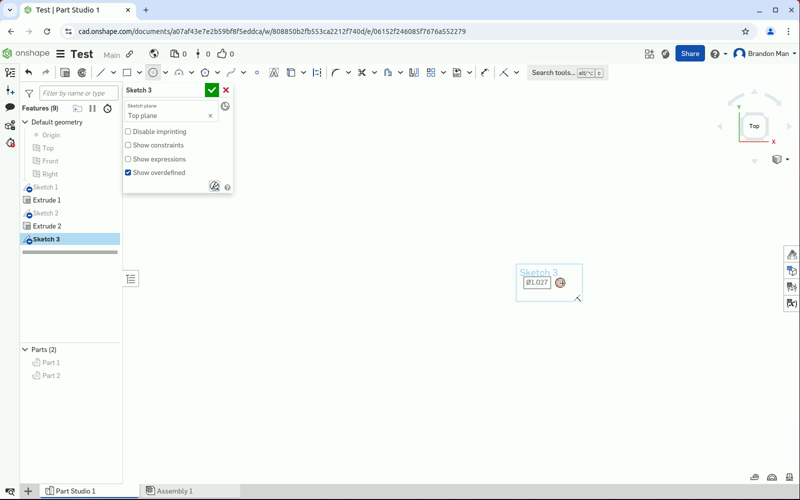
key(esc)
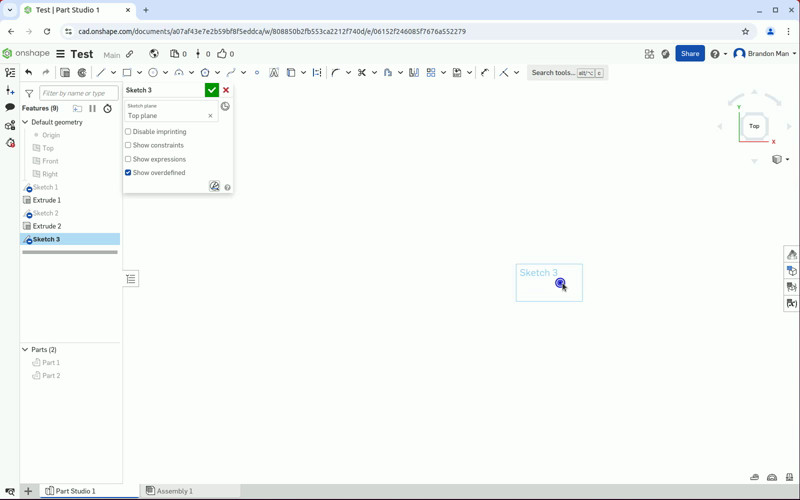
mouse_move(562, 284)
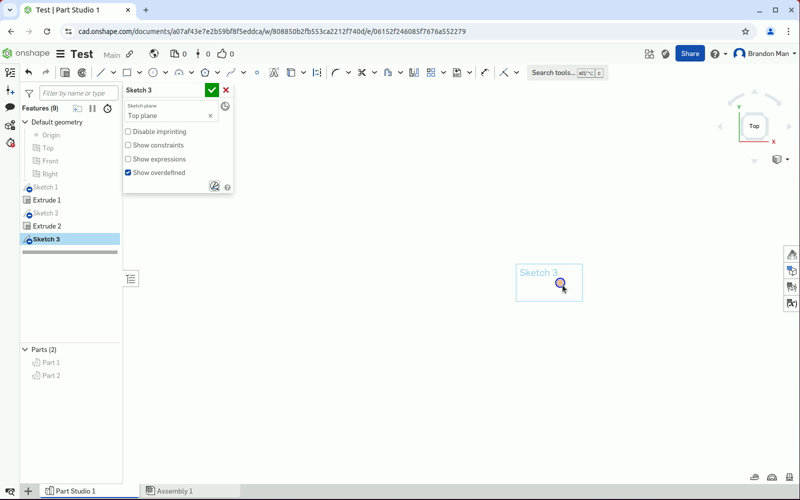
scroll(6)
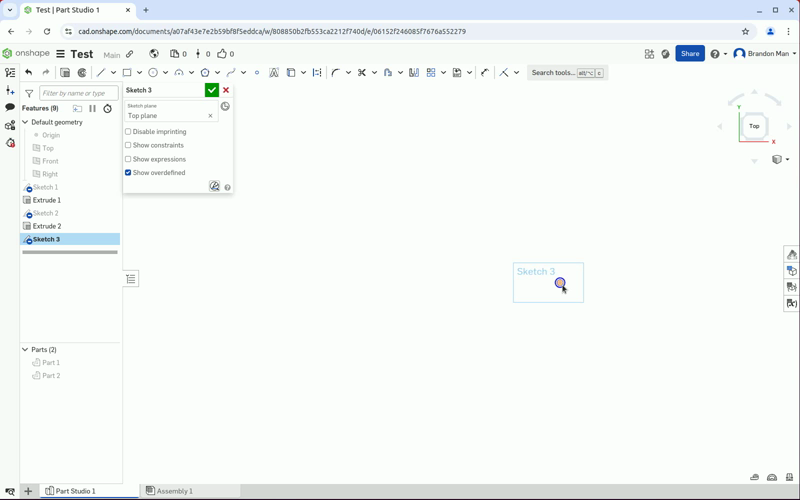
scroll(6)
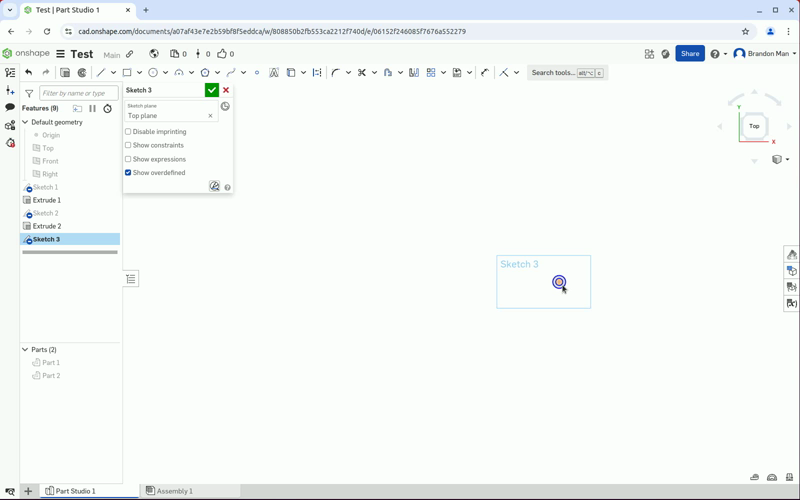
scroll(6)
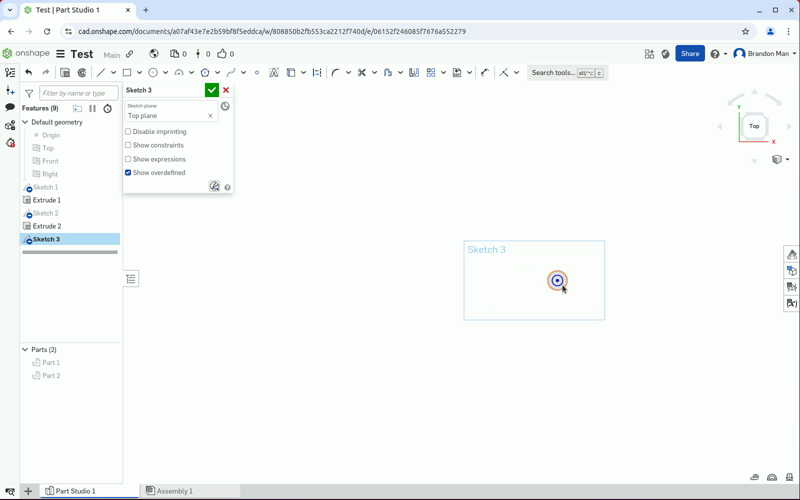
scroll(6)
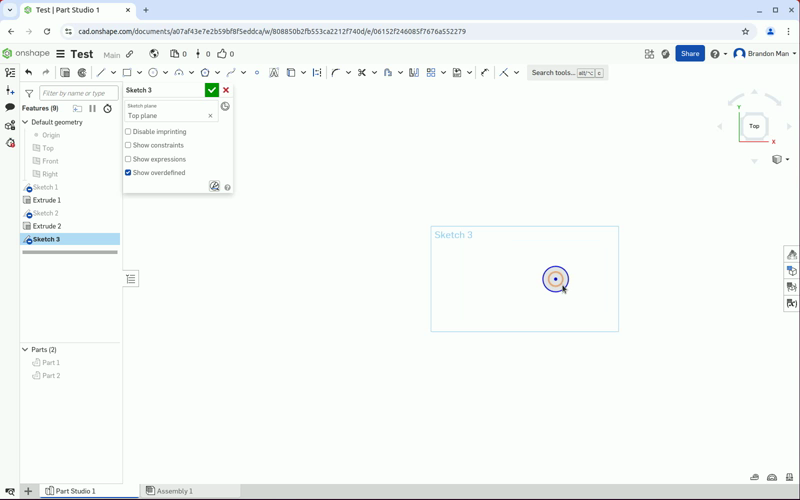
scroll(6)
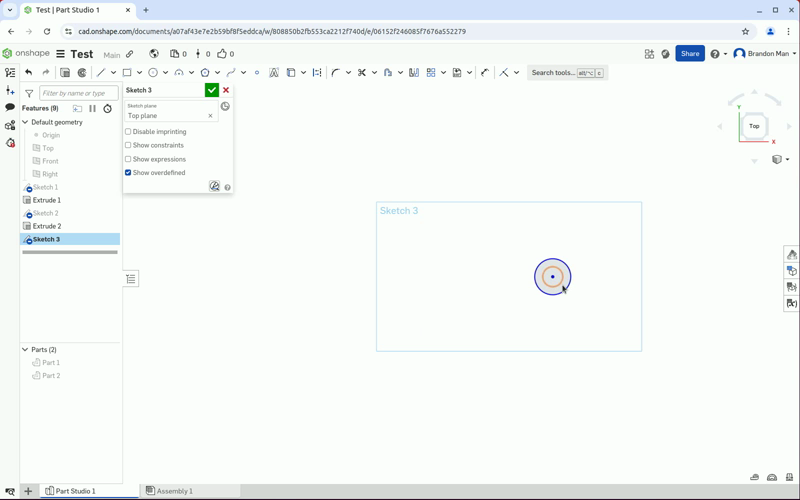
scroll(6)
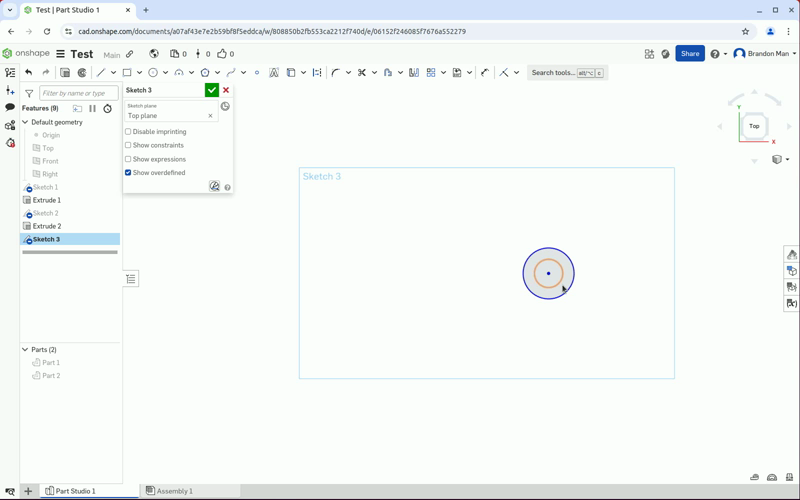
scroll(6)
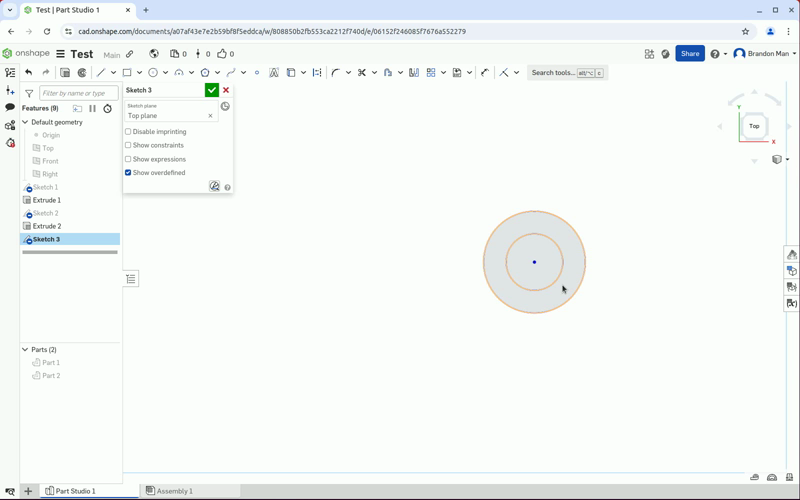
click(562, 284)
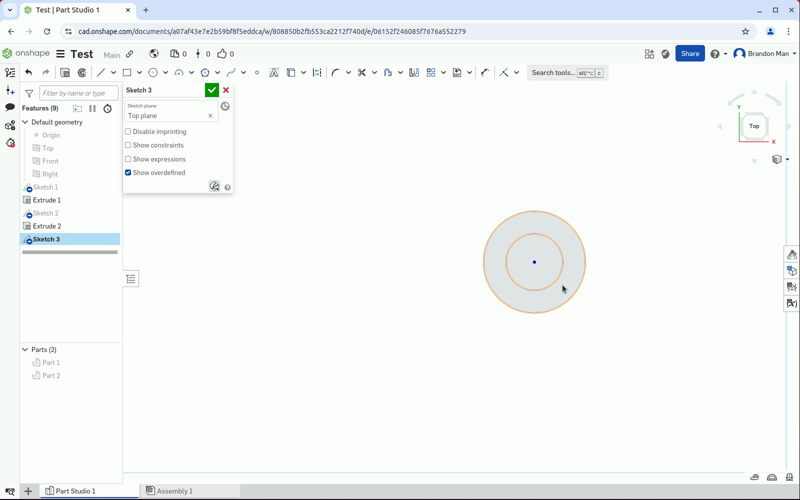
scroll(-6)
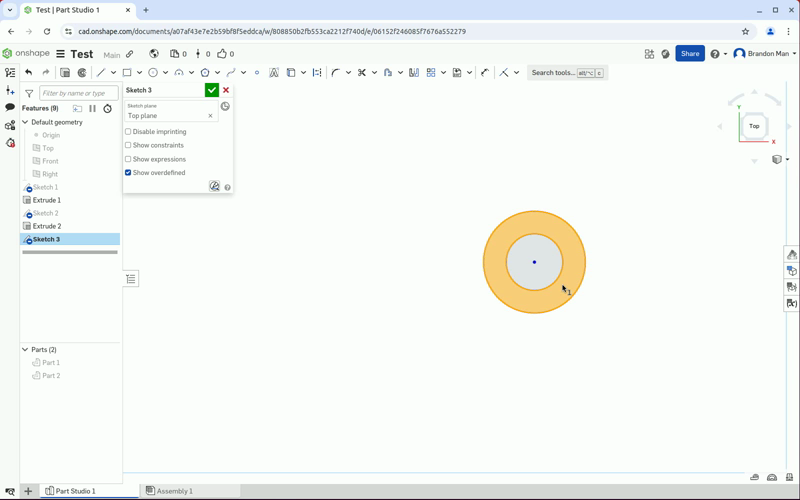
scroll(-6)
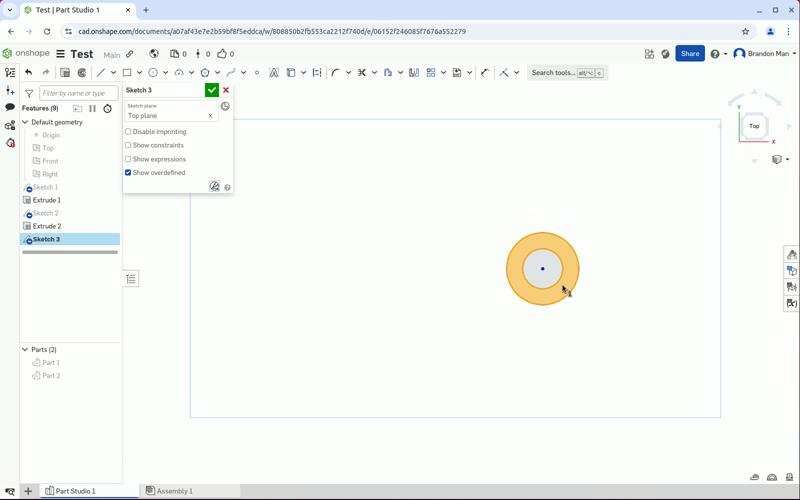
scroll(-6)
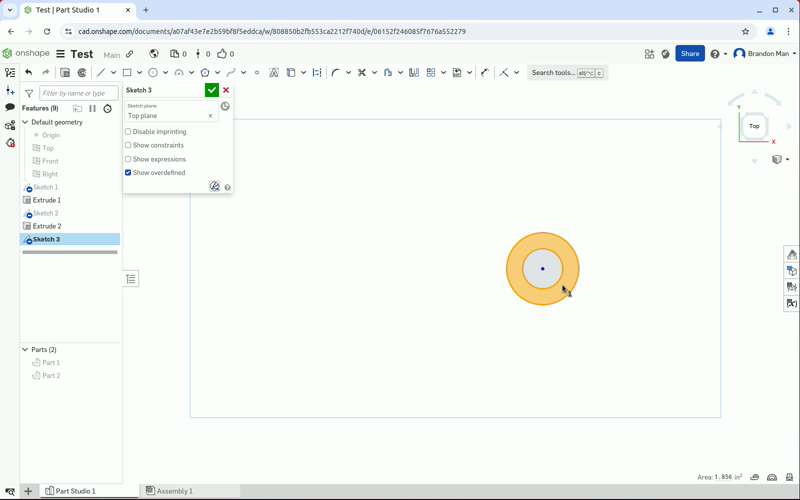
scroll(-6)
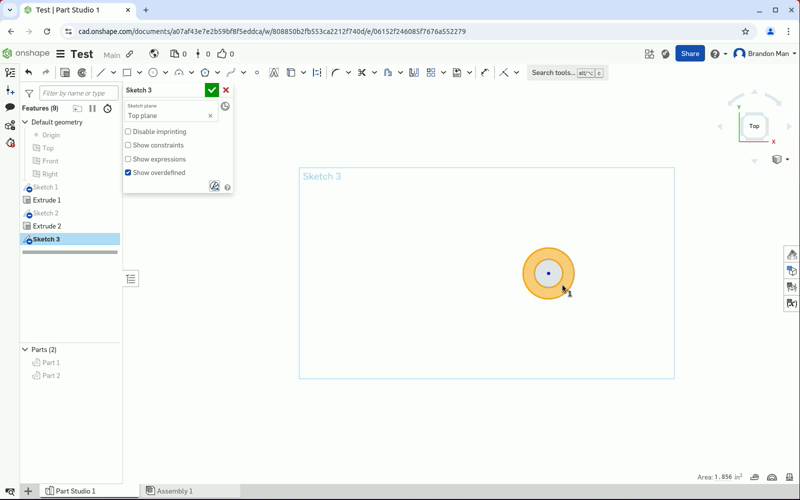
scroll(-6)
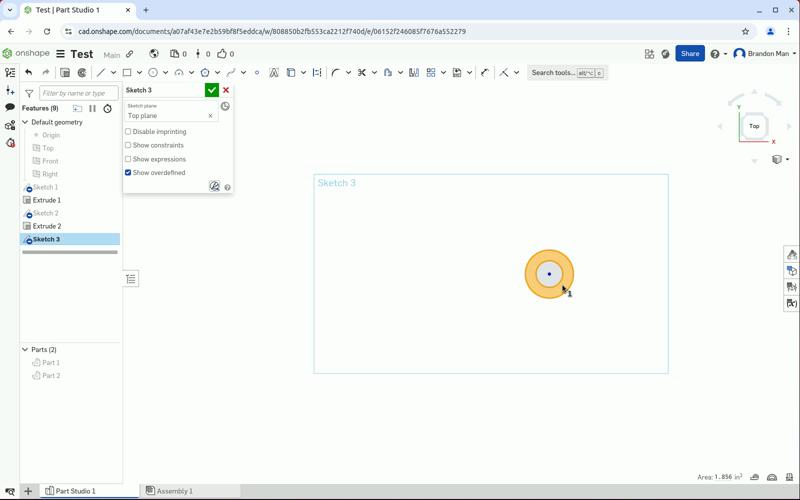
scroll(-6)
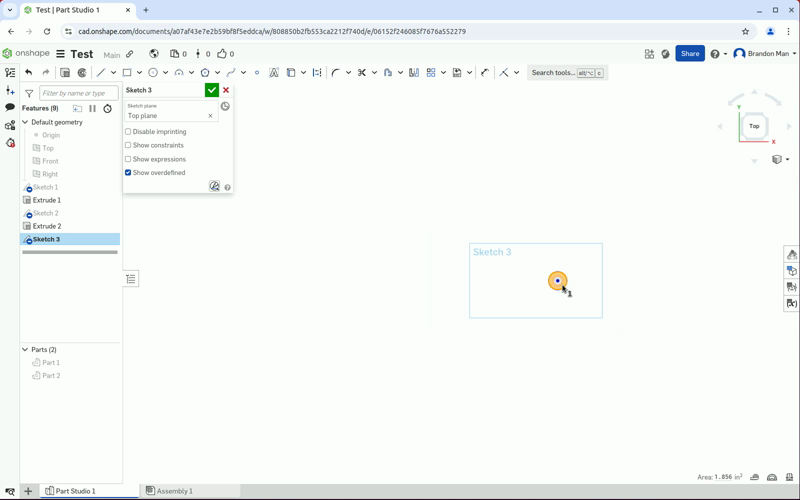
scroll(-6)
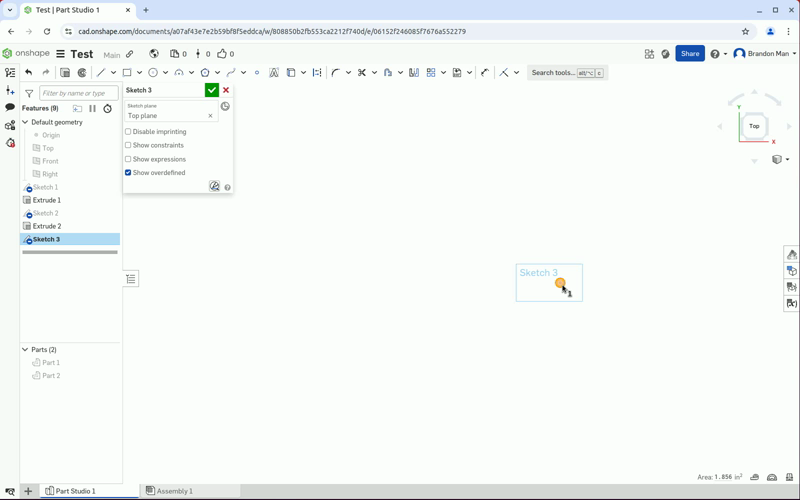
mouse_move(73, 352)
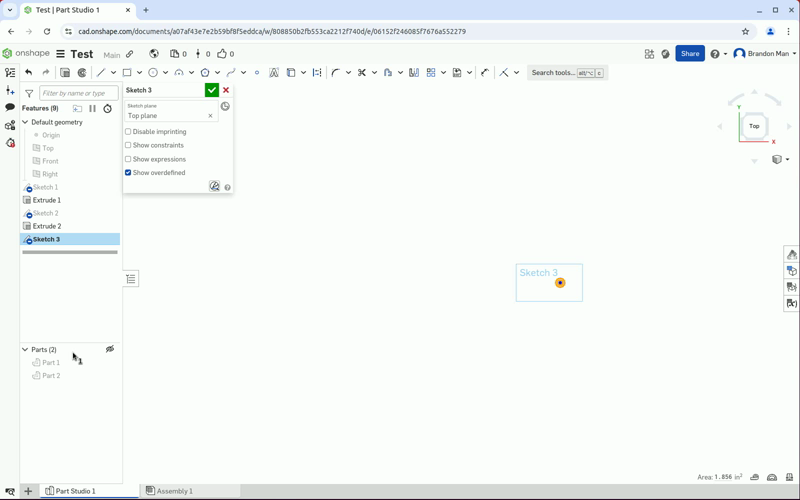
key(shift+y)
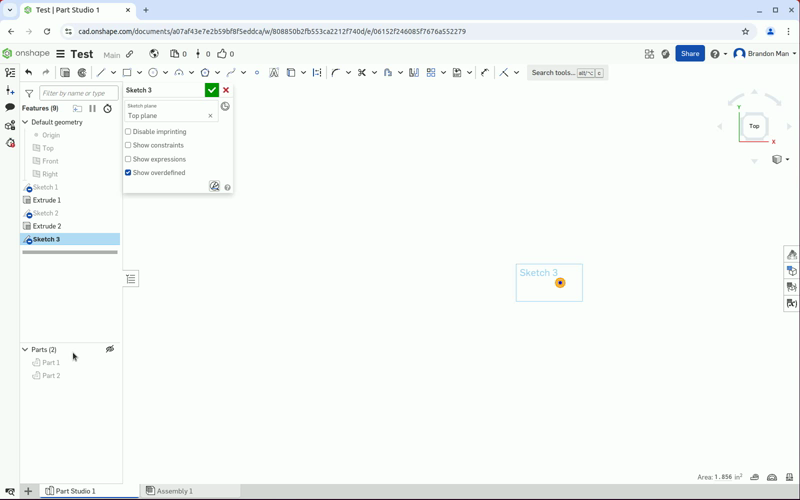
key(shift+e)
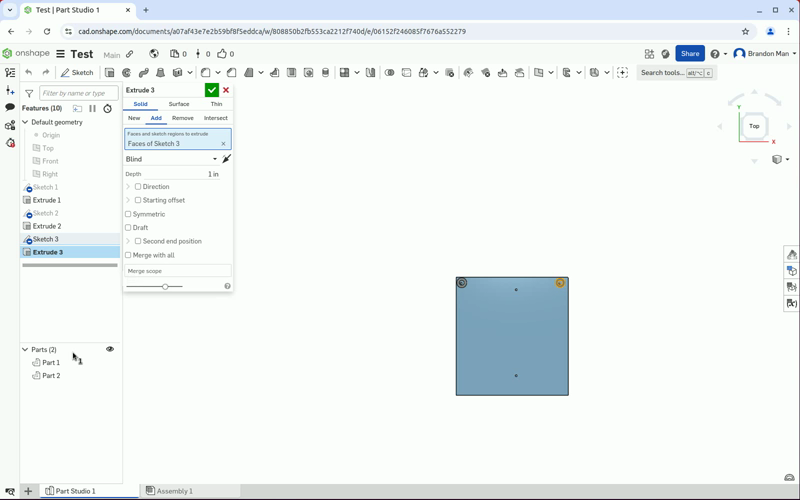
mouse_move(143, 106)
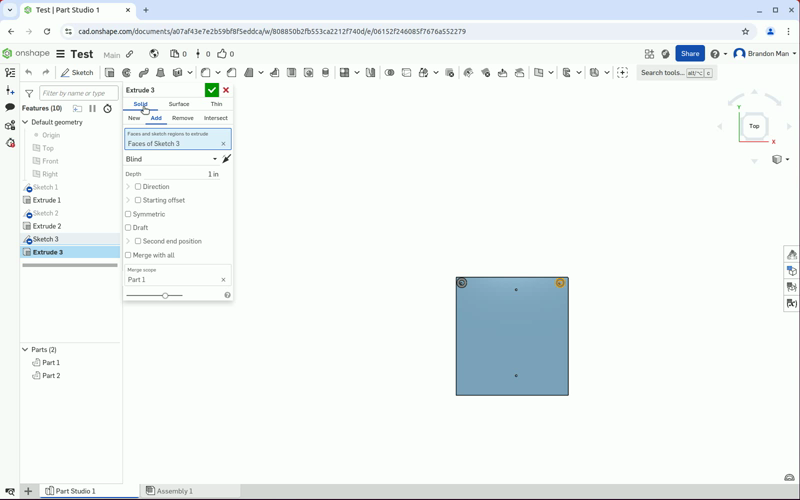
click(143, 106)
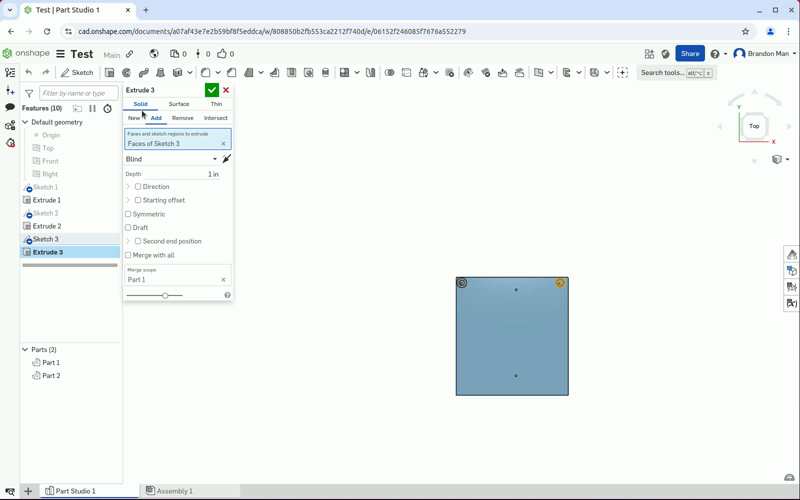
mouse_move(137, 120)
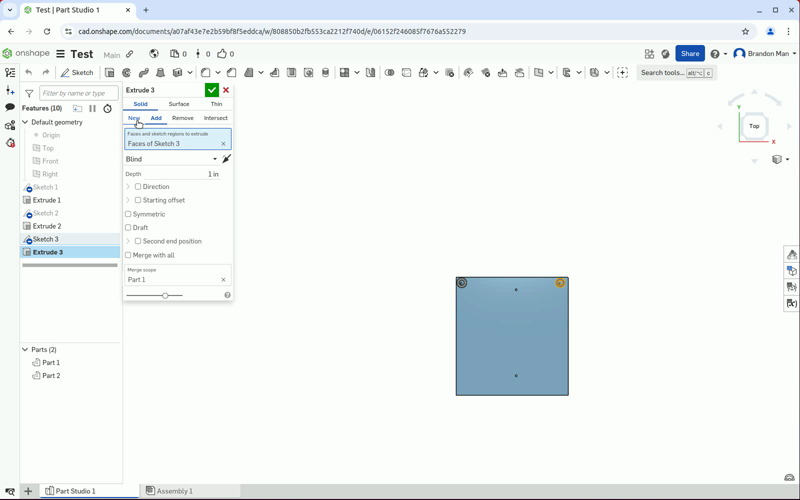
click(137, 120)
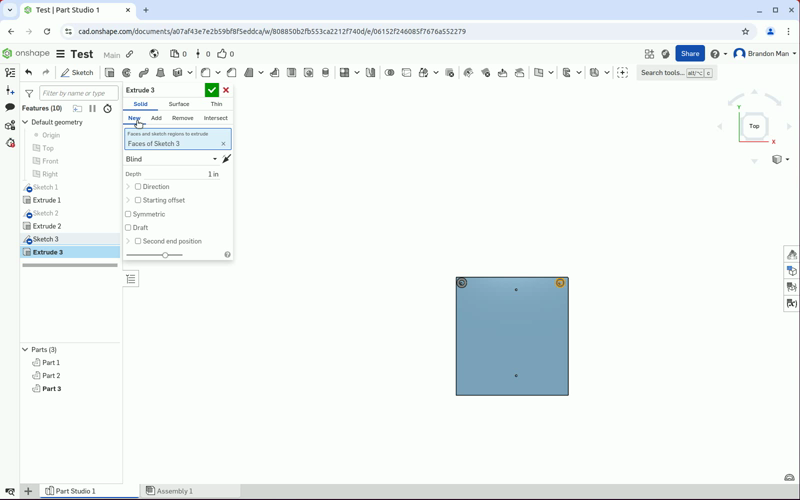
key(tab, 4)
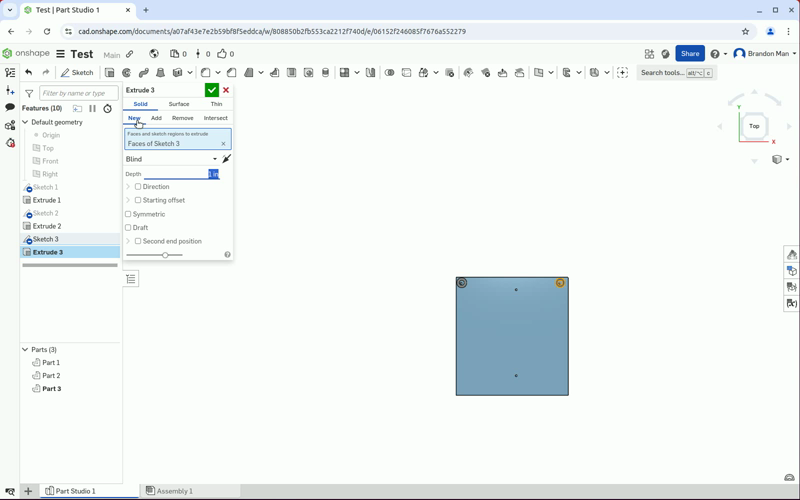
text(1.204)
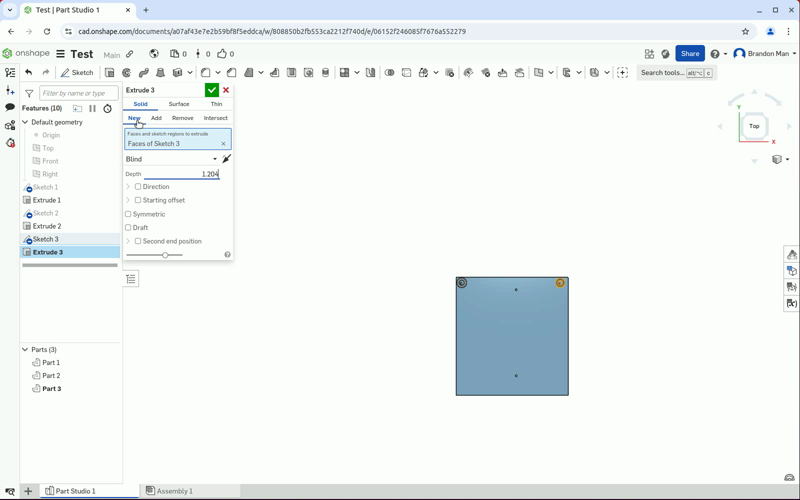
key(enter)
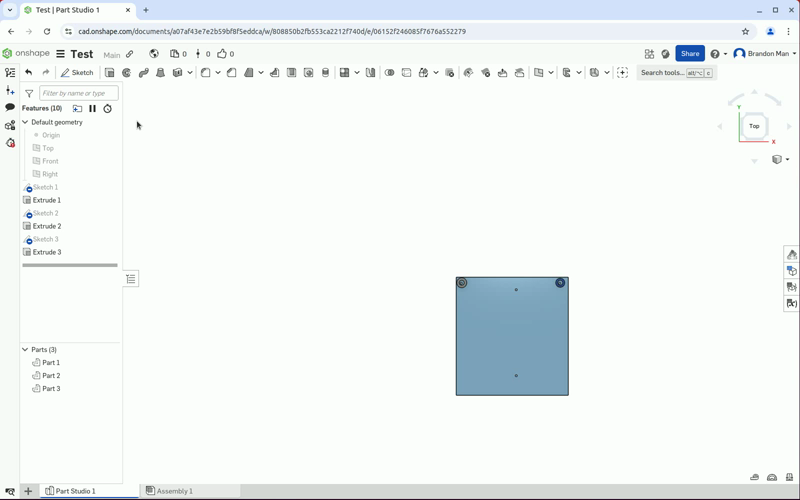
key(shift+h)
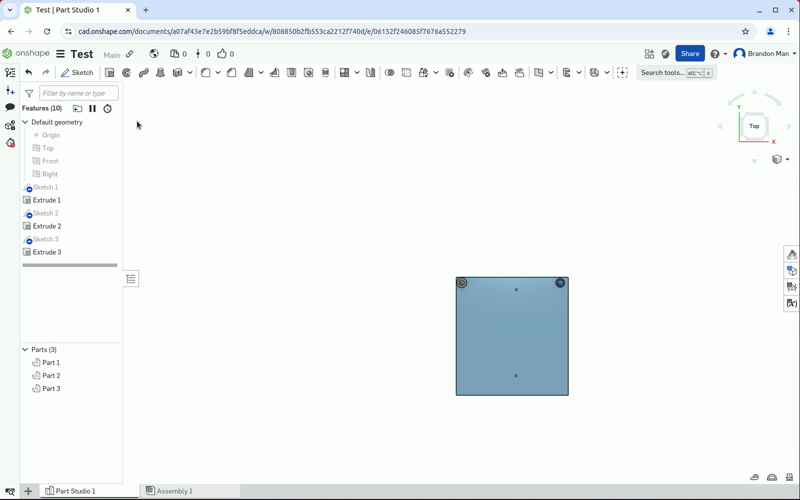
key(shift+h)
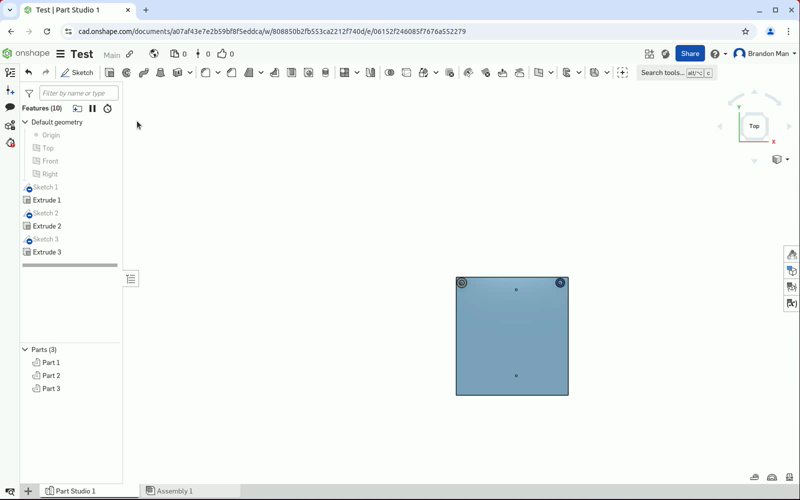
mouse_move(73, 189)
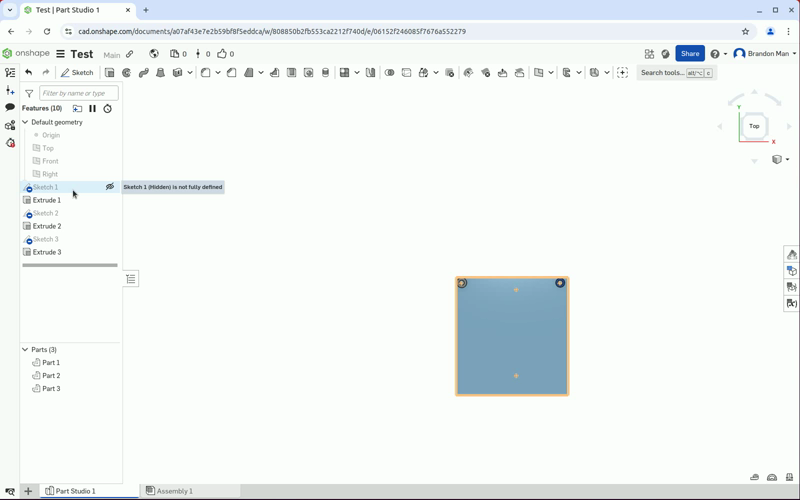
click(73, 189)
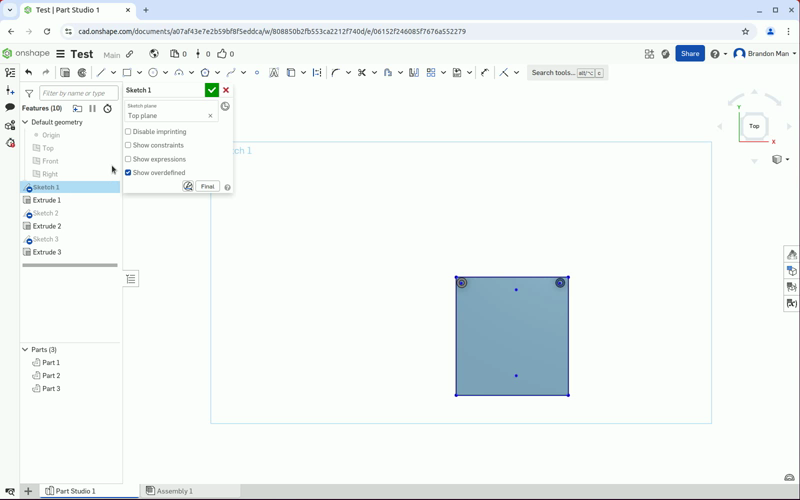
mouse_move(229, 92)
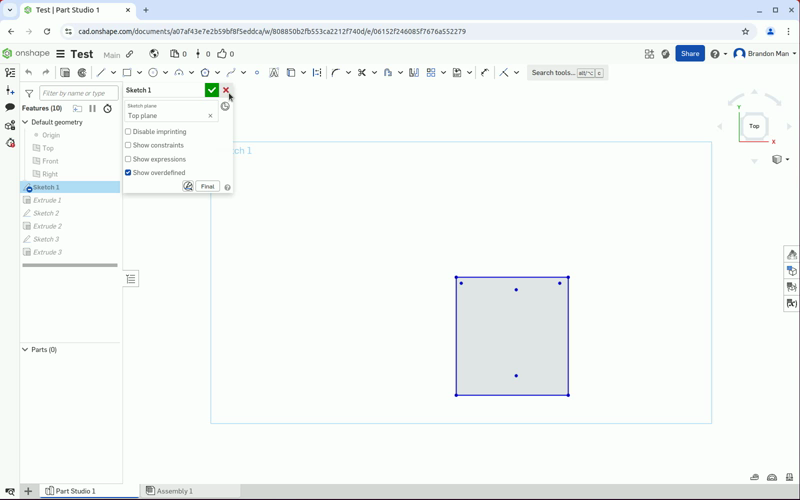
click(229, 92)
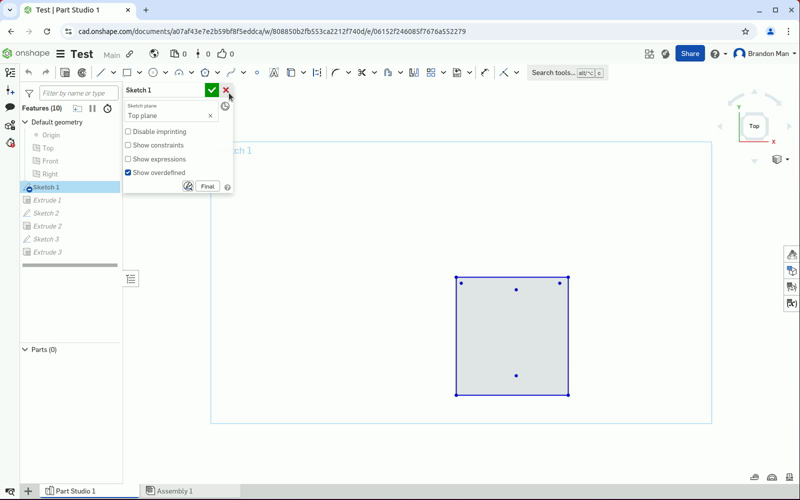
key(shift+s)
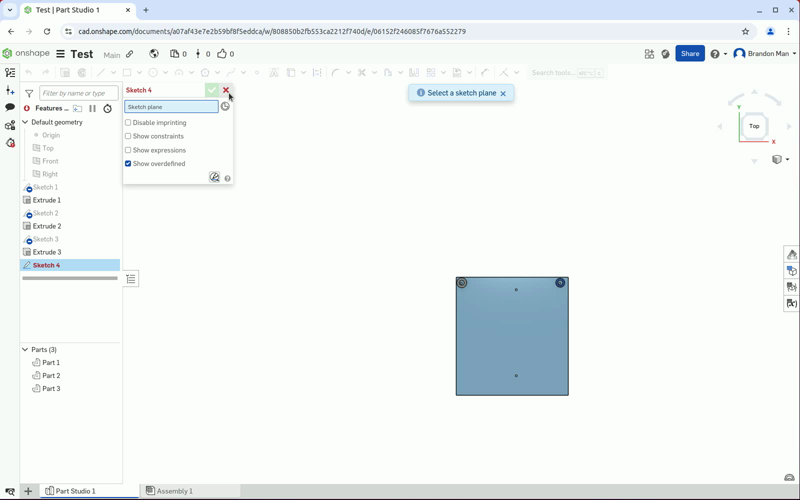
mouse_move(73, 150)
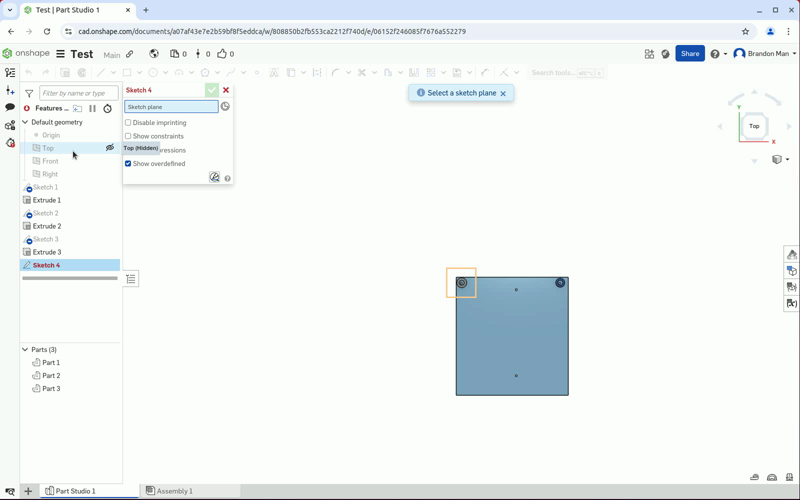
click(73, 150)
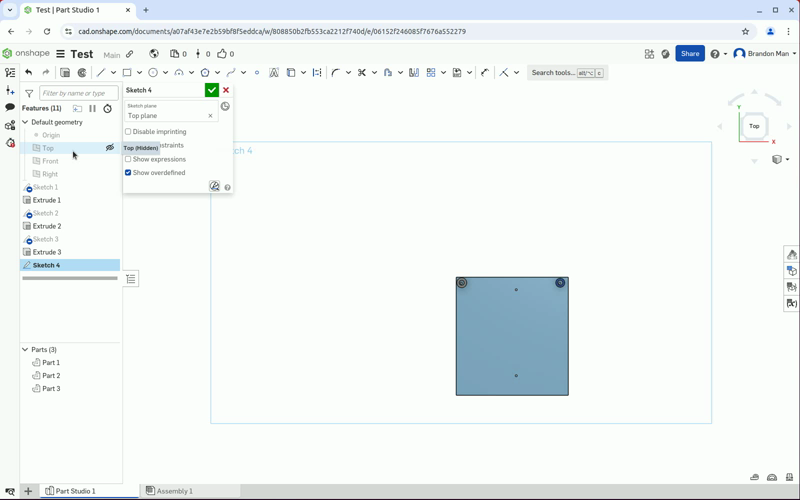
mouse_move(73, 352)
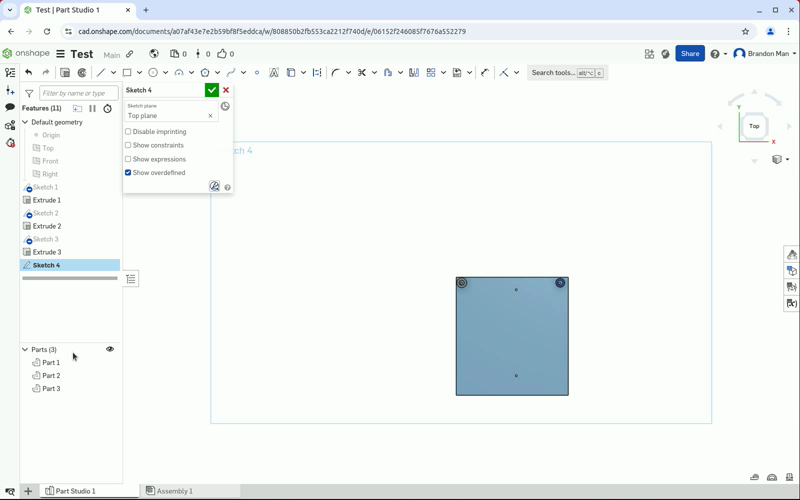
key(y)
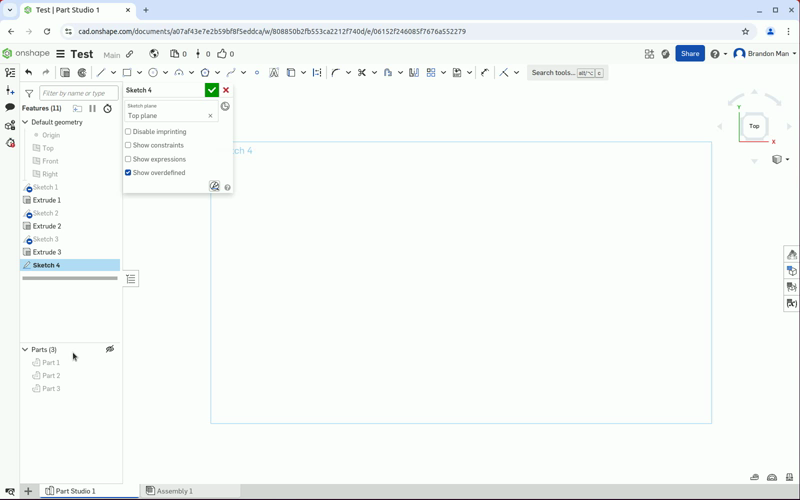
key(c)
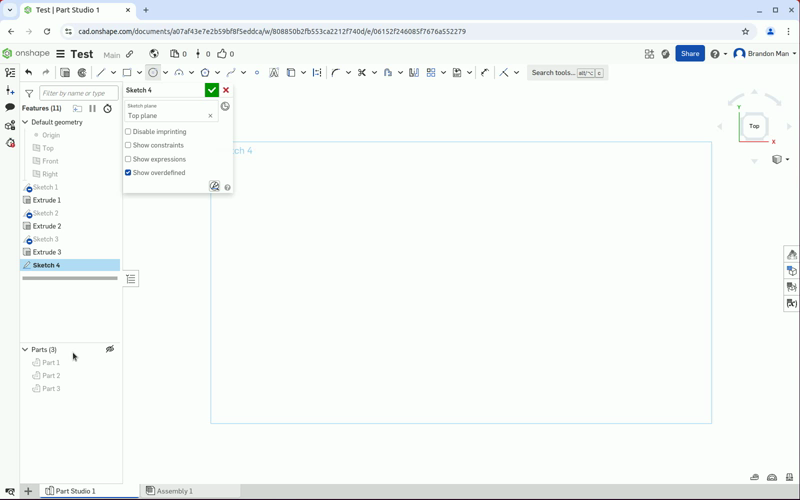
key_down(shift)
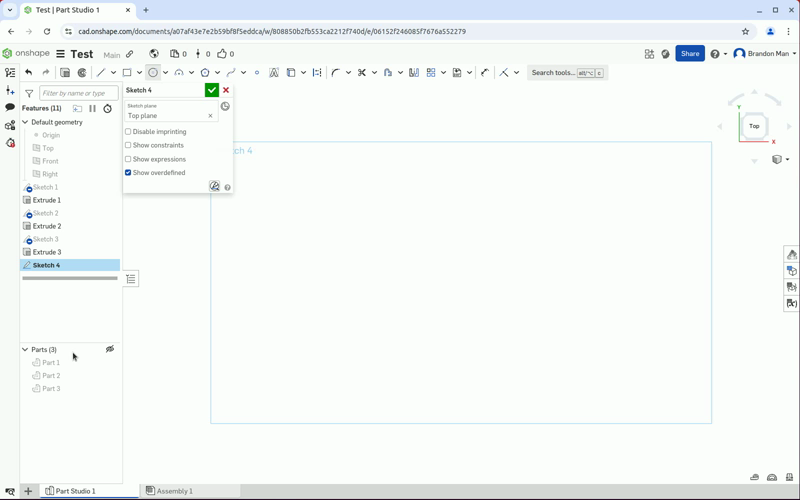
mouse_move(517, 375)
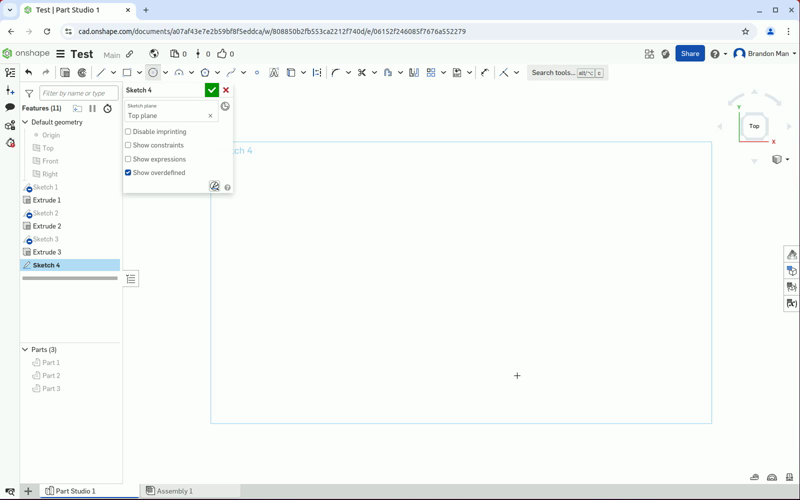
click(517, 375)
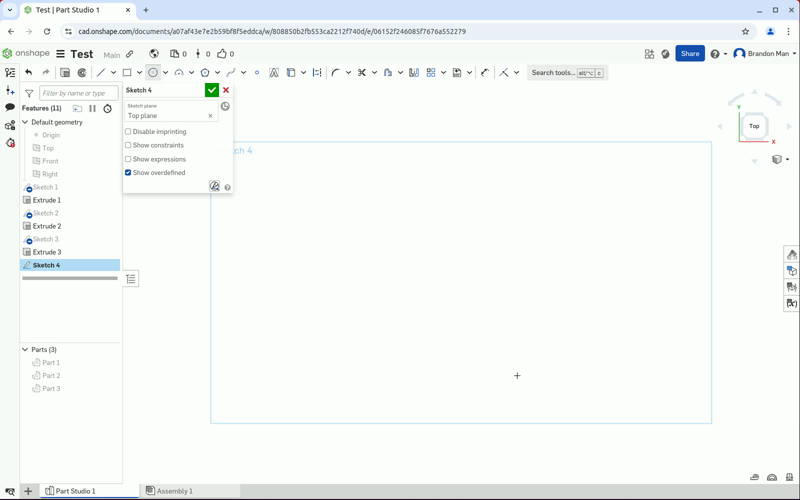
key_up(shift)
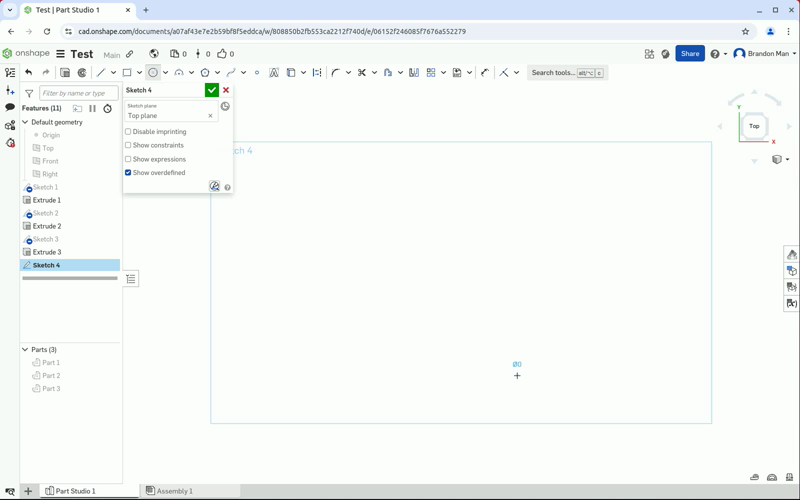
mouse_move(521, 375)
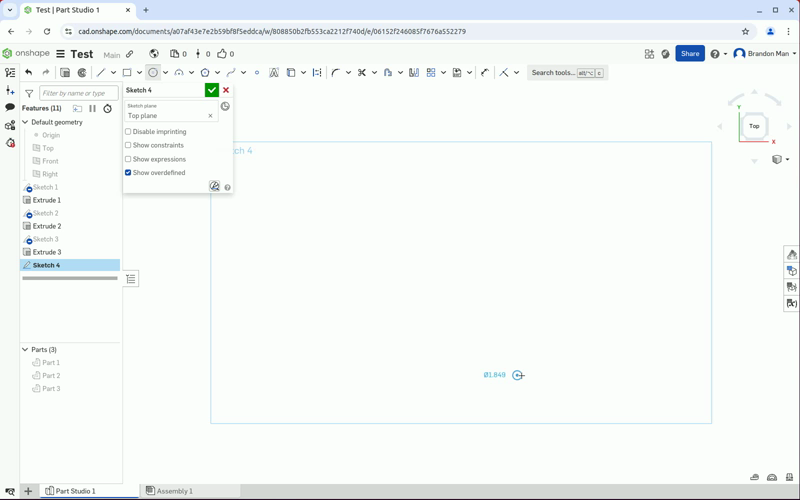
click(521, 375)
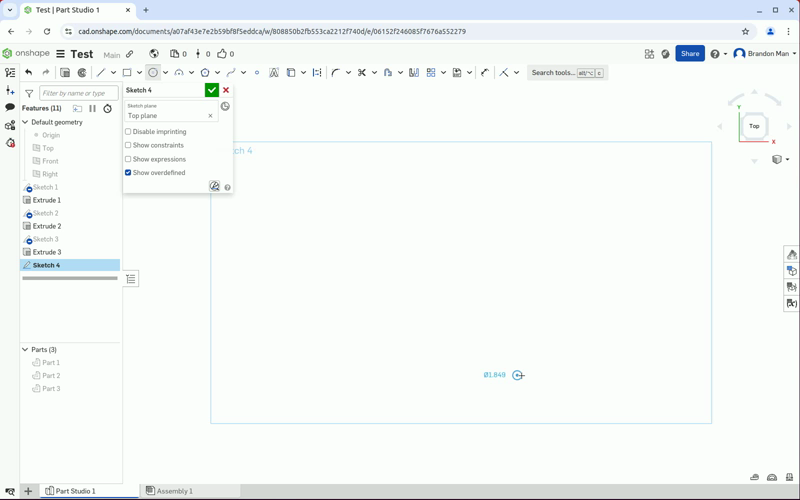
key(esc)
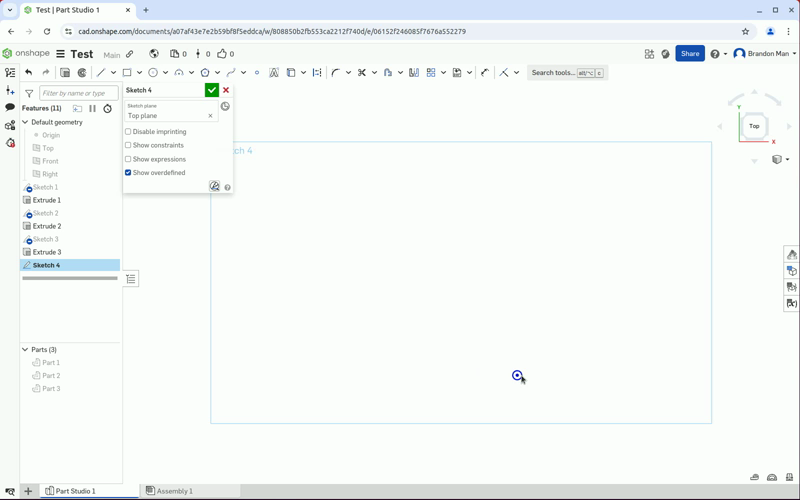
key(c)
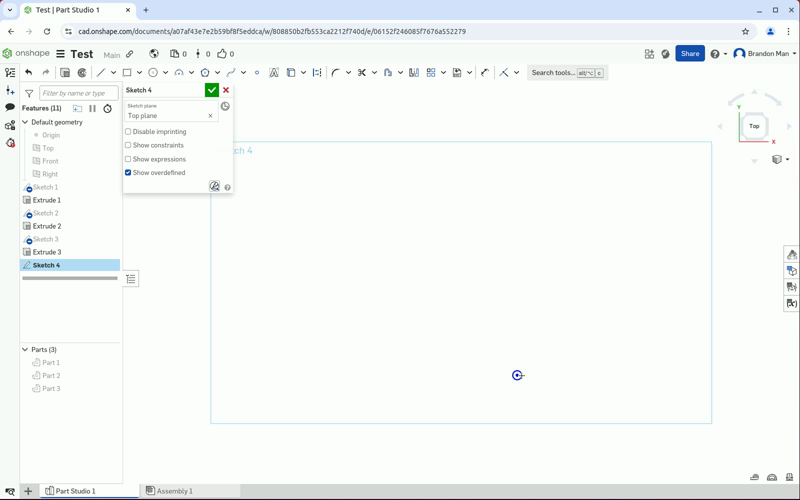
key_down(shift)
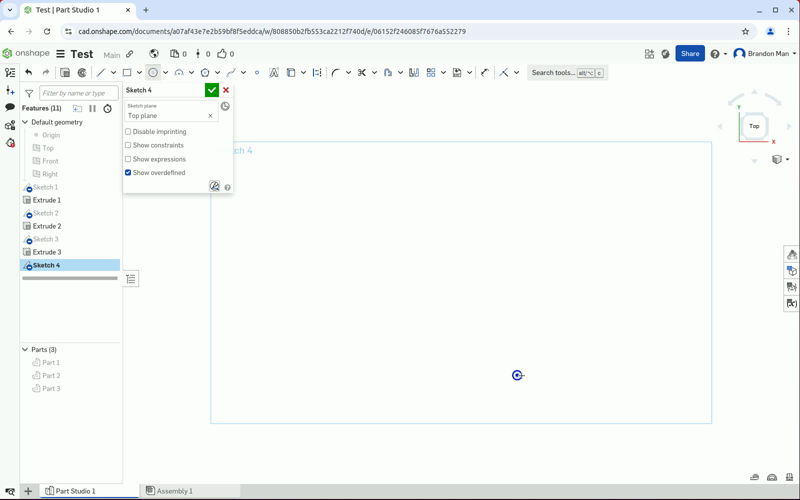
mouse_move(517, 375)
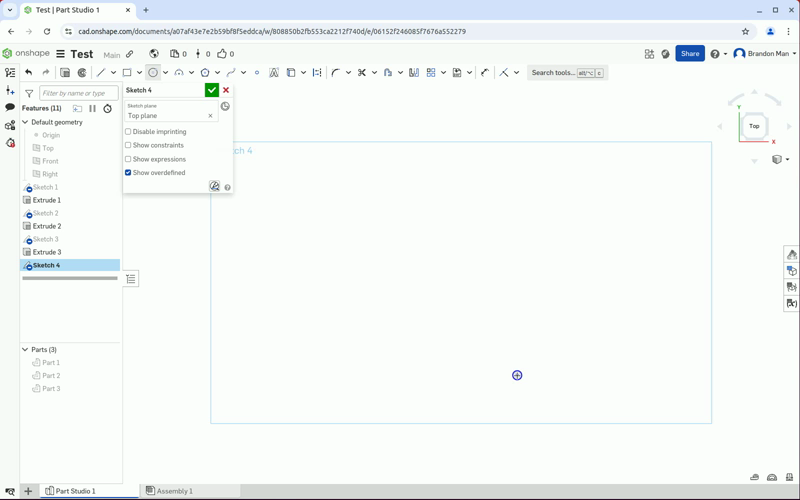
click(517, 375)
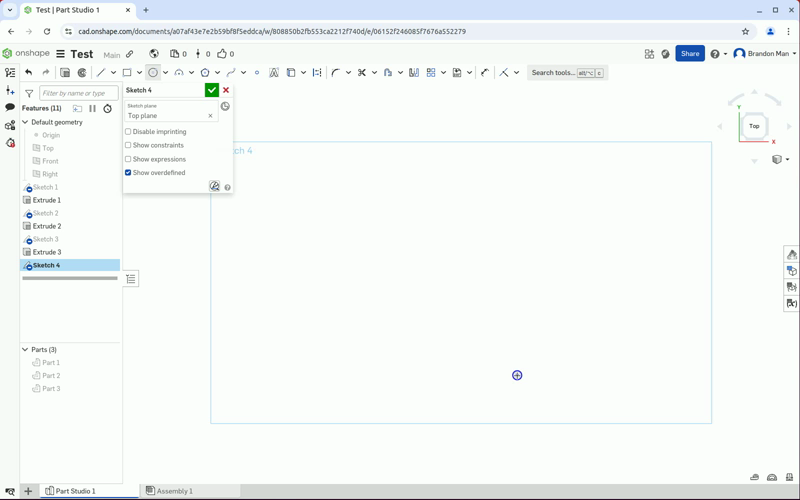
key_up(shift)
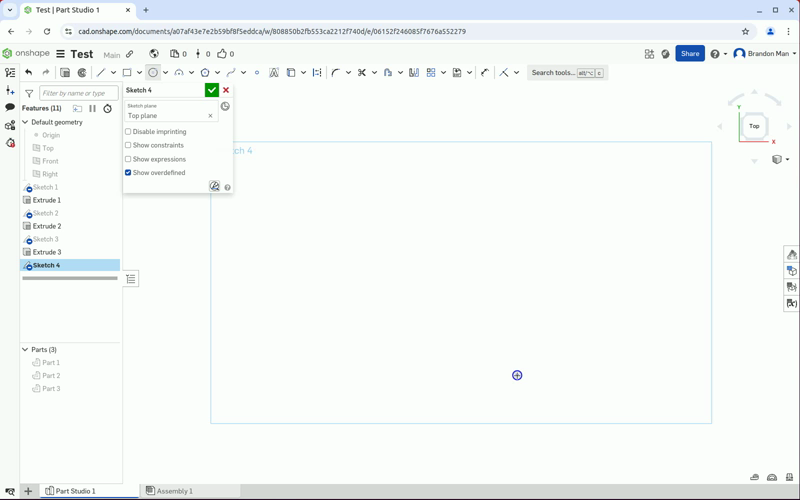
mouse_move(519, 375)
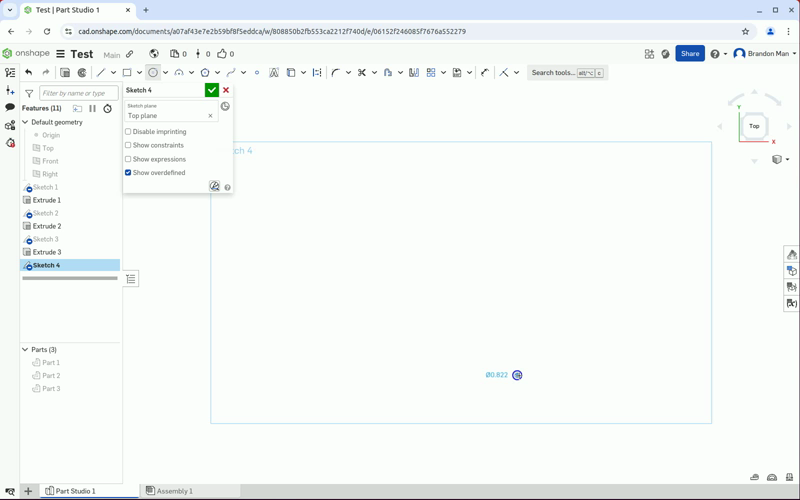
scroll(6)
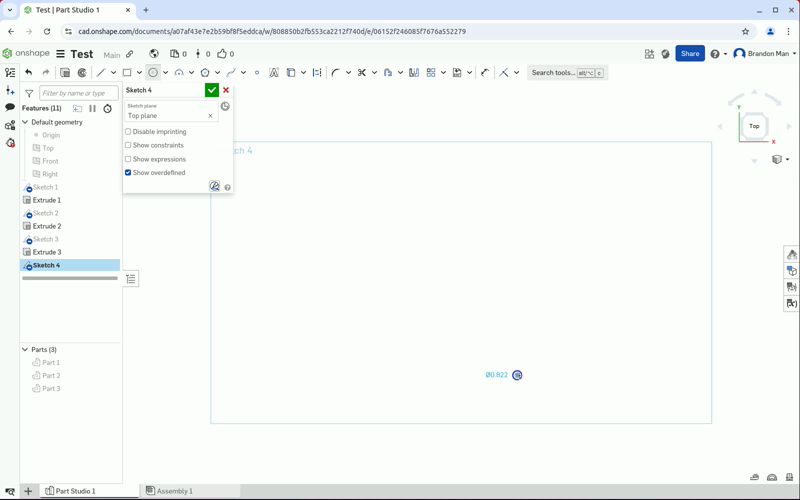
scroll(6)
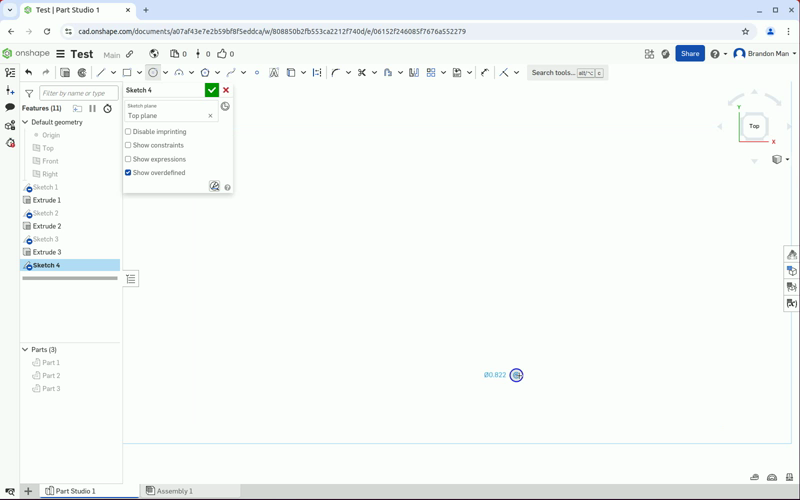
scroll(6)
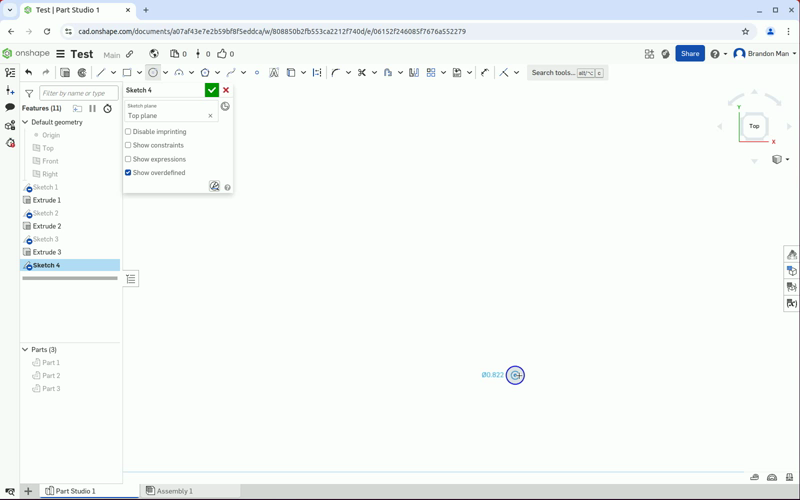
scroll(6)
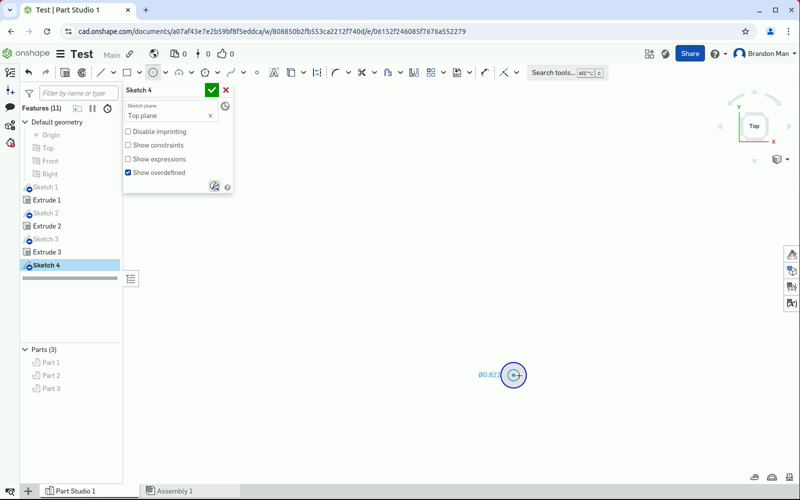
scroll(6)
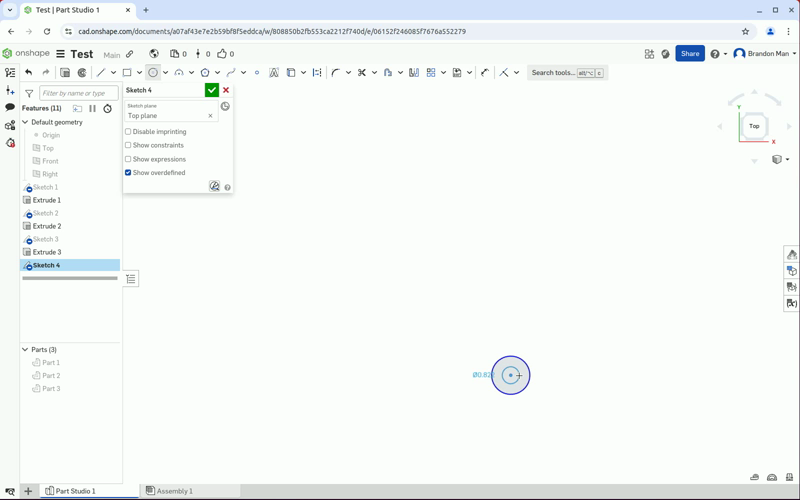
scroll(6)
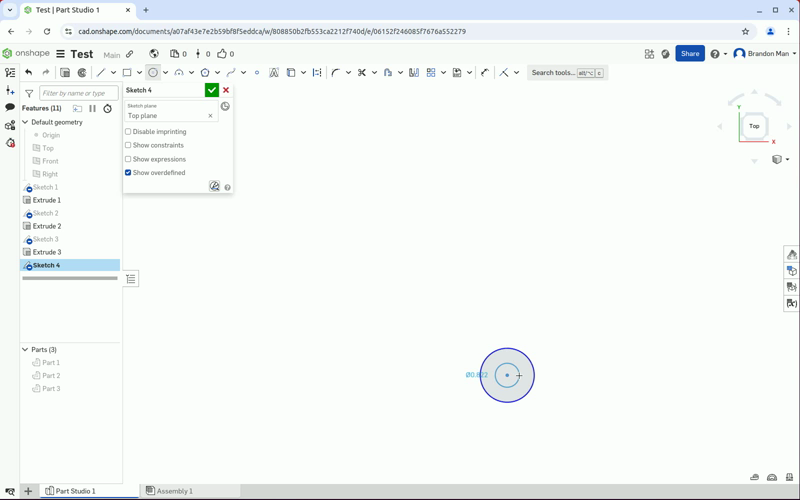
scroll(6)
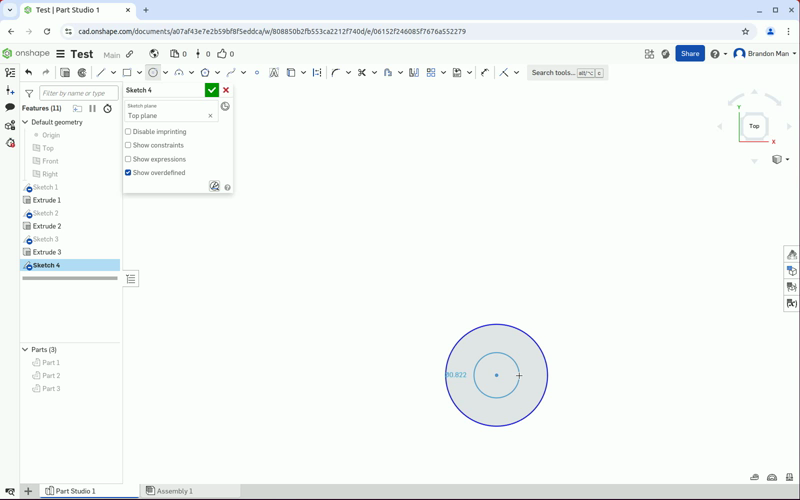
click(519, 375)
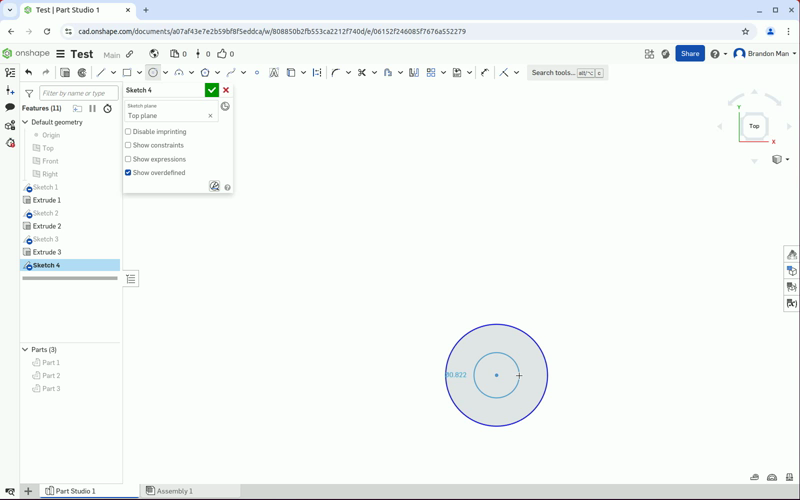
scroll(-6)
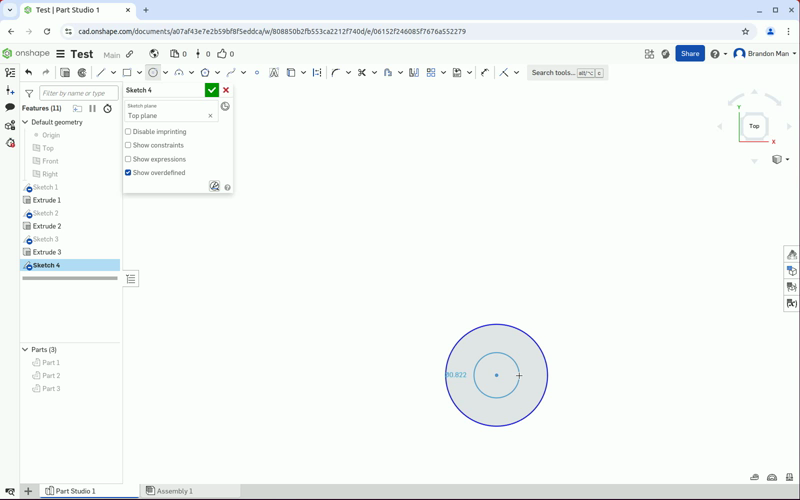
scroll(-6)
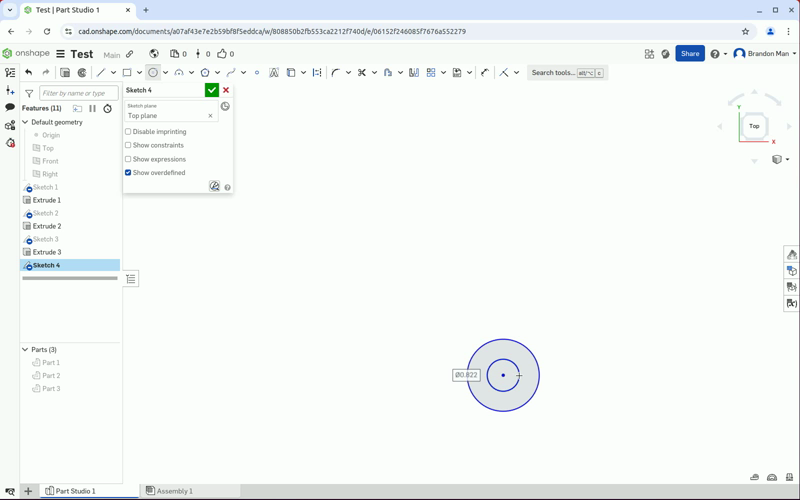
scroll(-6)
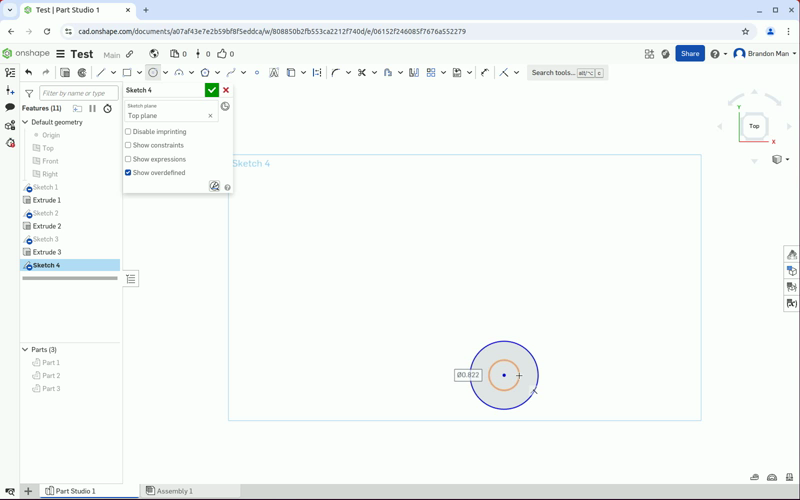
scroll(-6)
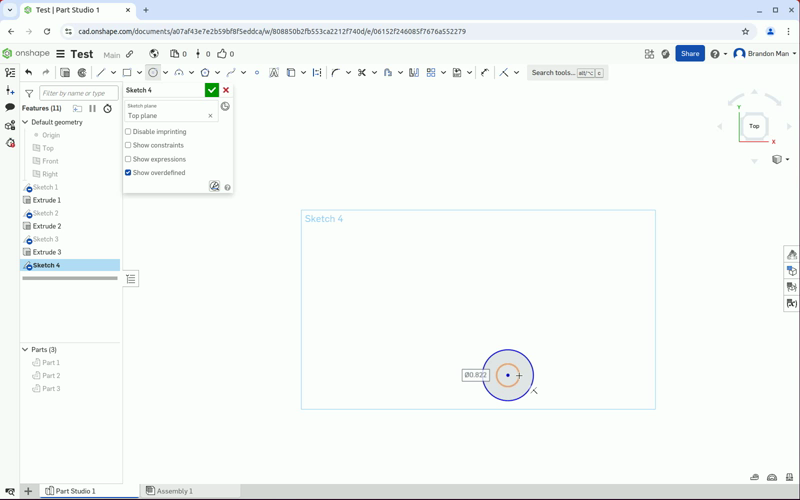
scroll(-6)
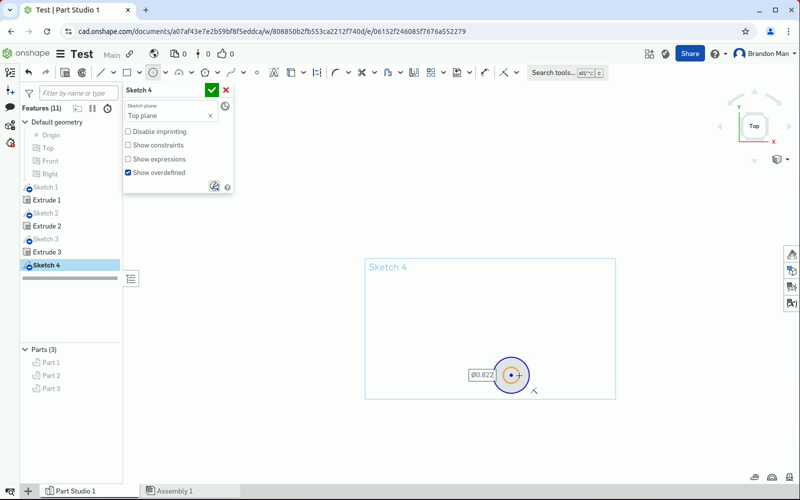
scroll(-6)
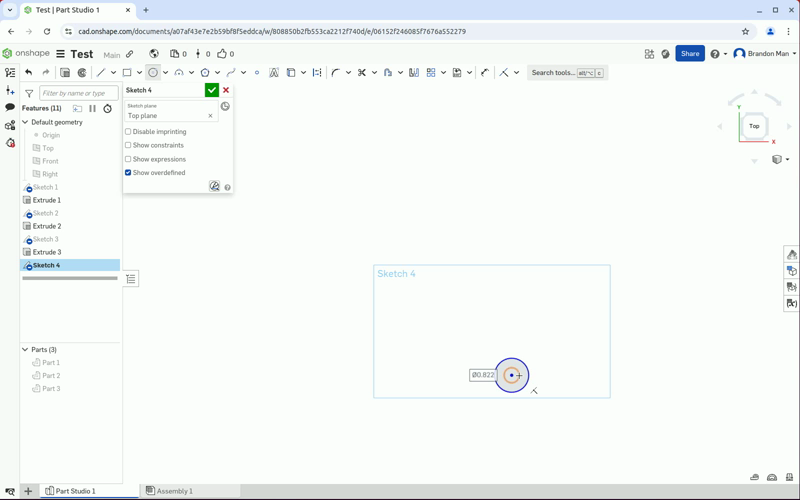
scroll(-6)
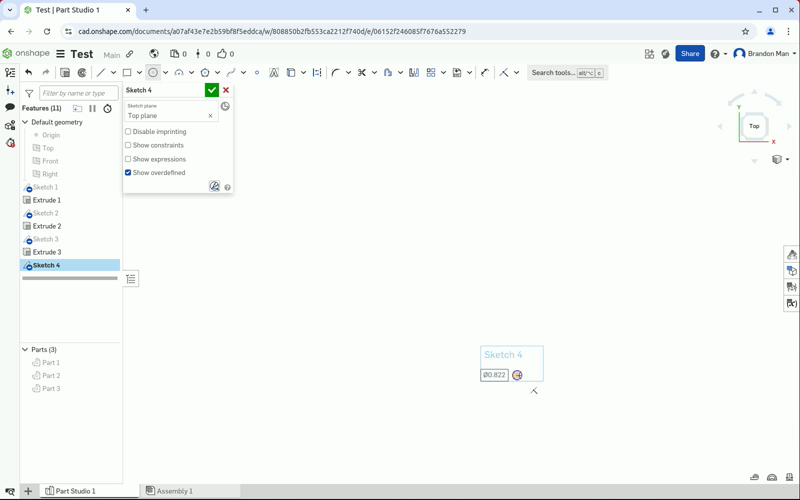
key(esc)
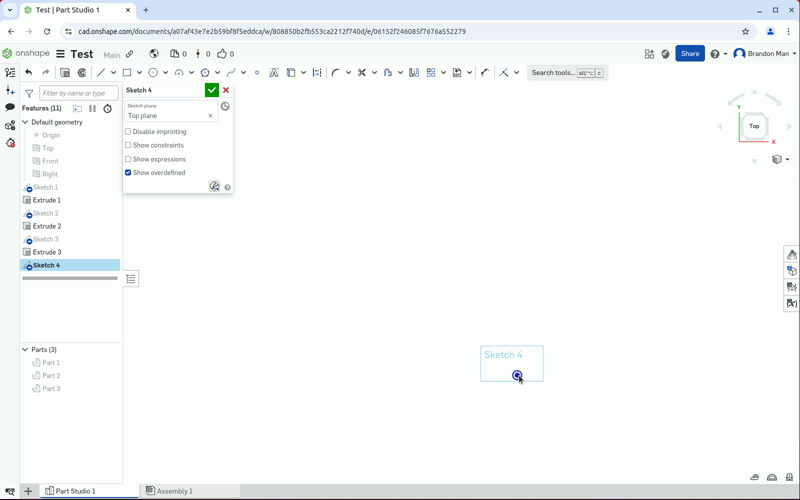
mouse_move(512, 374)
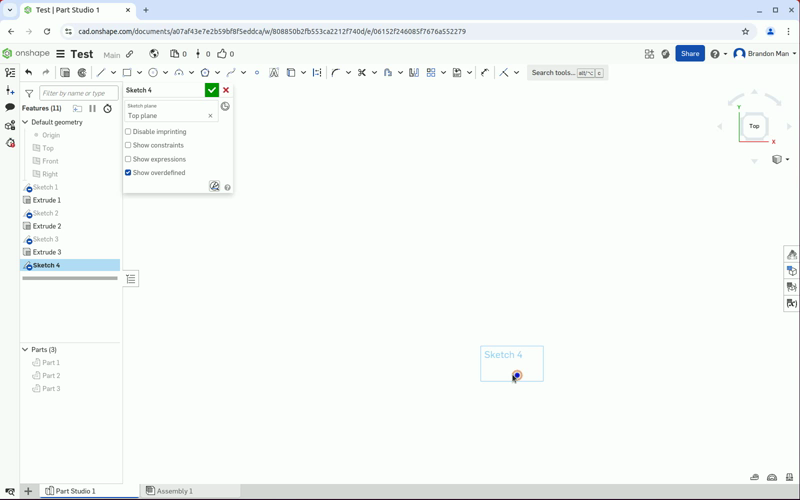
scroll(6)
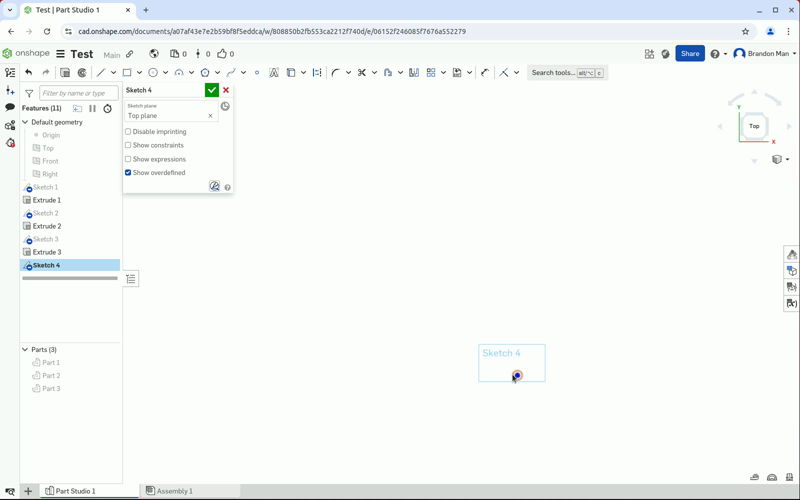
scroll(6)
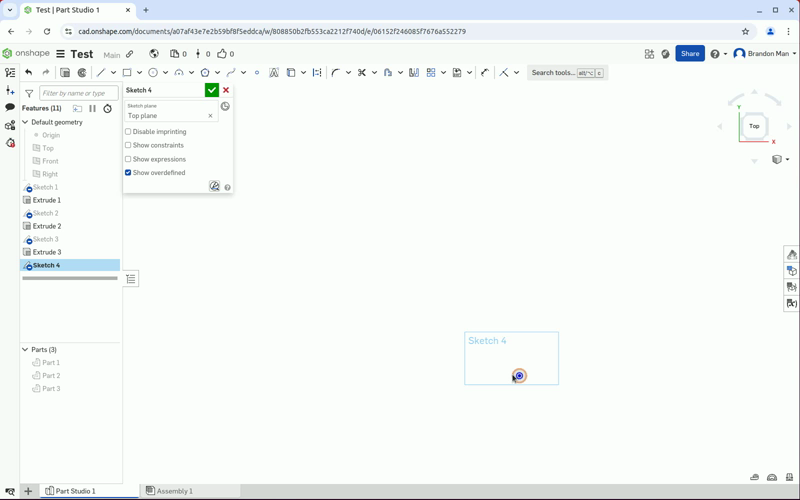
scroll(6)
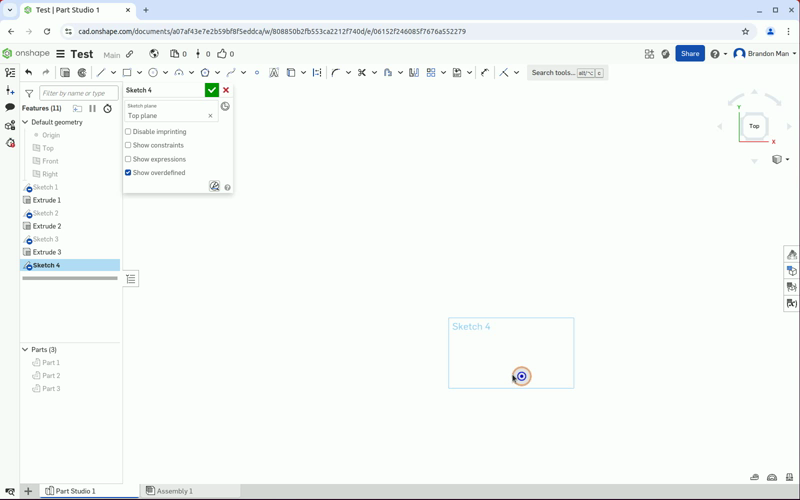
scroll(6)
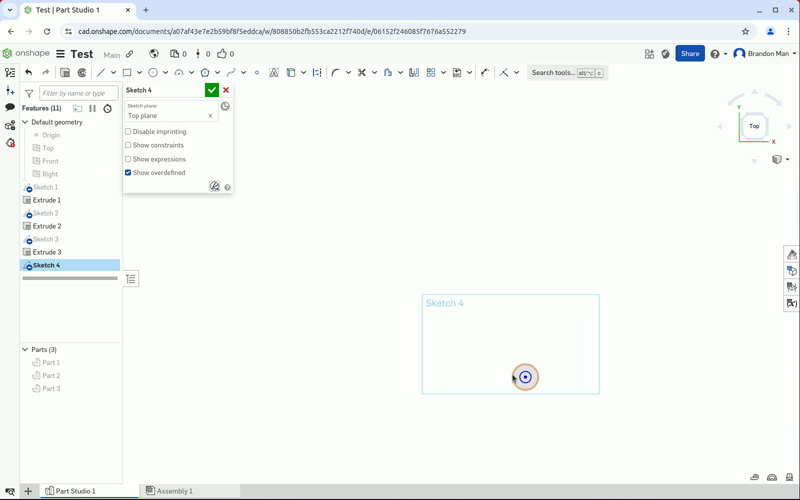
scroll(6)
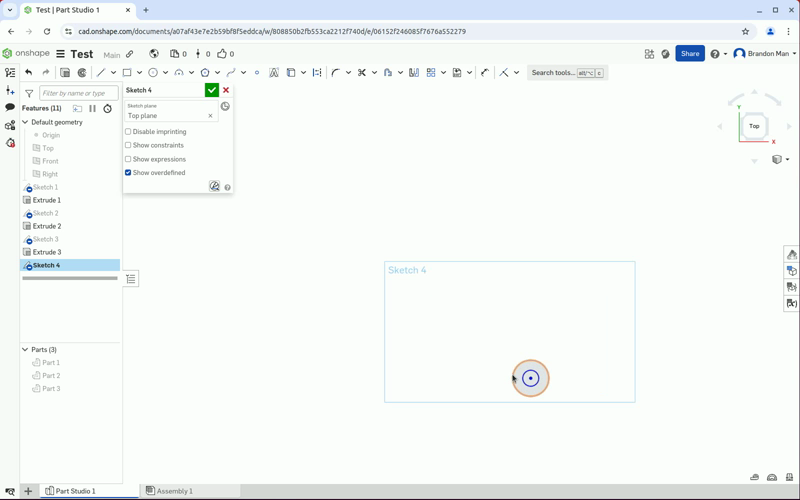
scroll(6)
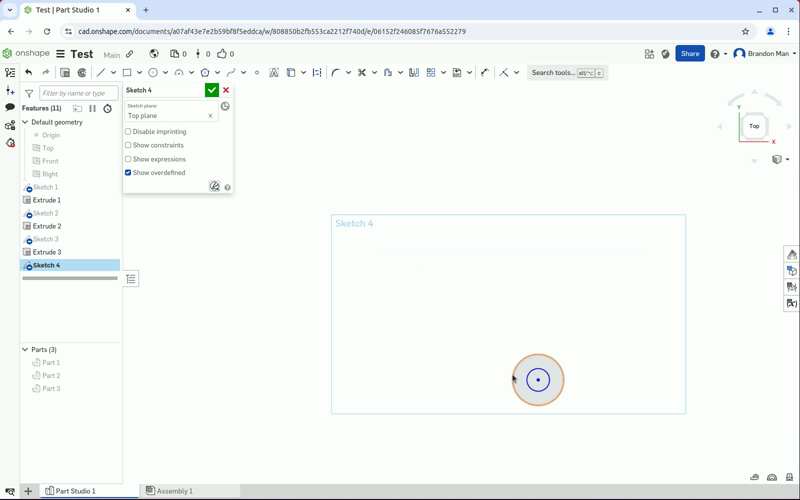
scroll(6)
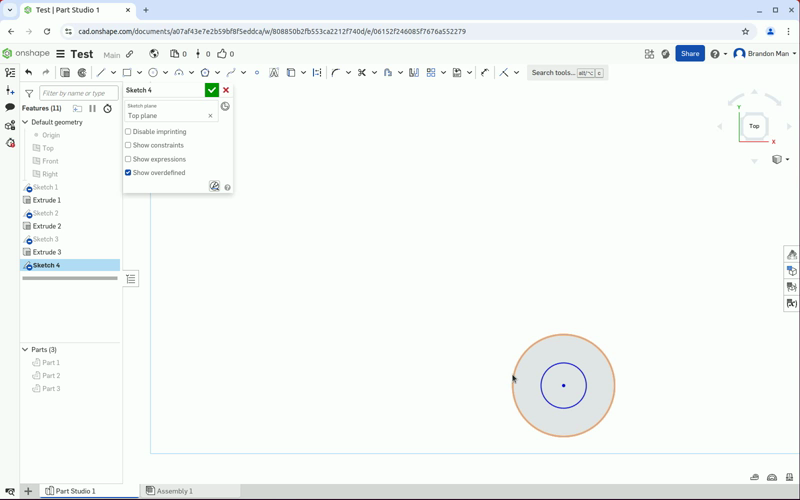
click(512, 374)
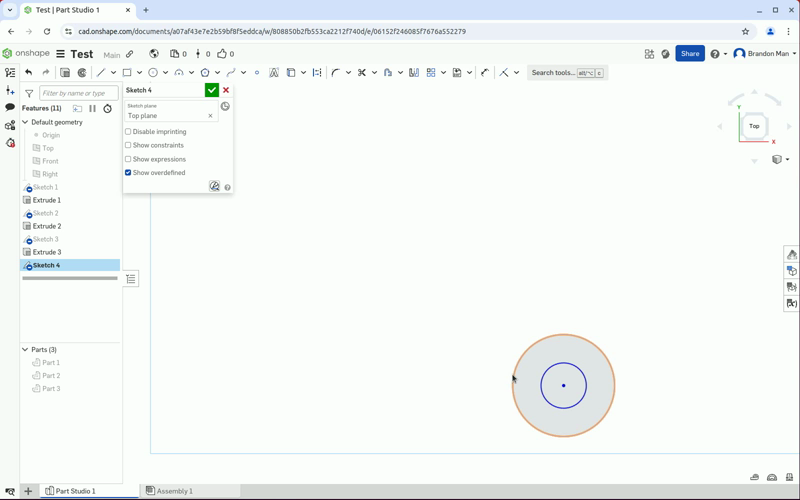
scroll(-6)
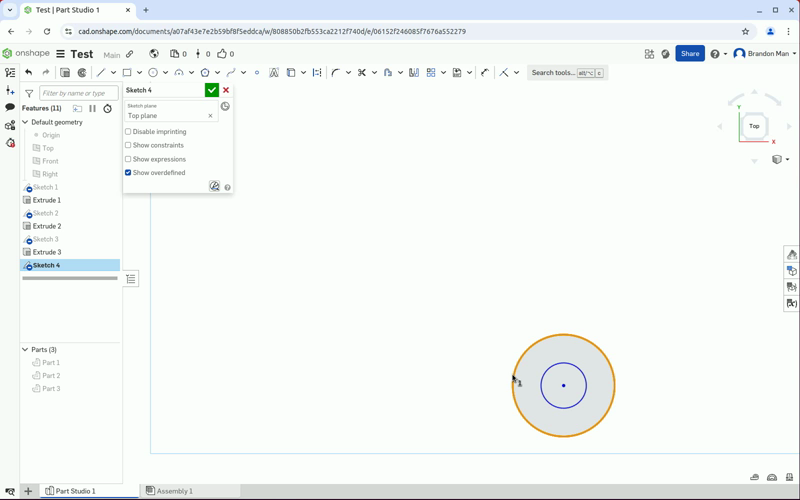
scroll(-6)
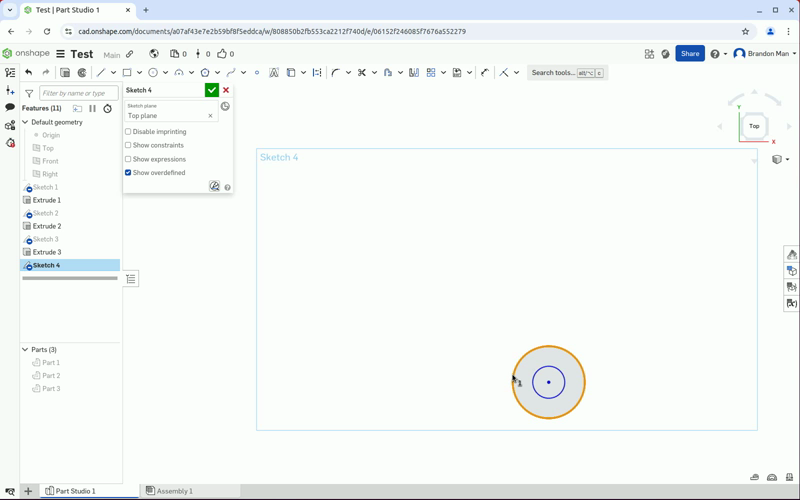
scroll(-6)
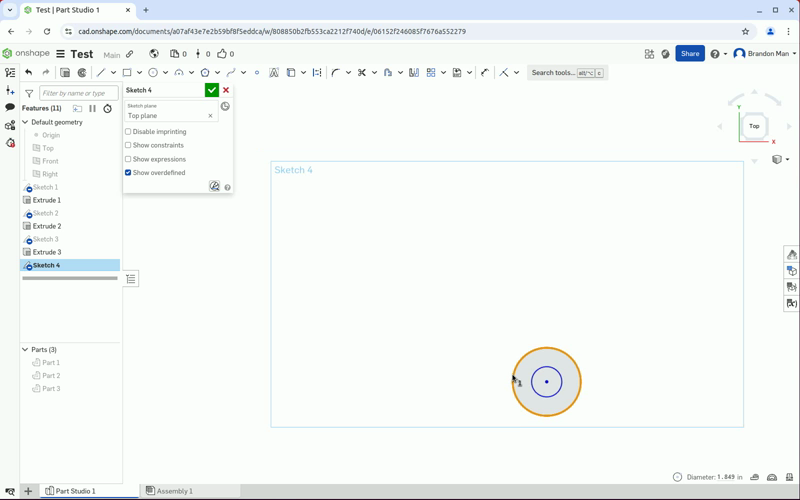
scroll(-6)
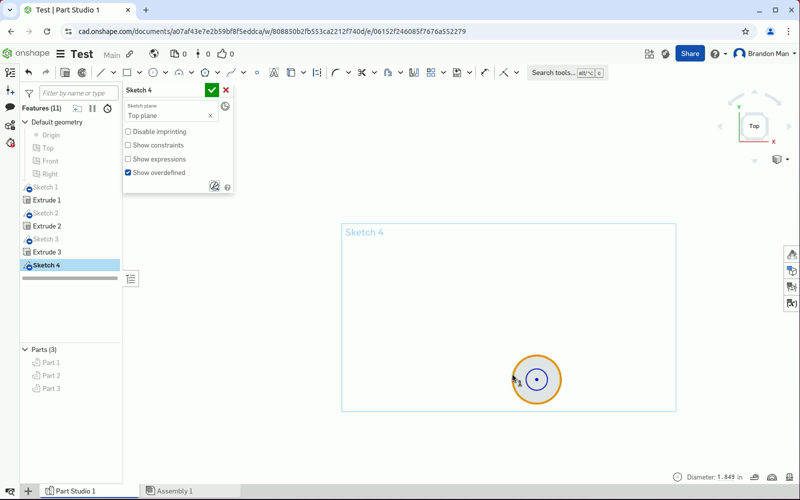
scroll(-6)
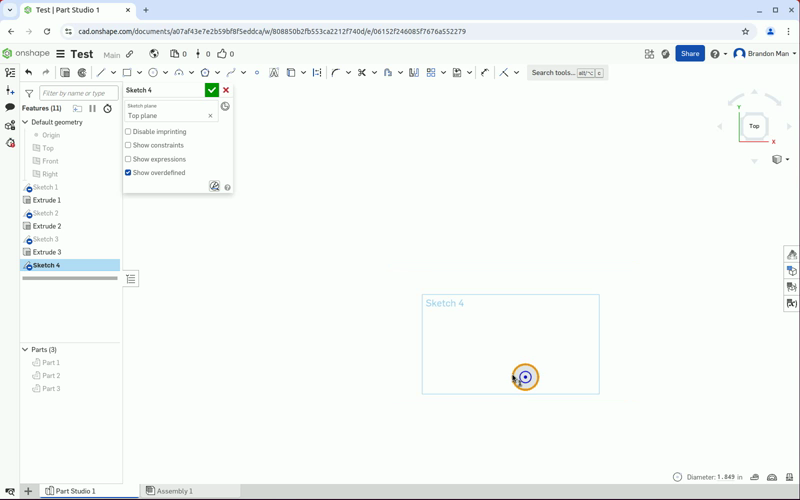
scroll(-6)
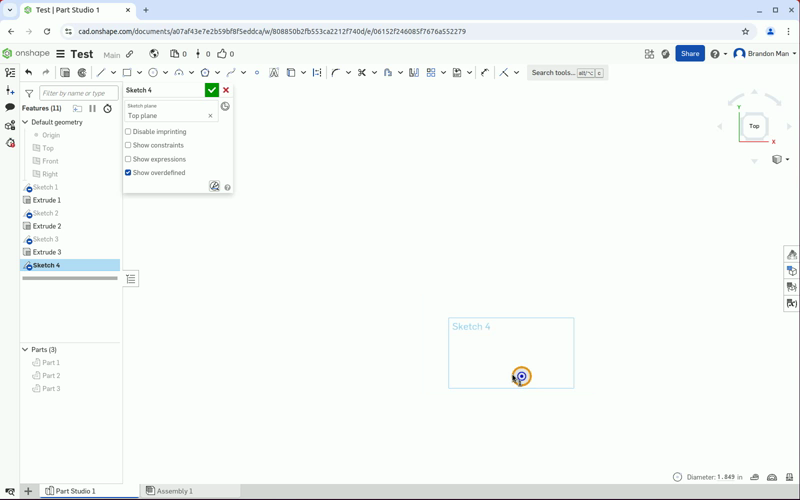
scroll(-6)
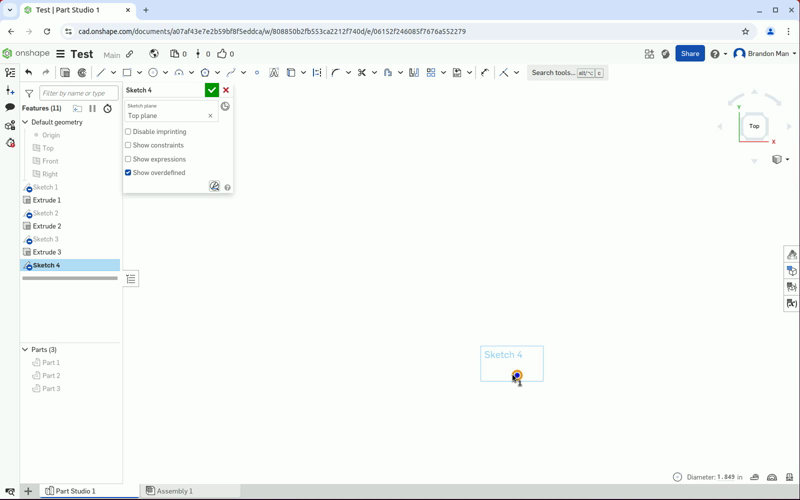
mouse_move(73, 352)
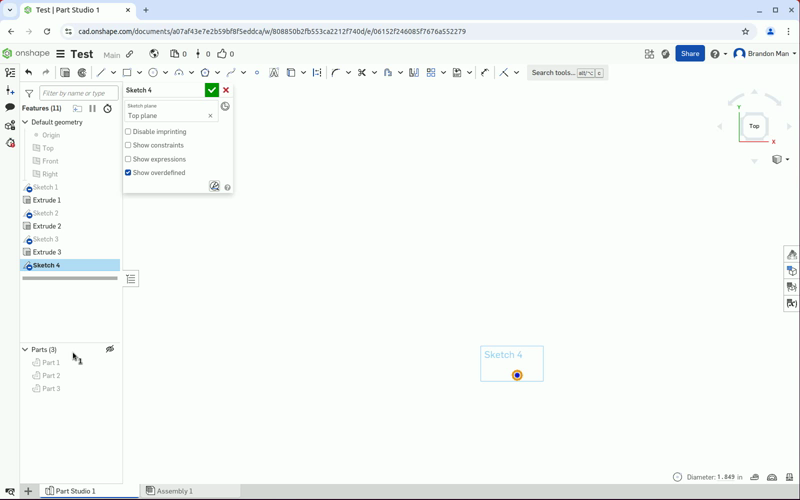
key(shift+y)
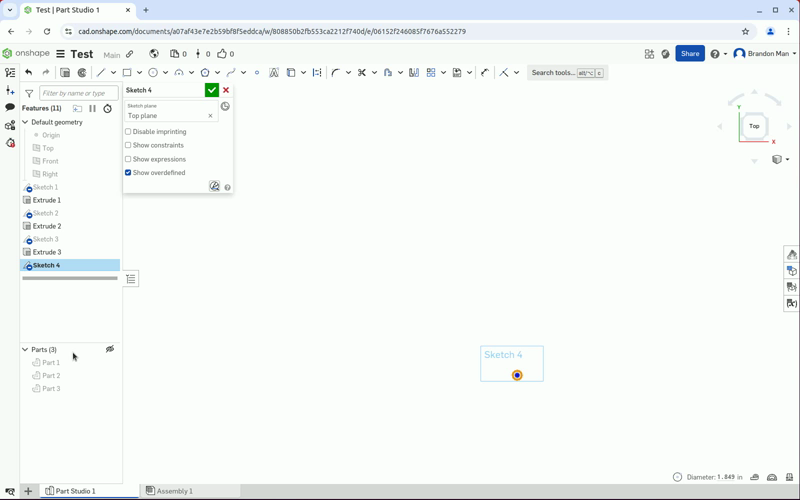
key(shift+e)
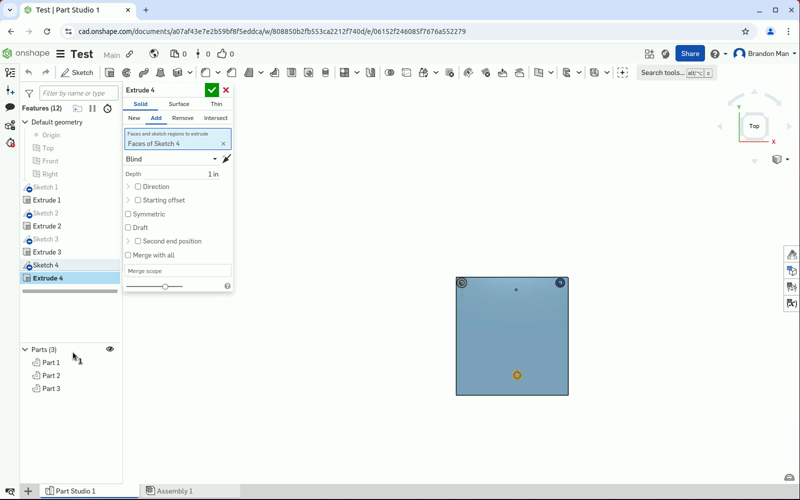
mouse_move(143, 106)
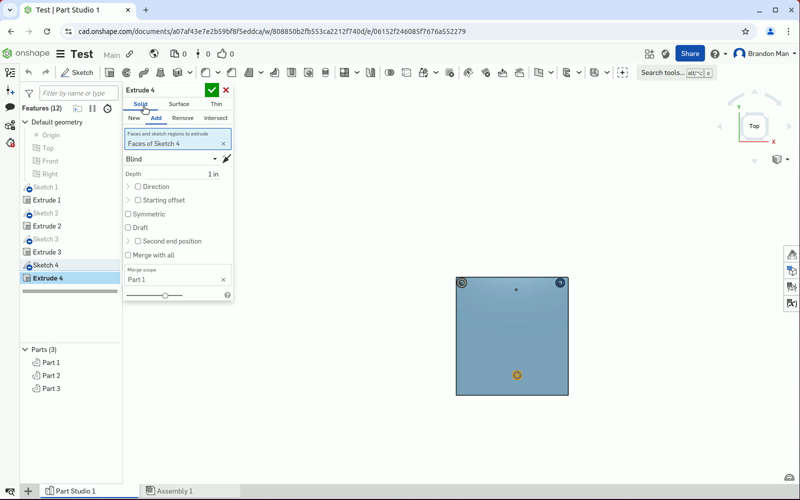
click(143, 106)
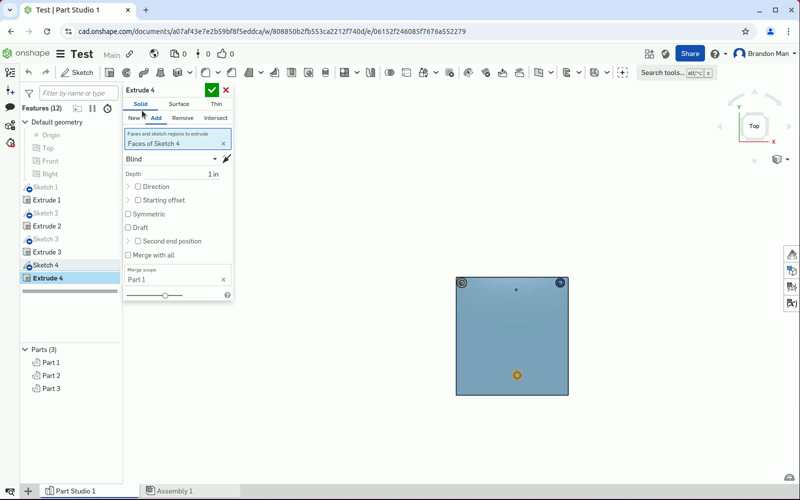
mouse_move(137, 120)
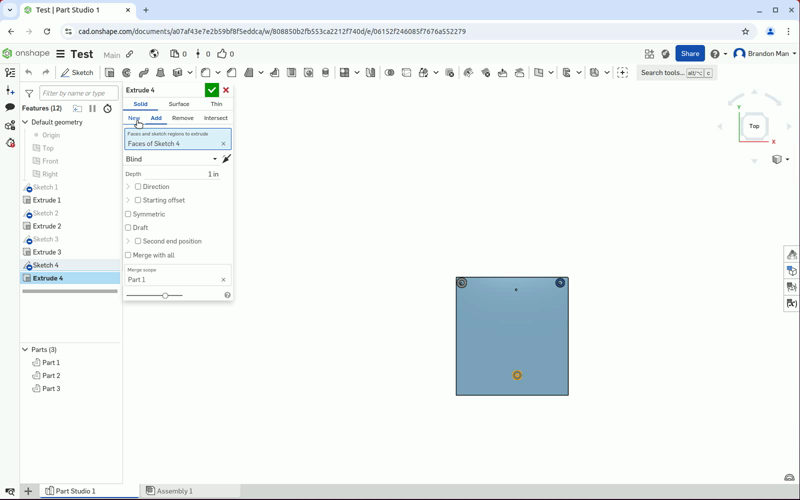
click(137, 120)
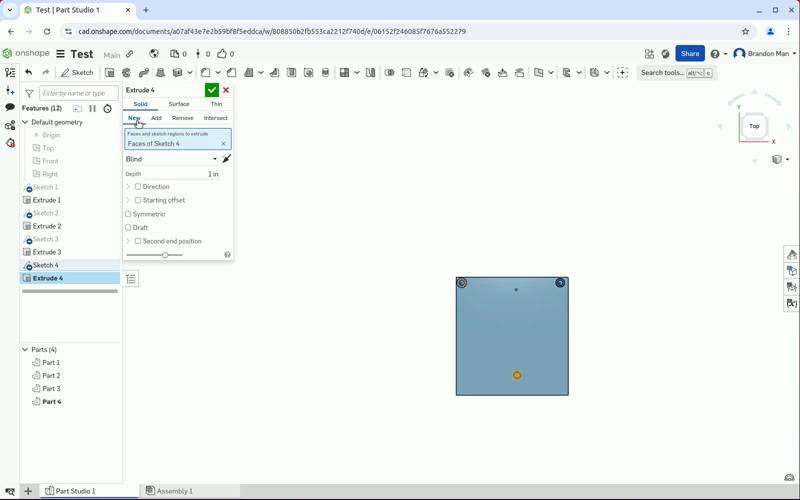
key(tab, 4)
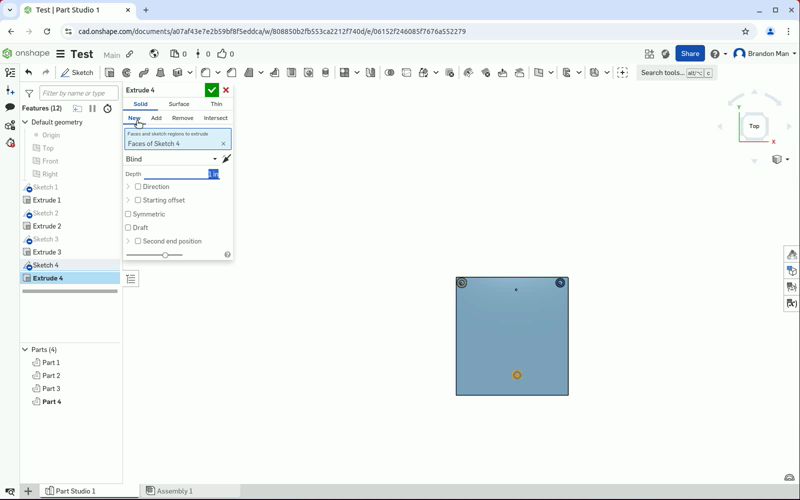
text(1.204)
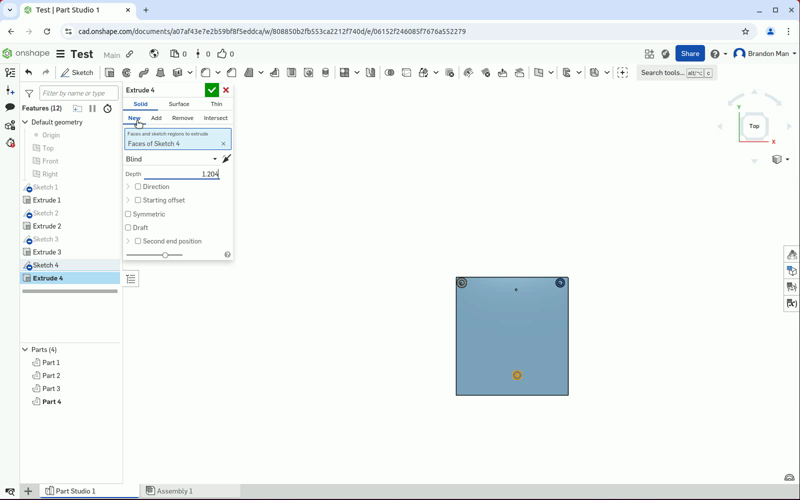
key(enter)
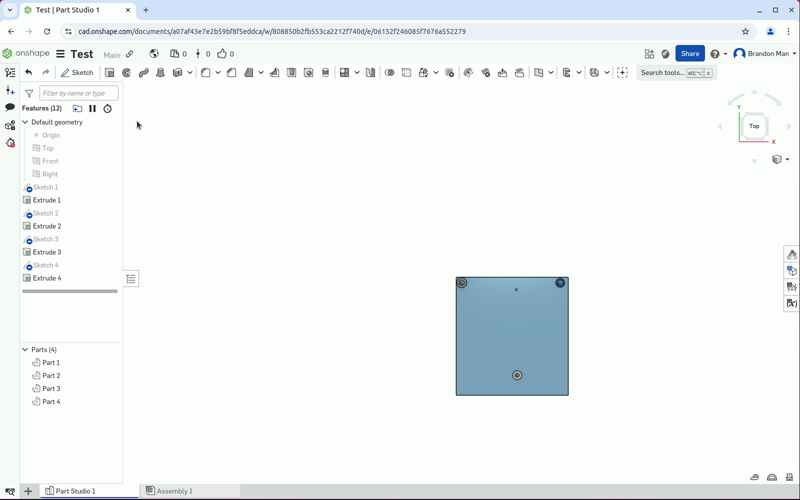
key(shift+h)
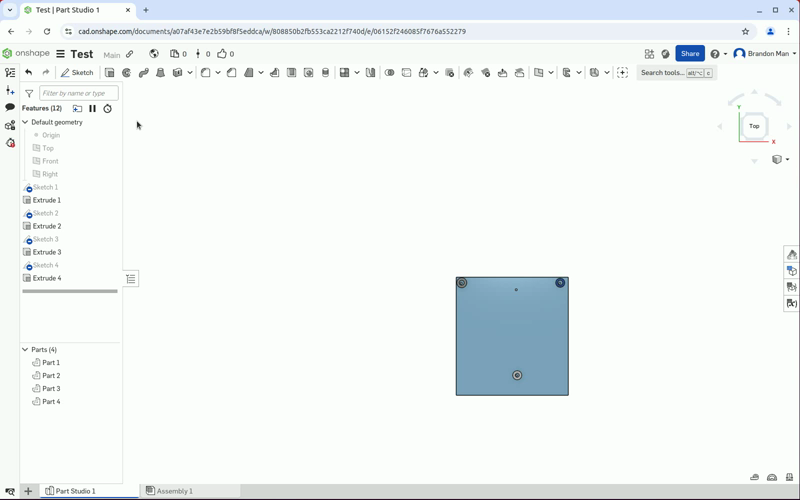
key(shift+h)
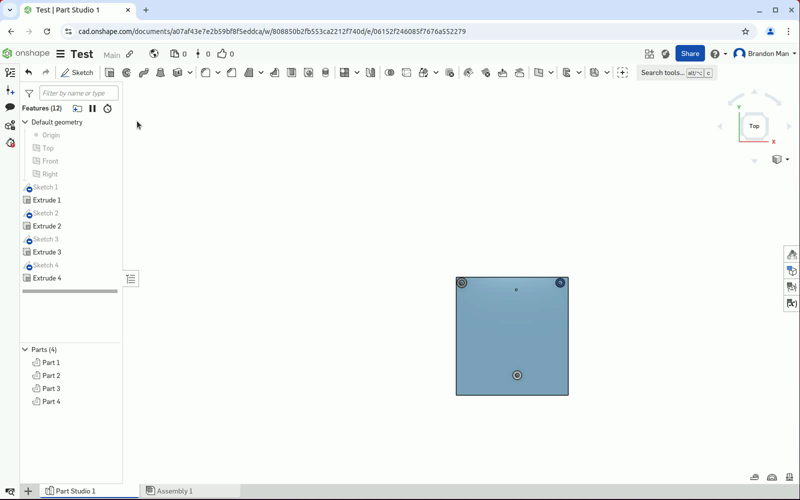
mouse_move(73, 189)
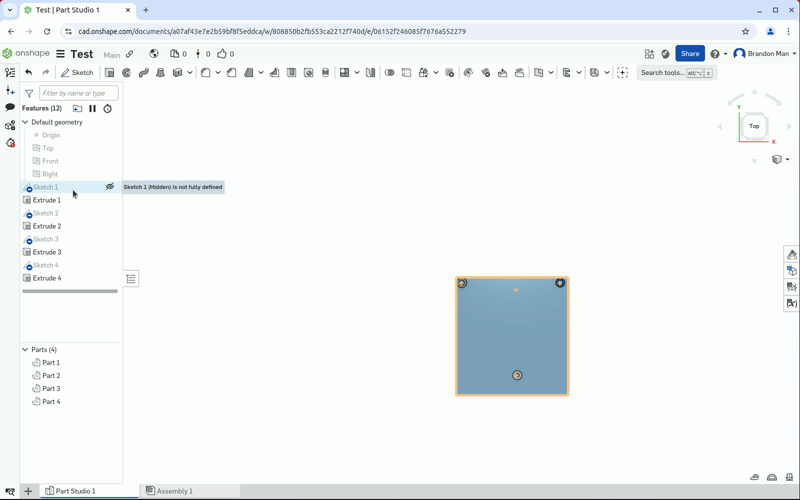
click(73, 189)
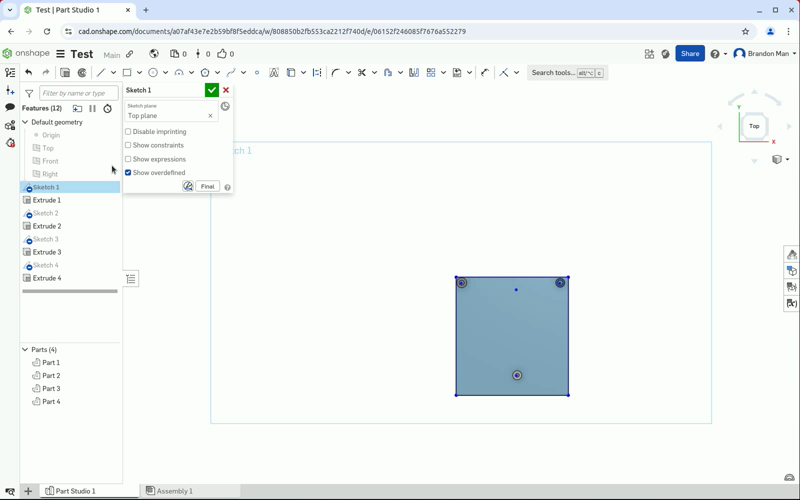
mouse_move(229, 92)
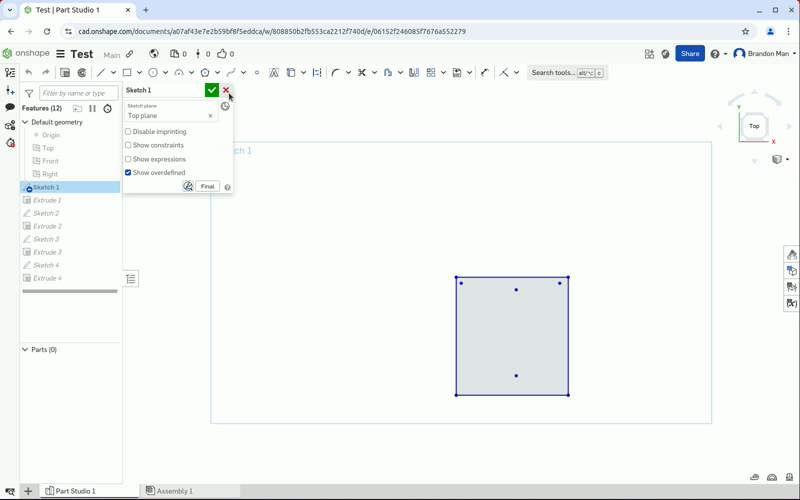
click(229, 92)
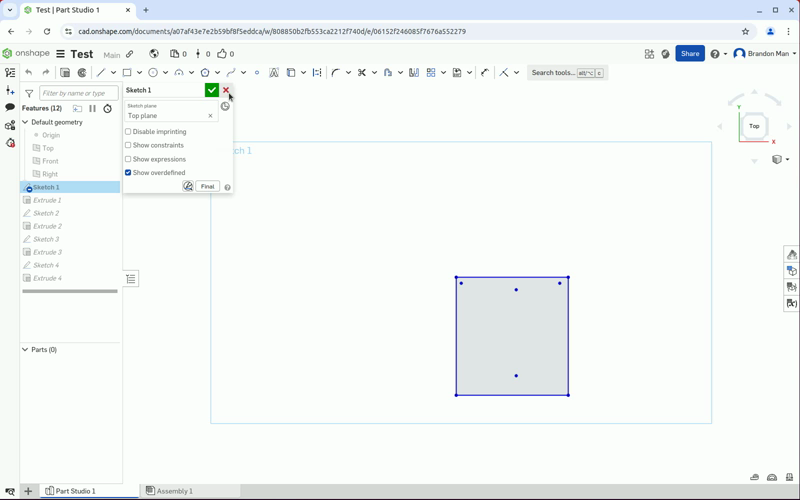
key(shift+s)
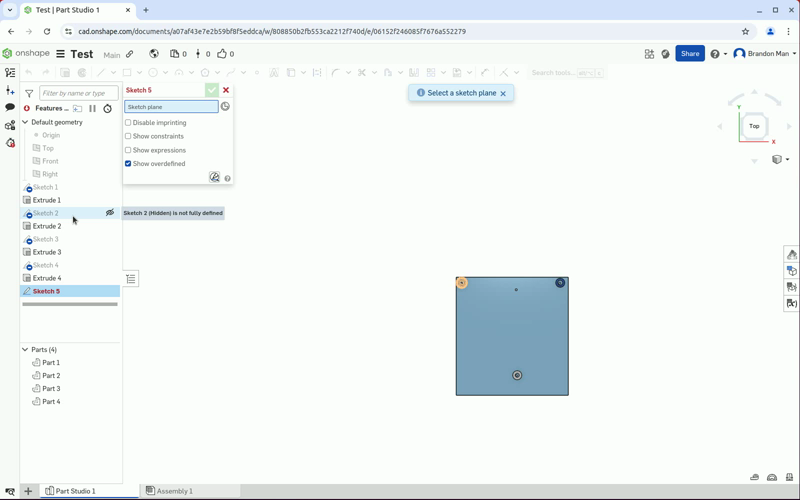
scroll(3)
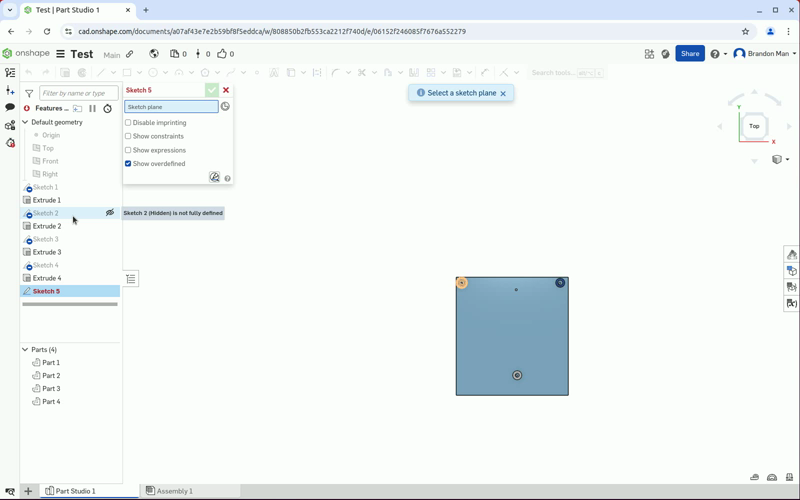
mouse_move(73, 150)
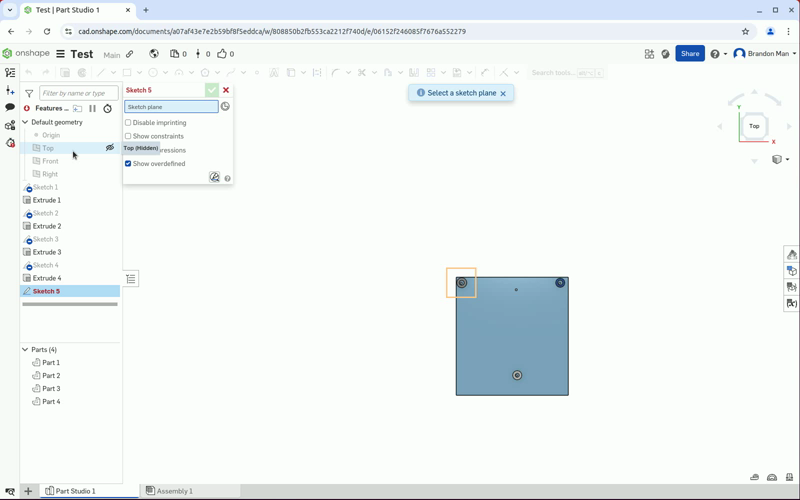
click(73, 150)
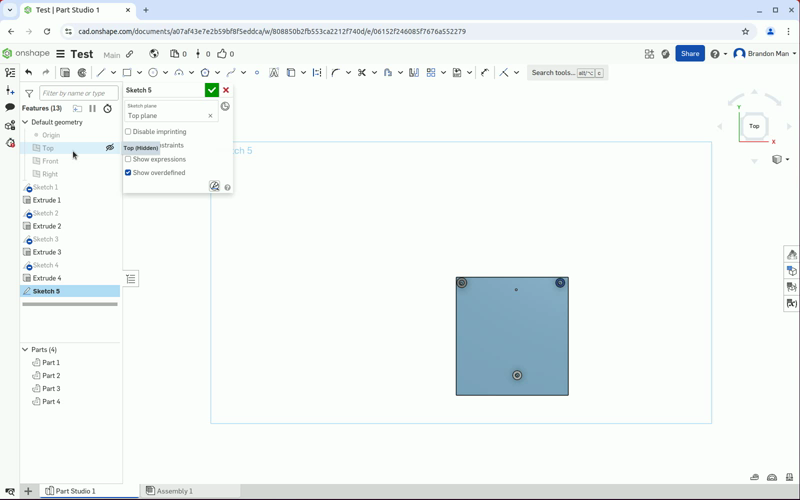
mouse_move(73, 352)
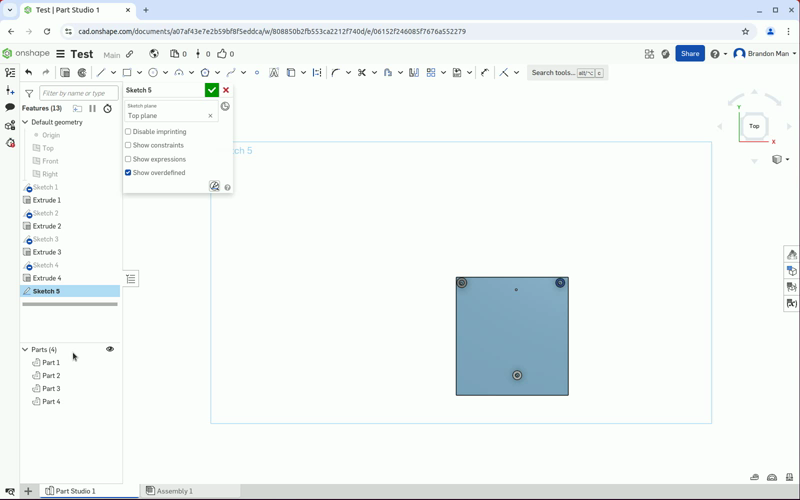
key(y)
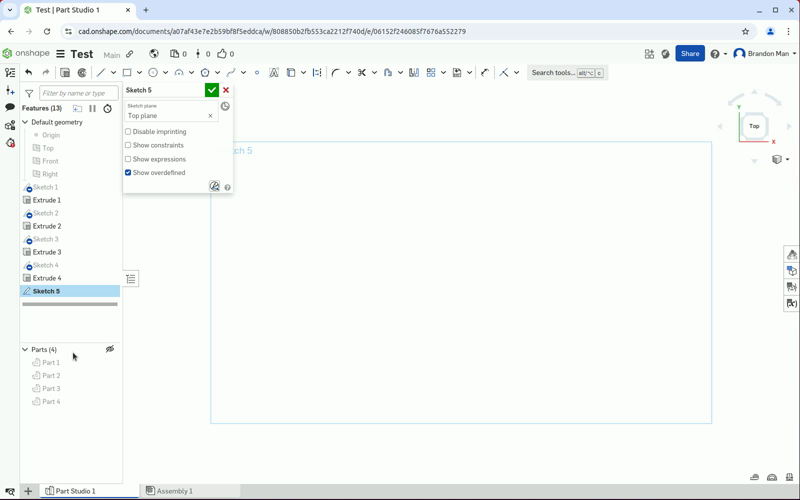
key(c)
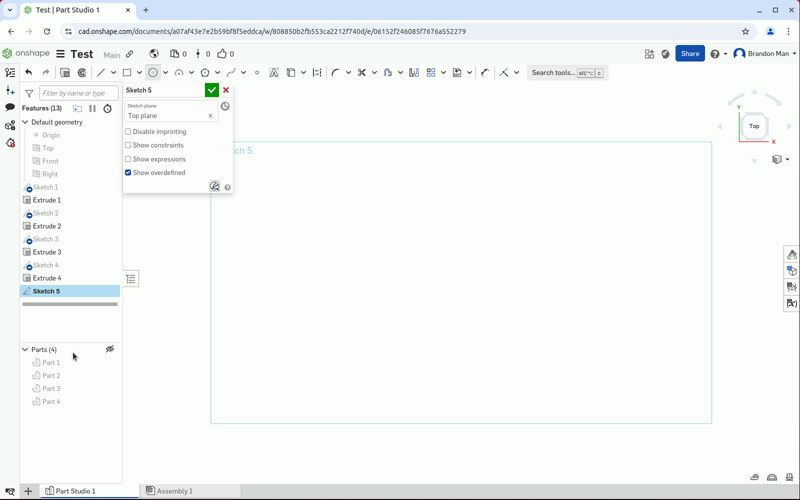
key_down(shift)
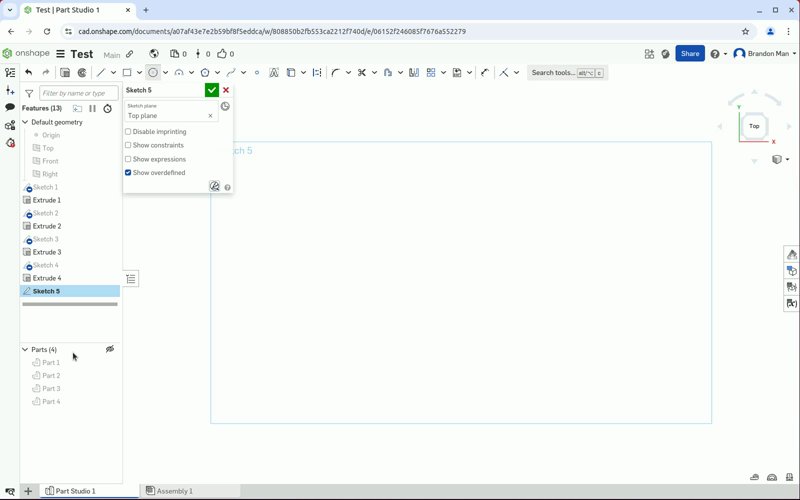
mouse_move(517, 290)
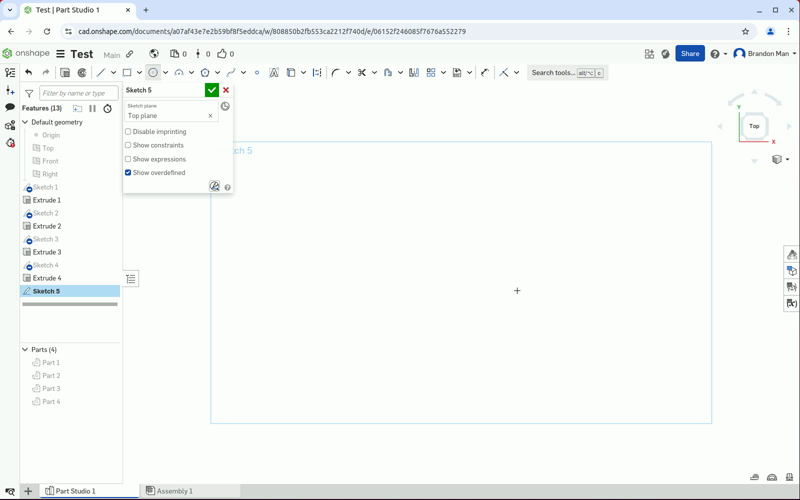
click(517, 290)
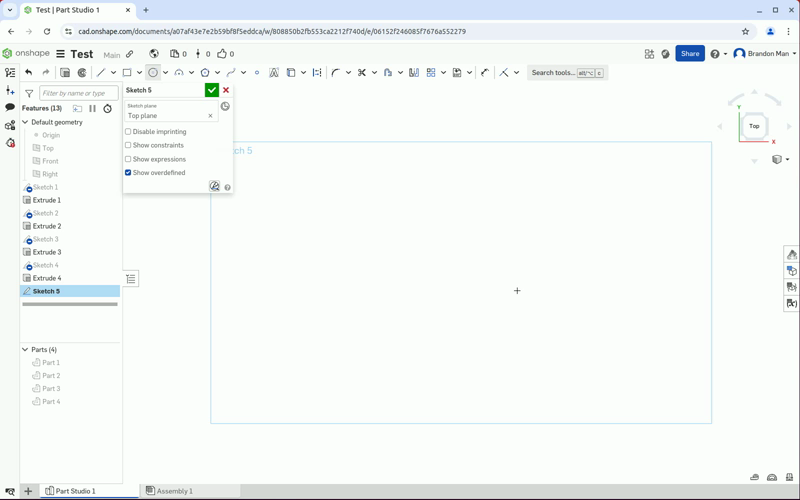
key_up(shift)
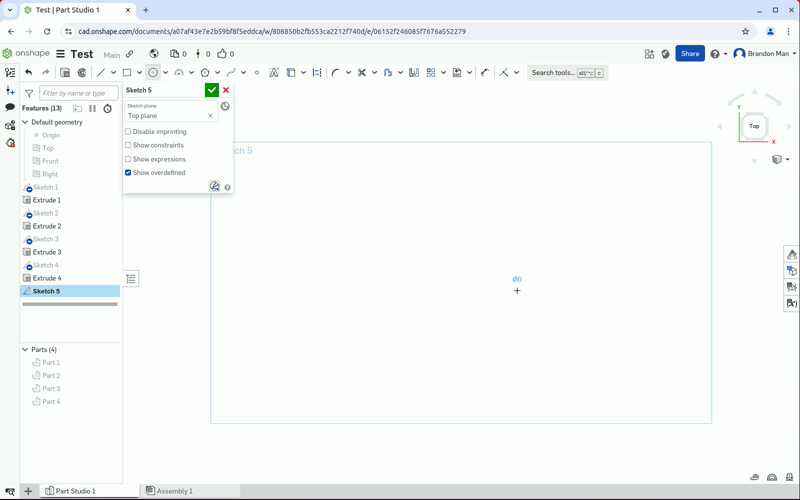
mouse_move(521, 290)
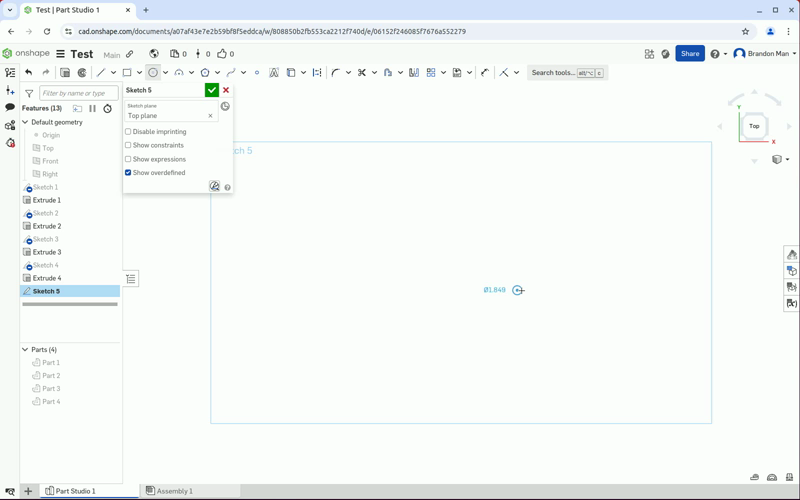
click(521, 290)
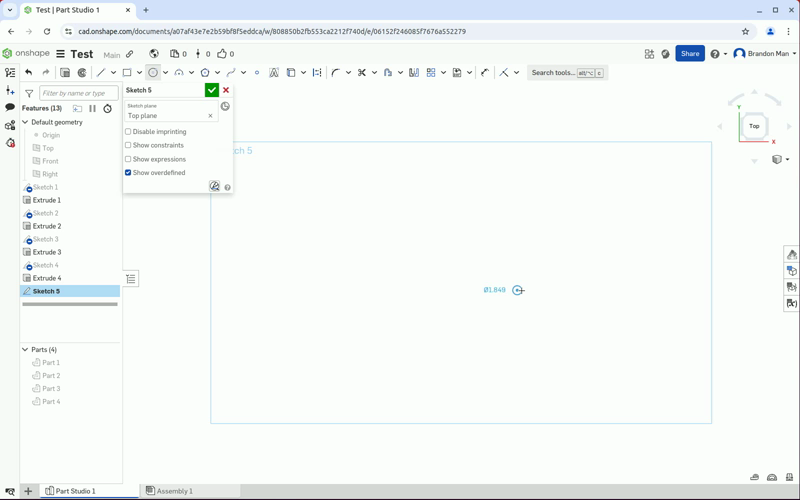
key(esc)
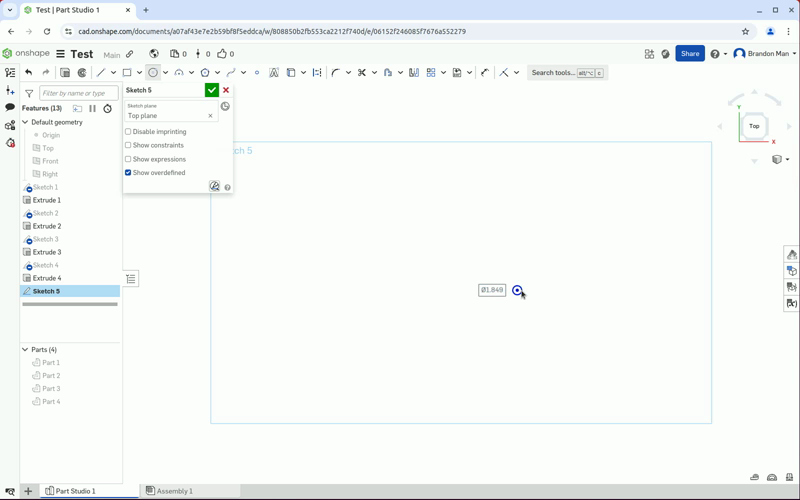
key(c)
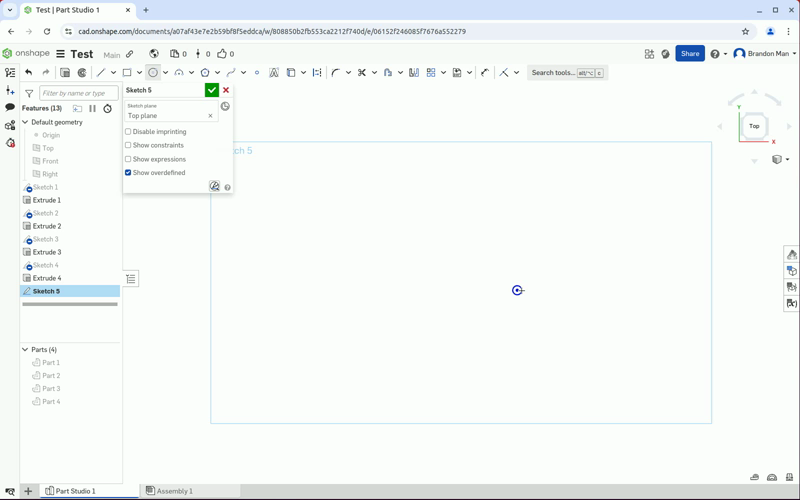
key_down(shift)
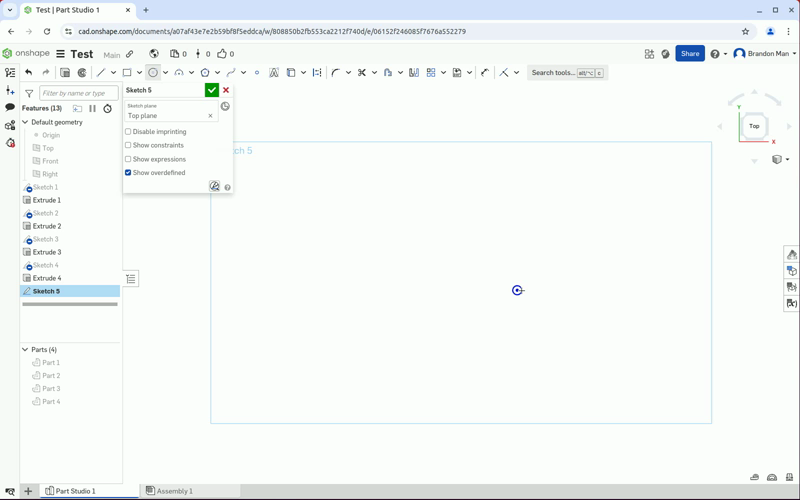
mouse_move(517, 290)
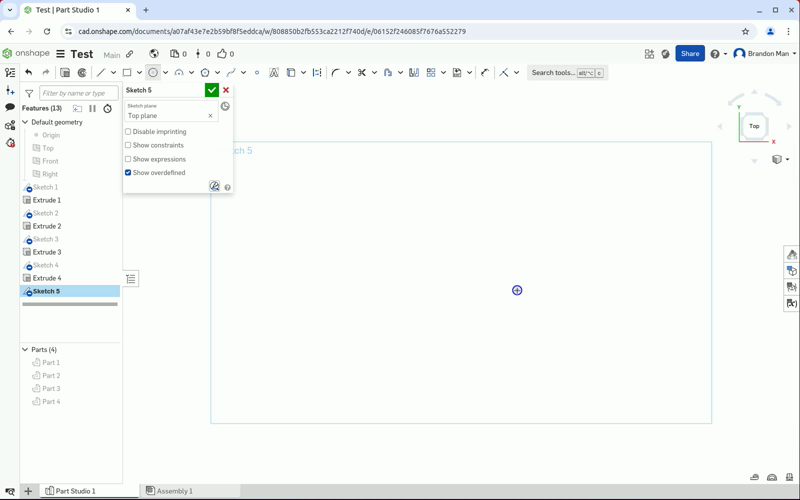
click(517, 290)
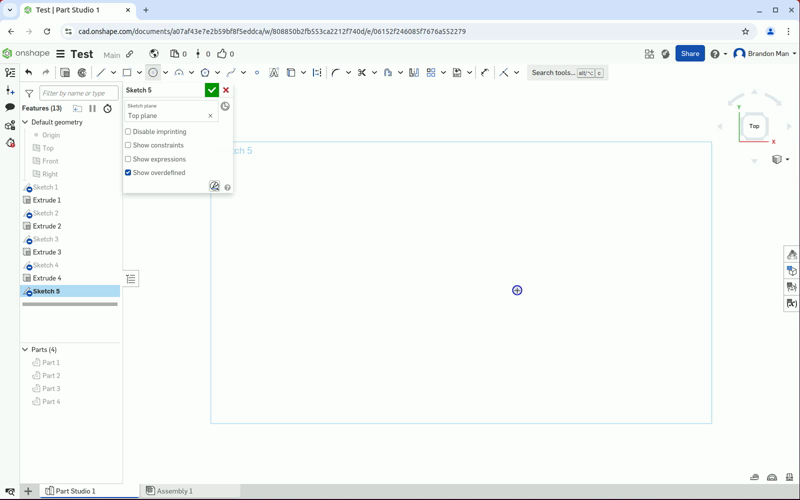
key_up(shift)
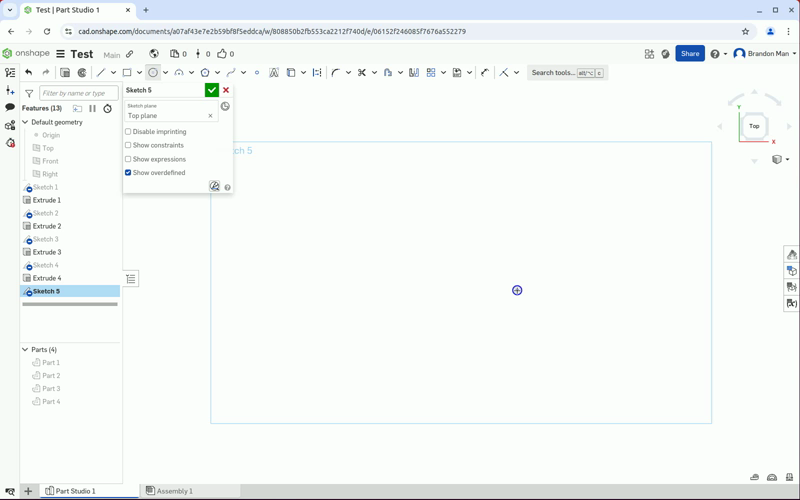
mouse_move(519, 290)
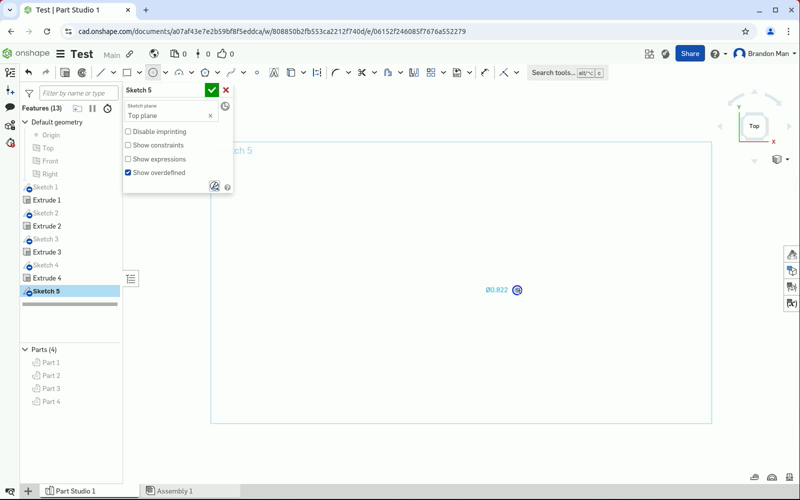
scroll(6)
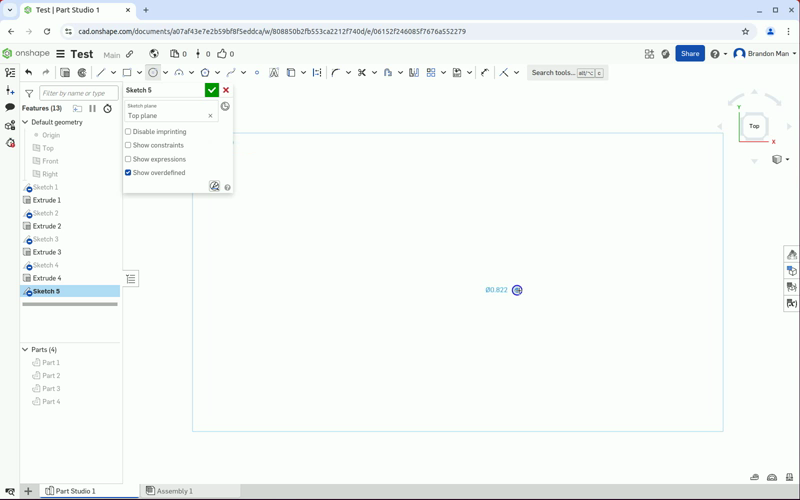
scroll(6)
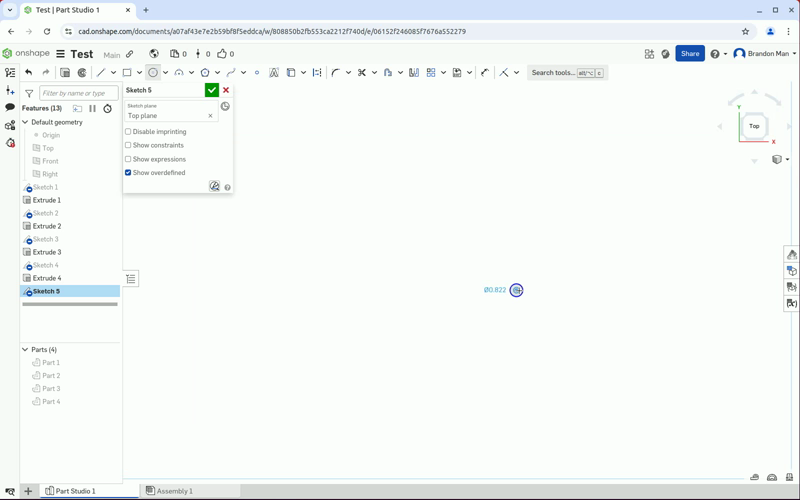
scroll(6)
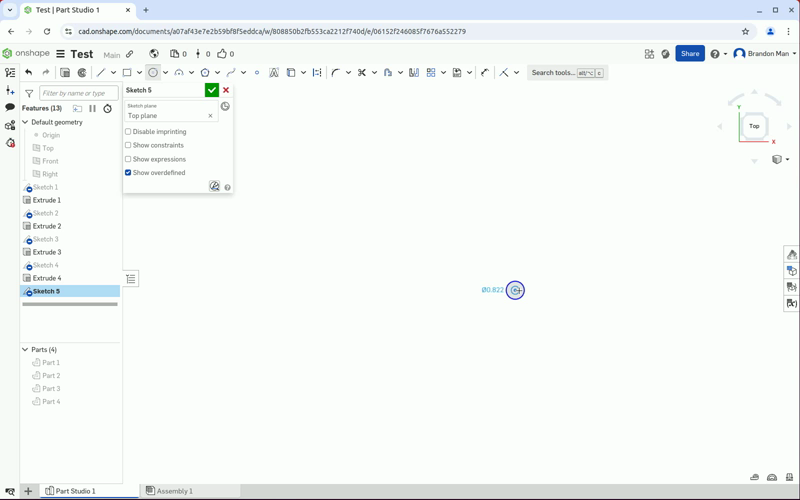
scroll(6)
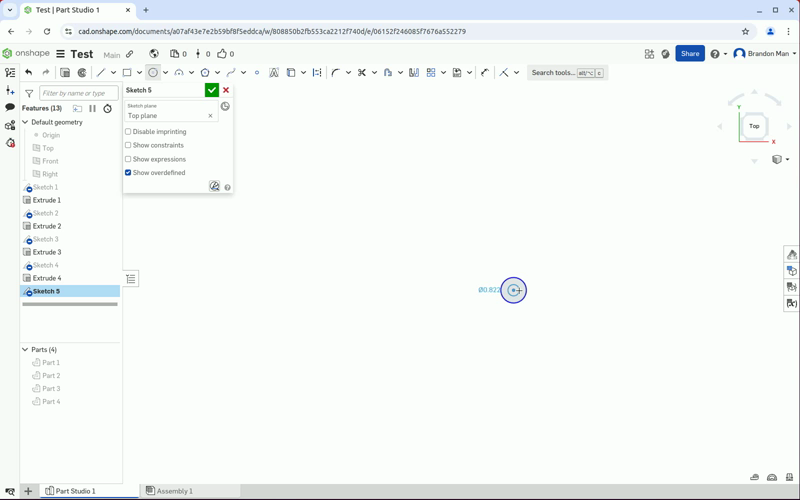
scroll(6)
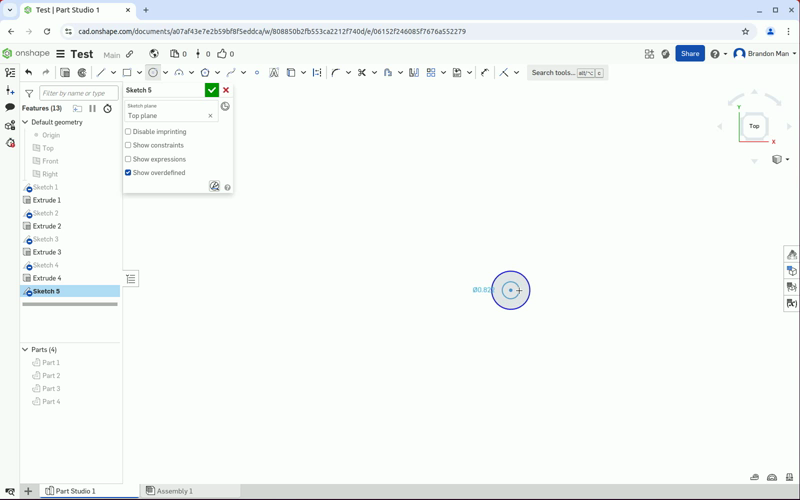
scroll(6)
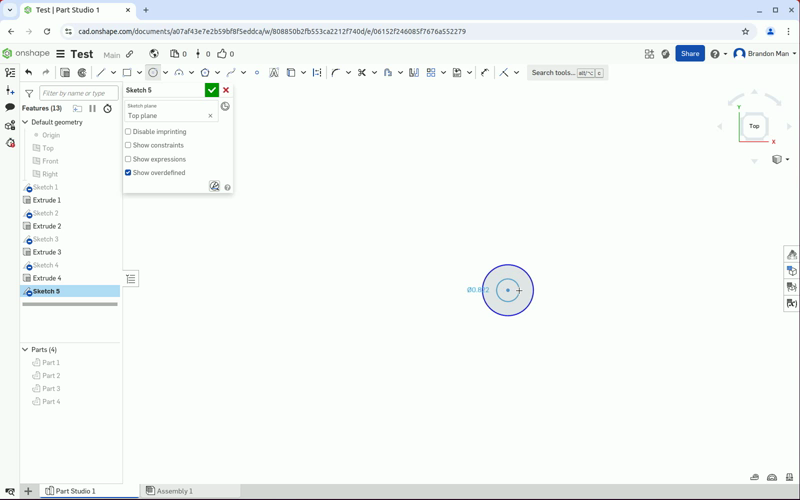
scroll(6)
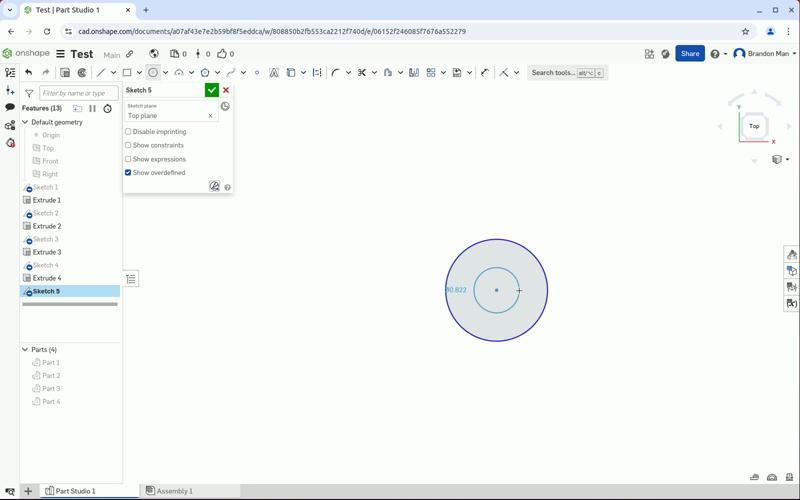
click(519, 290)
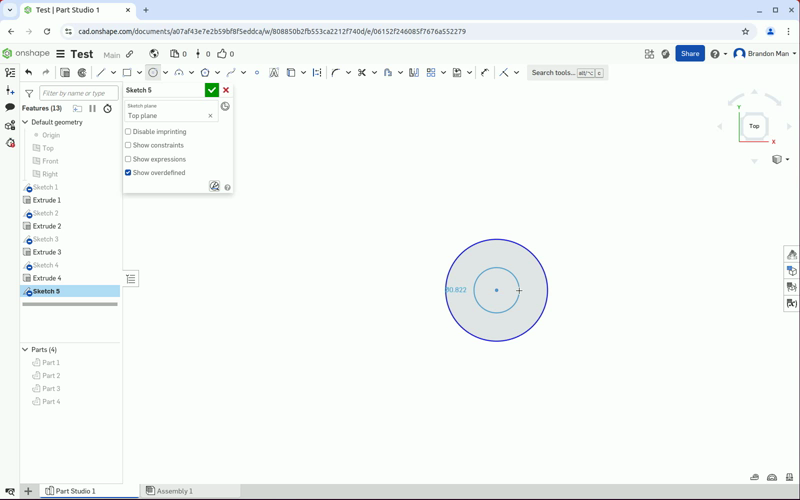
scroll(-6)
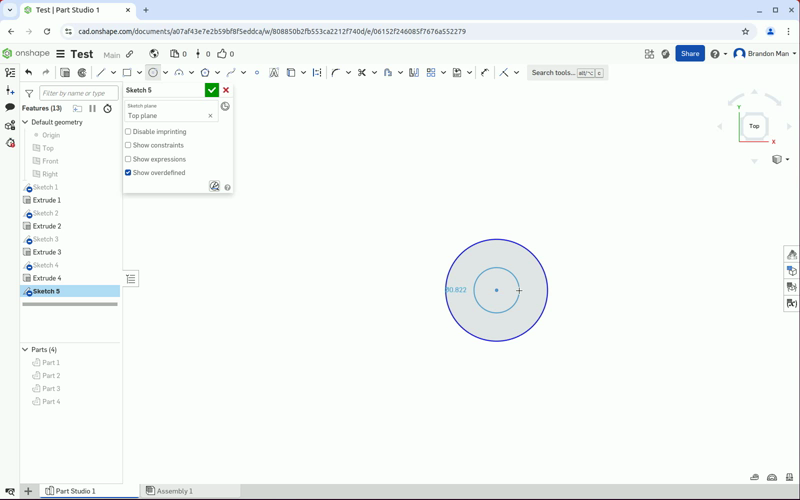
scroll(-6)
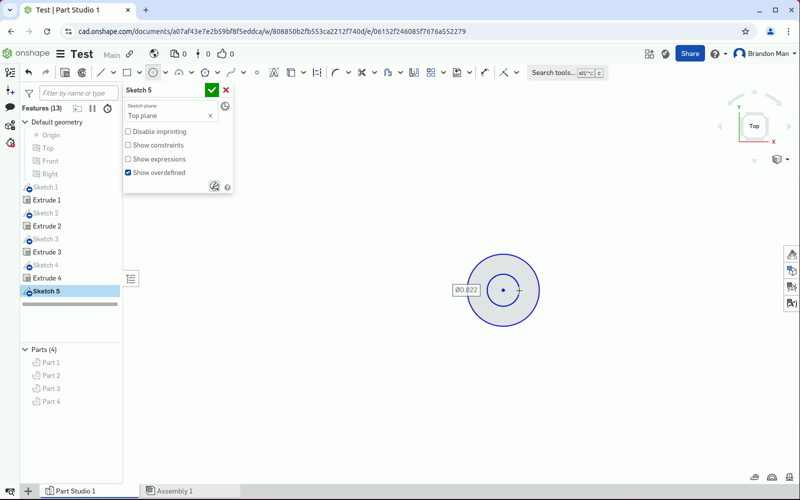
scroll(-6)
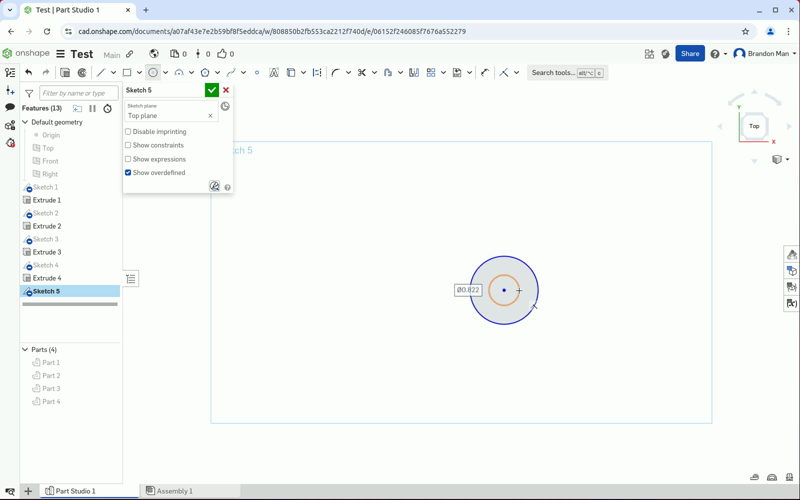
scroll(-6)
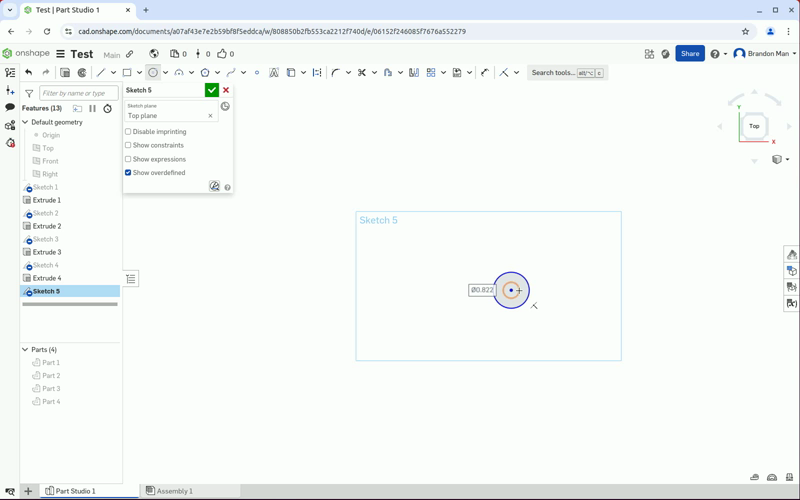
scroll(-6)
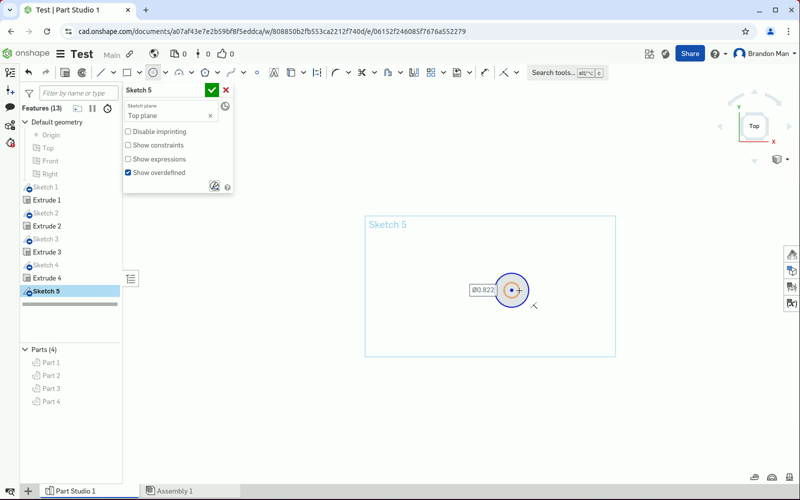
scroll(-6)
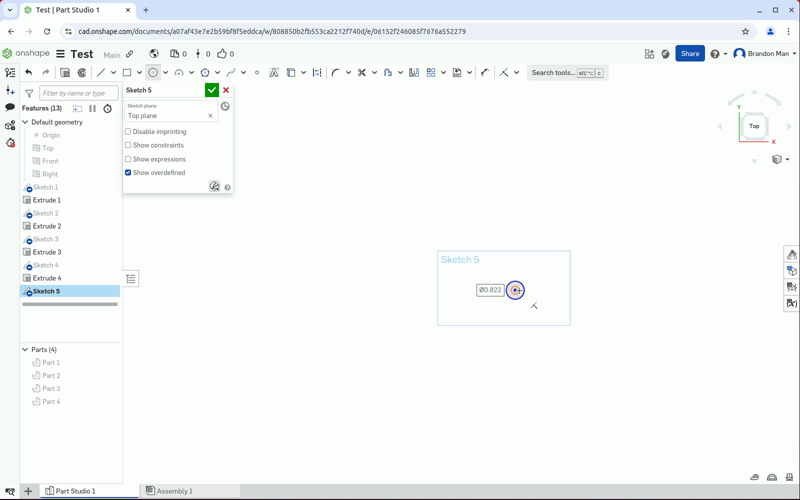
scroll(-6)
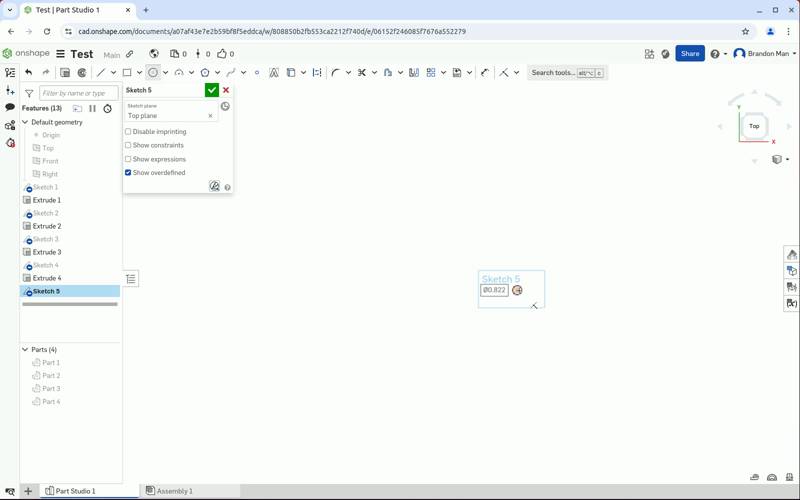
key(esc)
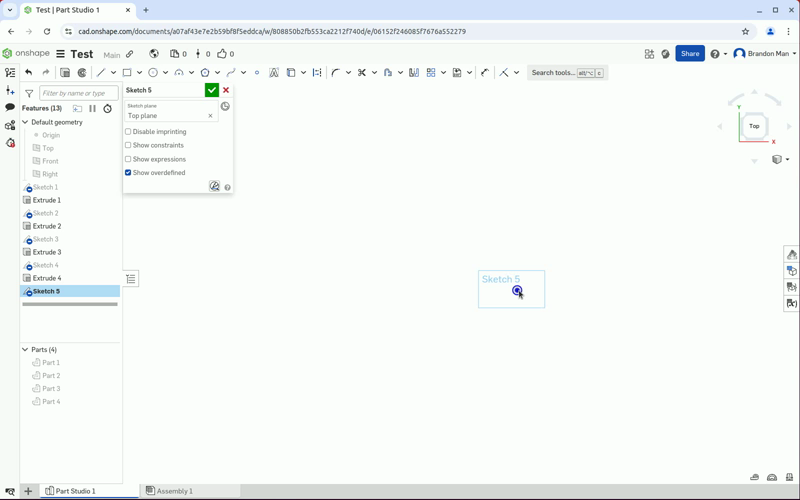
mouse_move(515, 292)
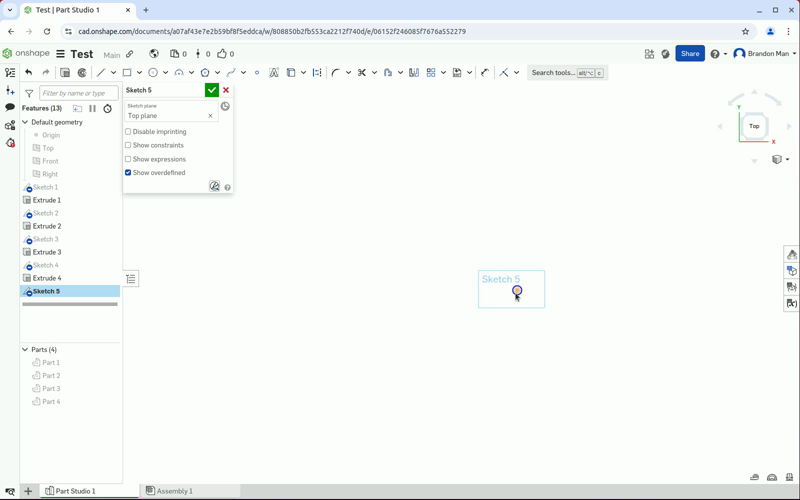
scroll(6)
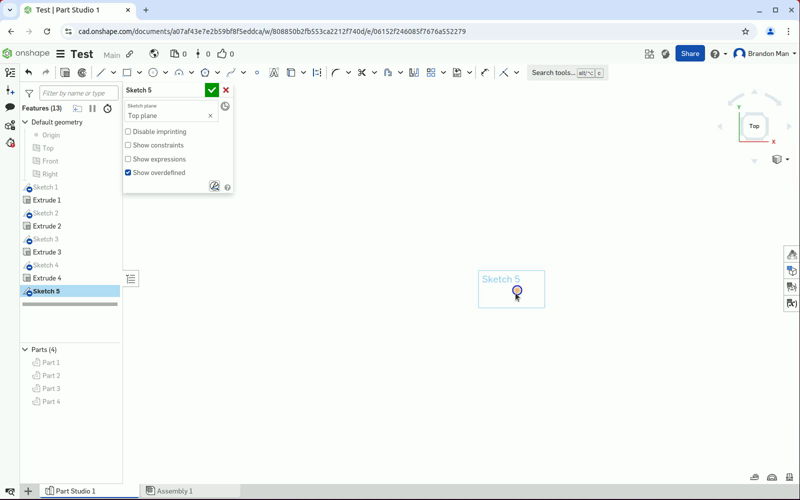
scroll(6)
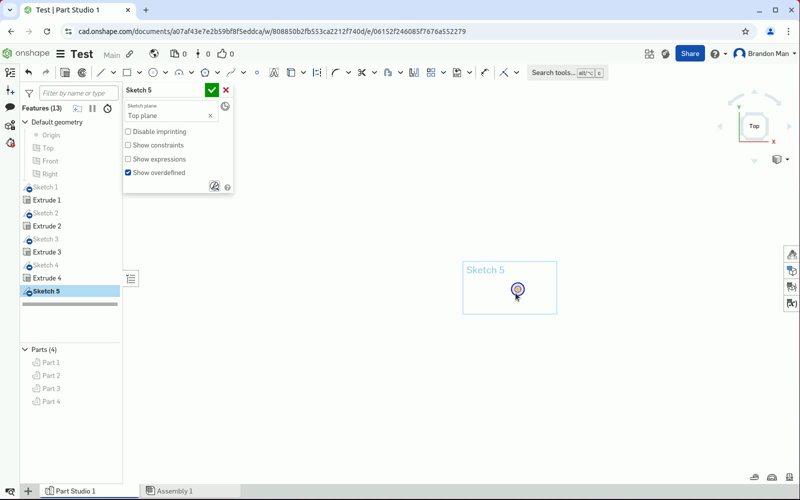
scroll(6)
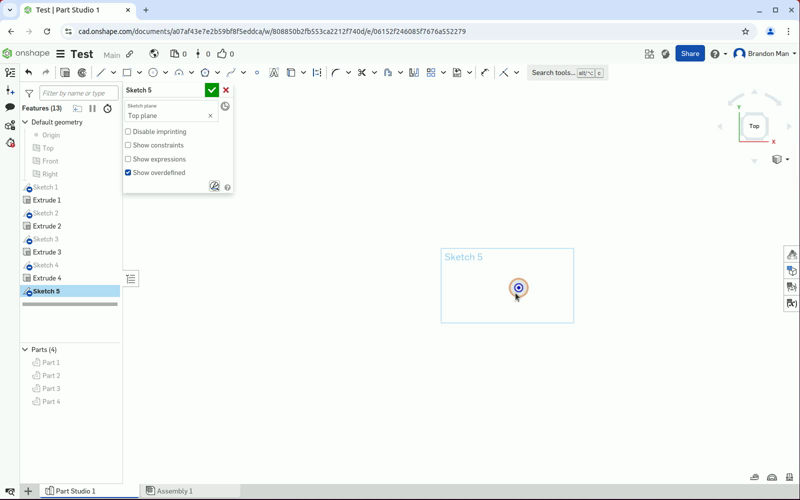
scroll(6)
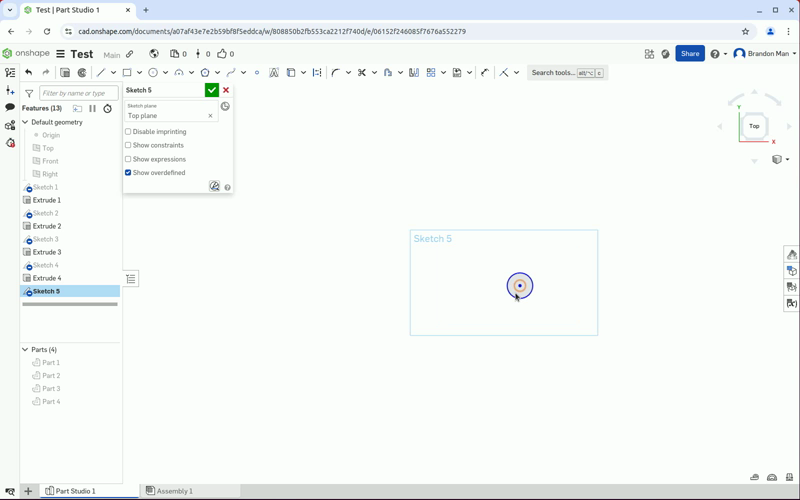
scroll(6)
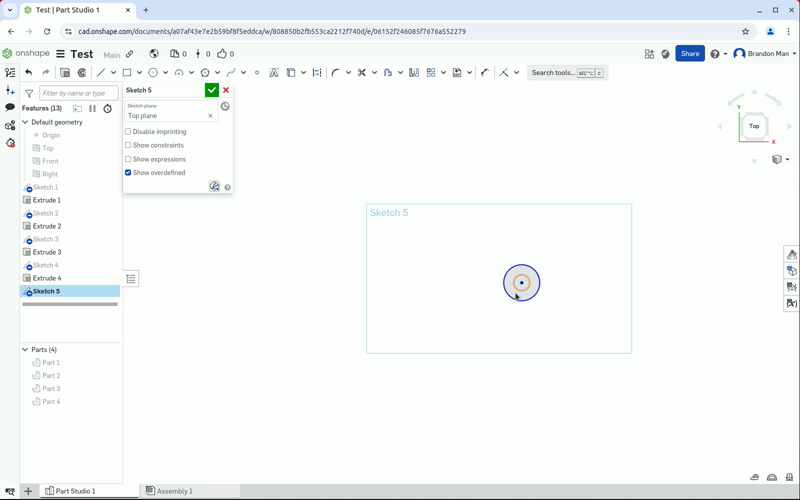
scroll(6)
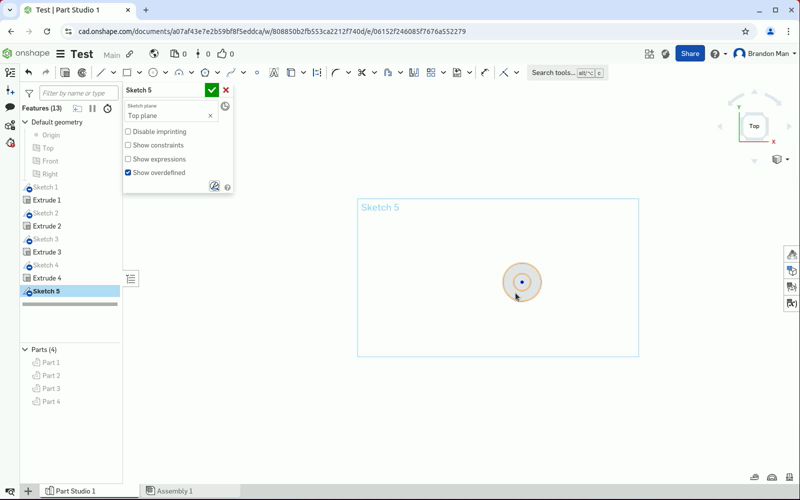
scroll(6)
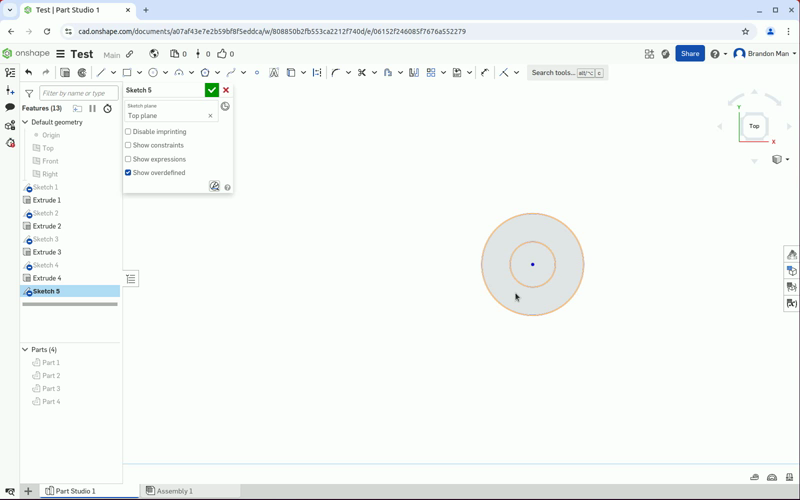
click(515, 292)
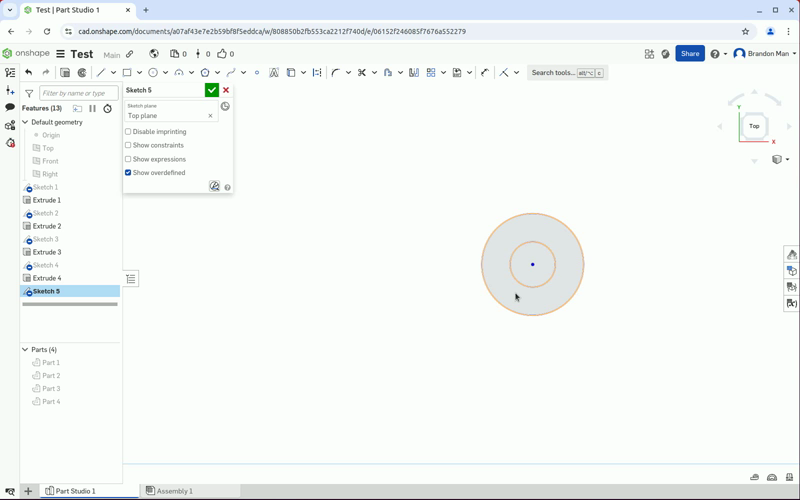
scroll(-6)
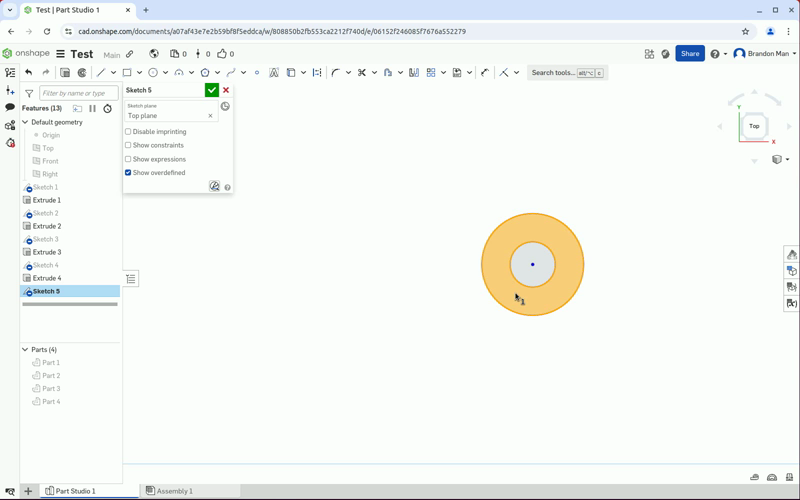
scroll(-6)
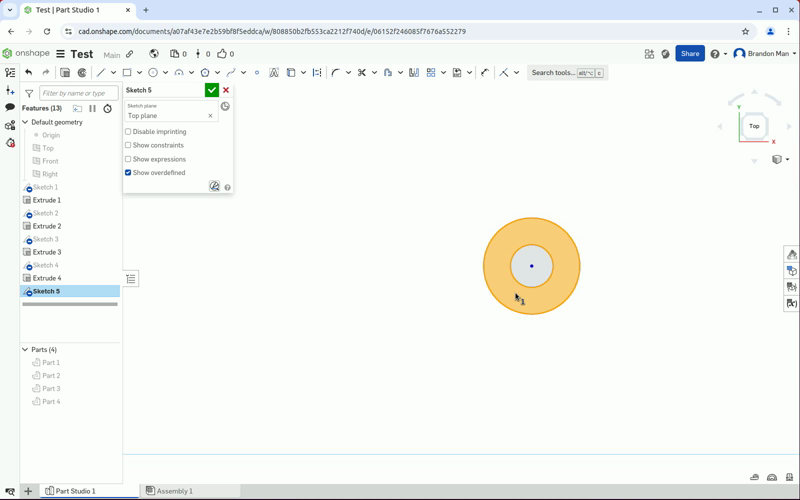
scroll(-6)
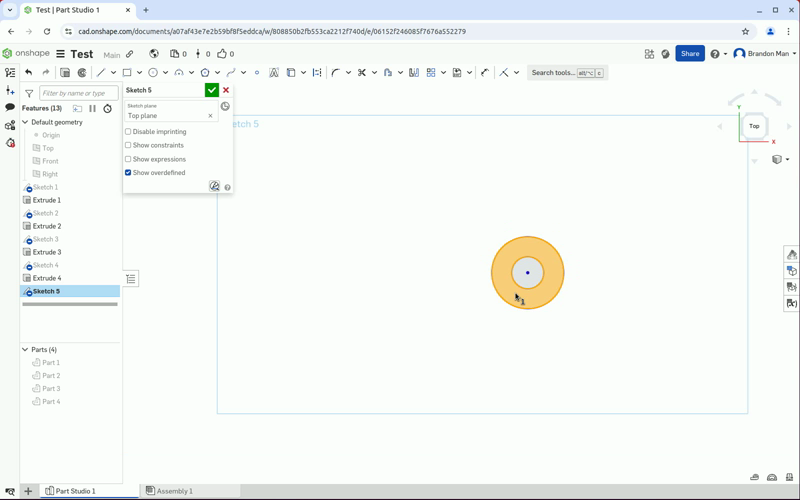
scroll(-6)
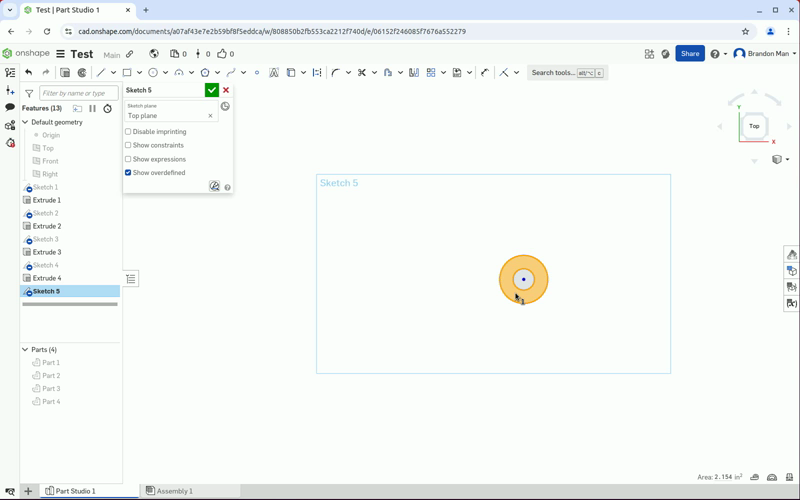
scroll(-6)
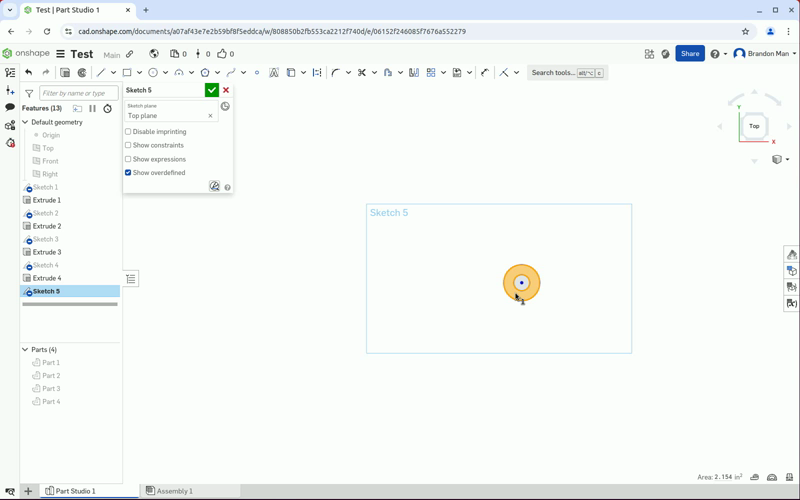
scroll(-6)
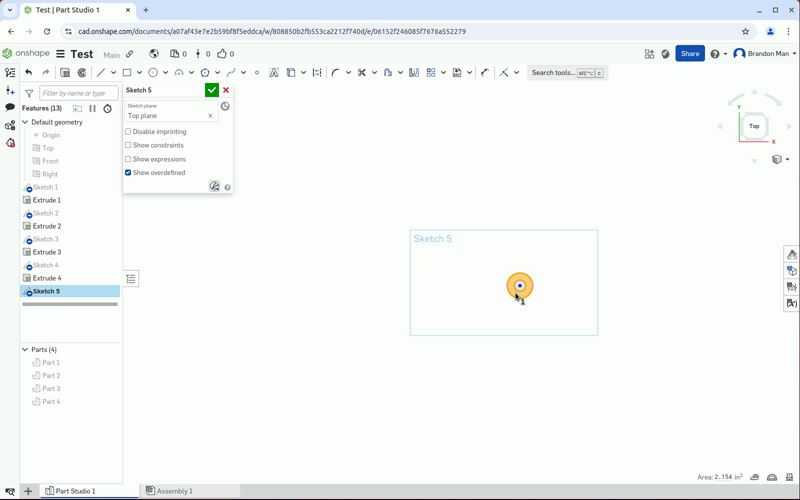
scroll(-6)
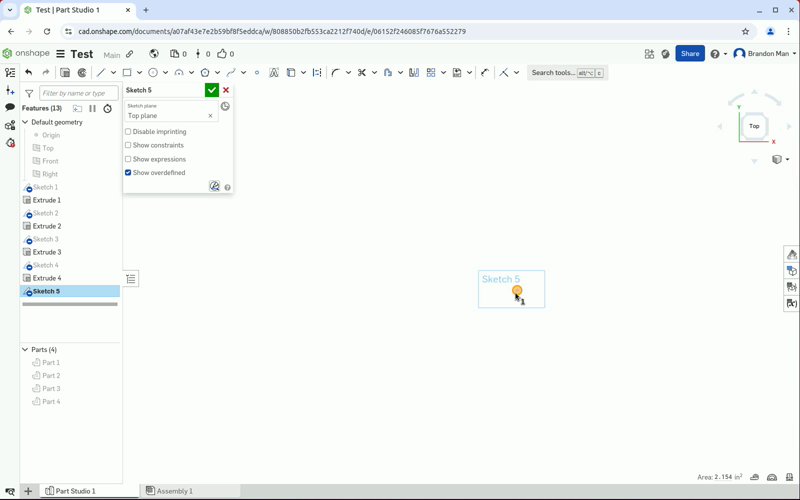
mouse_move(73, 352)
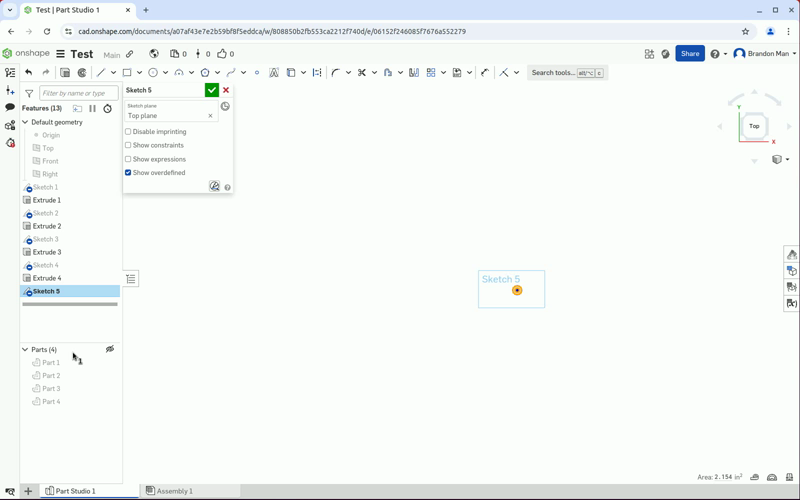
key(shift+y)
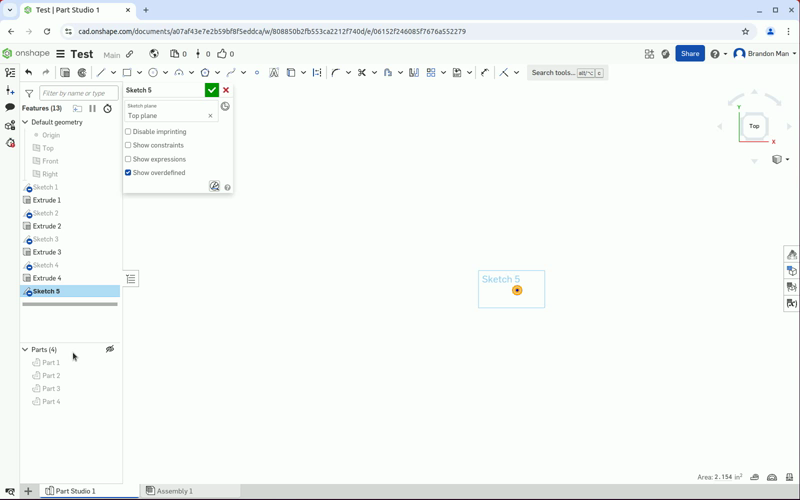
key(shift+e)
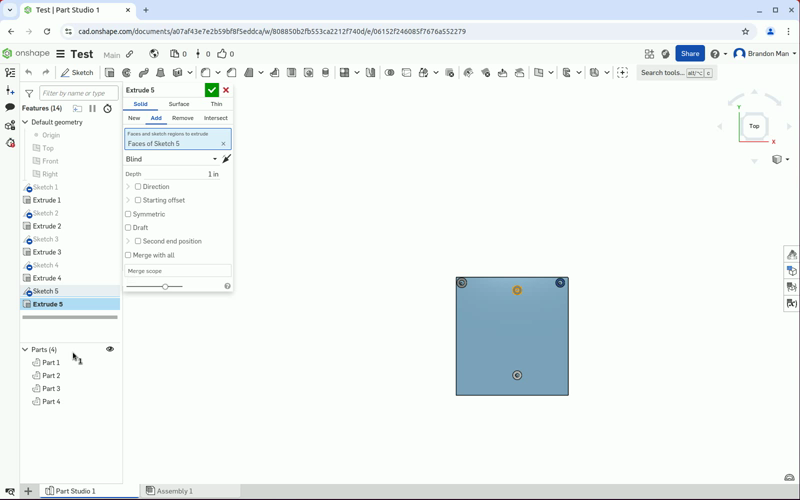
mouse_move(143, 106)
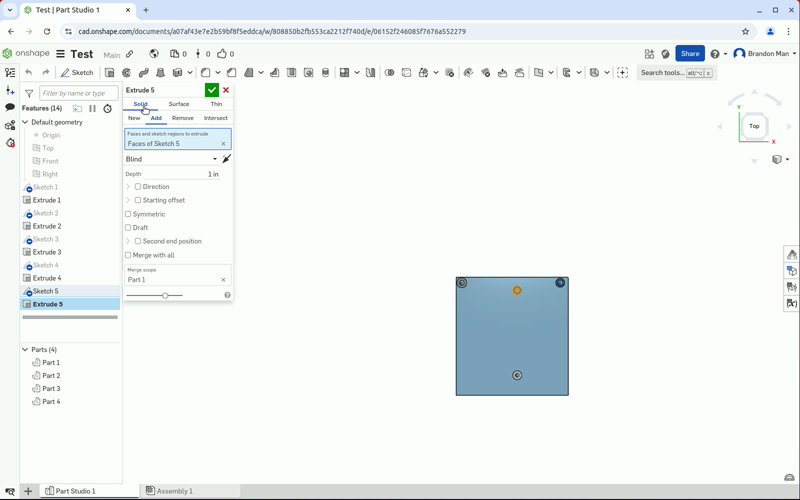
click(143, 106)
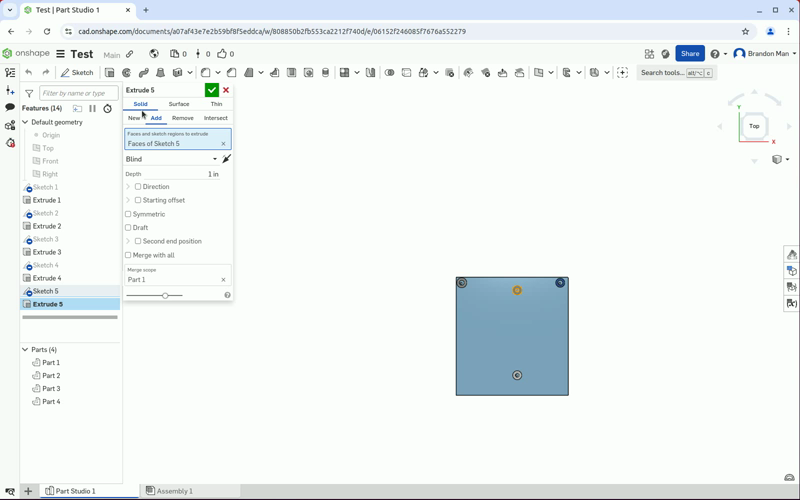
mouse_move(137, 120)
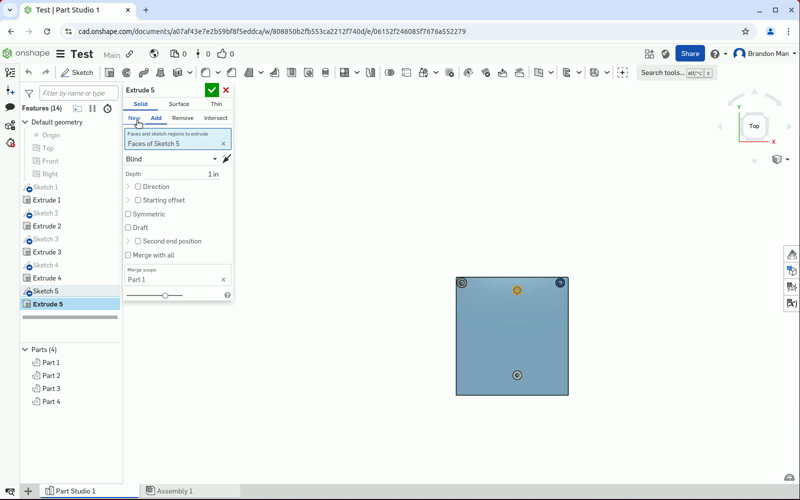
click(137, 120)
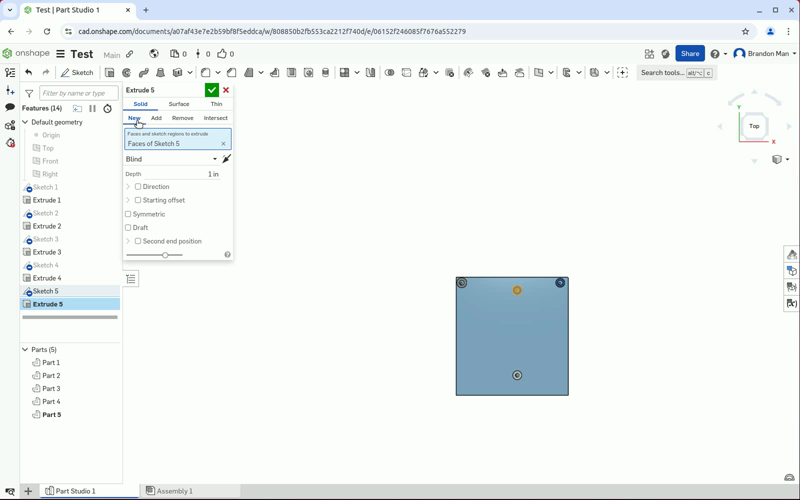
key(tab, 4)
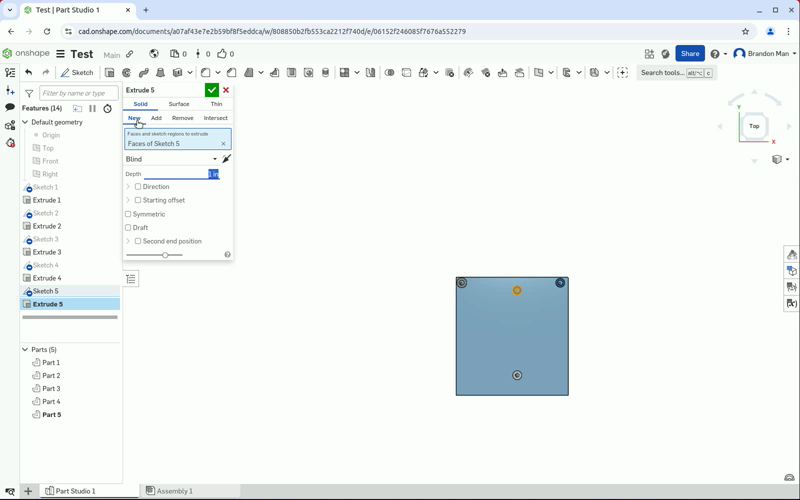
text(1.204)
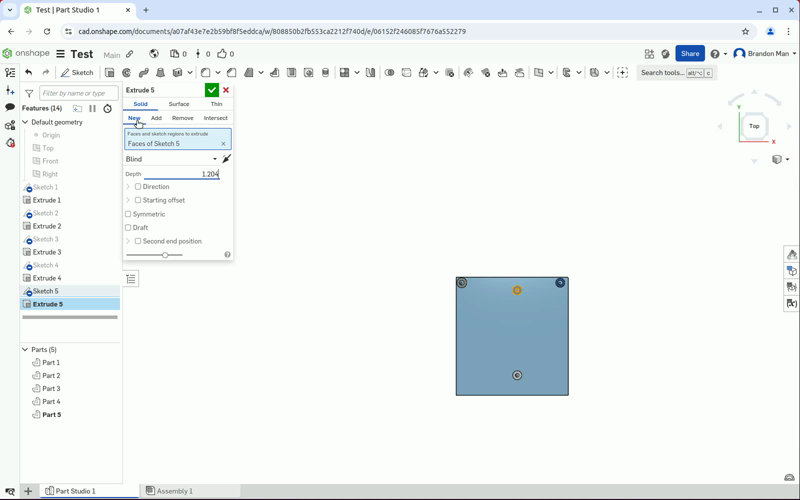
key(enter)
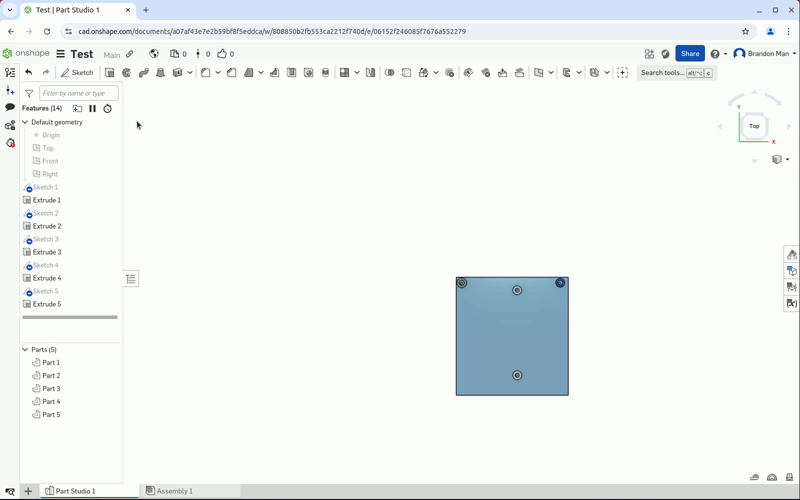
key(shift+h)
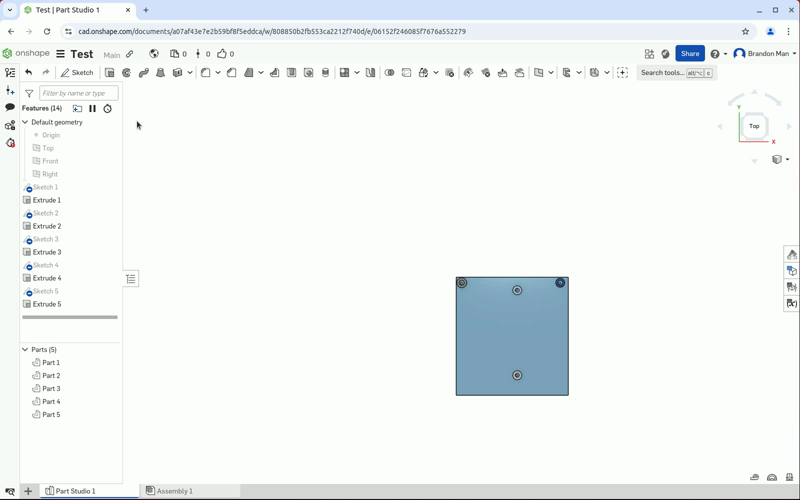
key(shift+h)
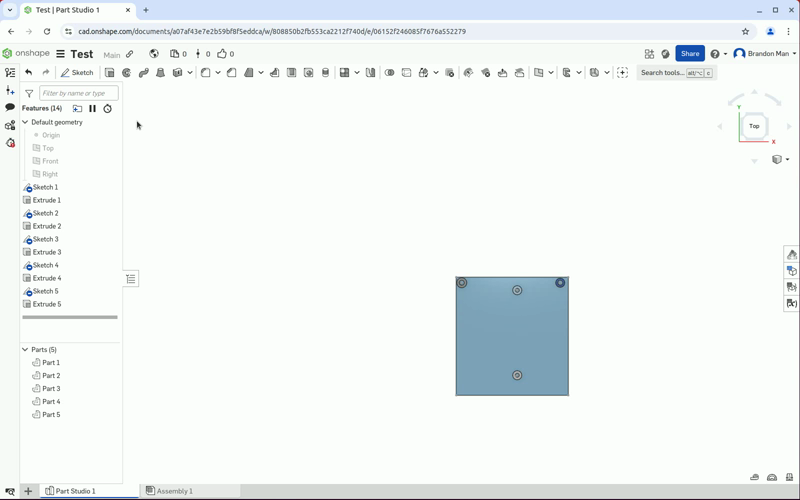
key(shift+7)
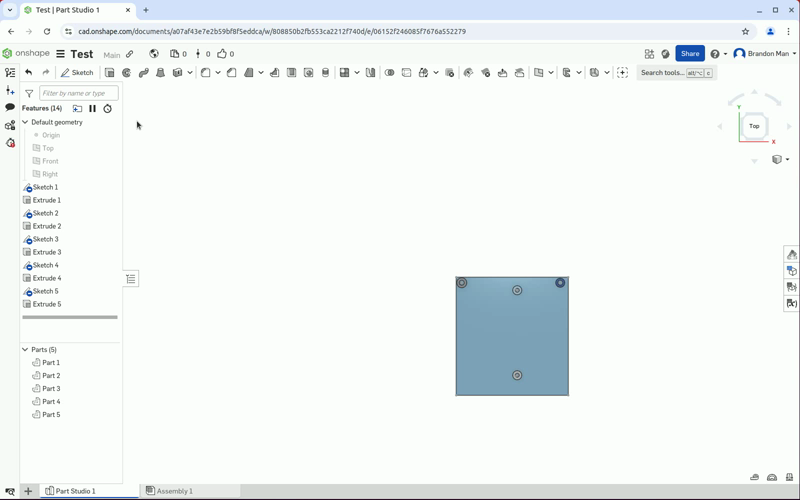
key(up, 3)
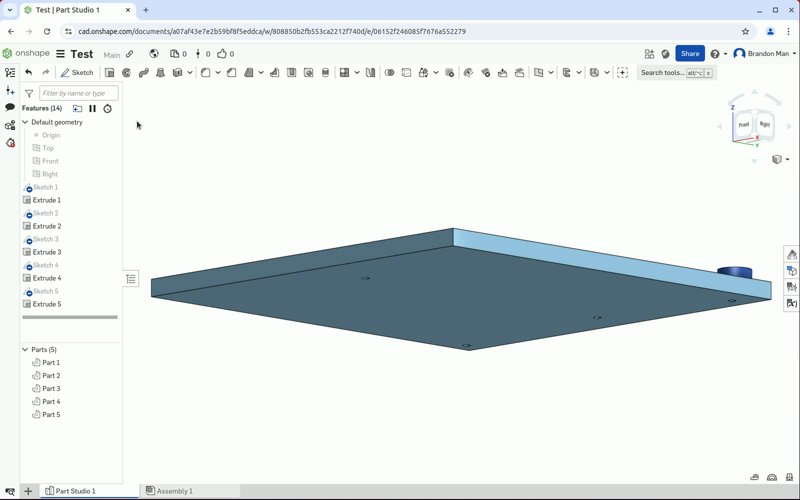
key(left, 3)
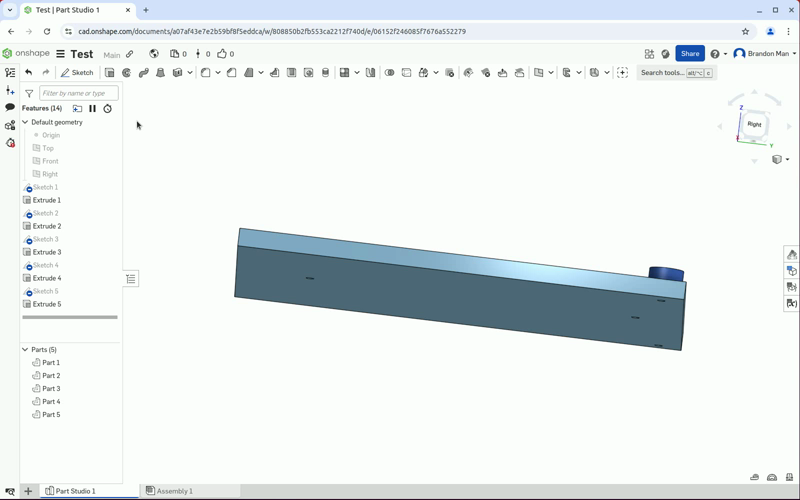
key(right, 3)
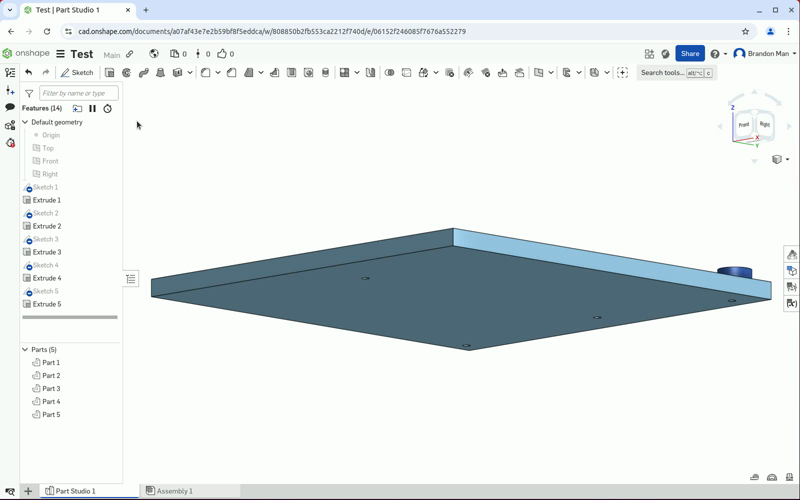
key(down, 3)
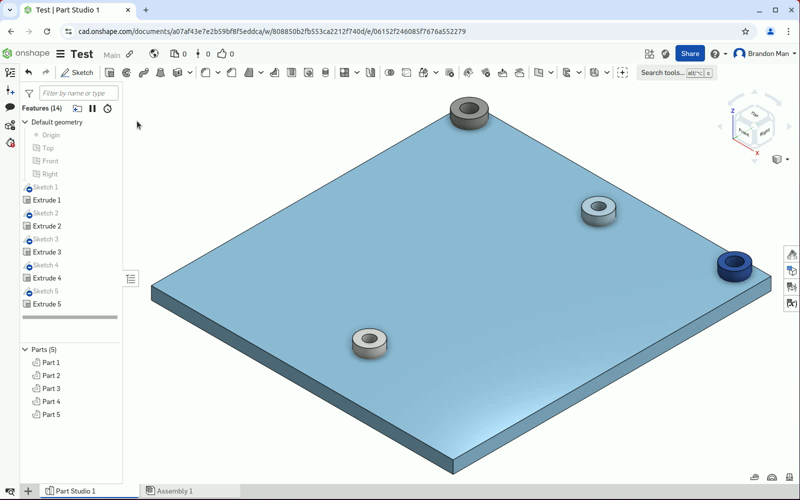
mouse_move(73, 189)
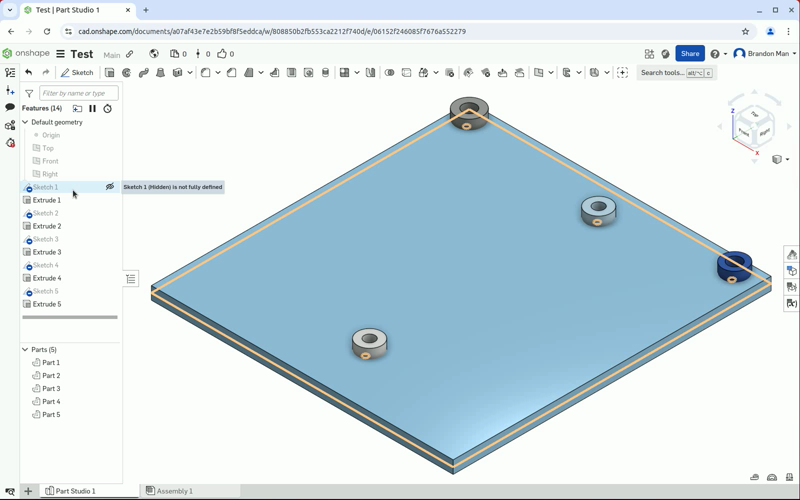
click(73, 189)